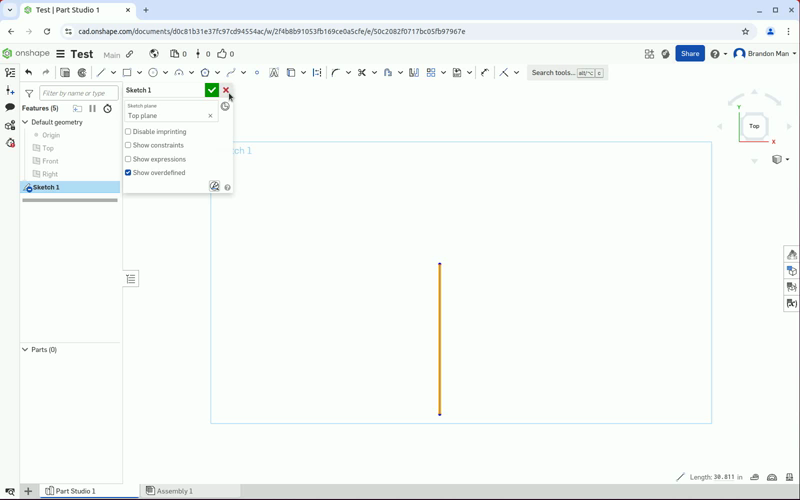
key(shift+h)
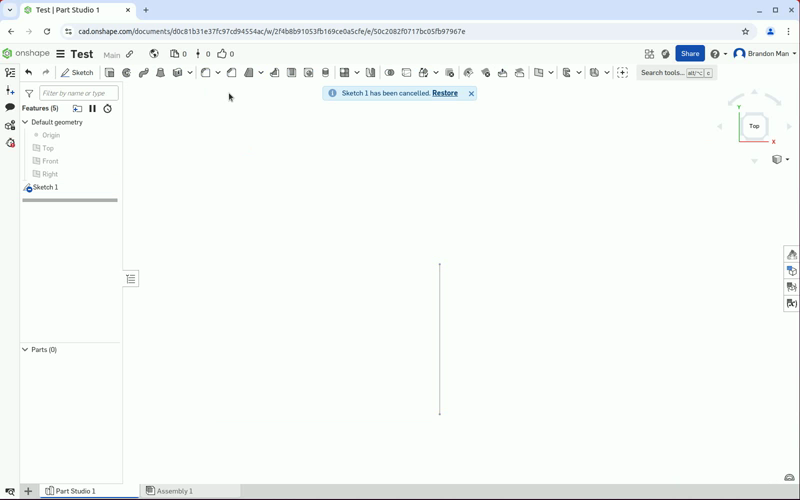
key(shift+s)
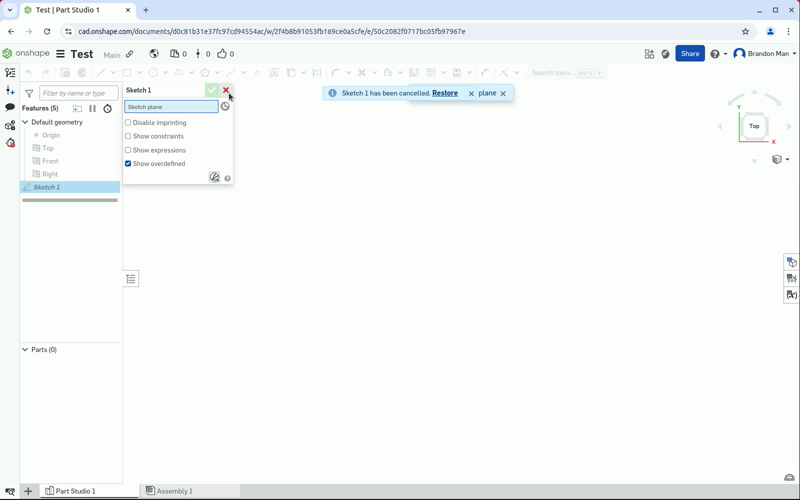
mouse_move(73, 150)
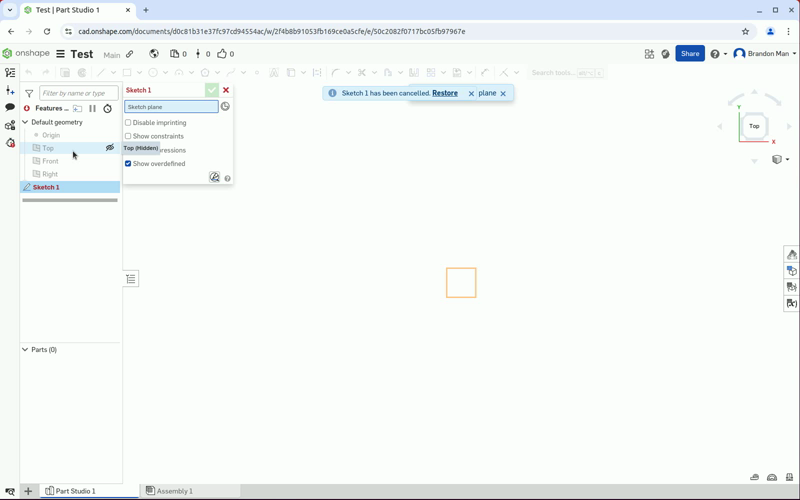
click(73, 150)
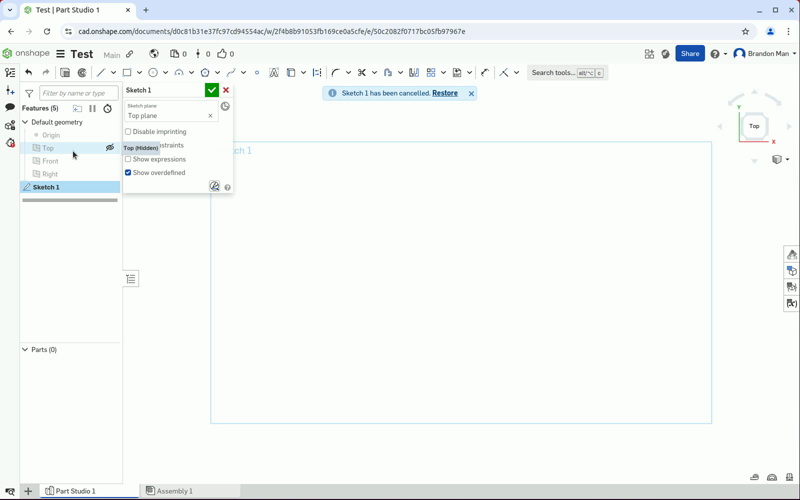
mouse_move(73, 352)
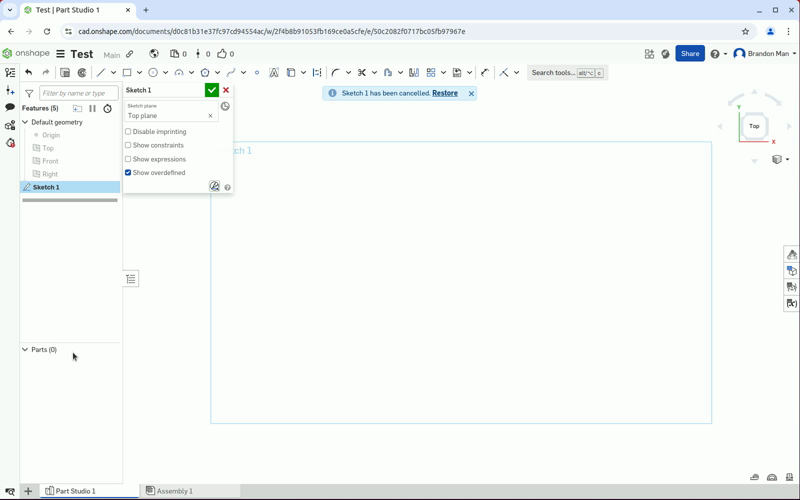
key(y)
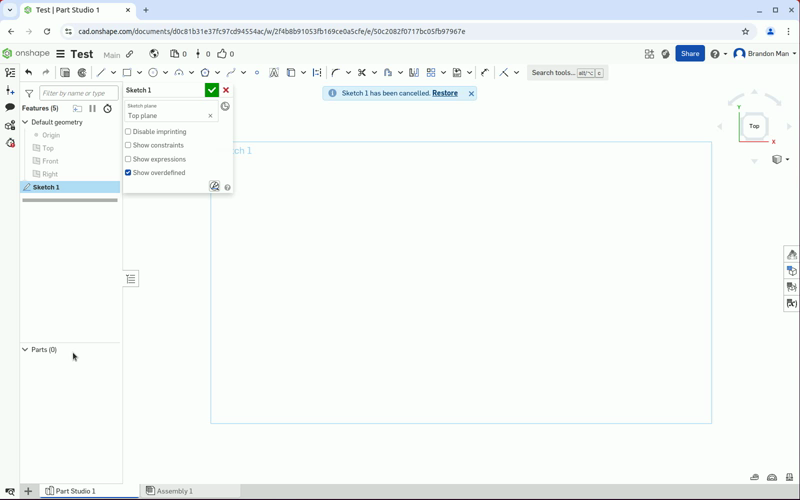
key(l)
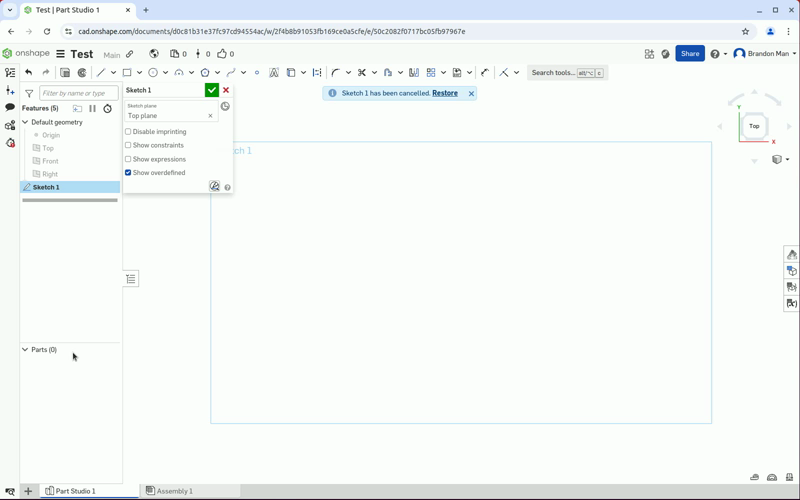
key_down(shift)
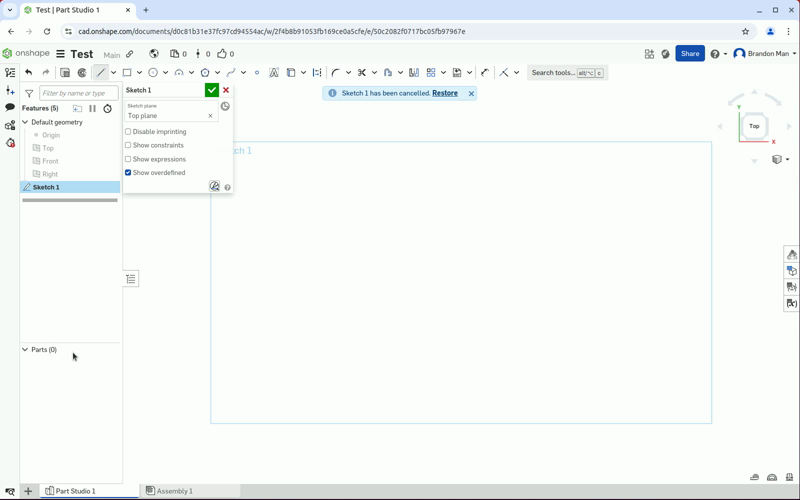
mouse_move(460, 316)
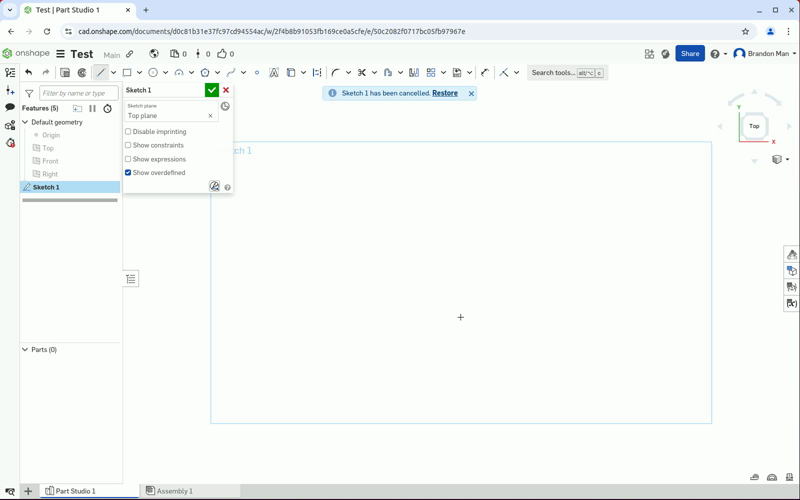
click(460, 316)
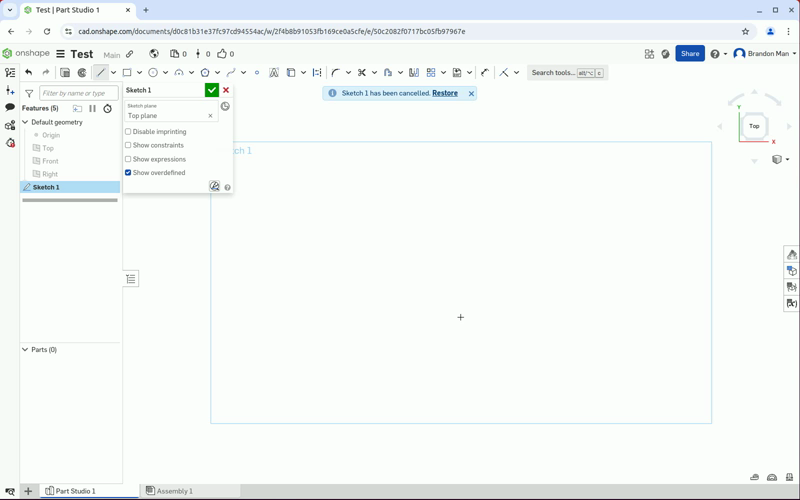
key_up(shift)
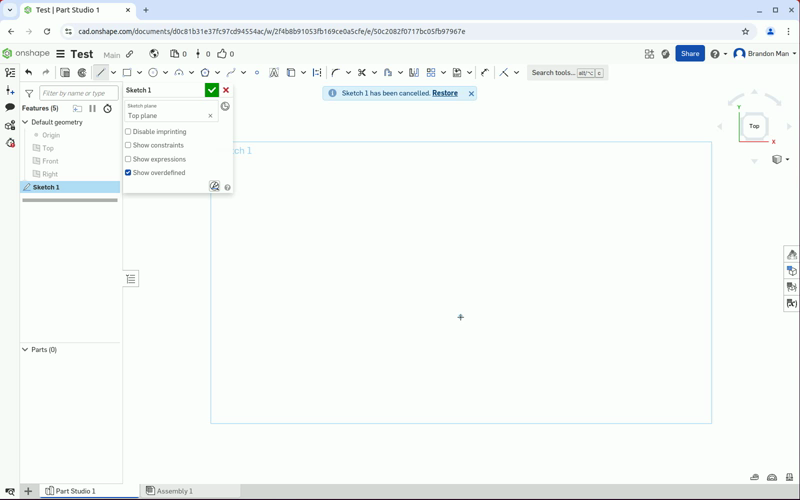
key_down(shift)
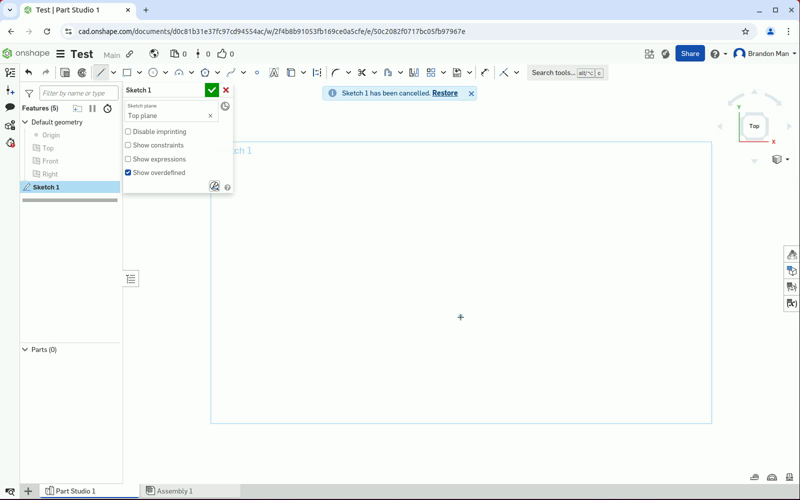
mouse_move(538, 316)
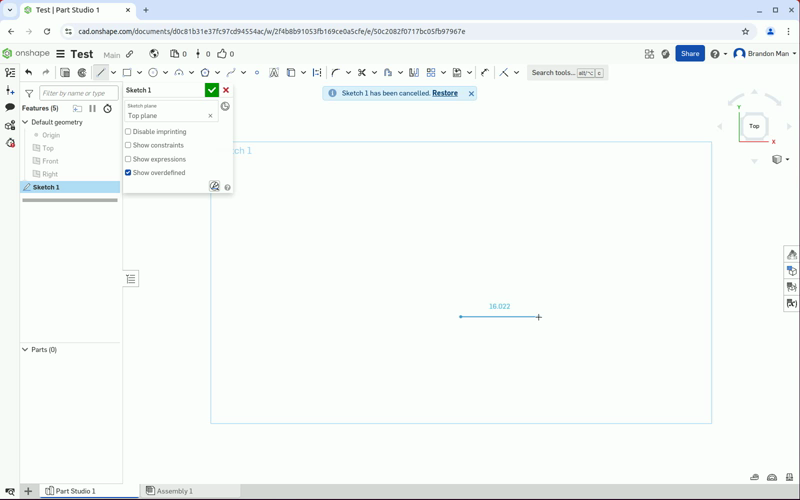
click(538, 316)
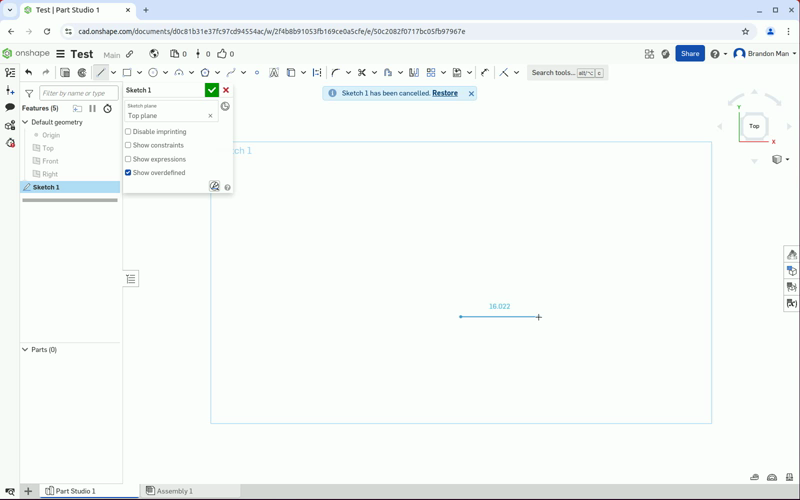
key_up(shift)
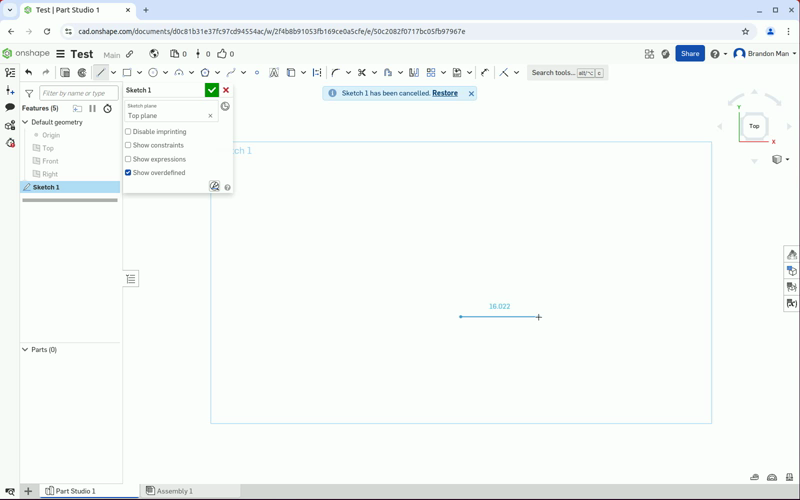
key(esc)
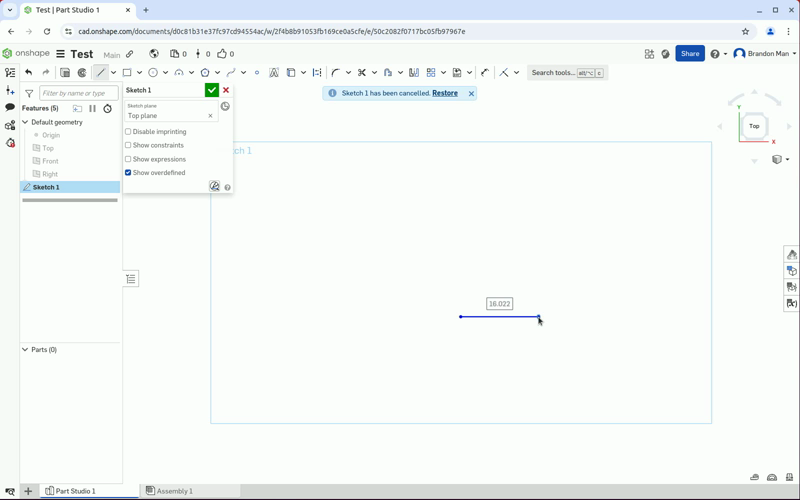
key(a)
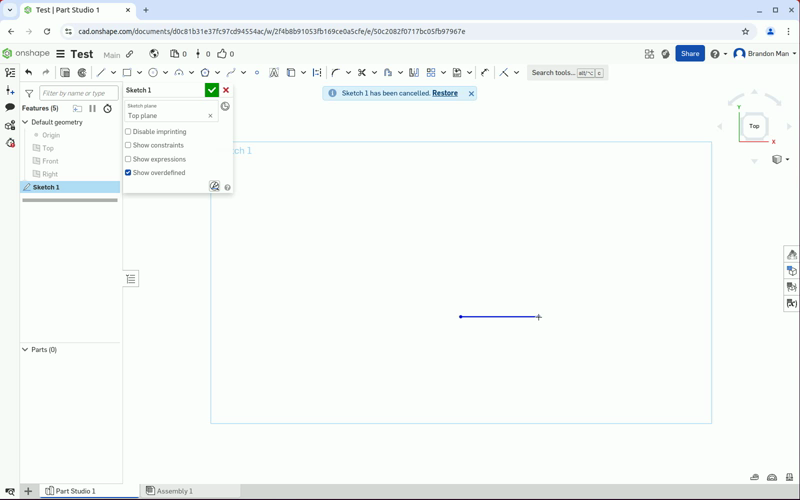
mouse_move(538, 316)
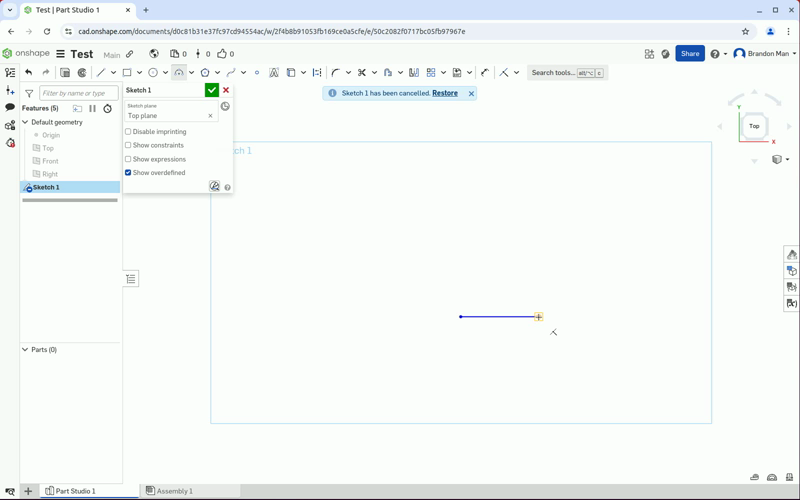
click(538, 316)
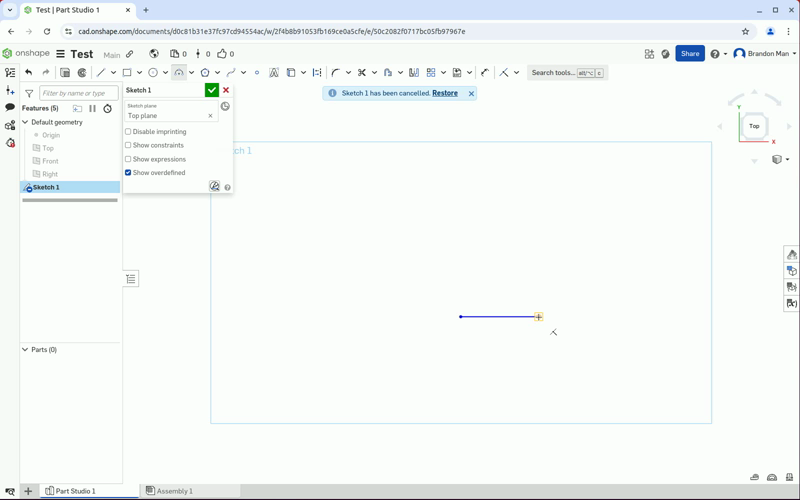
key_down(shift)
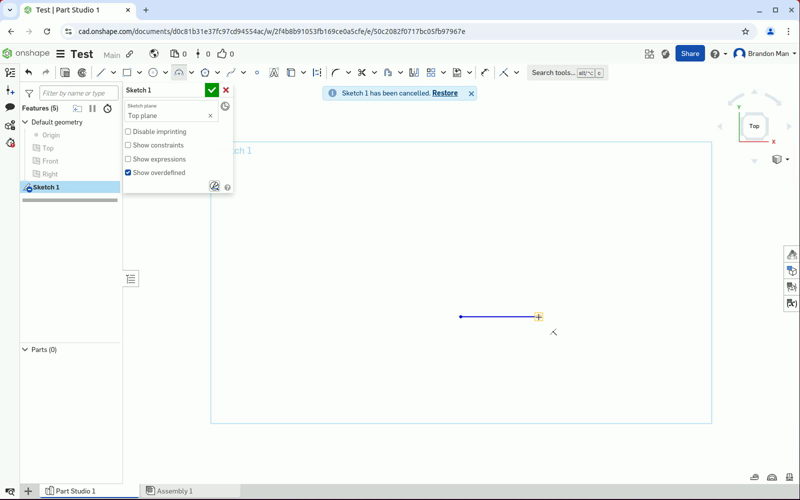
mouse_move(538, 248)
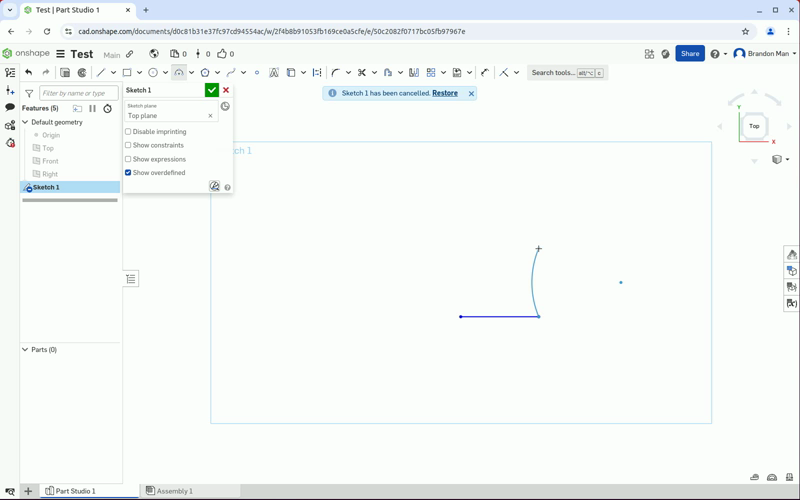
click(538, 248)
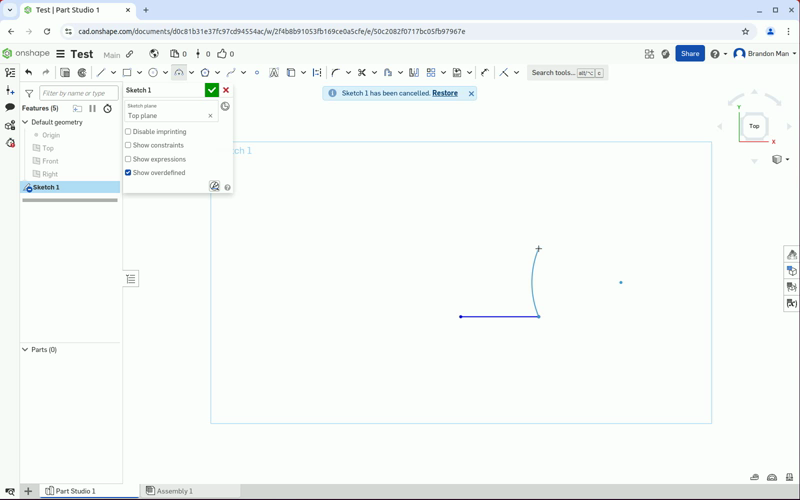
mouse_move(573, 282)
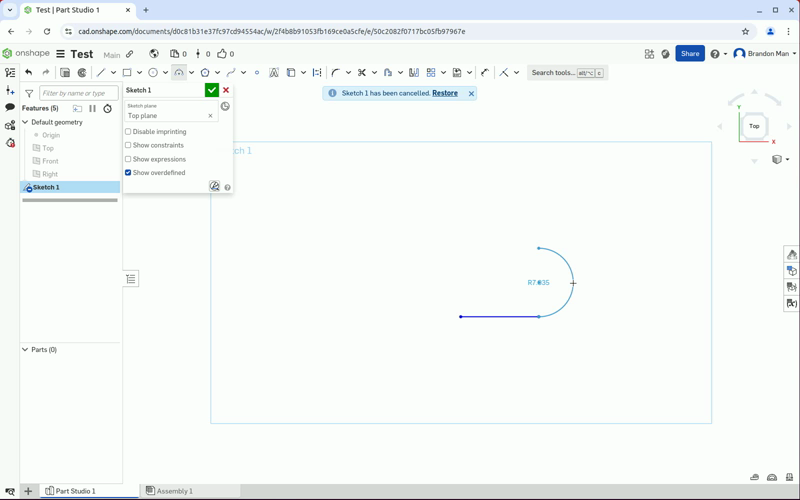
click(573, 282)
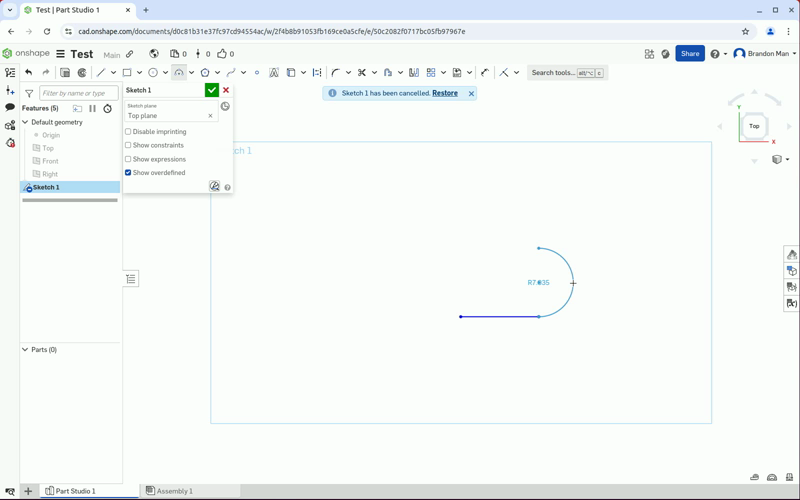
key_up(shift)
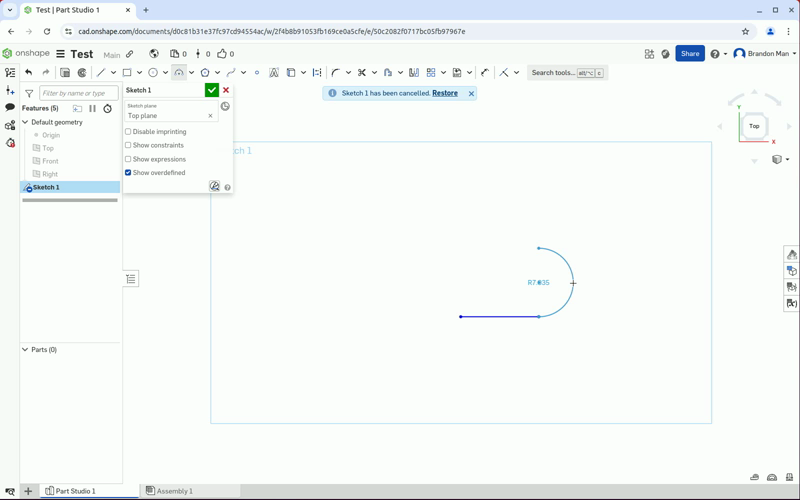
key(esc)
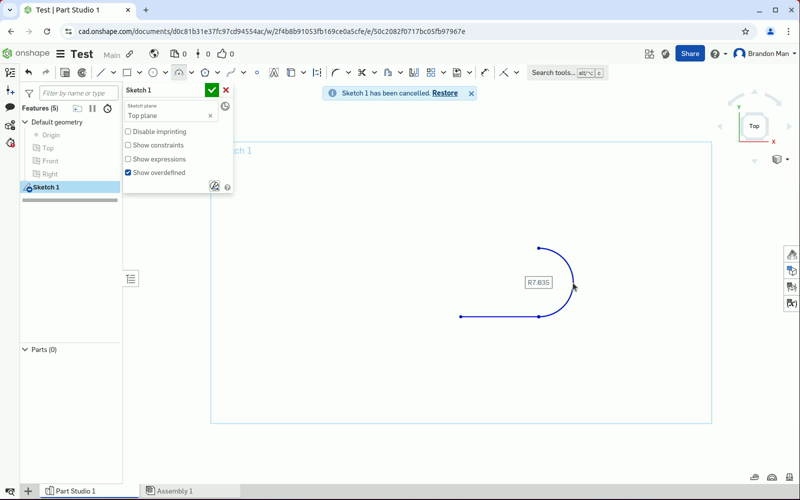
key(l)
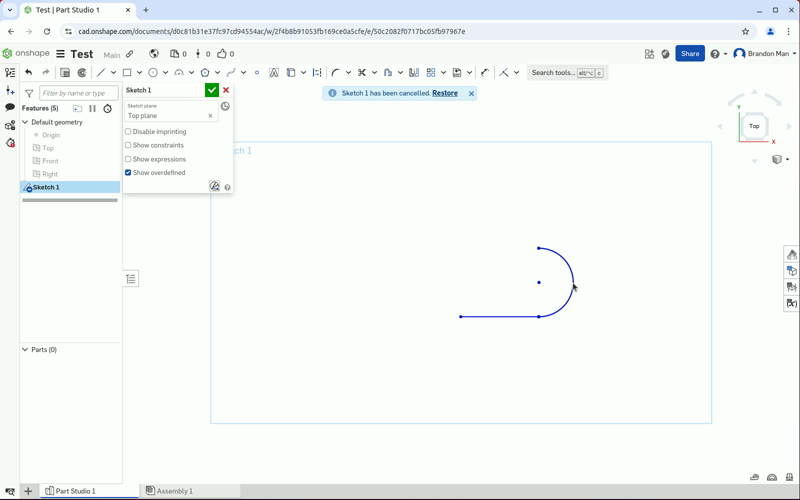
mouse_move(538, 248)
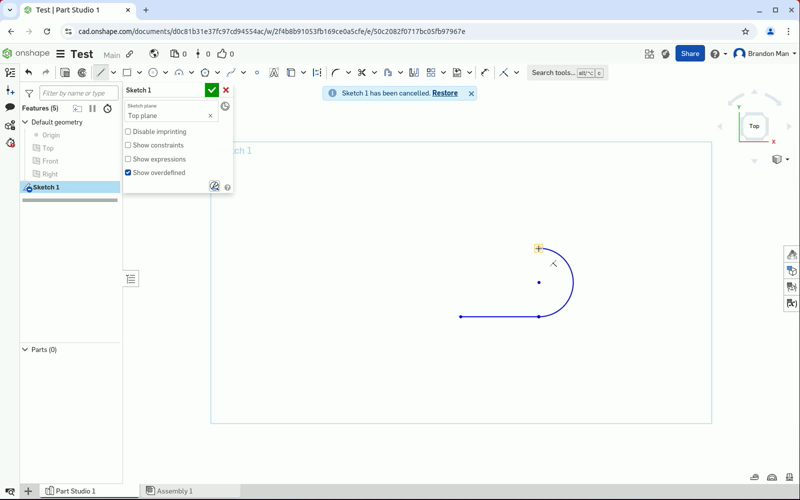
click(538, 248)
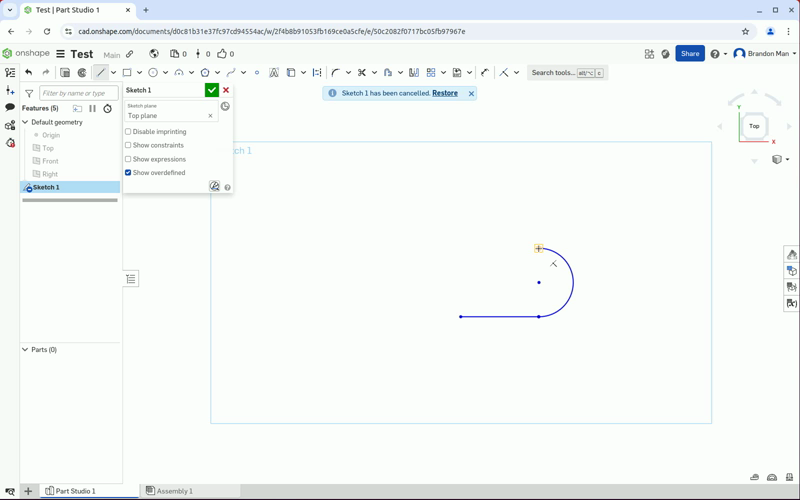
key_down(shift)
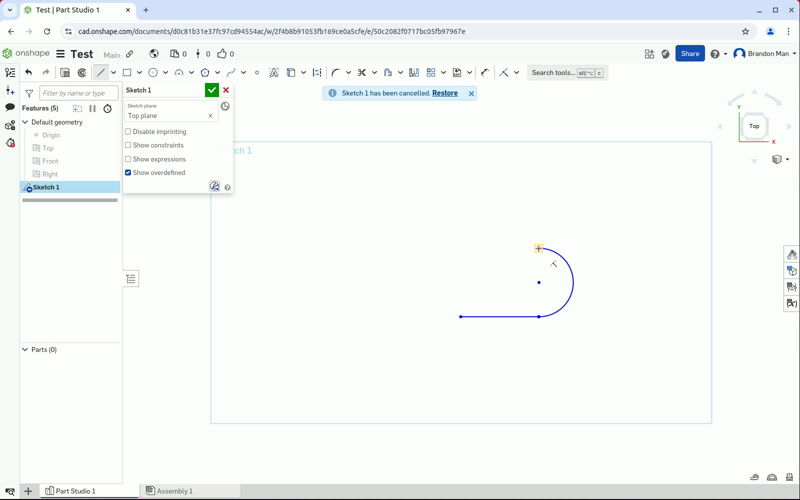
mouse_move(460, 248)
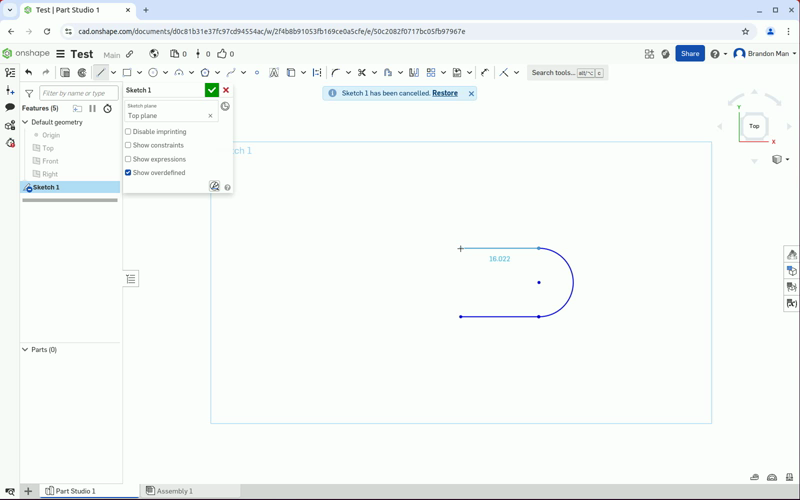
click(460, 248)
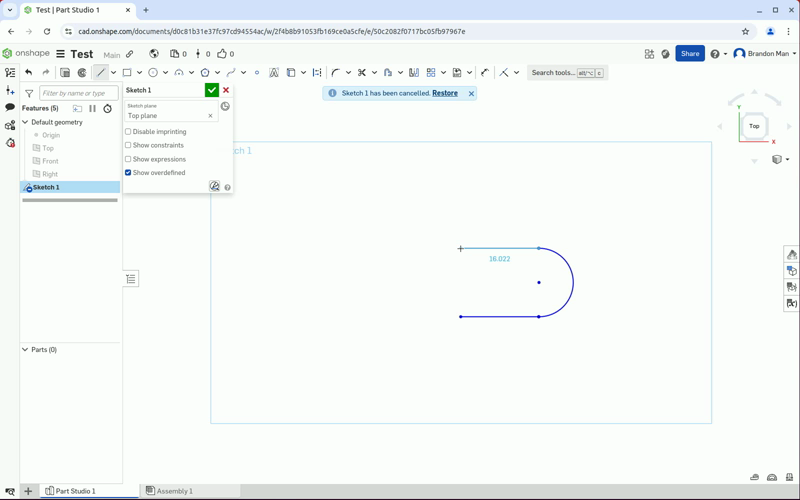
key_up(shift)
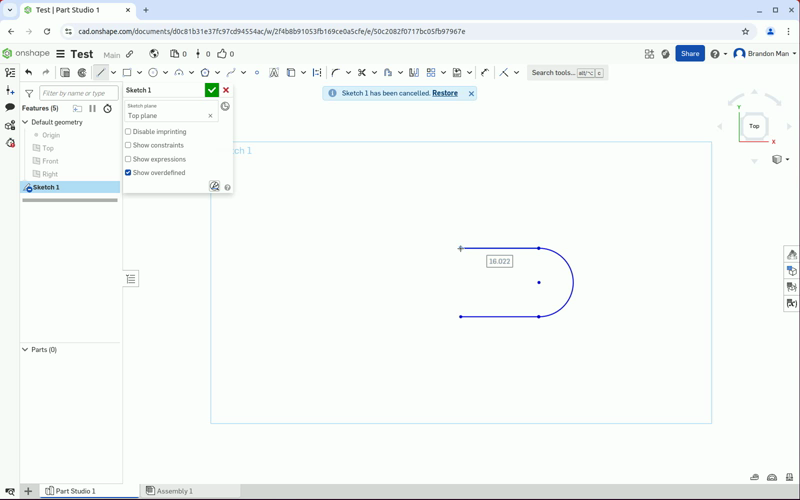
key(esc)
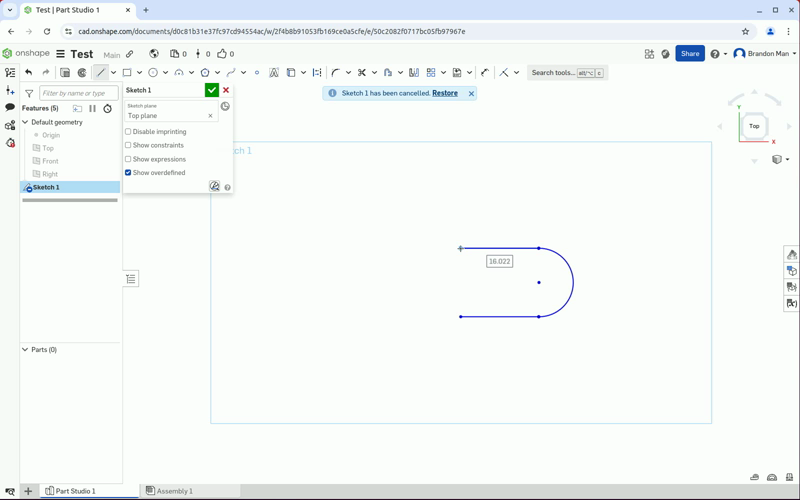
key(a)
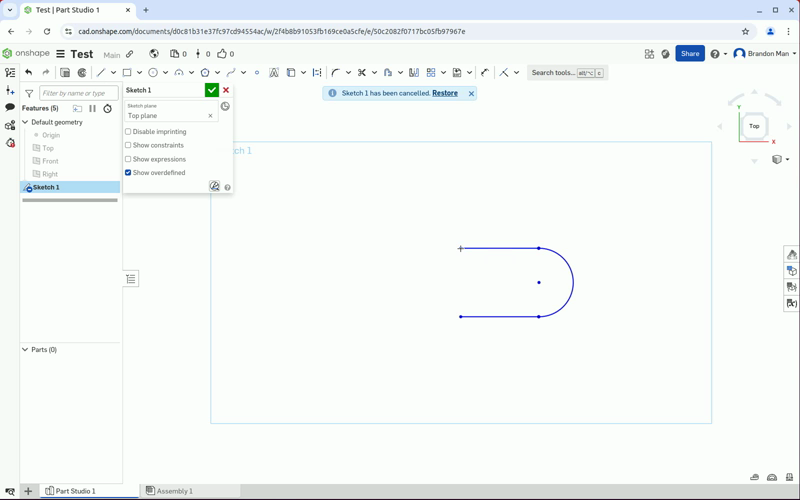
mouse_move(460, 248)
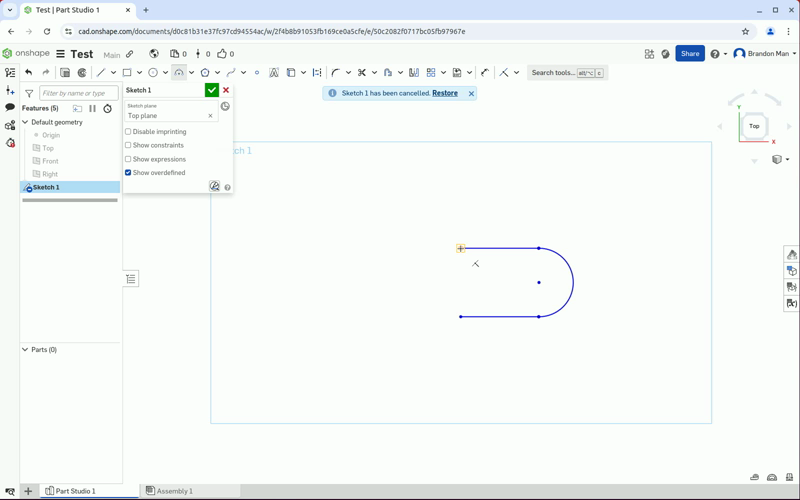
click(460, 248)
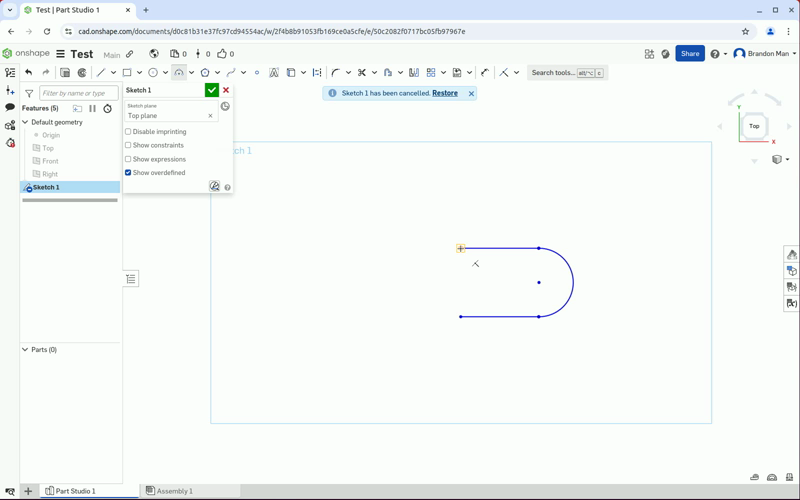
mouse_move(460, 316)
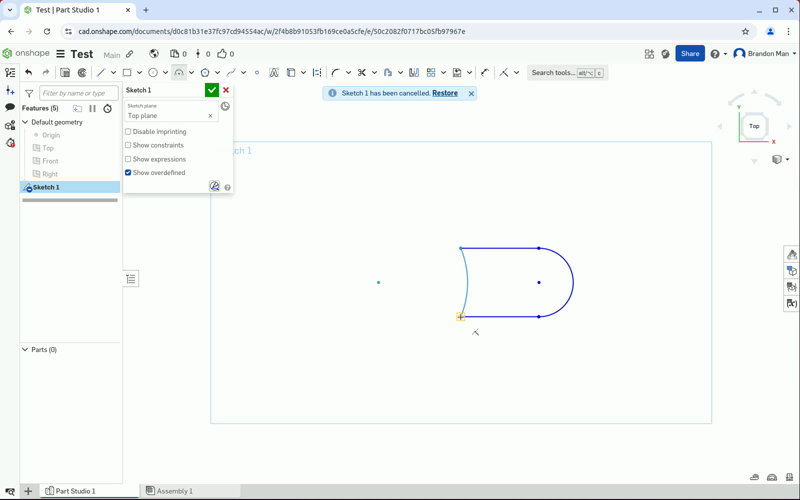
click(460, 316)
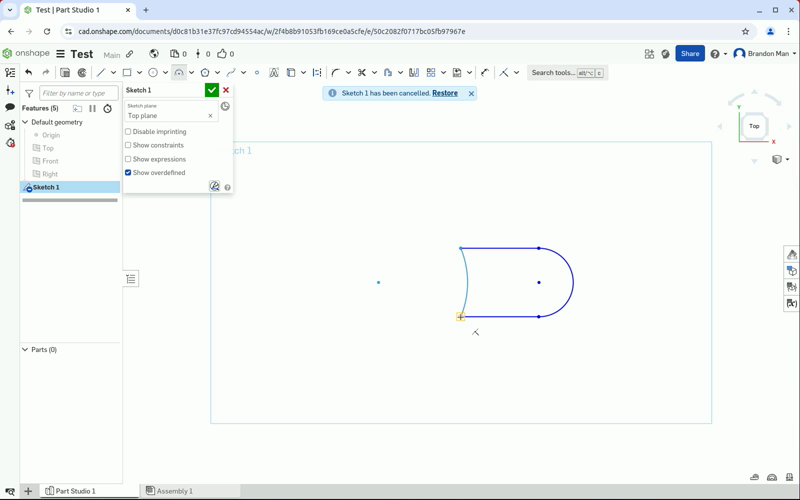
key_down(shift)
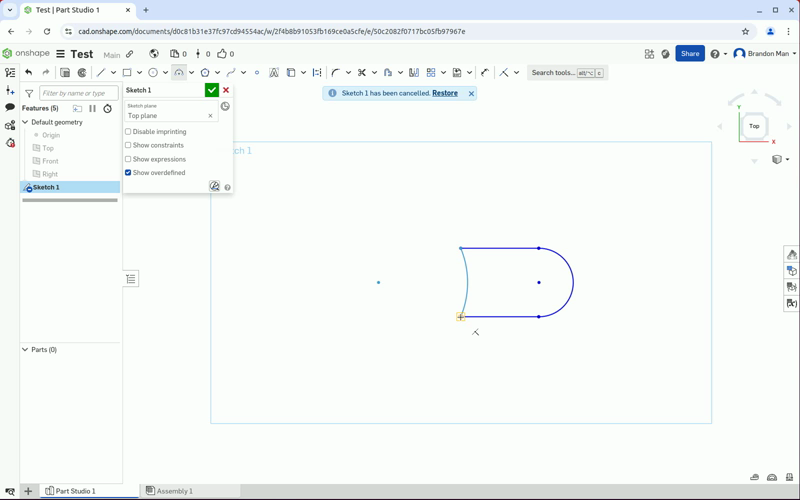
mouse_move(426, 282)
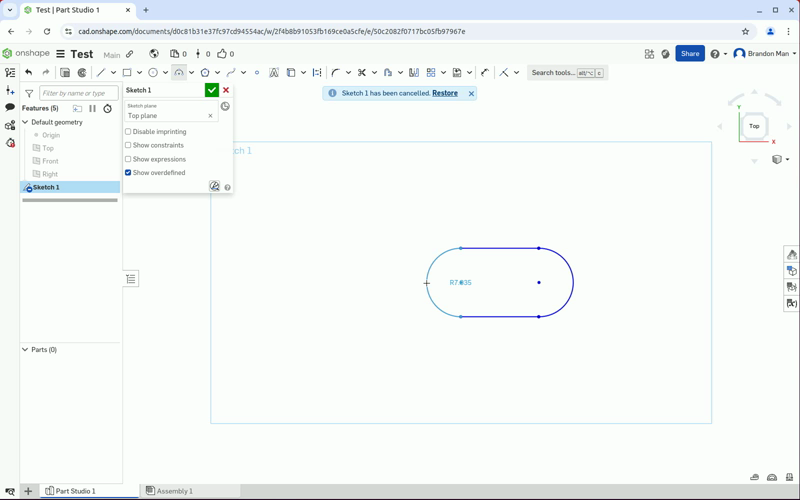
click(426, 282)
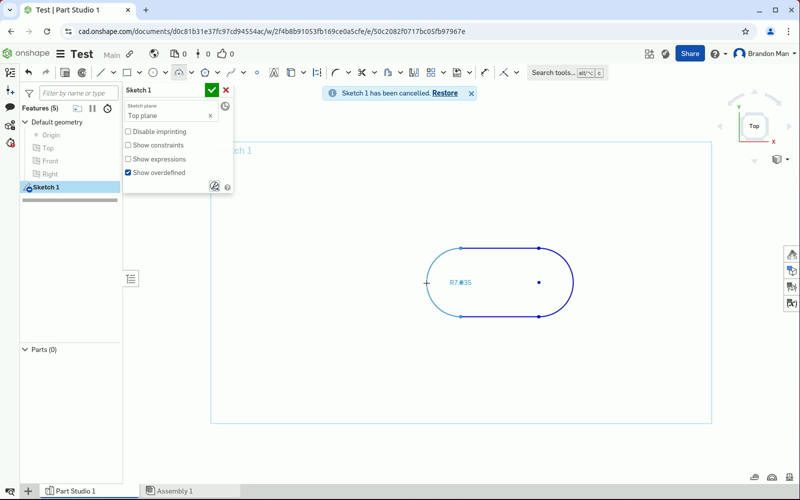
key_up(shift)
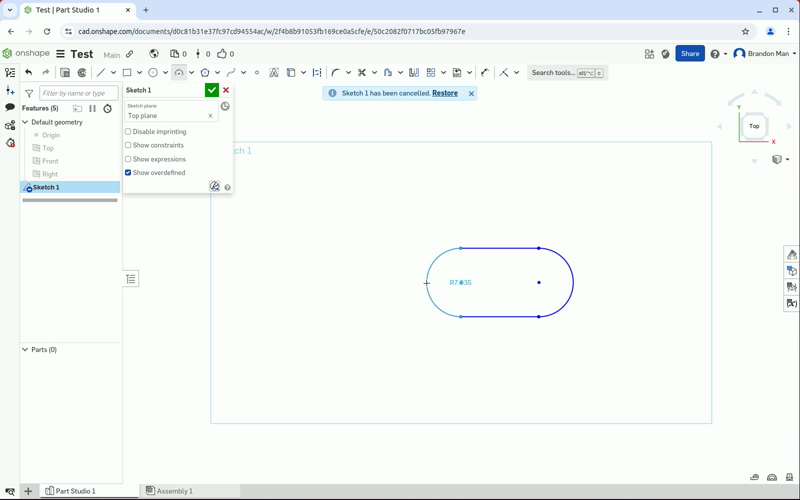
key(esc)
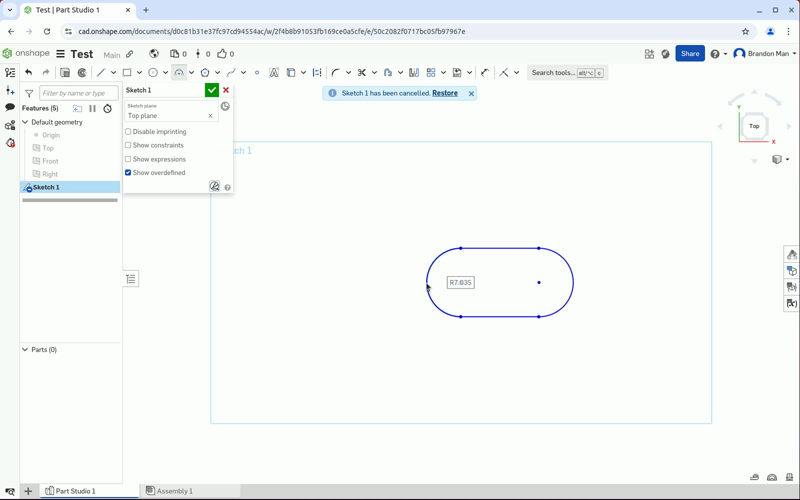
mouse_move(467, 307)
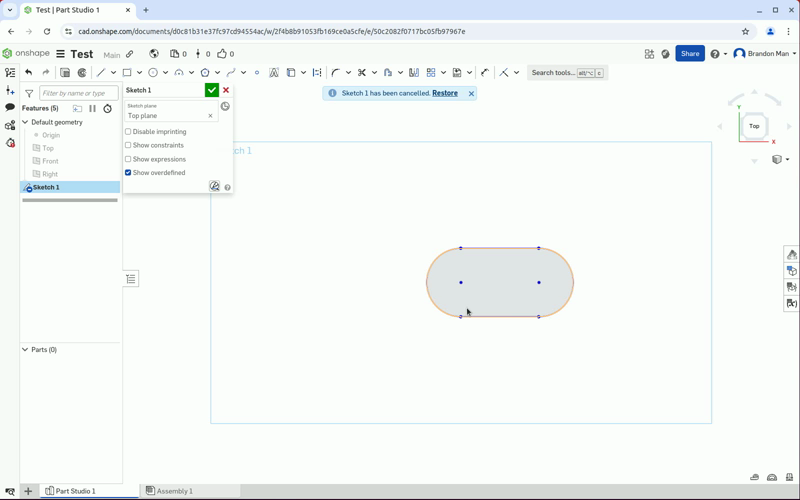
click(467, 307)
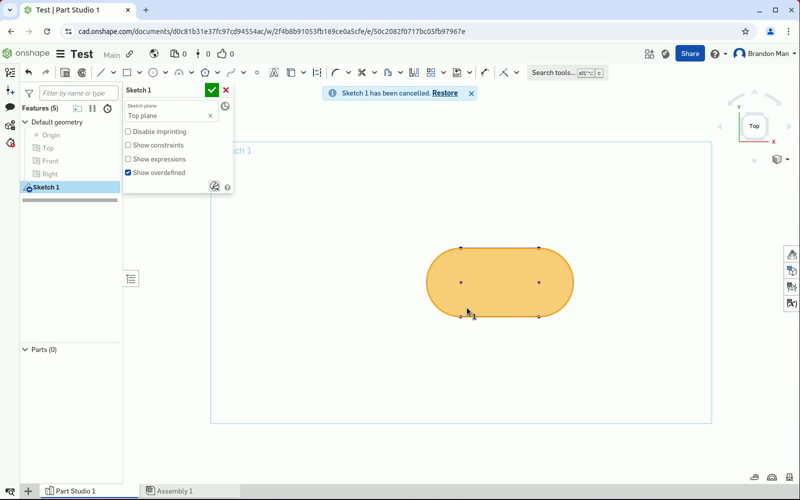
mouse_move(73, 352)
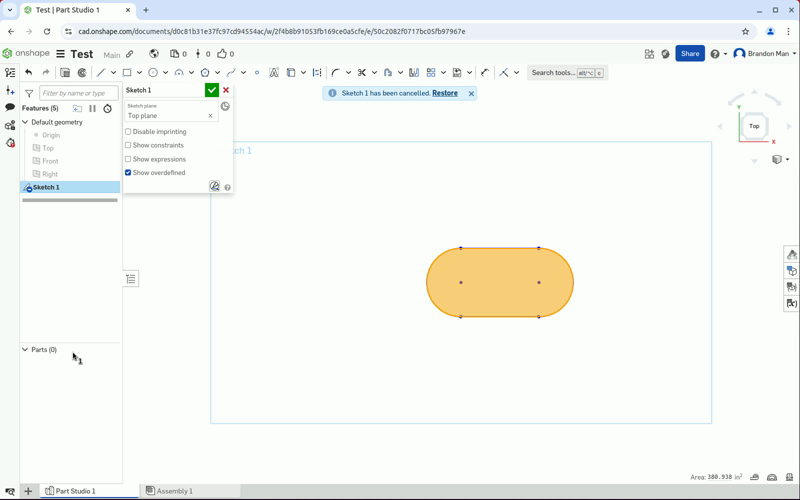
key(shift+y)
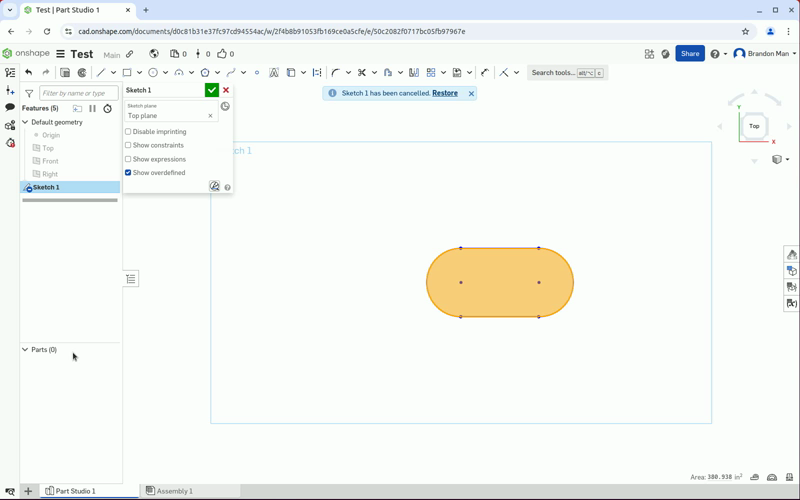
key(shift+e)
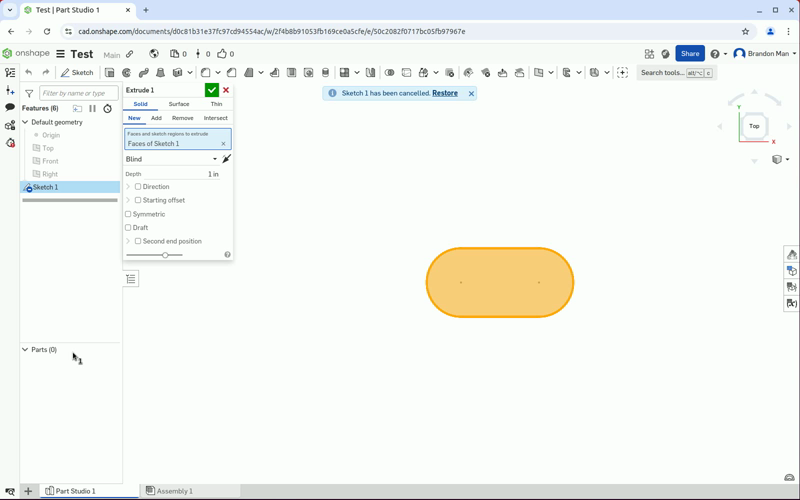
mouse_move(143, 106)
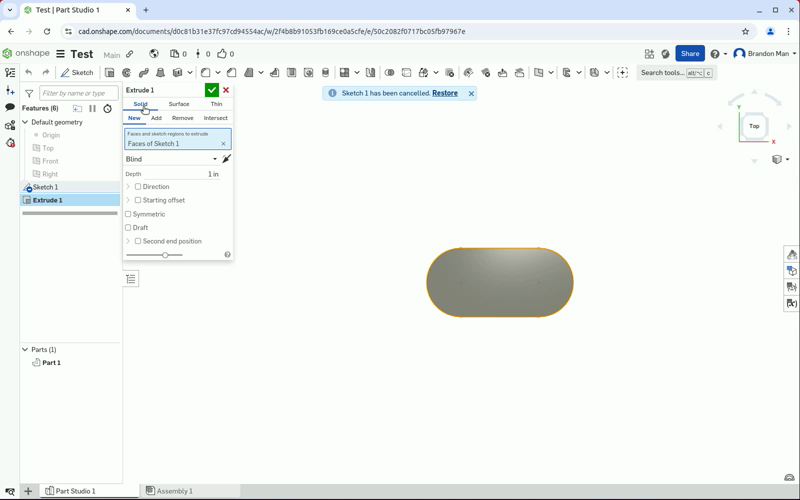
click(143, 106)
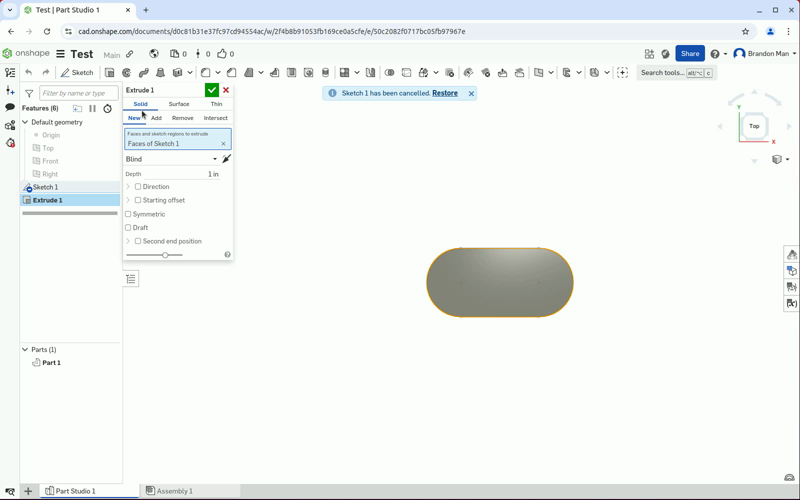
mouse_move(137, 120)
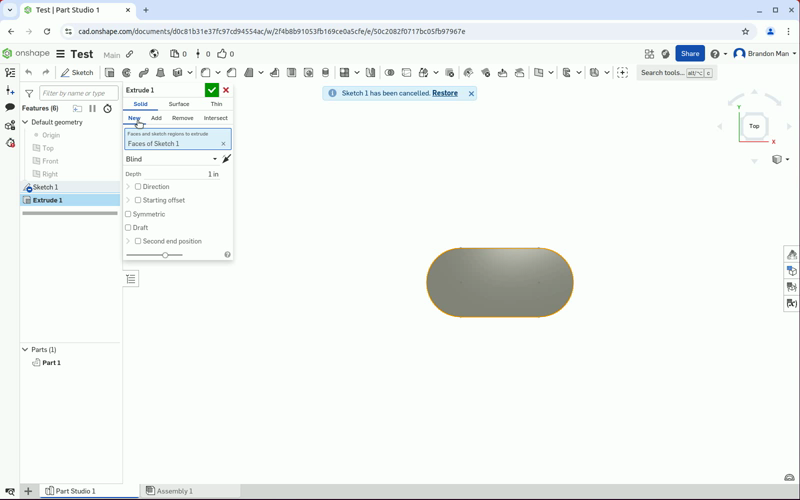
click(137, 120)
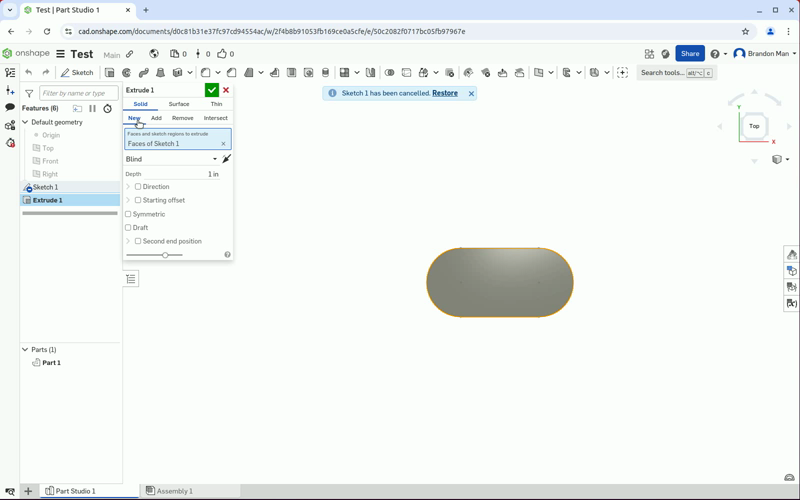
key(tab, 4)
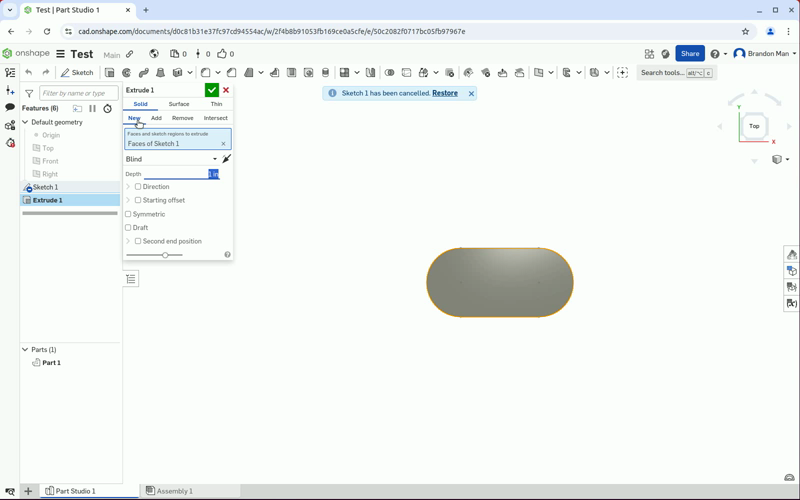
text(3.611)
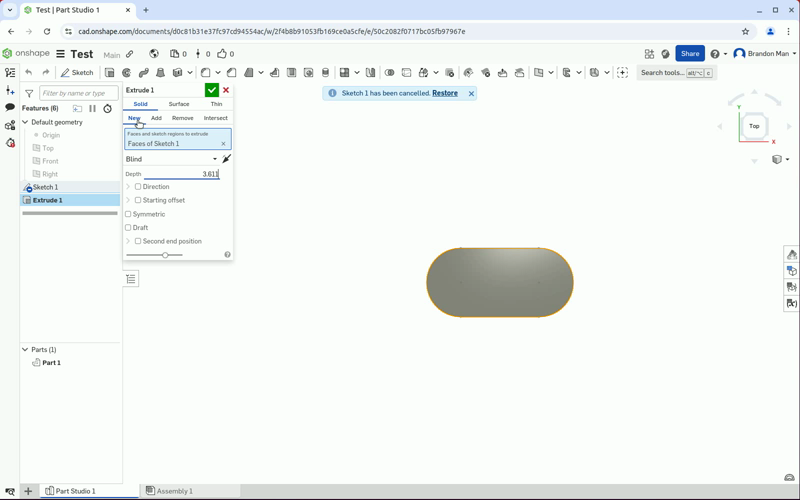
key(enter)
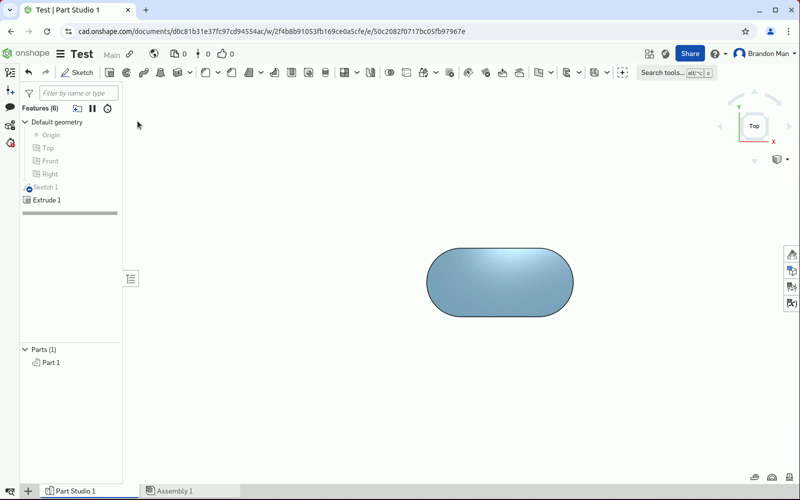
key(shift+h)
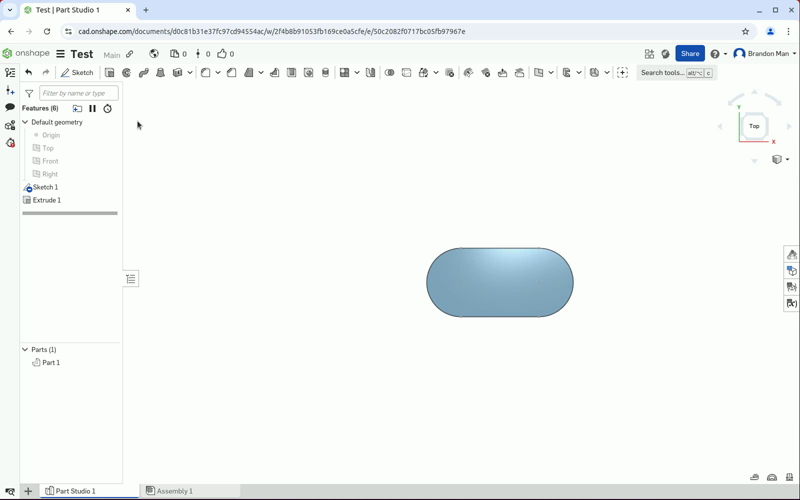
key(shift+h)
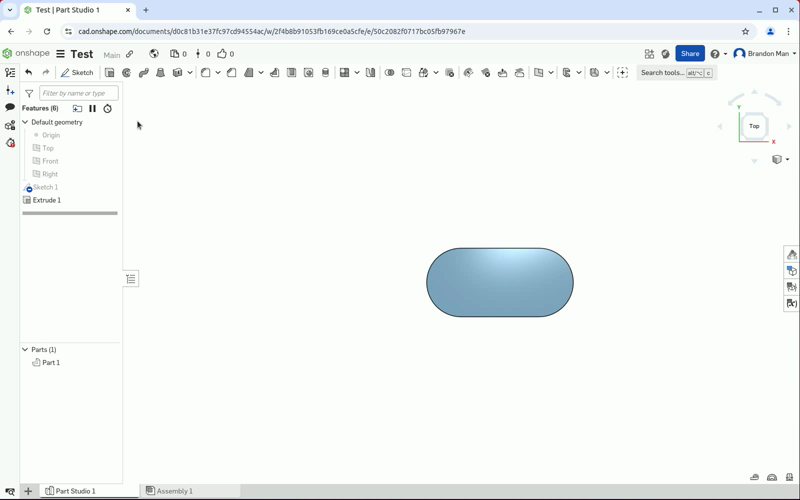
mouse_move(73, 189)
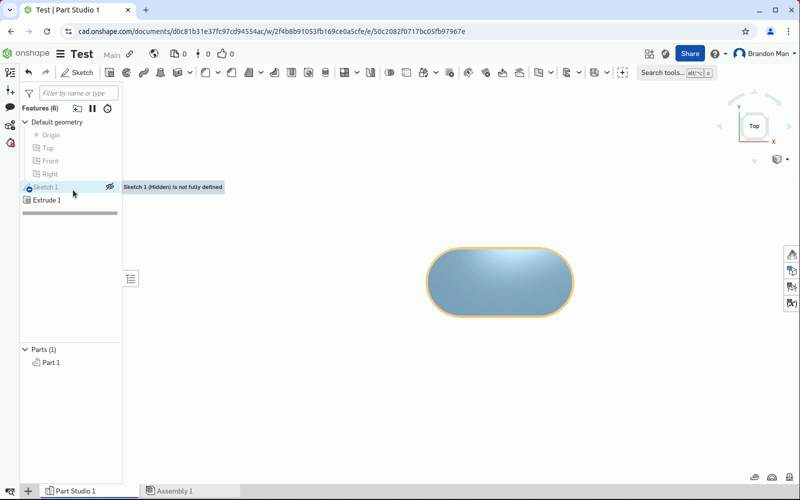
click(73, 189)
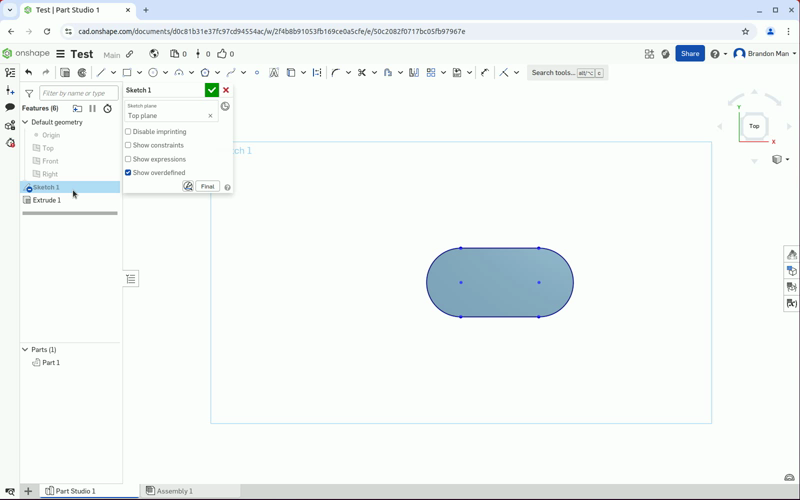
mouse_move(229, 92)
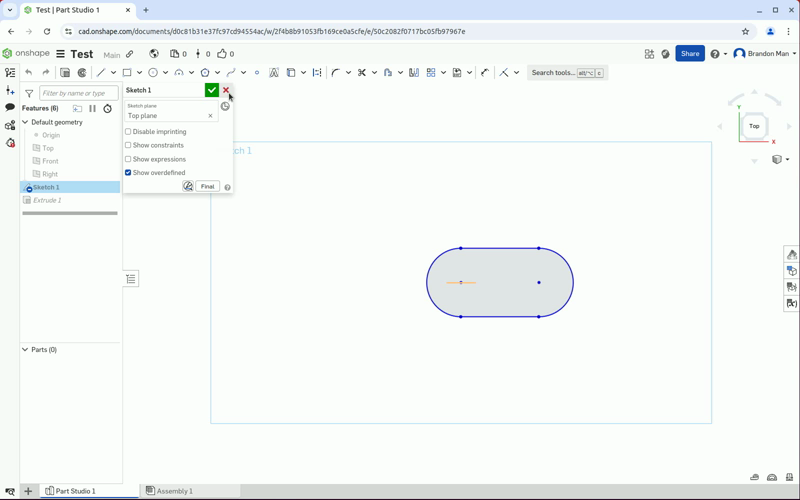
click(229, 92)
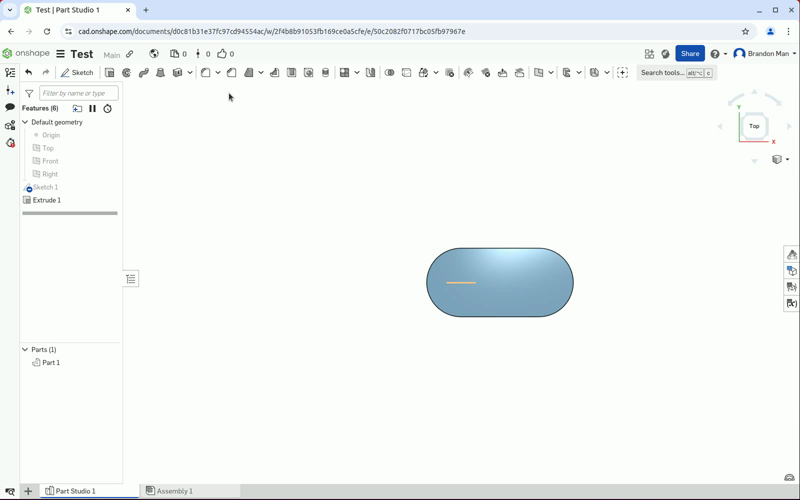
mouse_move(541, 75)
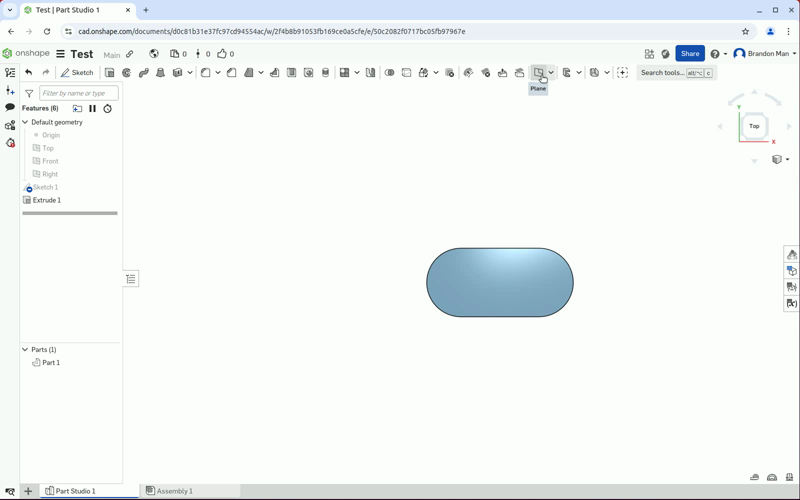
click(541, 75)
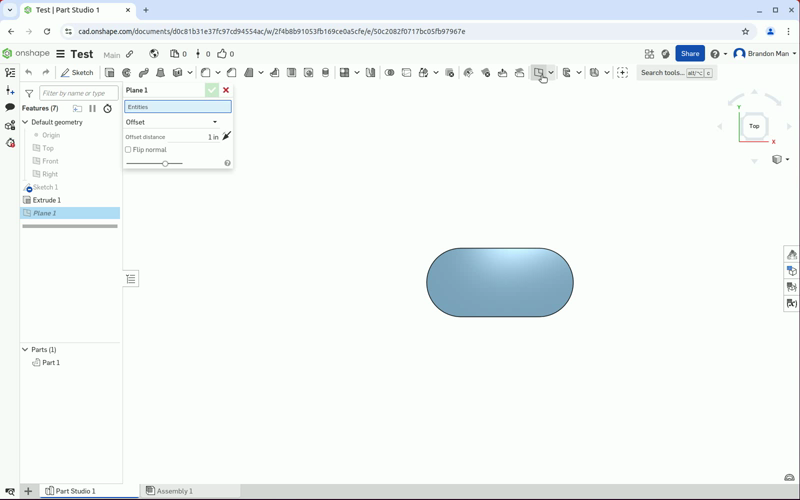
mouse_move(73, 150)
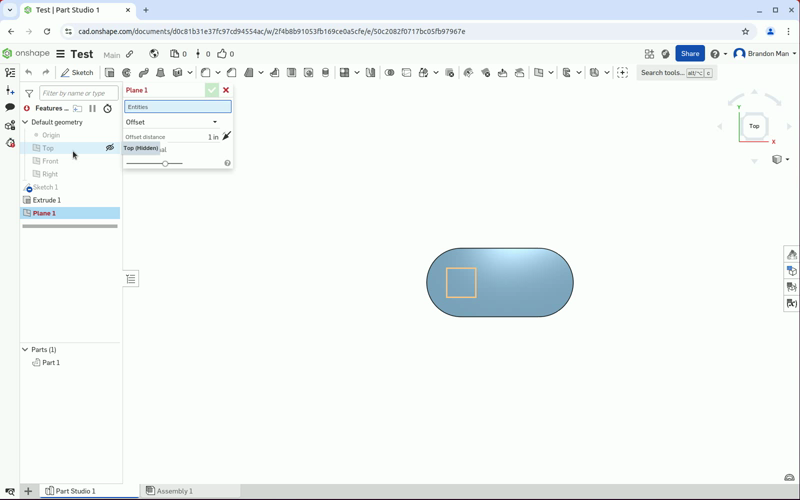
click(73, 150)
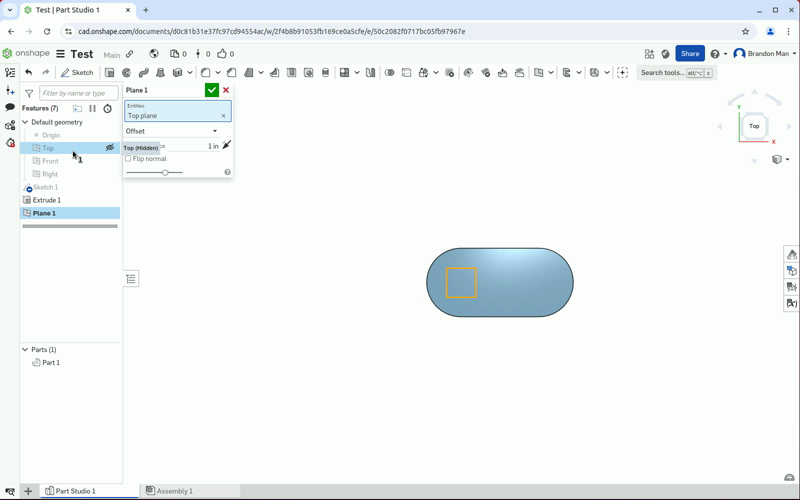
key(tab, 2)
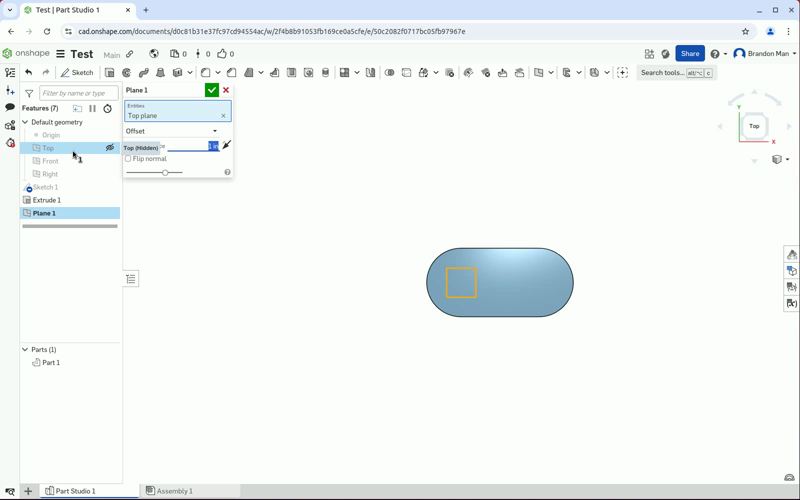
text(3.605)
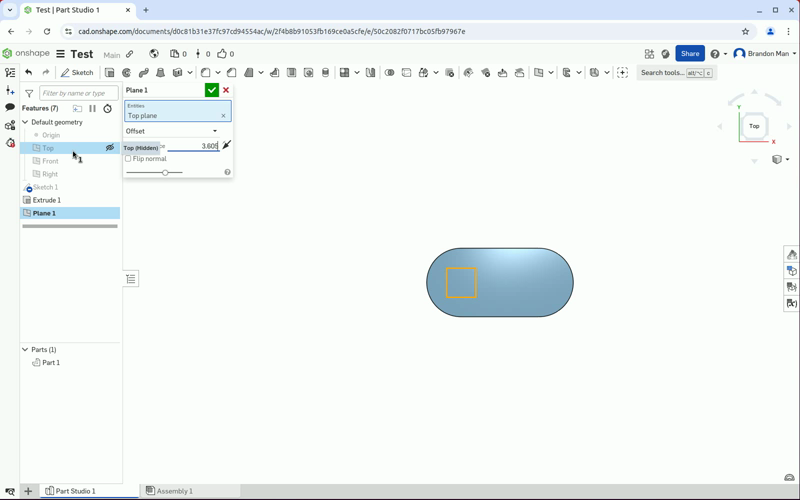
key(enter, 2)
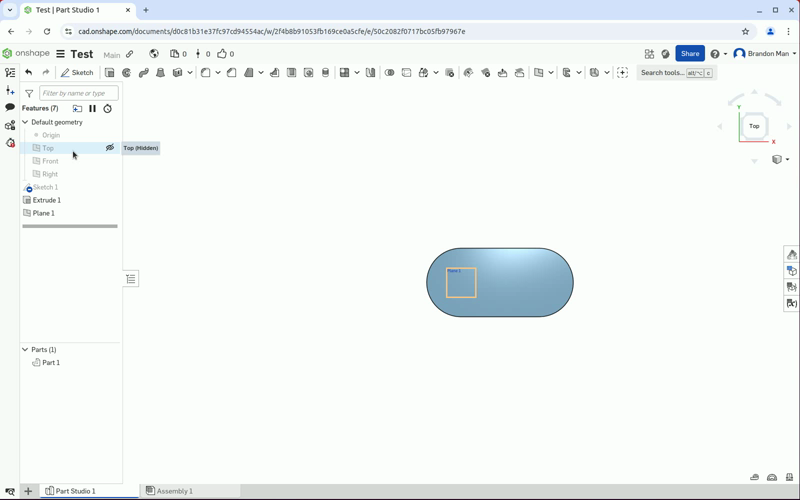
key(shift+s)
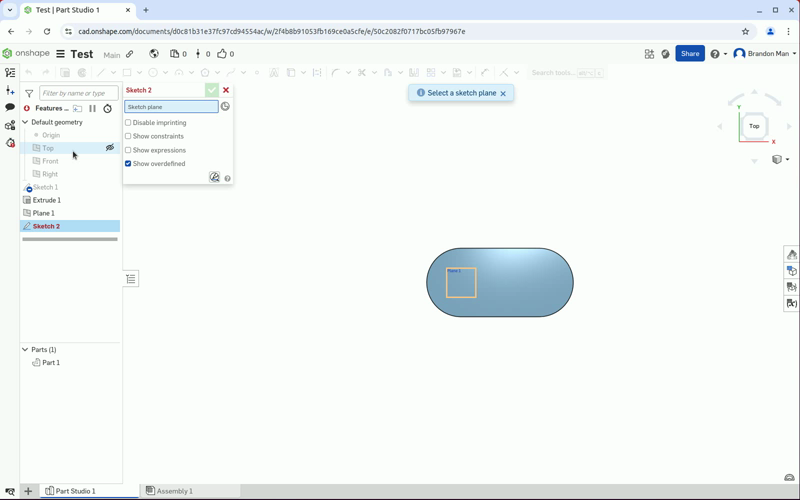
mouse_move(73, 215)
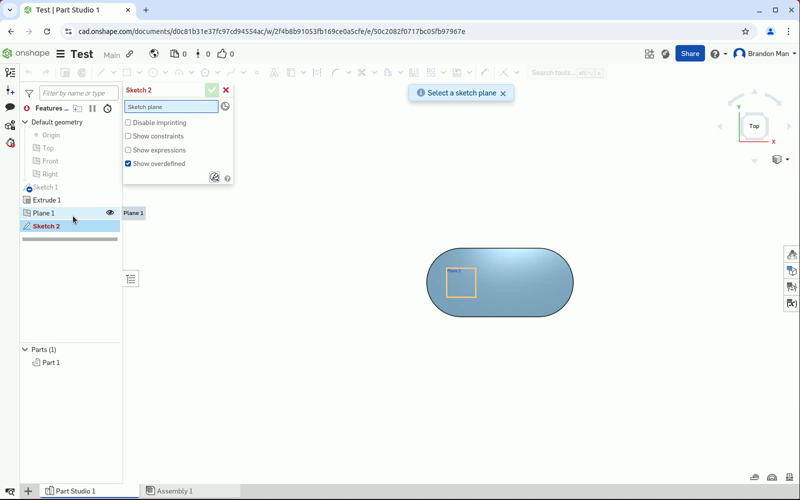
click(73, 215)
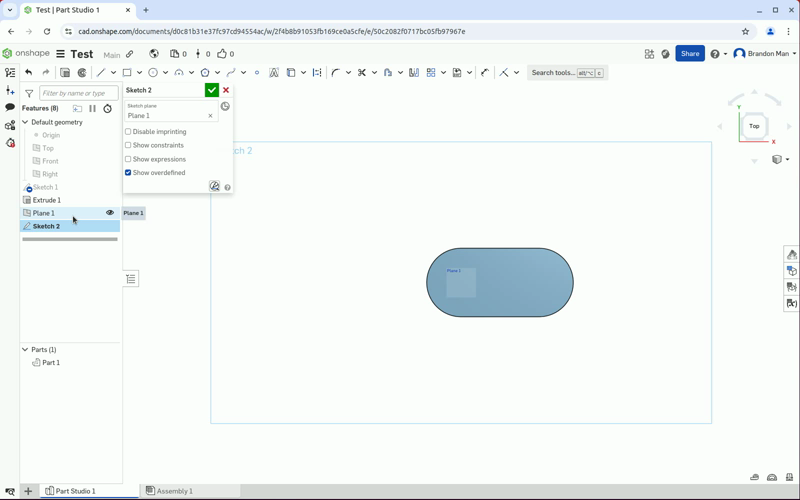
mouse_move(73, 352)
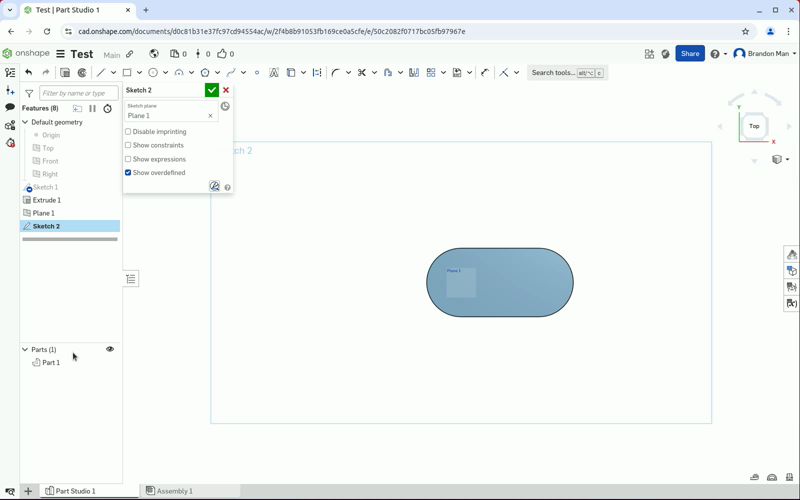
key(y)
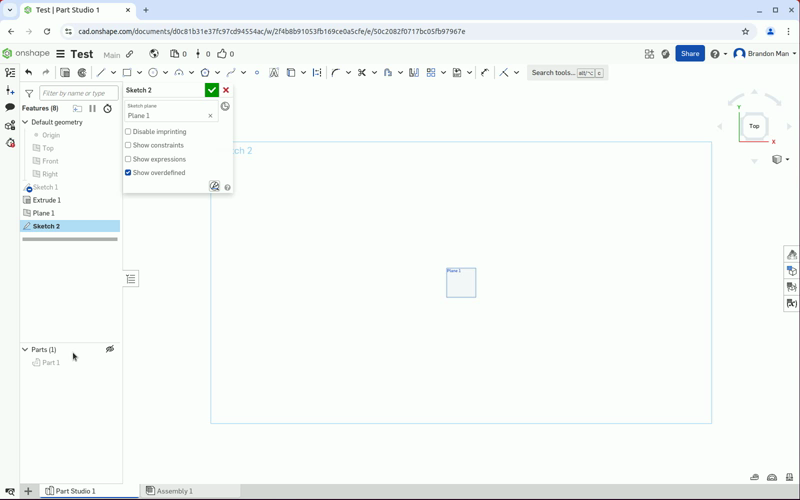
key(c)
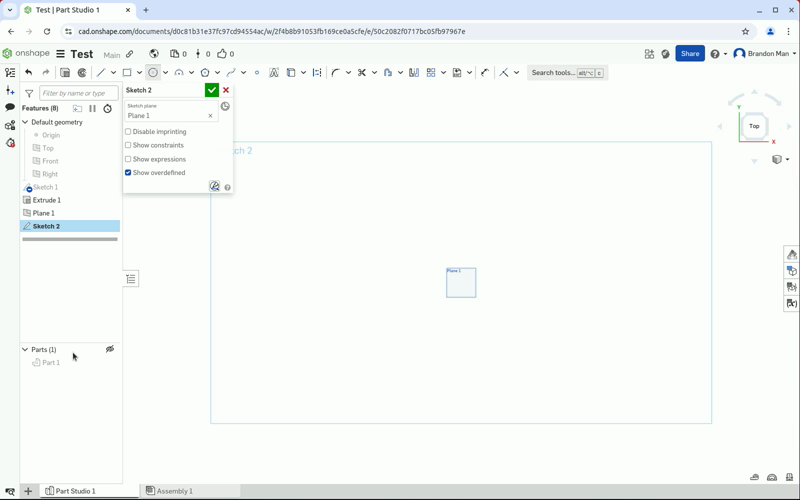
key_down(shift)
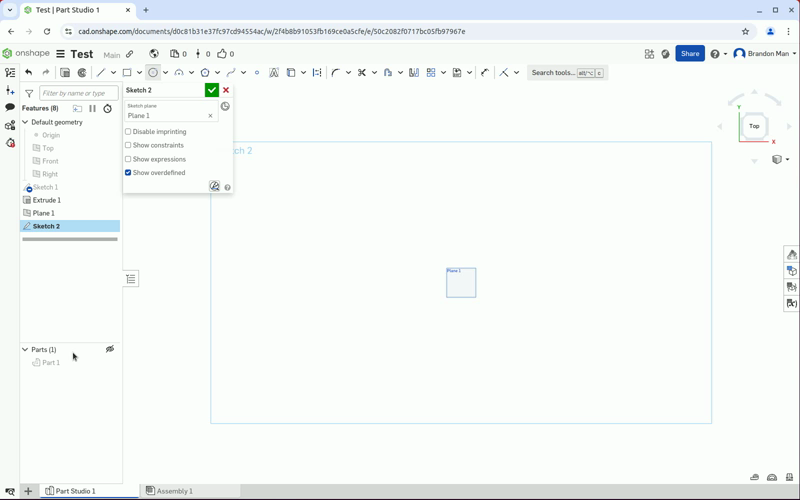
mouse_move(461, 282)
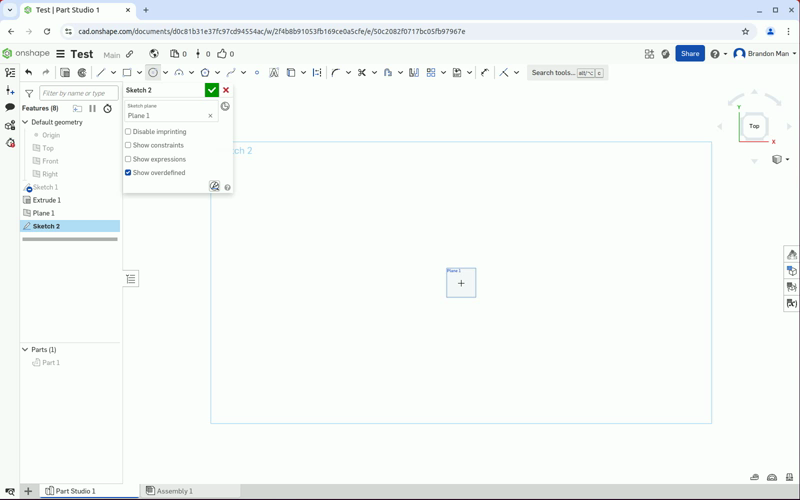
click(461, 282)
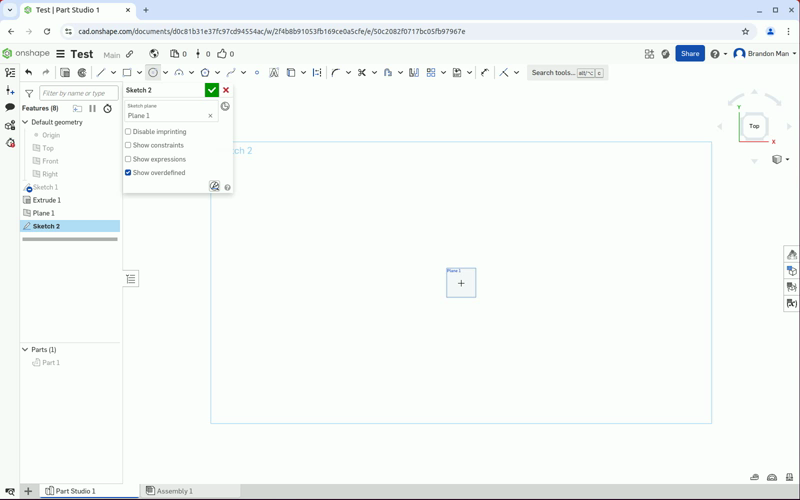
key_up(shift)
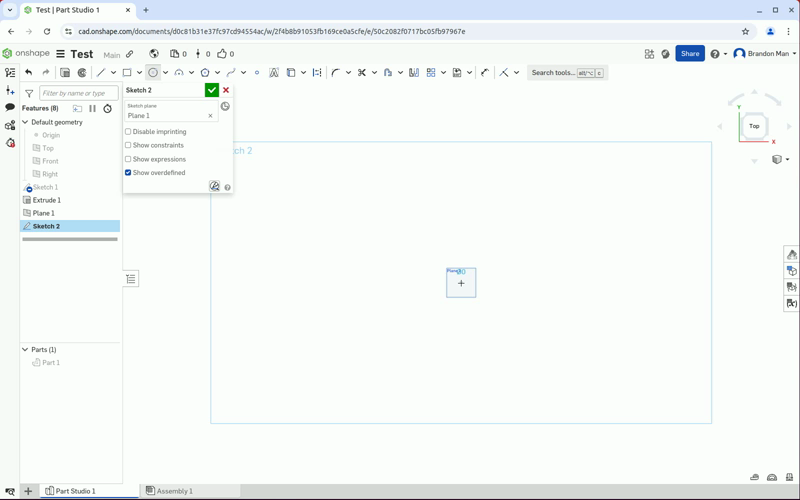
mouse_move(495, 282)
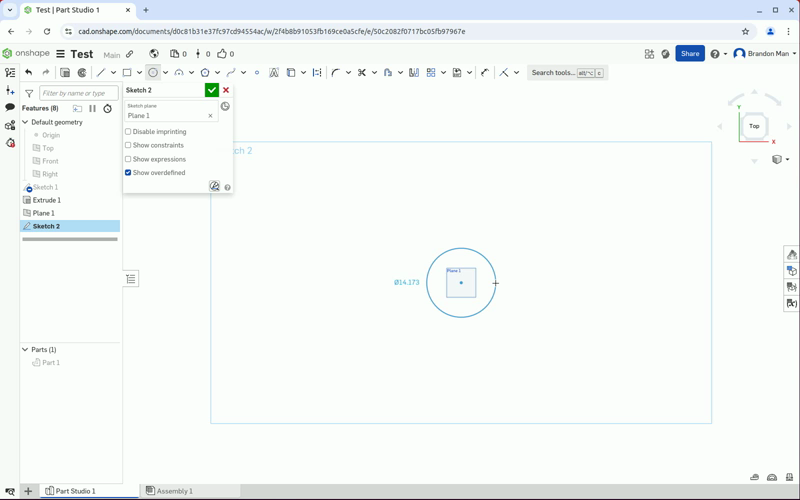
click(495, 282)
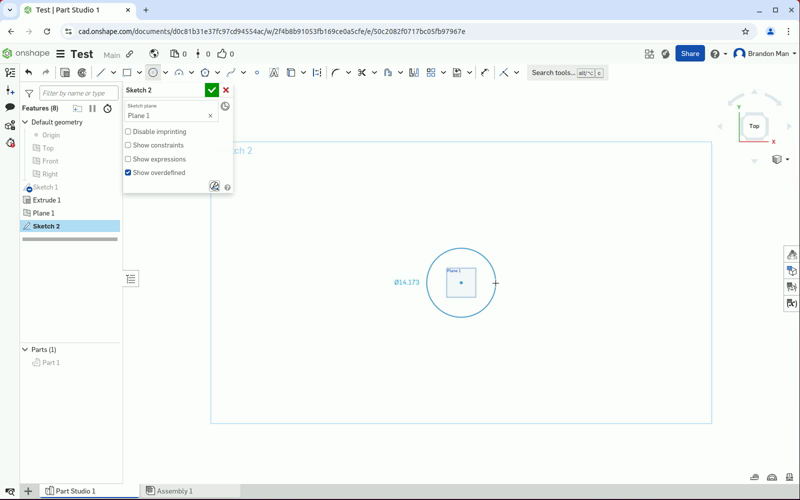
key(esc)
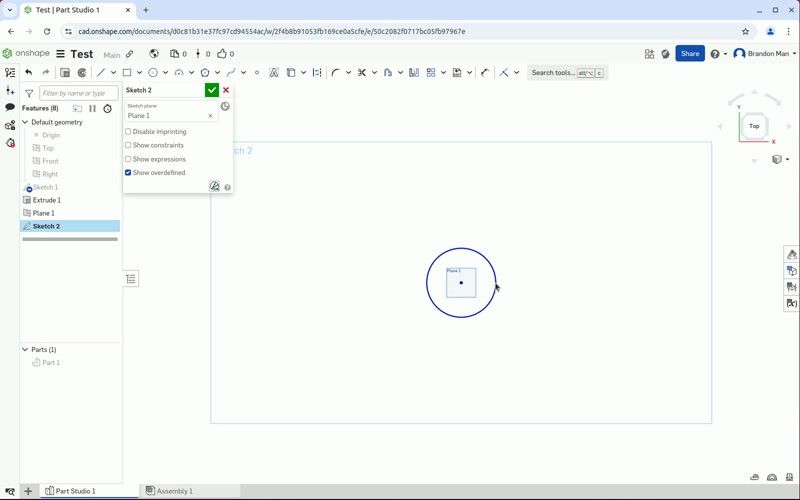
mouse_move(478, 258)
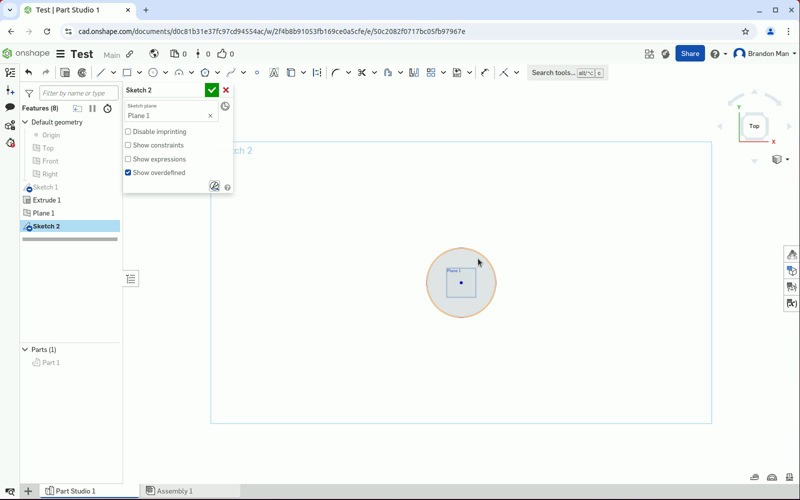
click(478, 258)
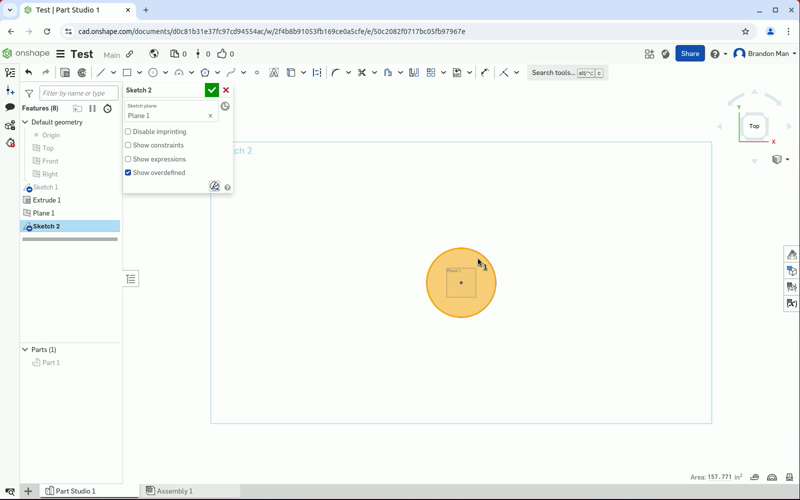
mouse_move(73, 352)
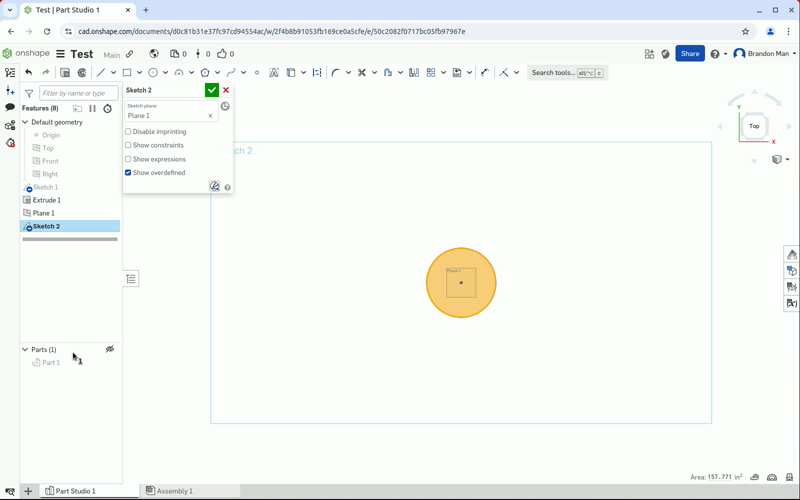
key(shift+y)
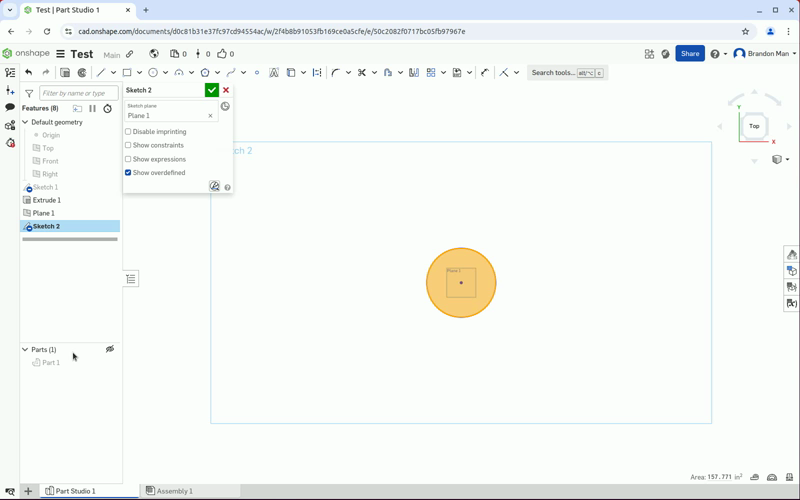
key(shift+e)
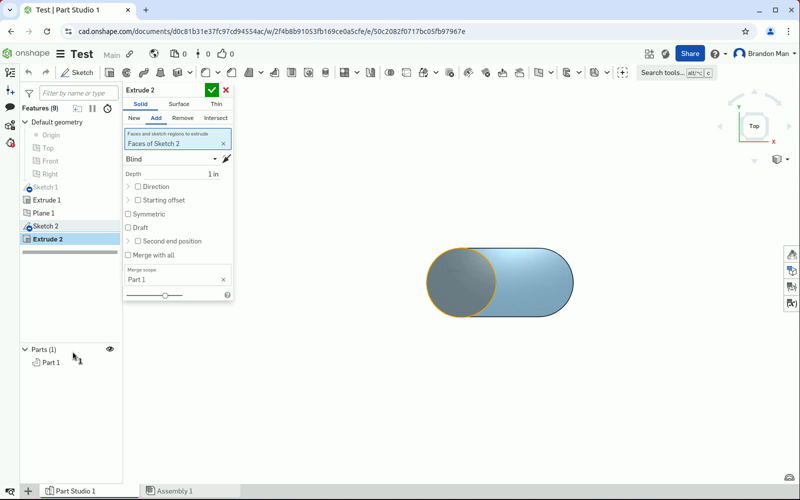
mouse_move(143, 106)
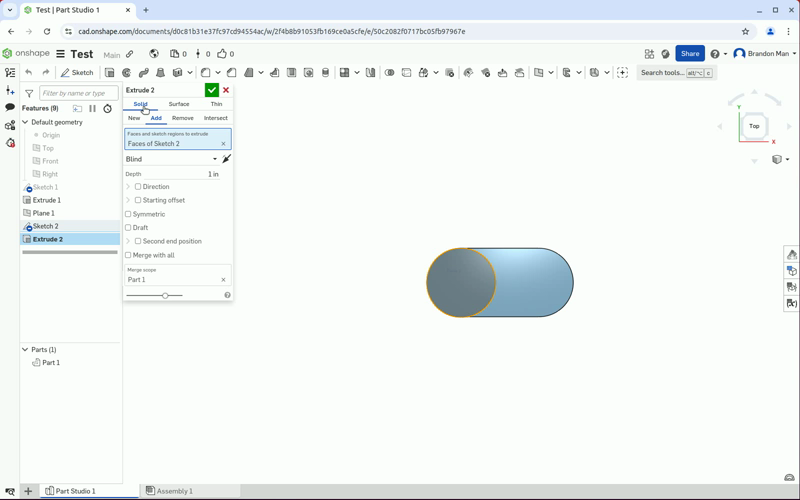
click(143, 106)
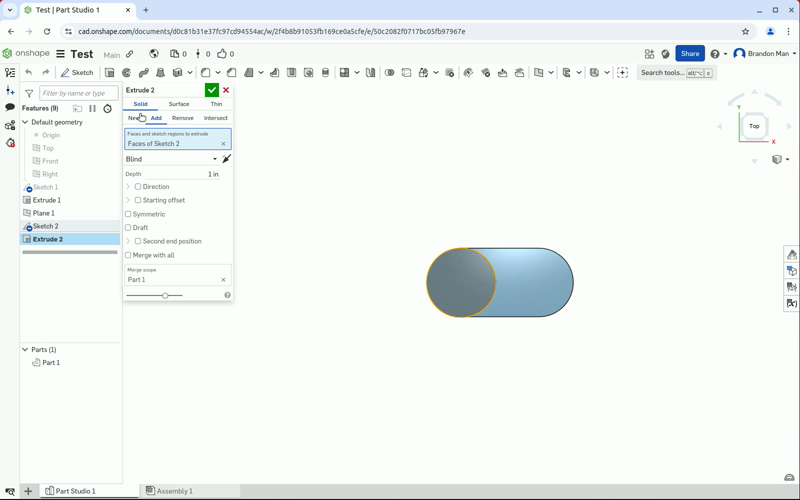
mouse_move(137, 120)
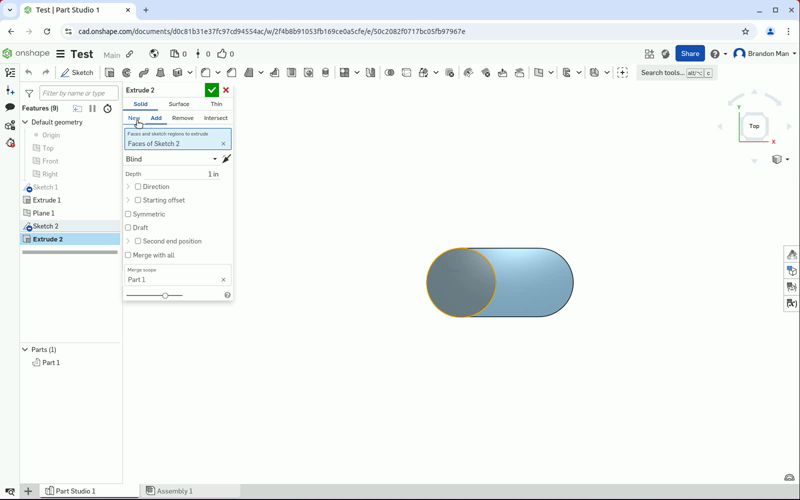
click(137, 120)
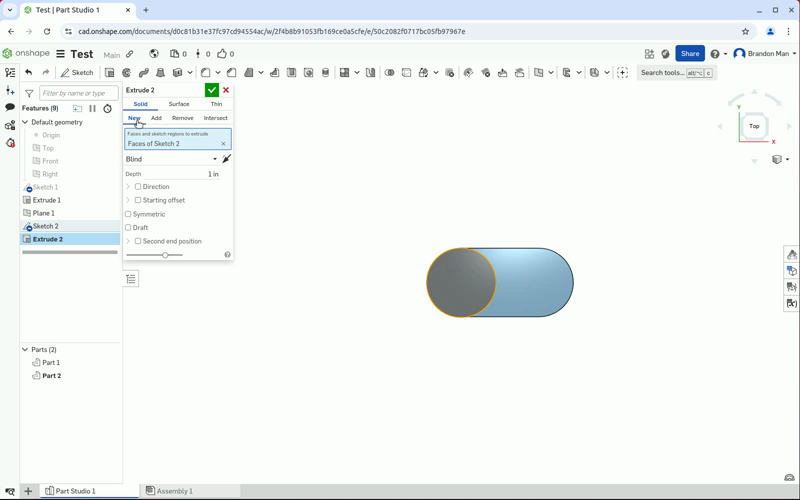
key(tab, 4)
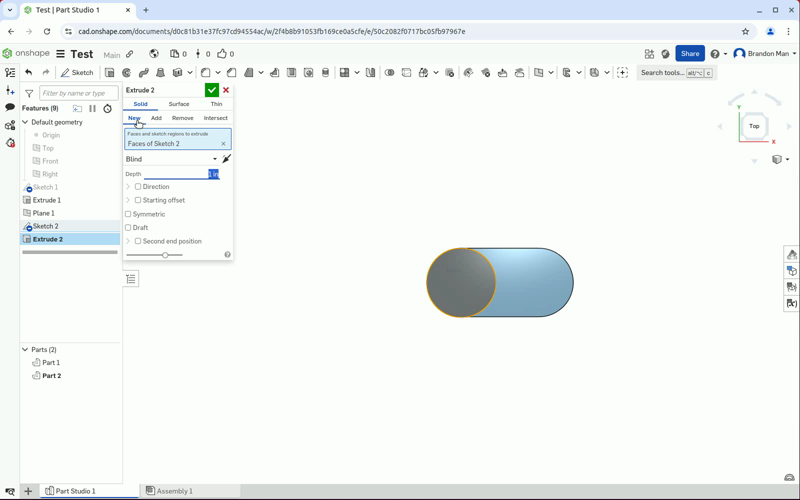
text(6.981)
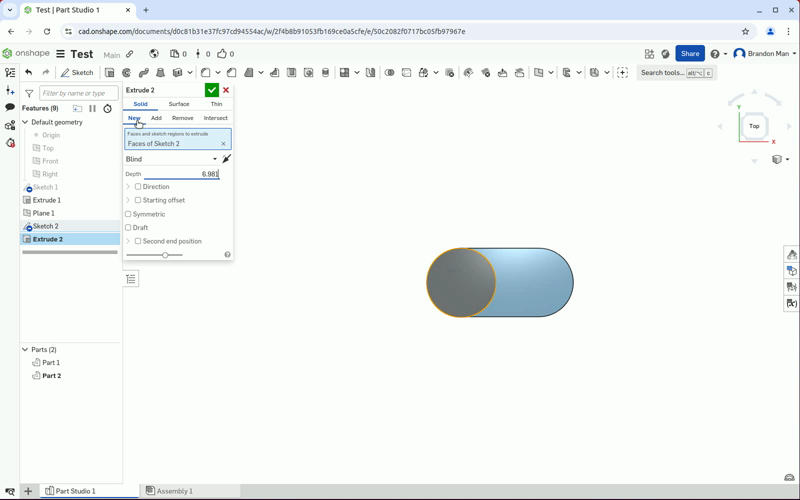
key(enter)
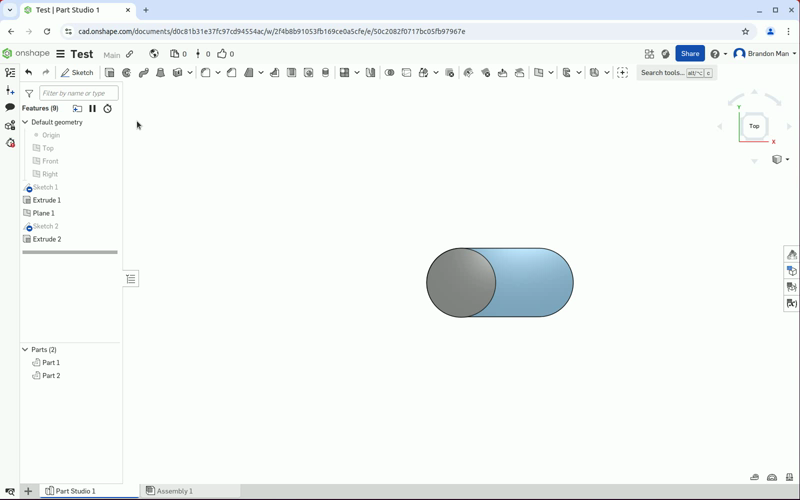
key(shift+h)
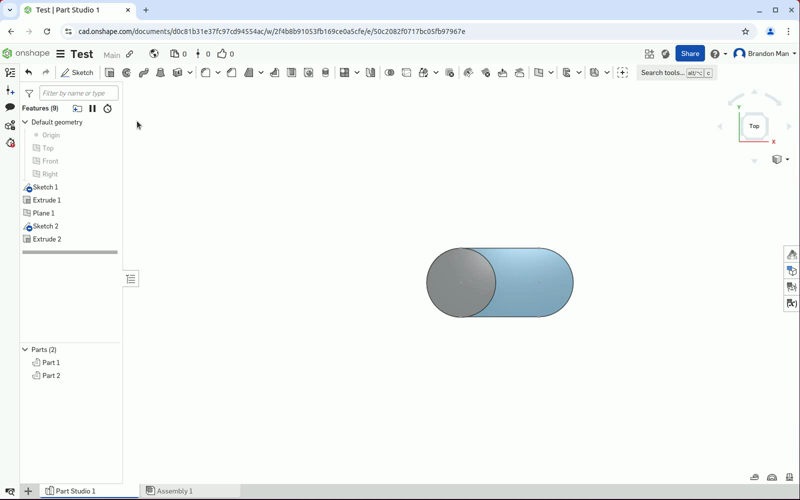
key(shift+h)
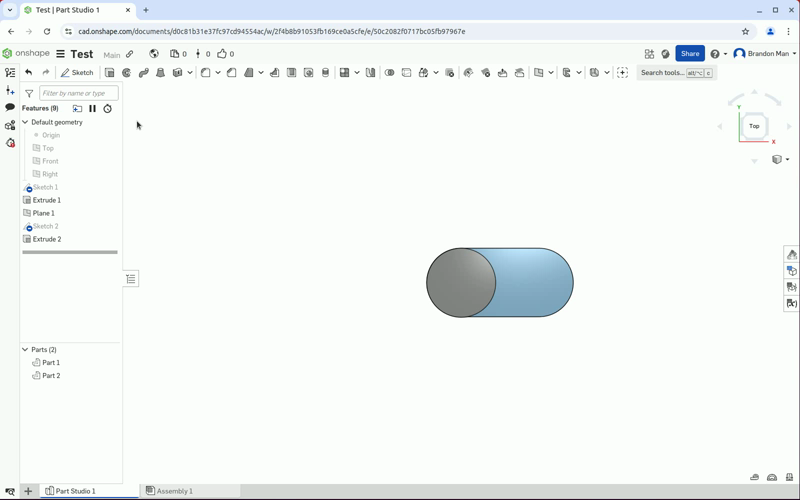
mouse_move(73, 189)
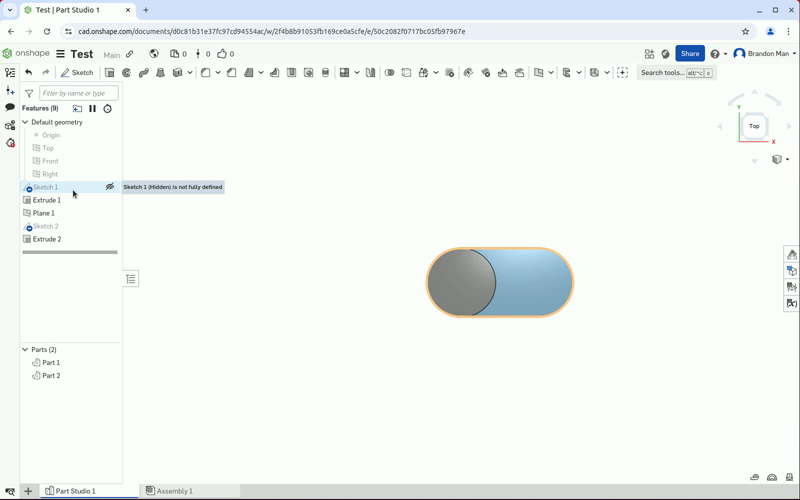
click(73, 189)
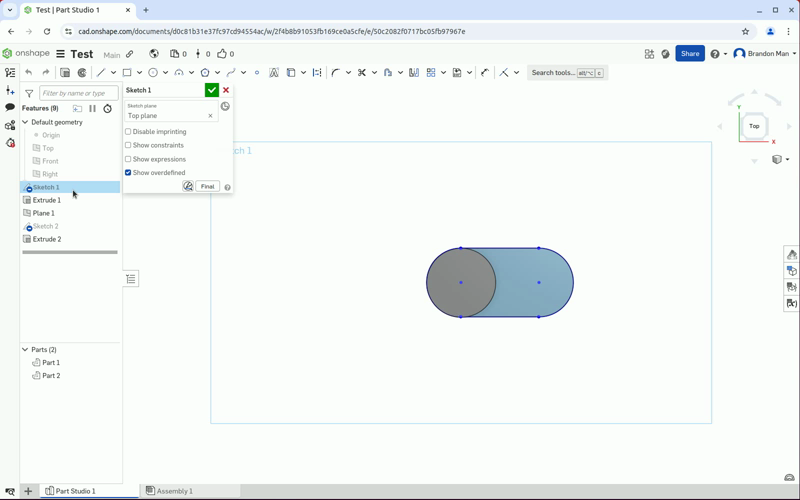
mouse_move(229, 92)
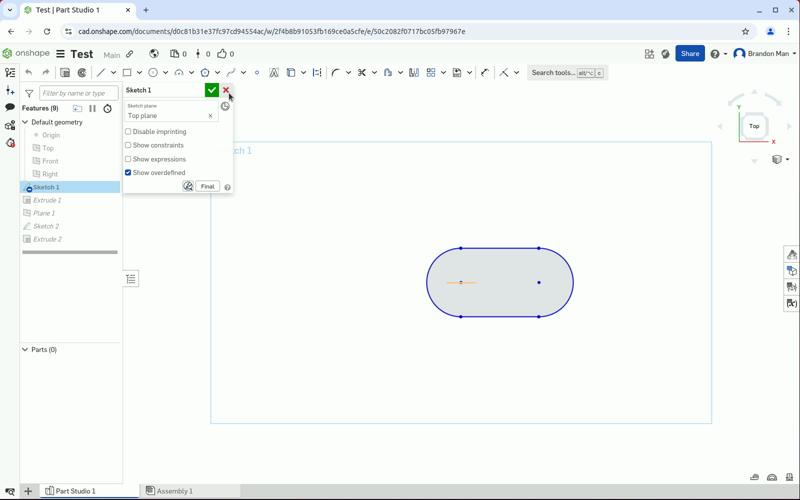
click(229, 92)
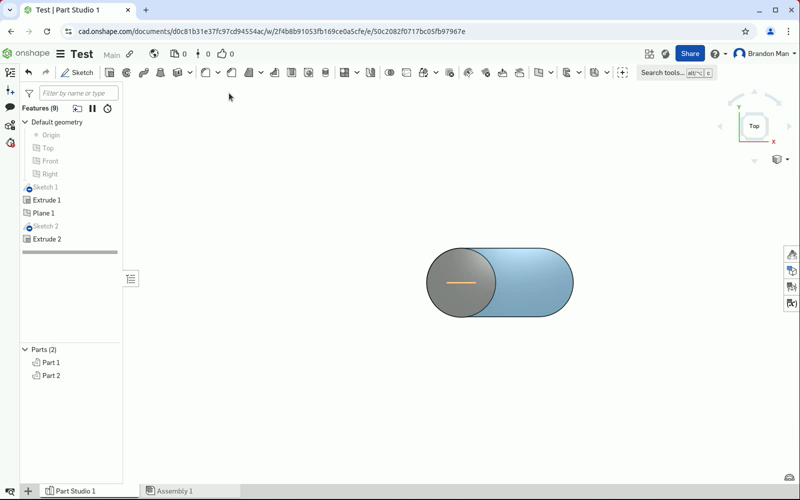
mouse_move(541, 75)
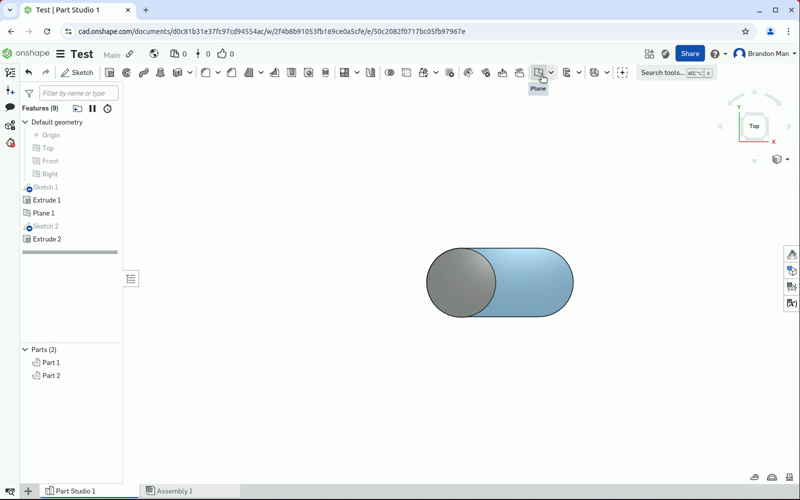
click(541, 75)
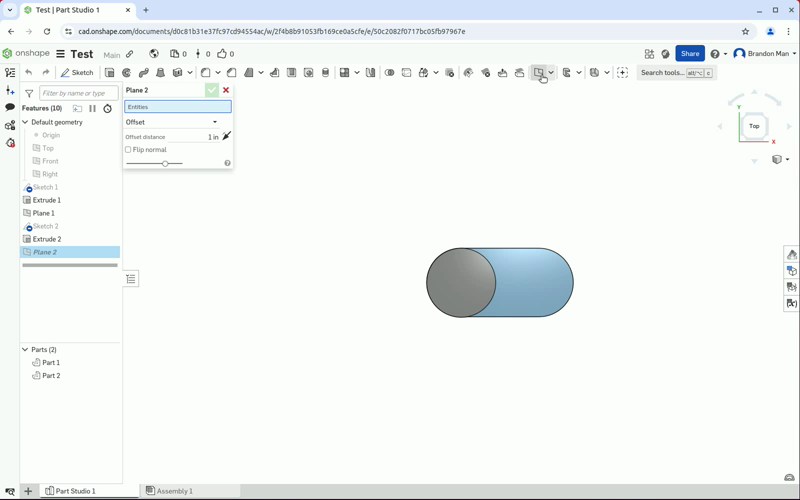
mouse_move(73, 150)
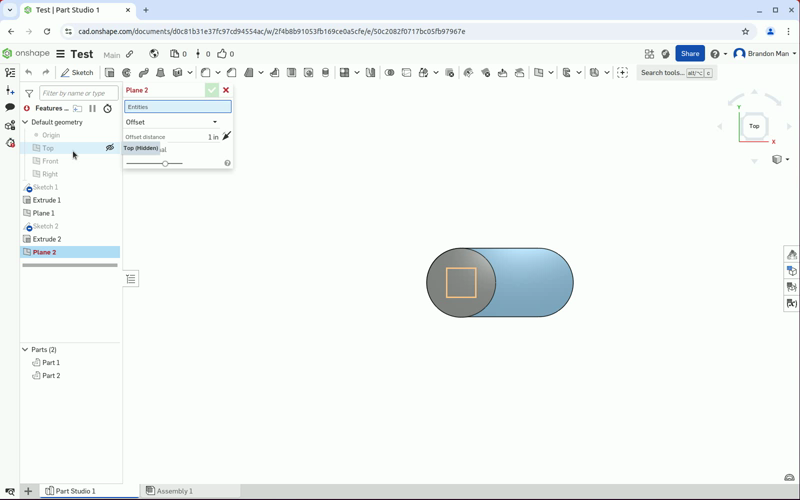
click(73, 150)
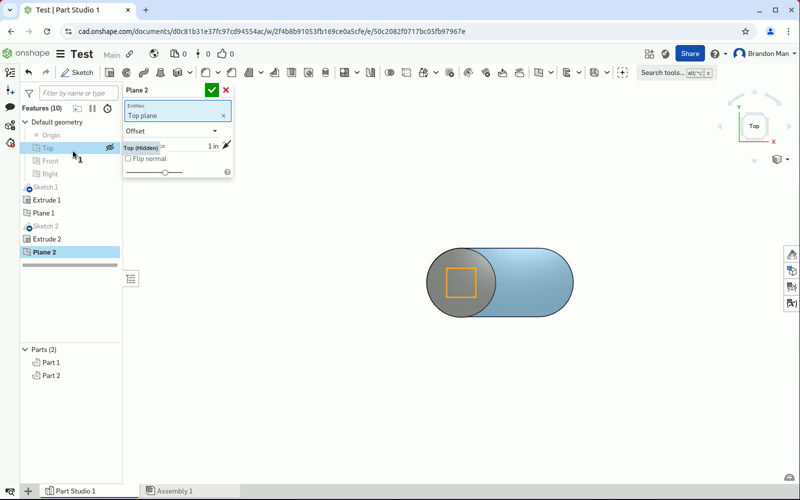
key(tab, 2)
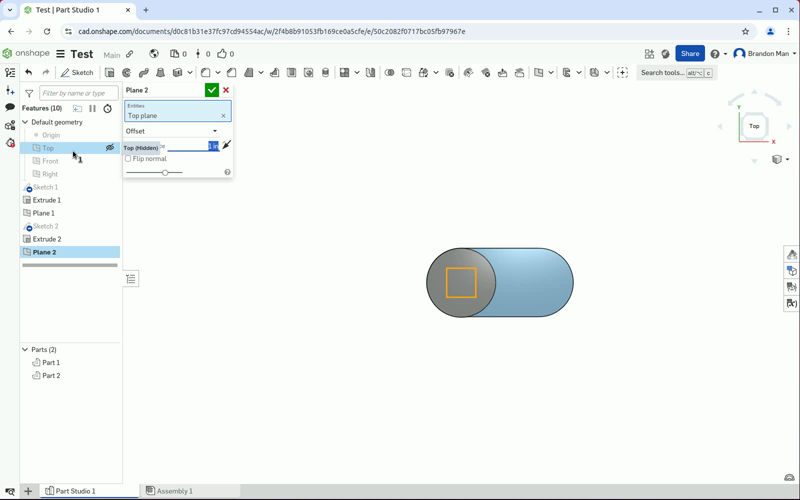
text(10.599)
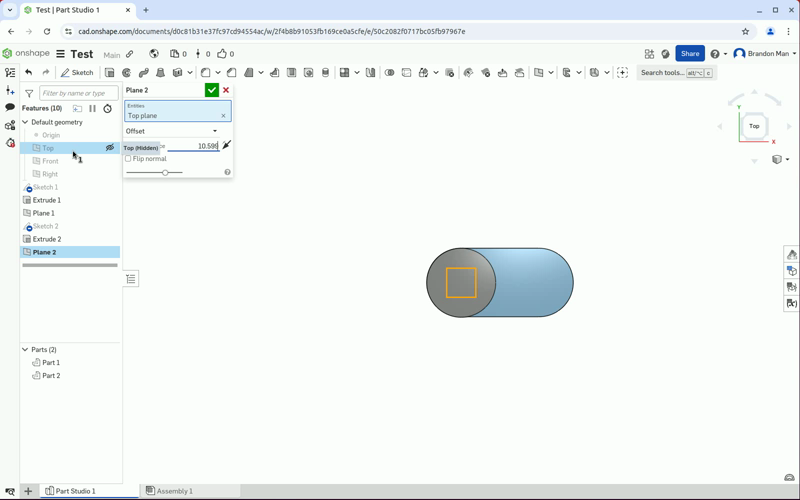
key(enter, 2)
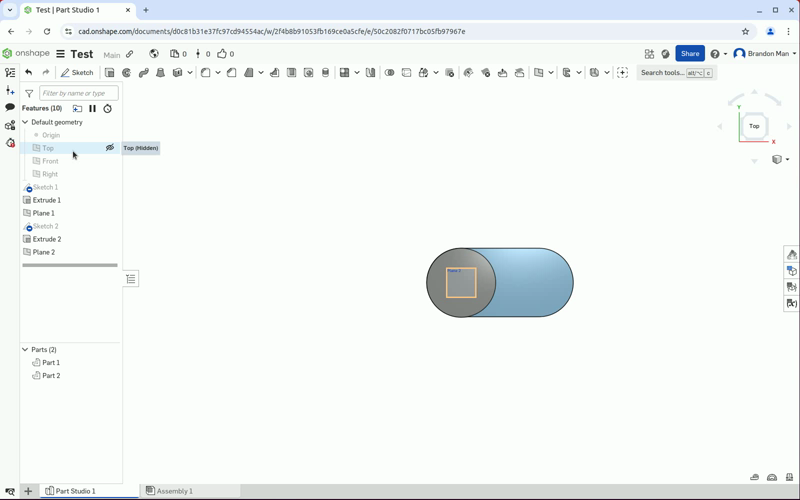
key(shift+s)
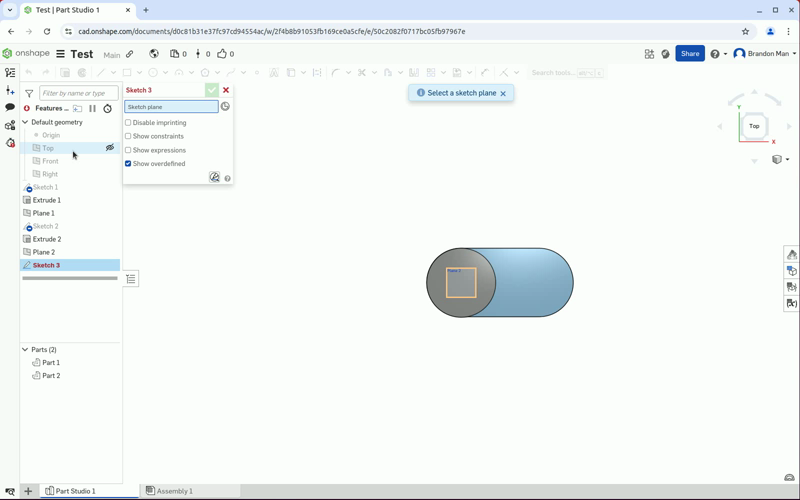
mouse_move(73, 254)
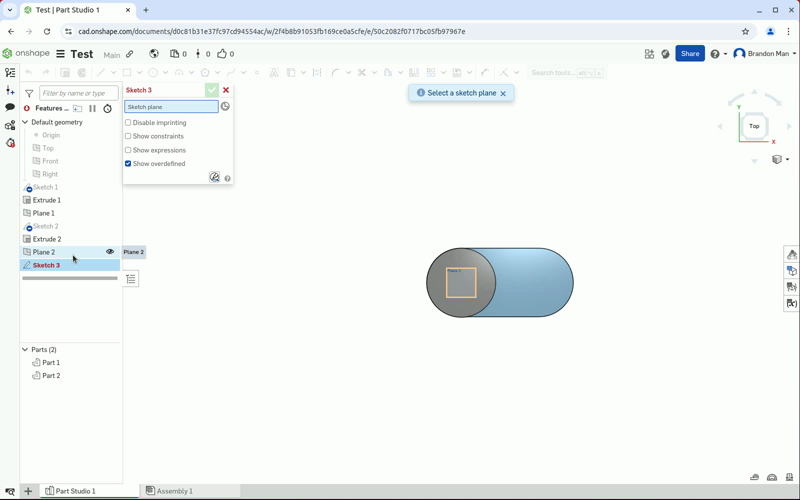
click(73, 254)
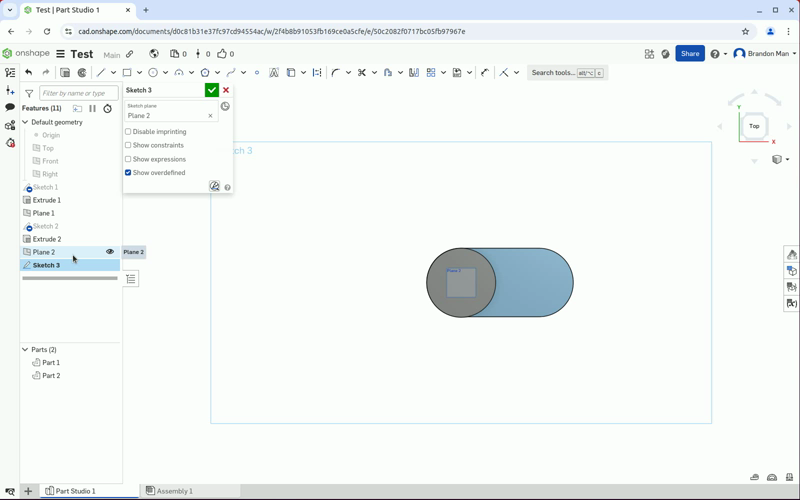
mouse_move(73, 352)
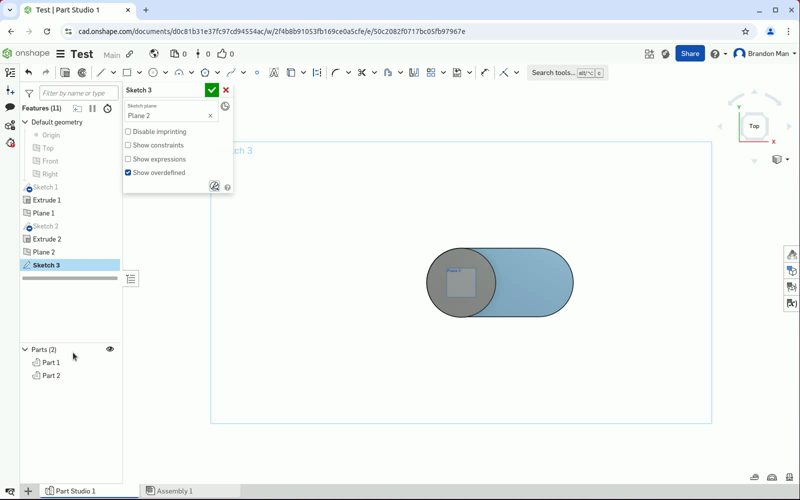
key(y)
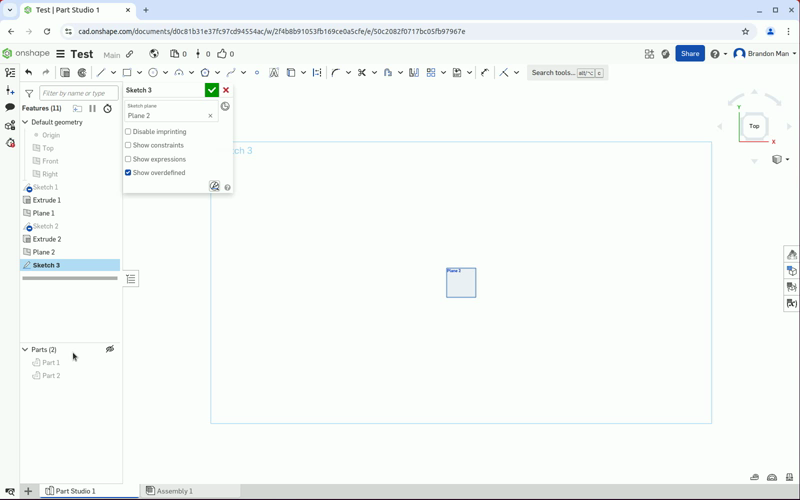
key(c)
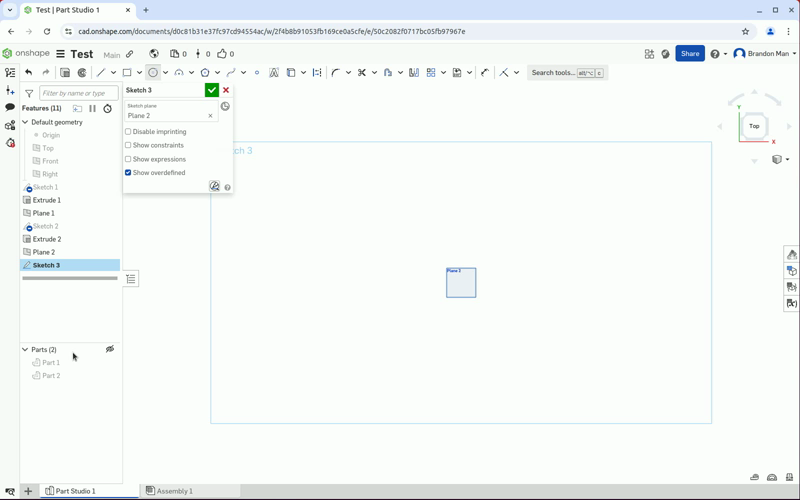
key_down(shift)
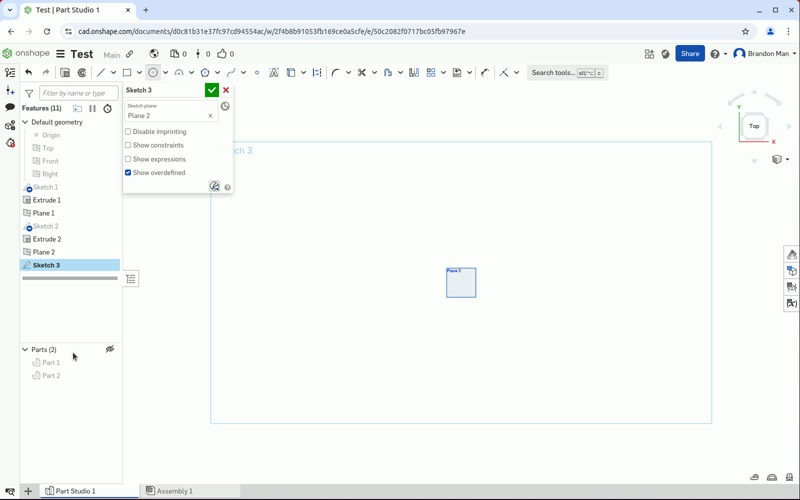
mouse_move(460, 282)
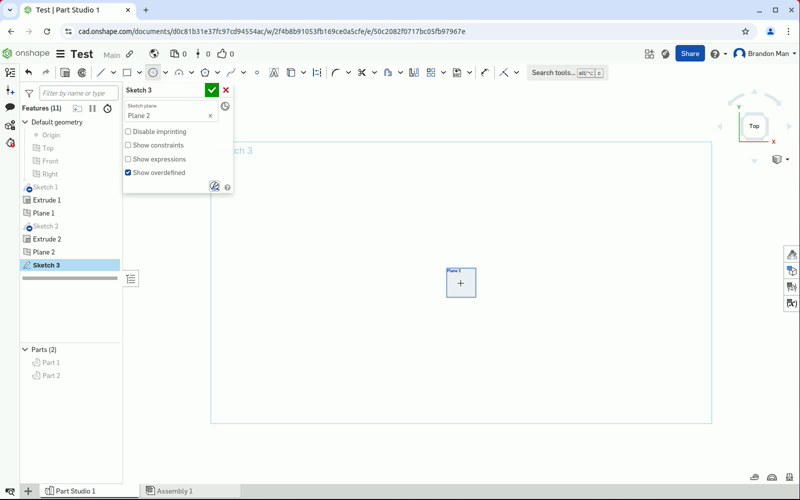
click(460, 282)
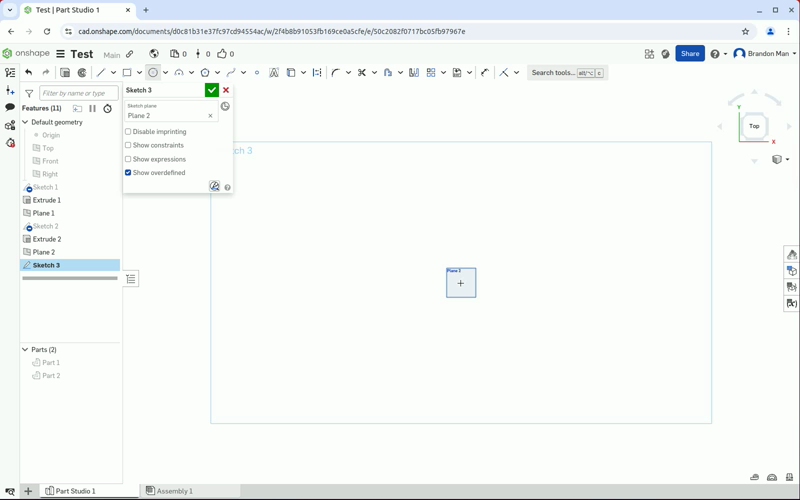
key_up(shift)
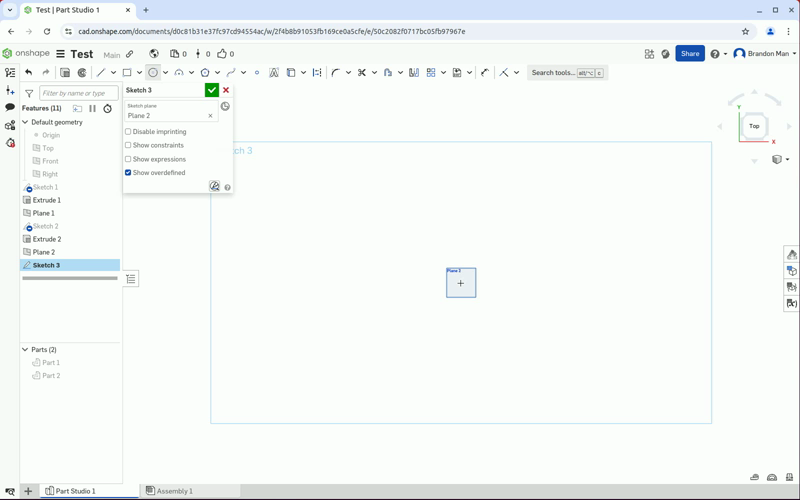
mouse_move(478, 282)
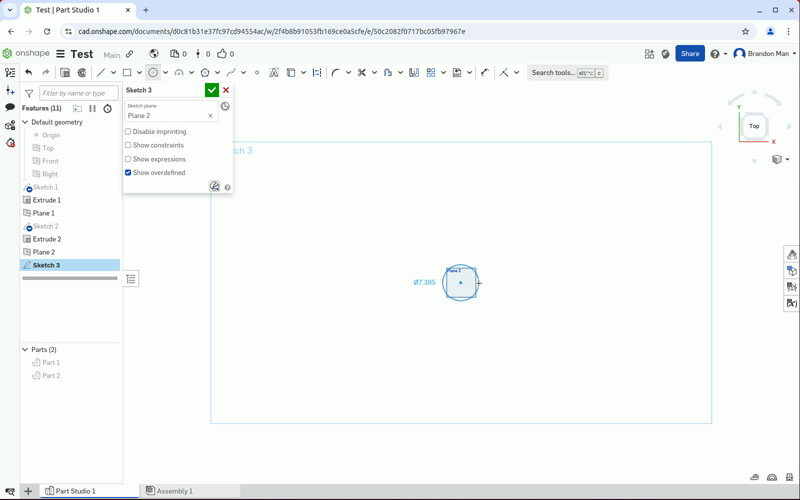
click(478, 282)
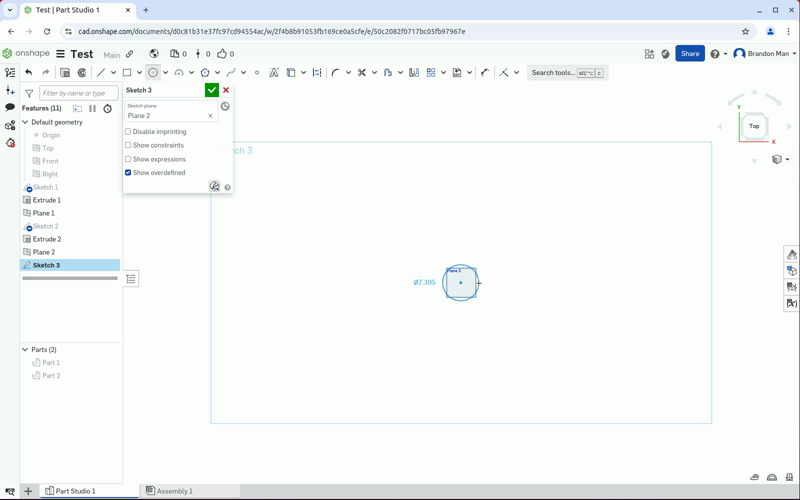
key(esc)
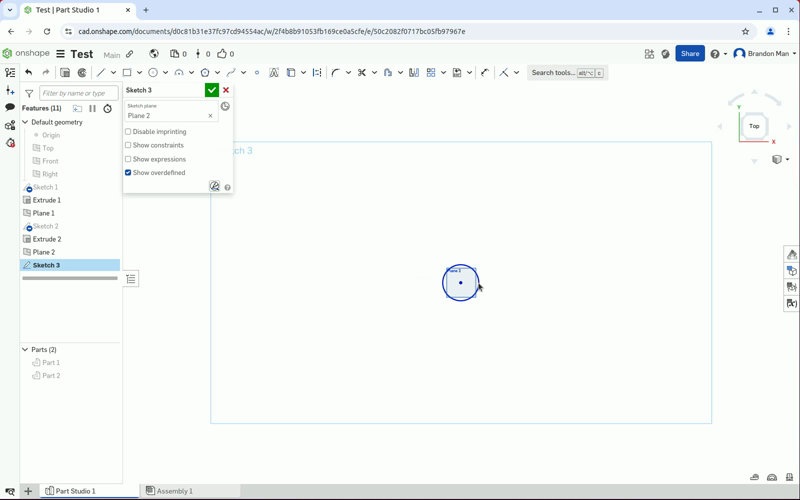
mouse_move(460, 271)
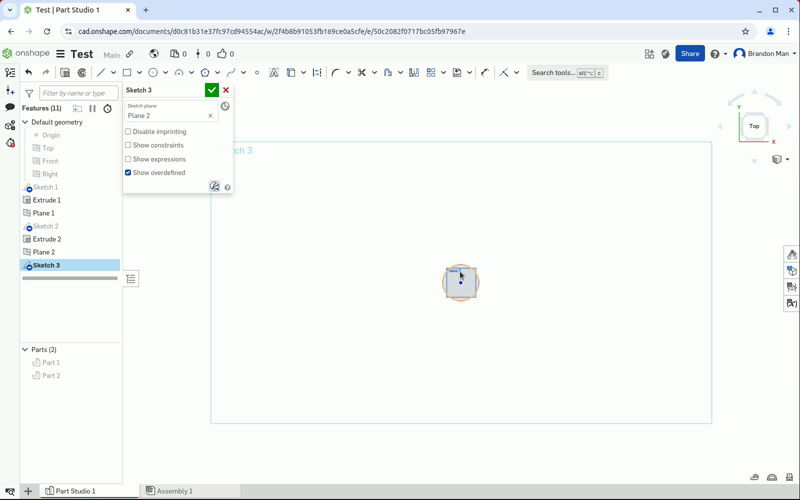
scroll(6)
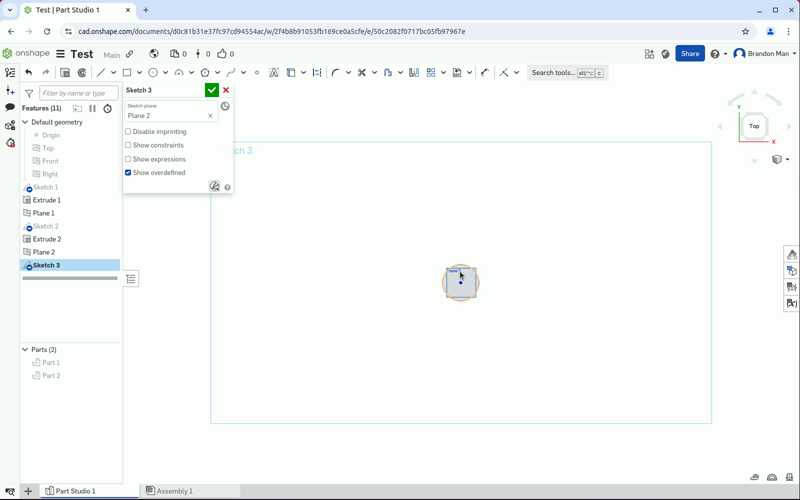
scroll(6)
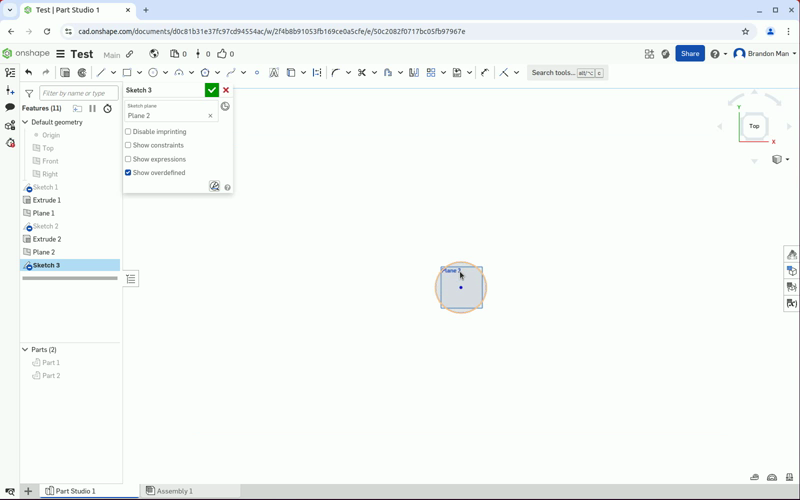
scroll(6)
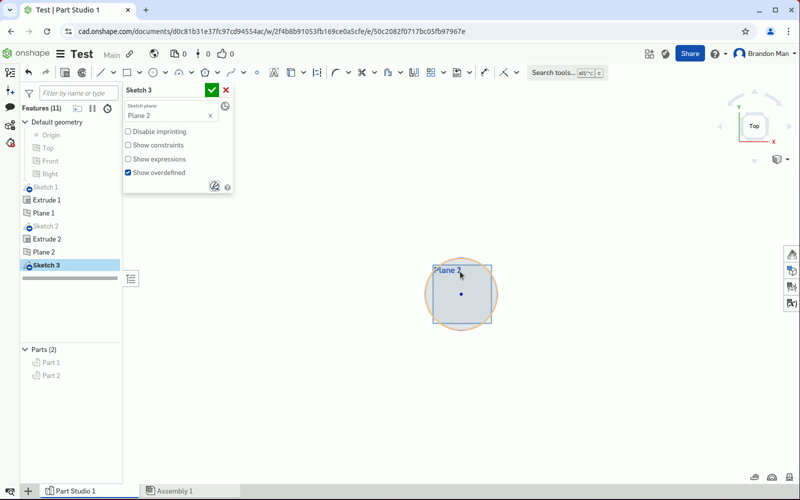
scroll(6)
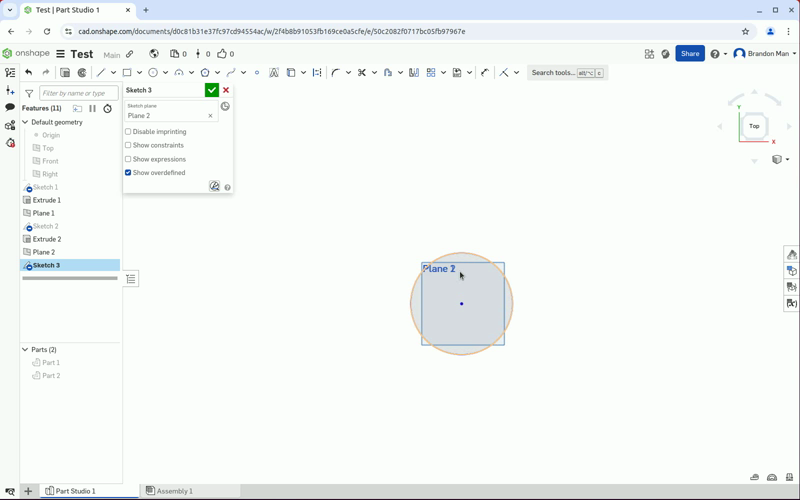
scroll(6)
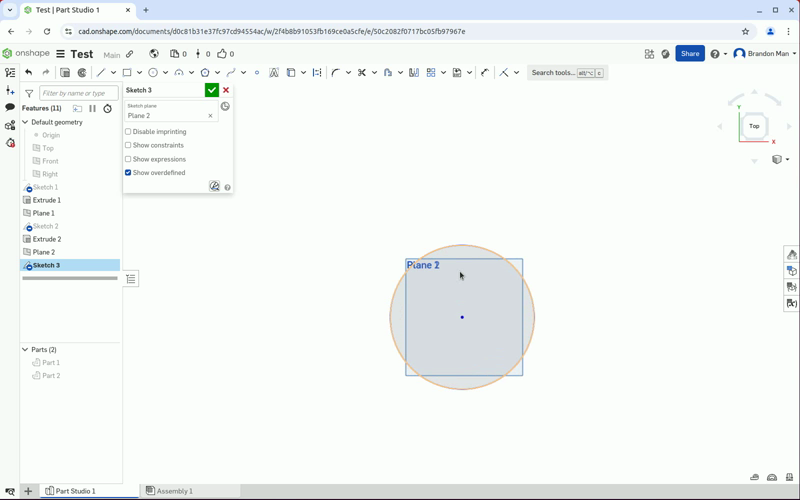
scroll(6)
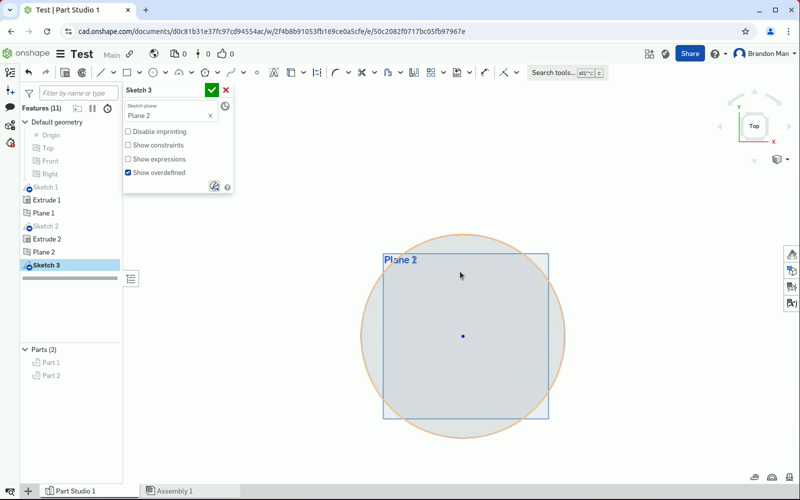
scroll(6)
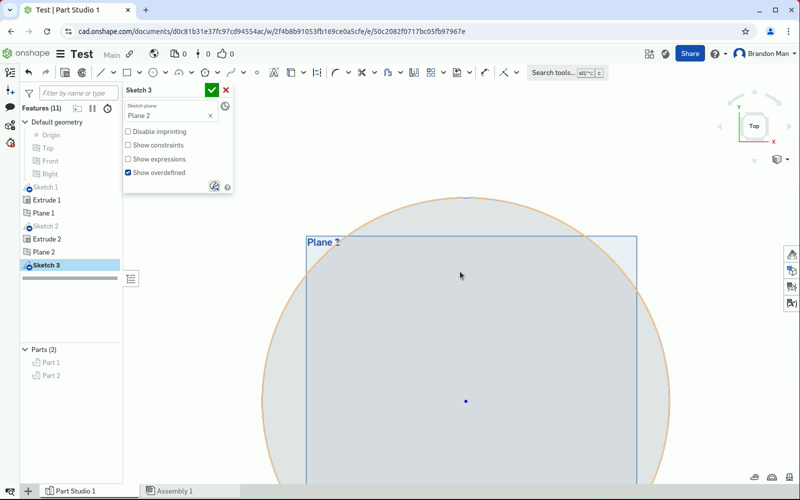
click(460, 271)
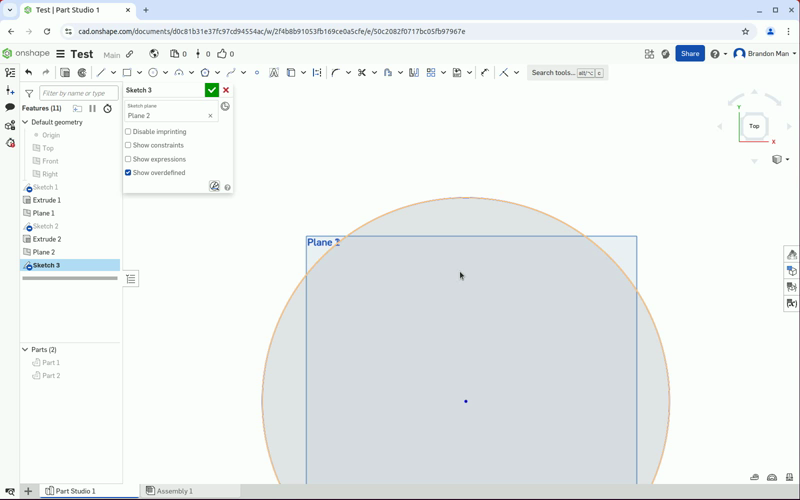
scroll(-6)
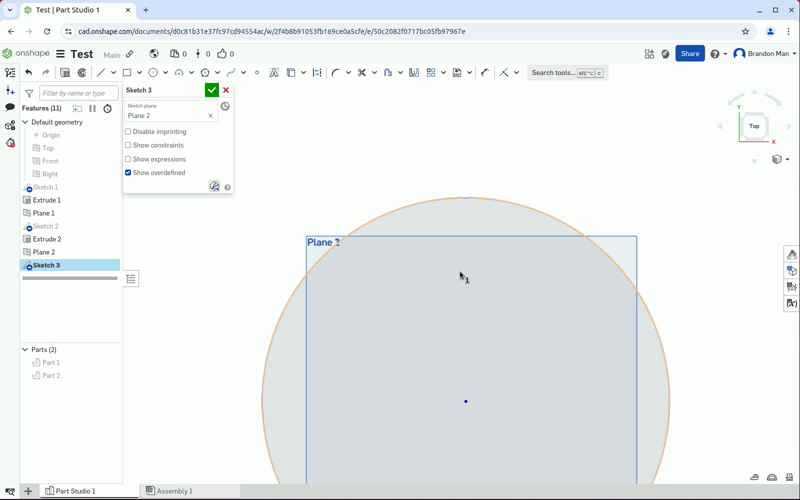
scroll(-6)
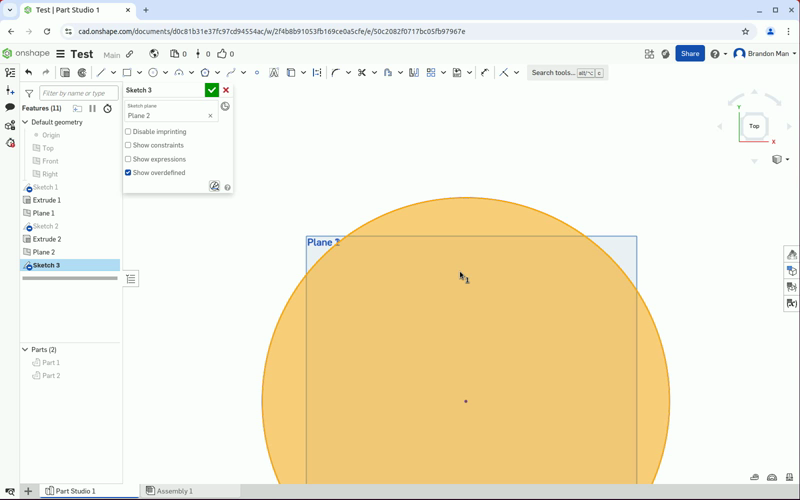
scroll(-6)
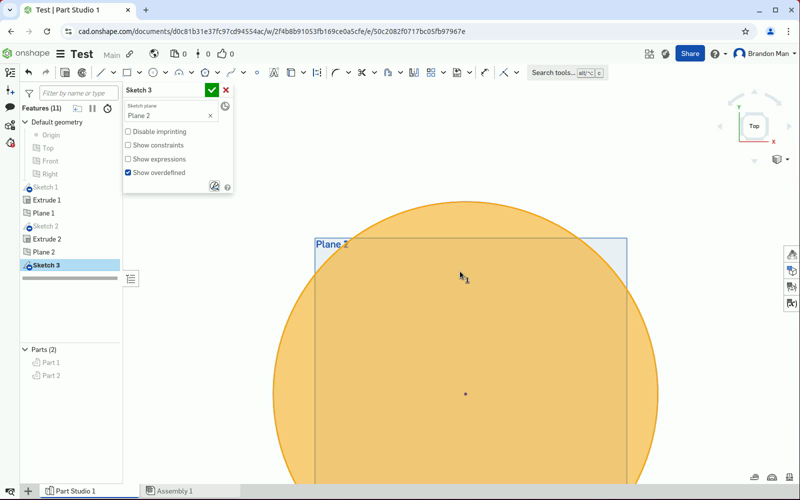
scroll(-6)
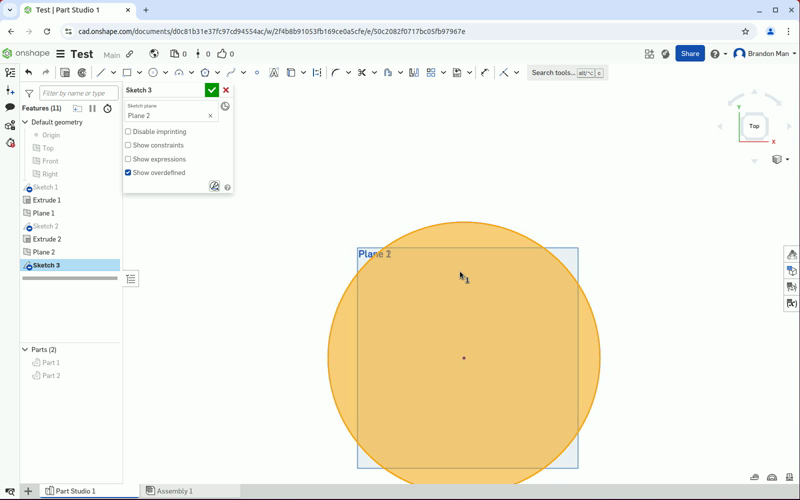
scroll(-6)
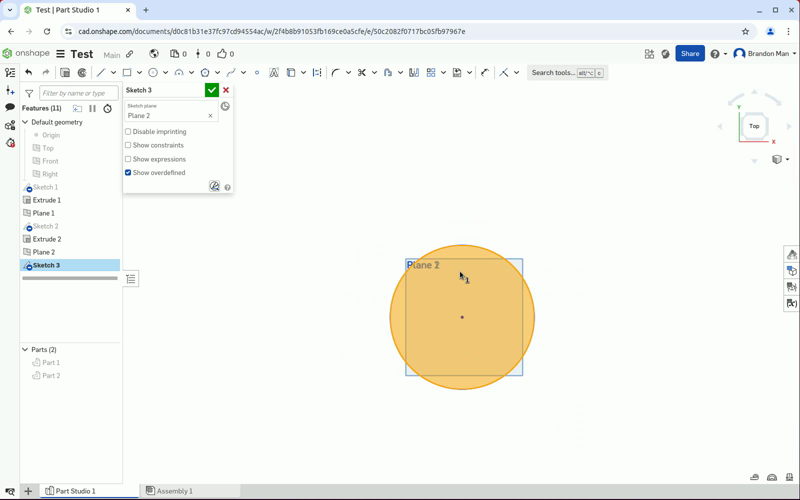
scroll(-6)
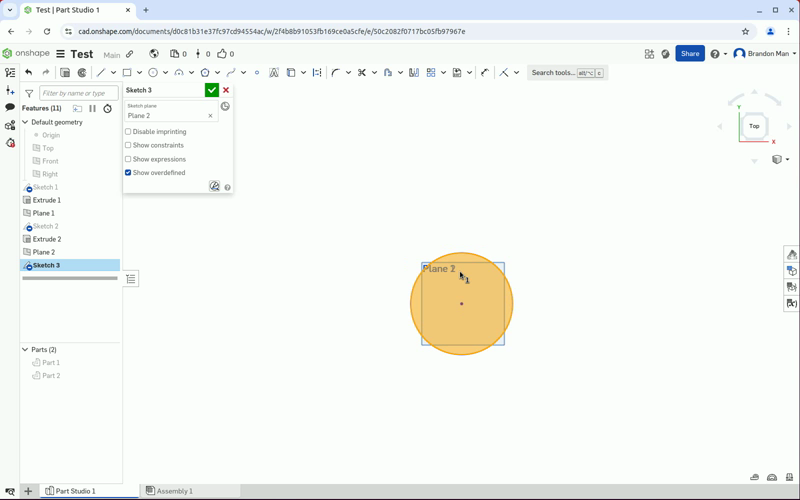
scroll(-6)
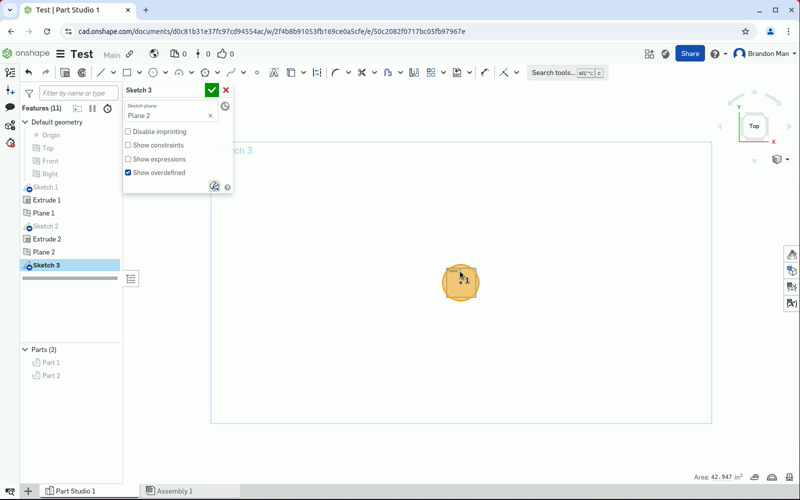
mouse_move(73, 352)
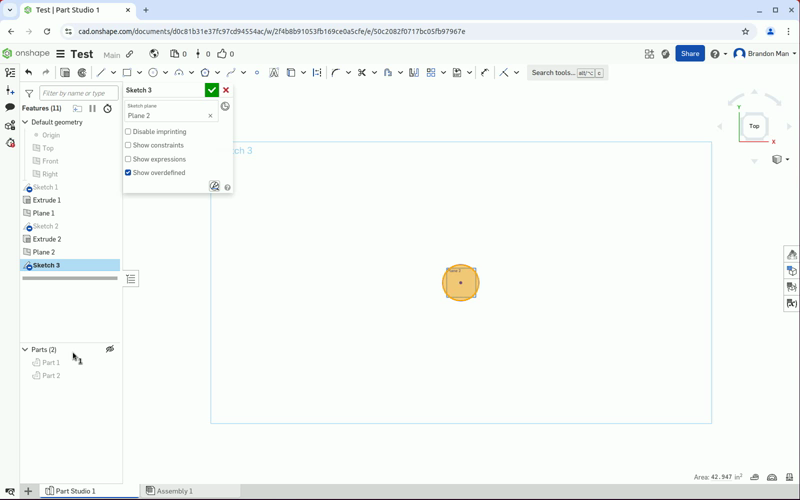
key(shift+y)
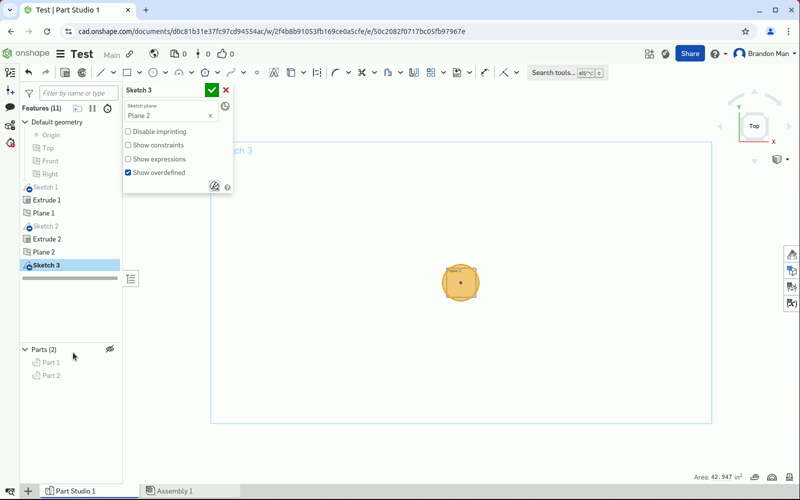
key(shift+e)
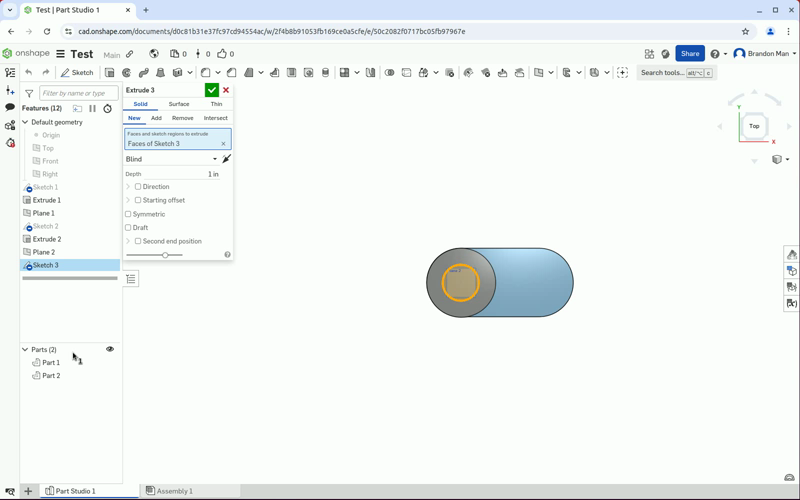
mouse_move(143, 106)
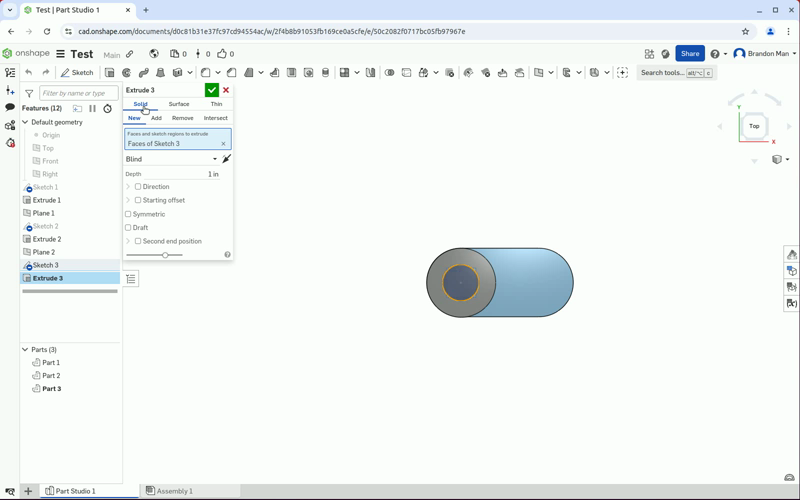
click(143, 106)
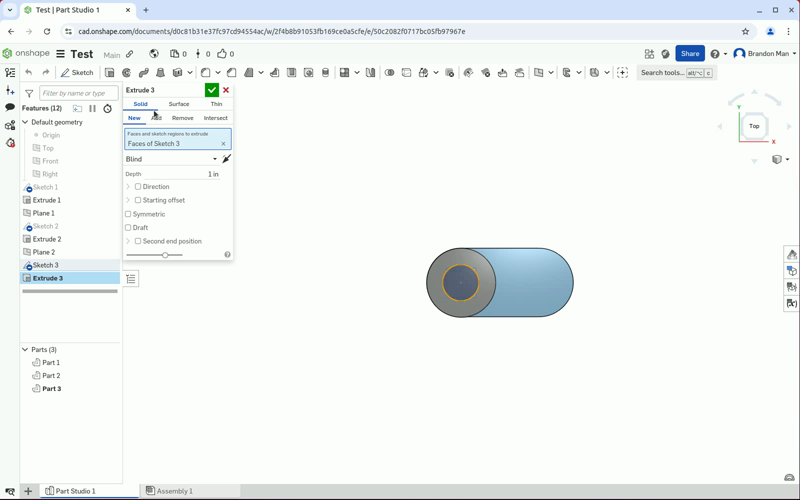
mouse_move(186, 120)
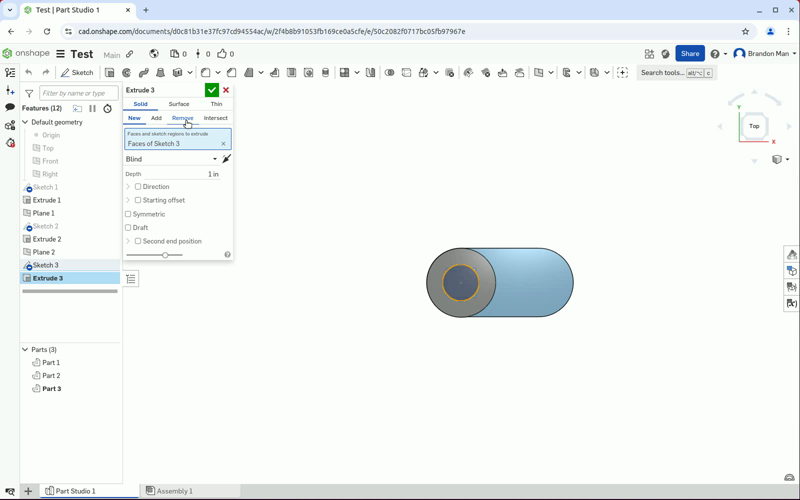
click(186, 120)
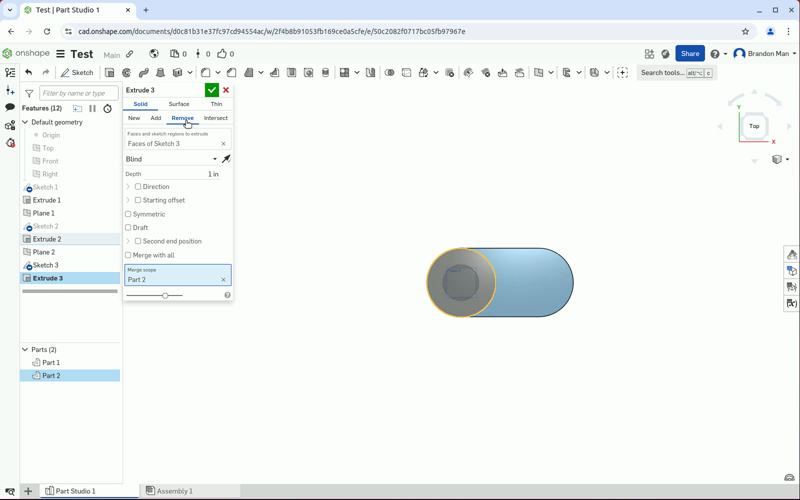
key(tab, 4)
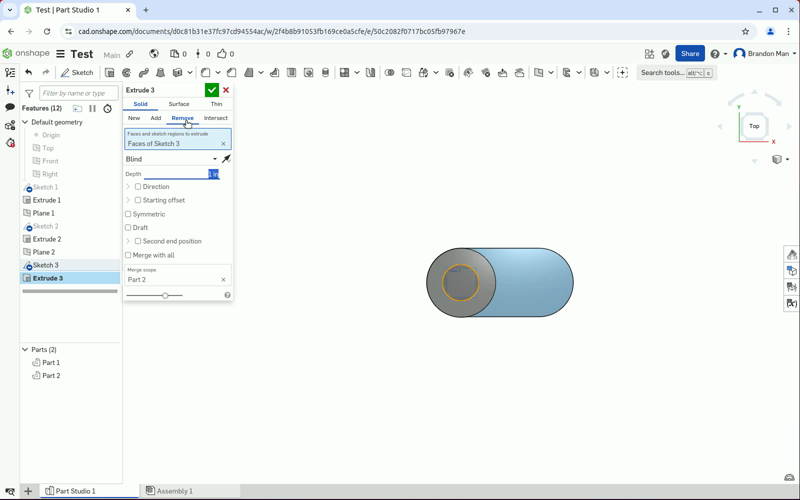
text(30.811)
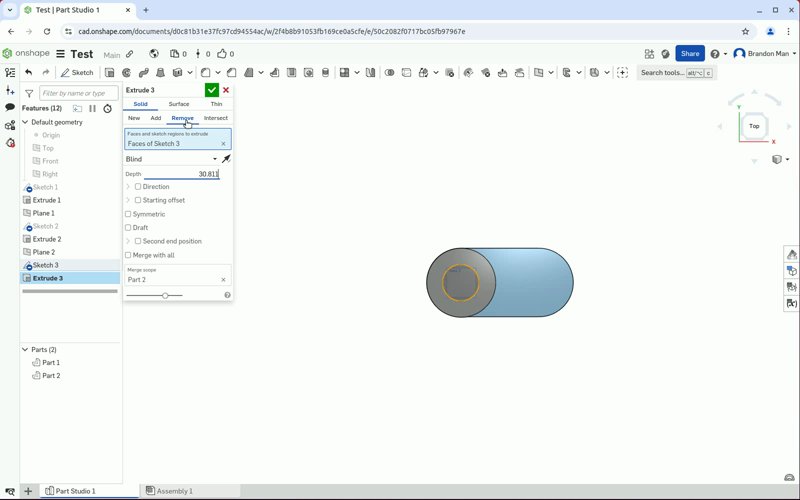
key(tab, 6)
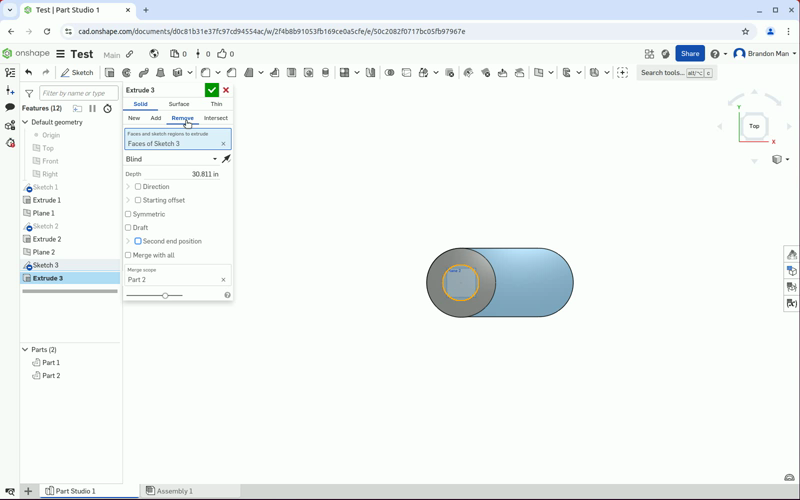
key(space)
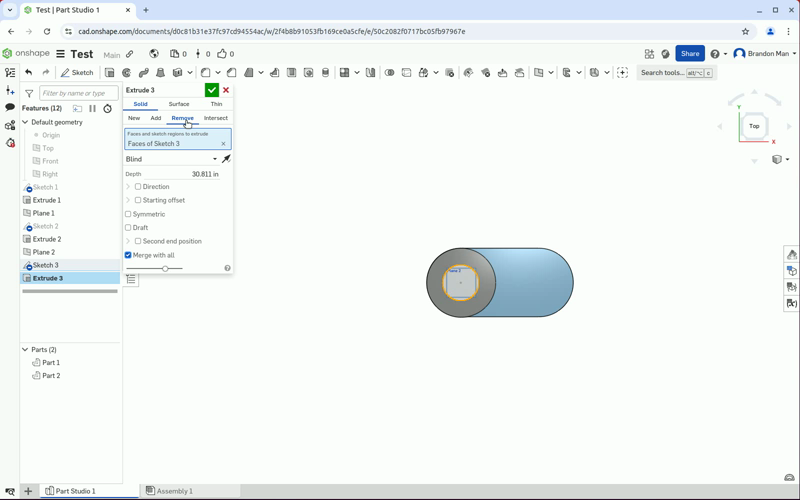
key(enter)
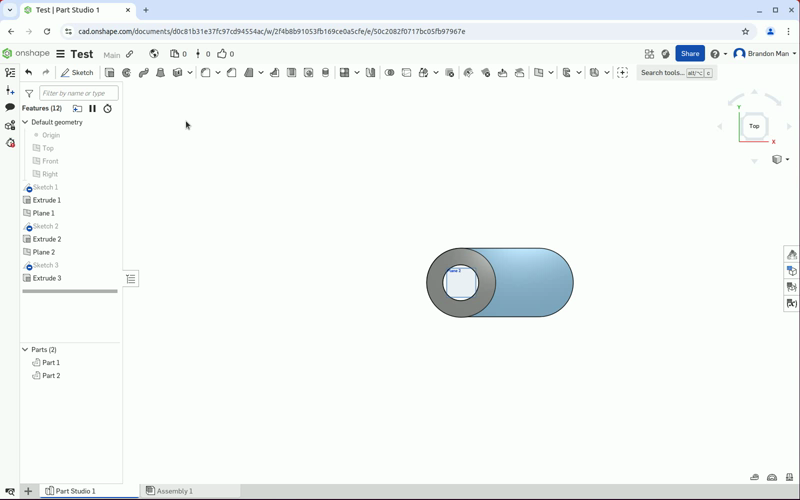
key(shift+h)
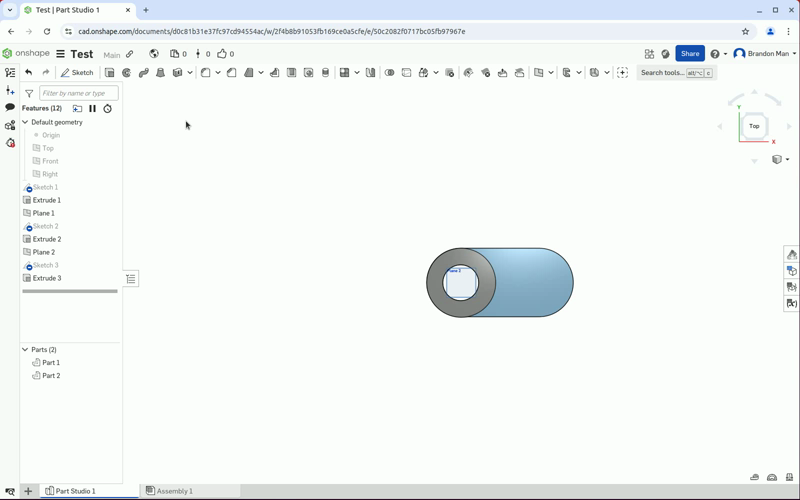
key(shift+h)
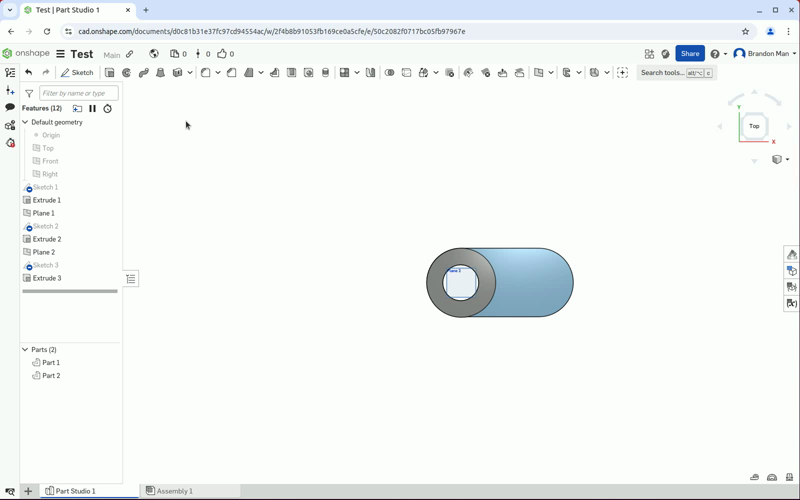
mouse_move(73, 189)
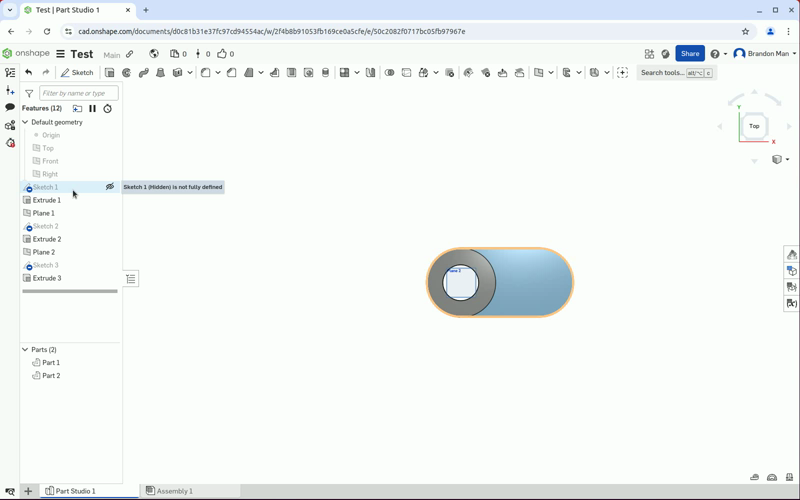
click(73, 189)
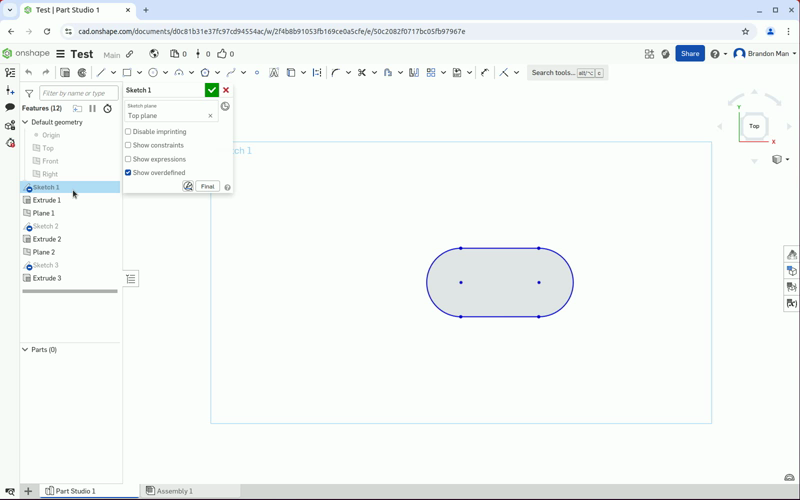
mouse_move(229, 92)
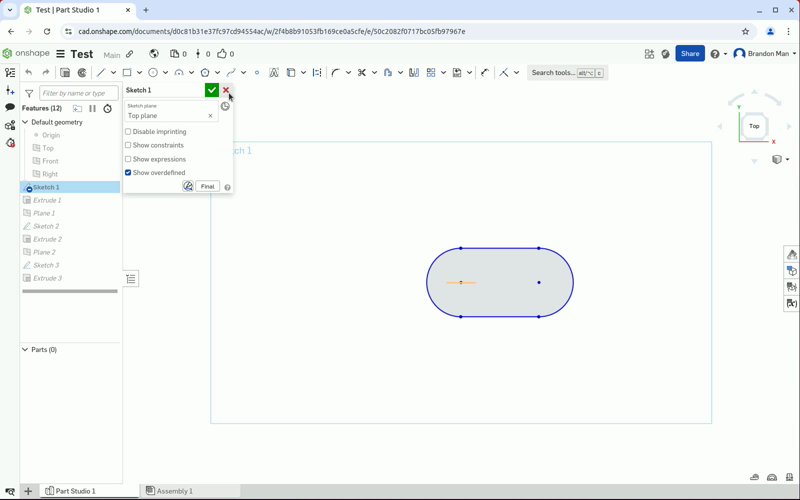
click(229, 92)
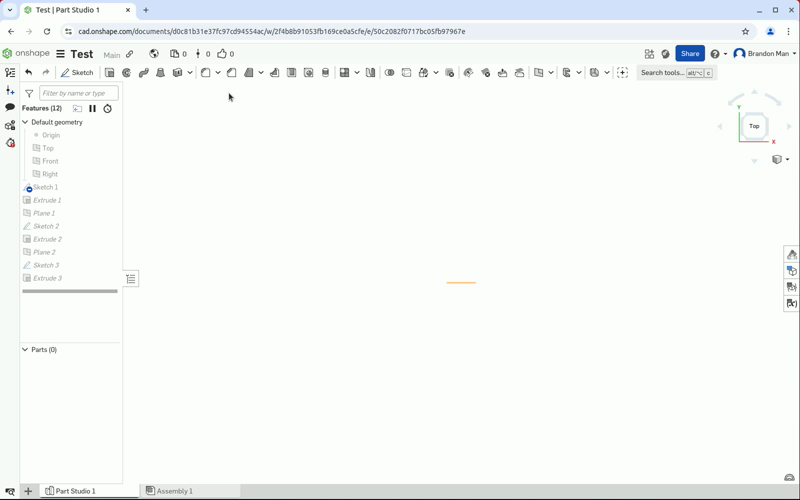
key(shift+s)
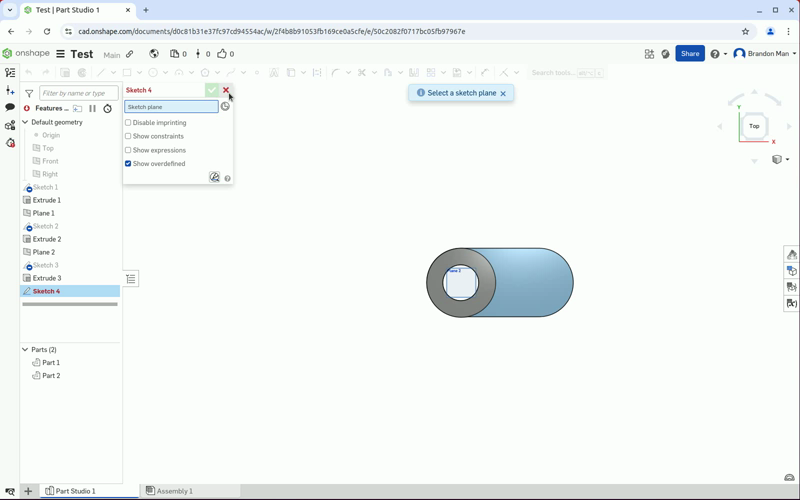
mouse_move(73, 254)
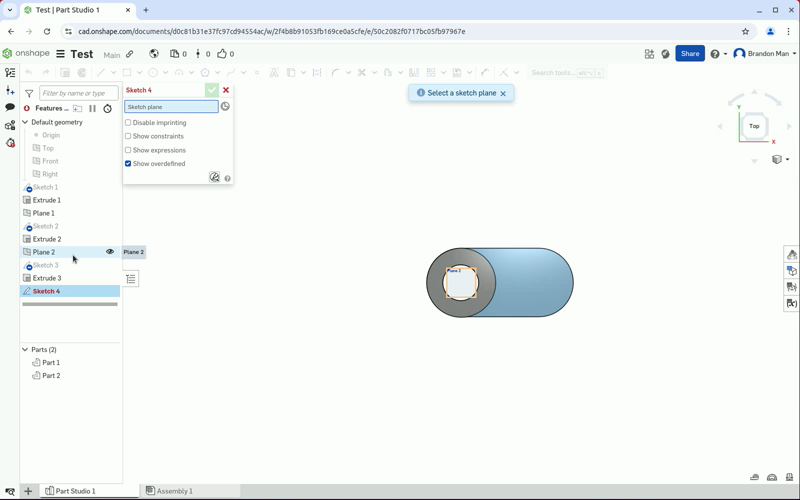
click(73, 254)
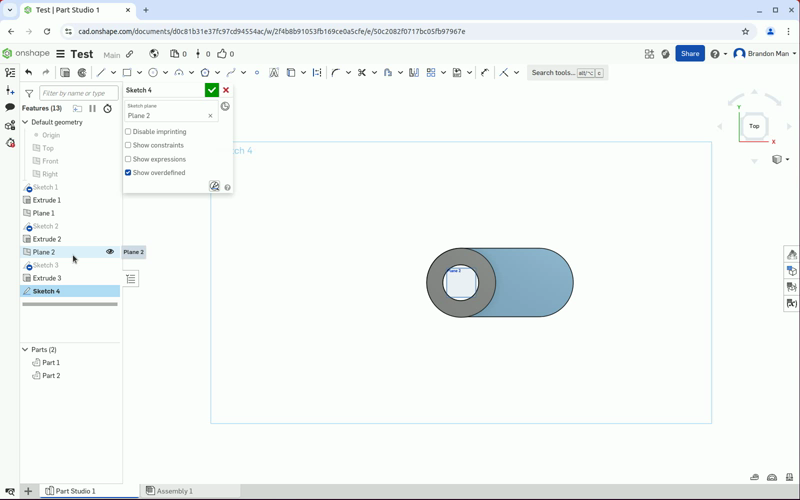
mouse_move(73, 352)
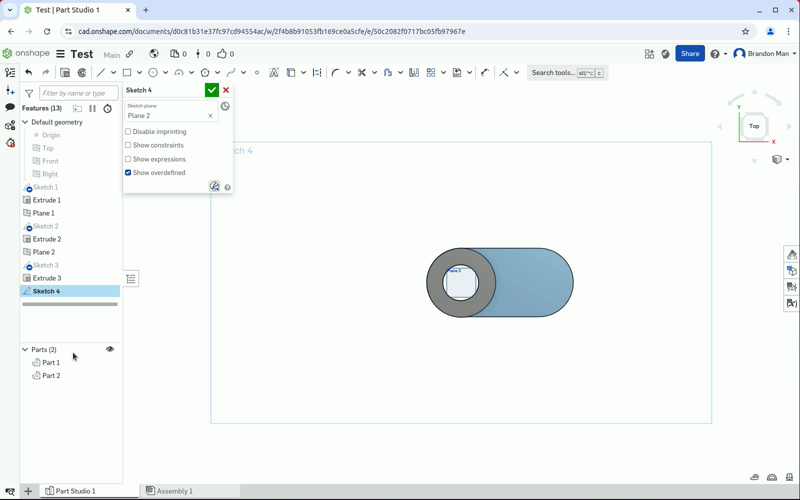
key(y)
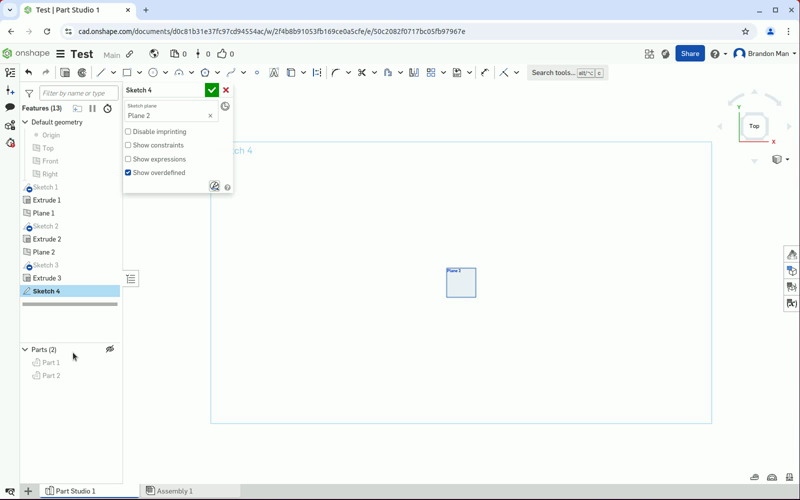
key(l)
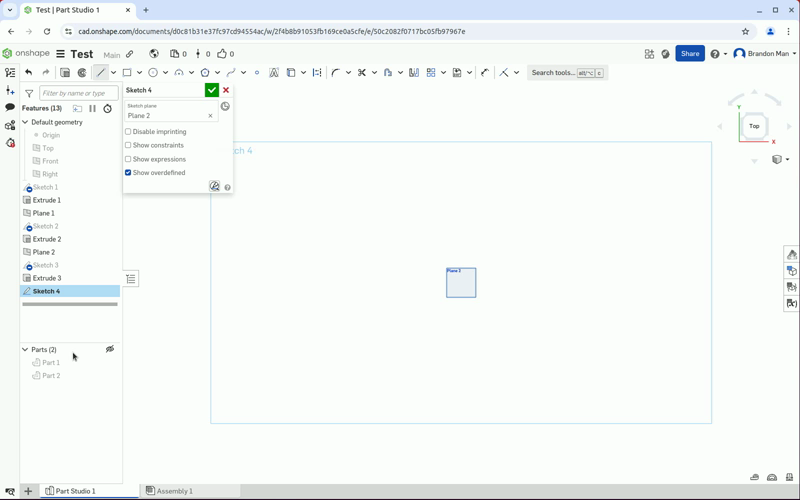
key_down(shift)
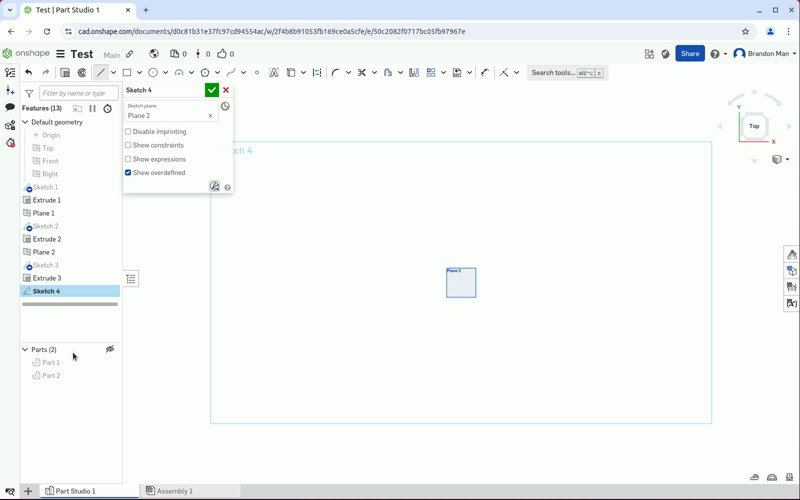
mouse_move(418, 293)
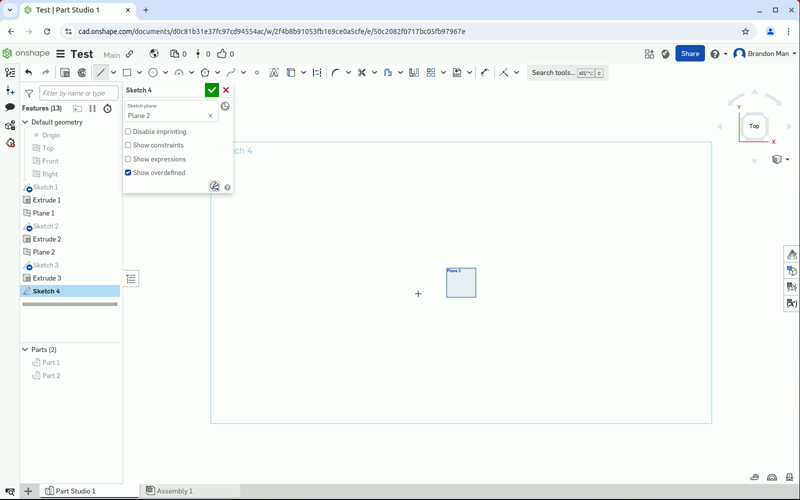
click(418, 293)
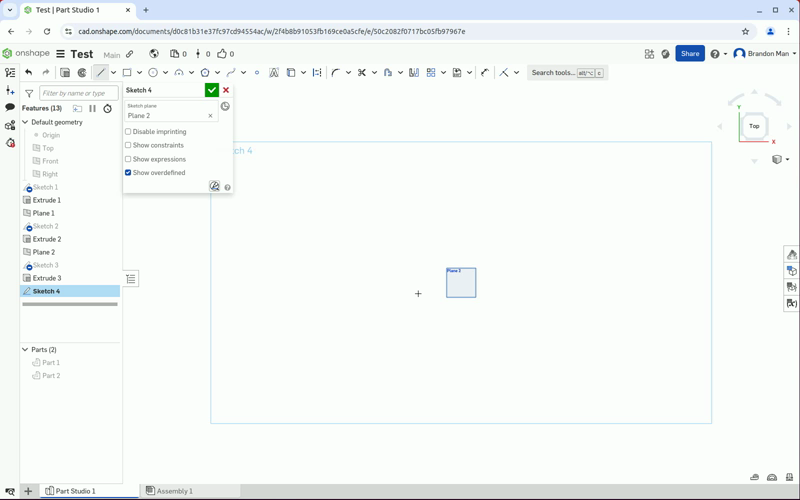
key_up(shift)
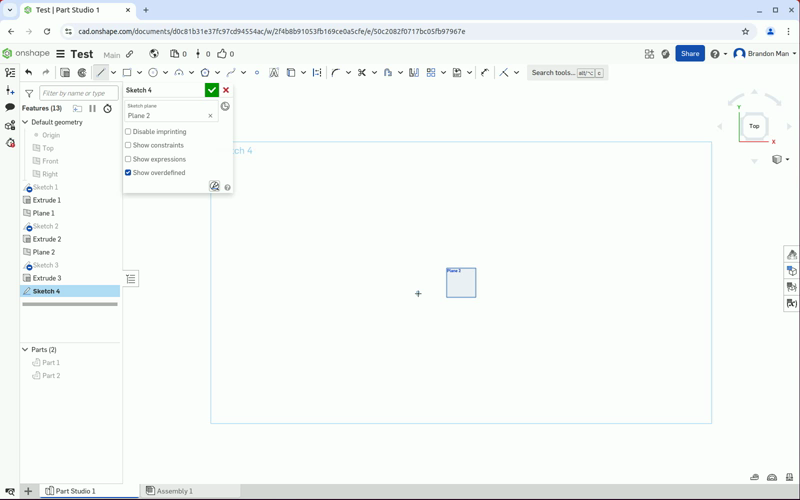
key_down(shift)
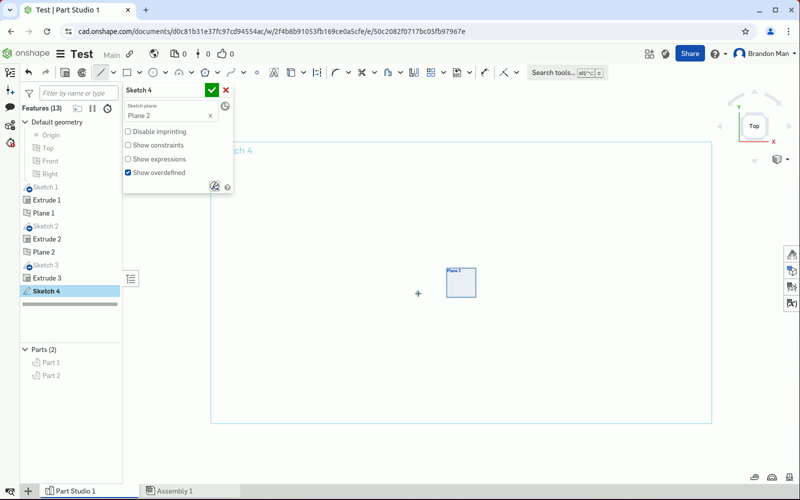
mouse_move(448, 293)
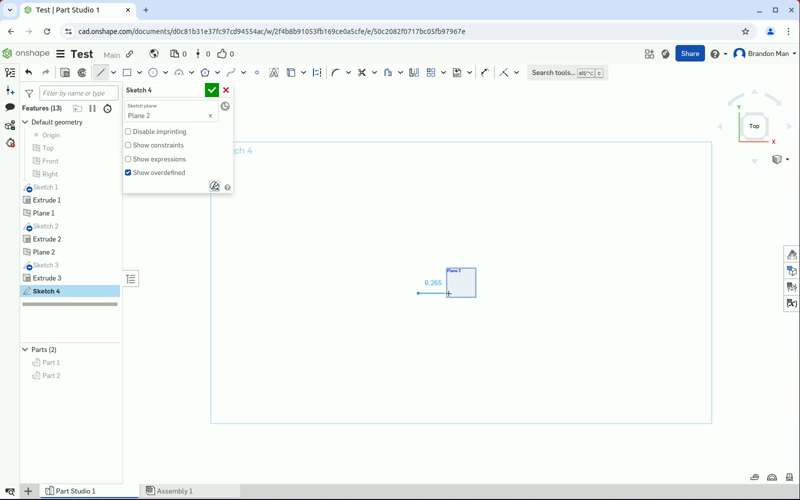
mouse_move(429, 293)
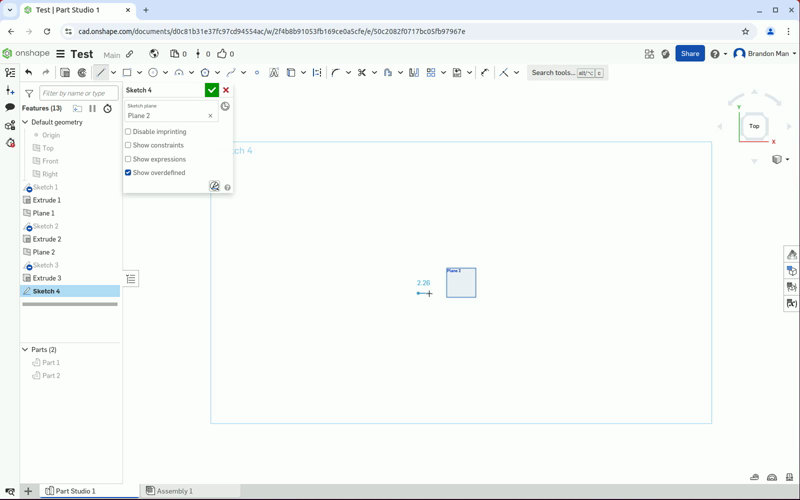
click(429, 293)
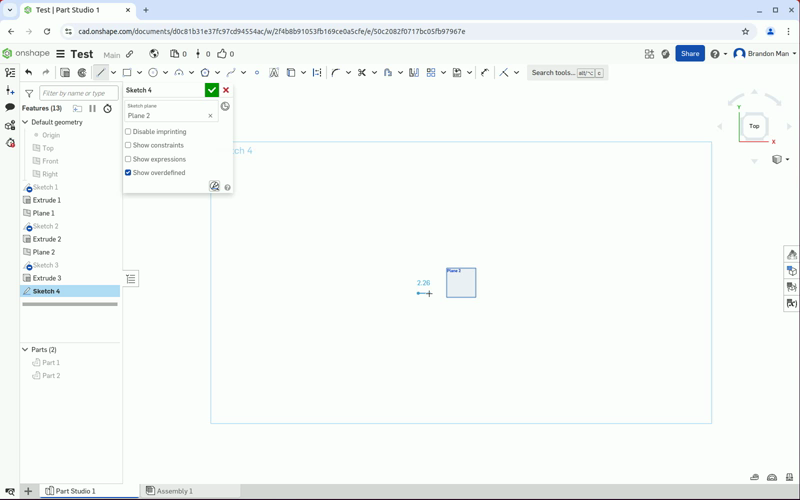
key_up(shift)
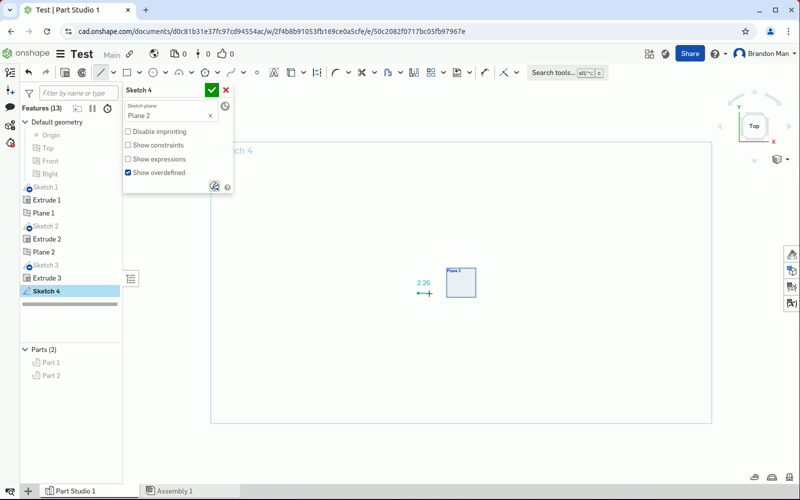
key(esc)
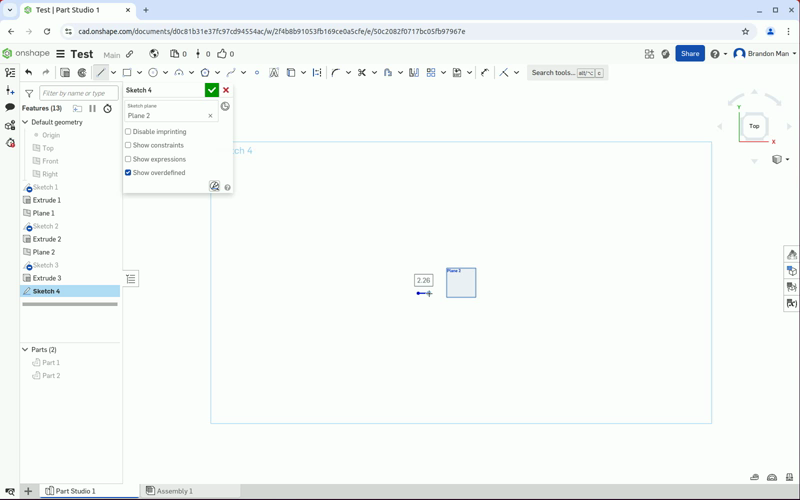
key(a)
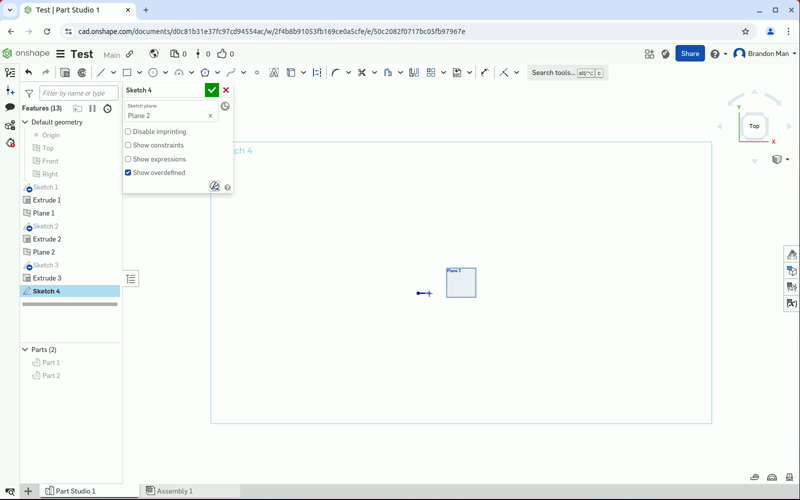
mouse_move(429, 293)
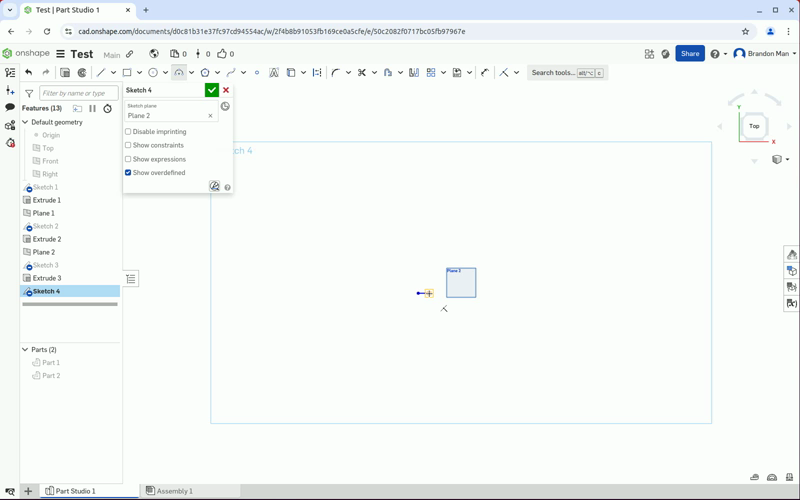
click(429, 293)
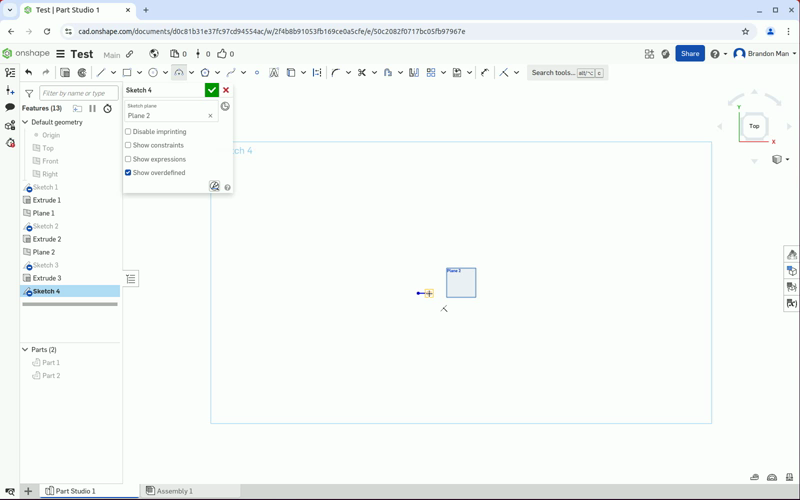
key_down(shift)
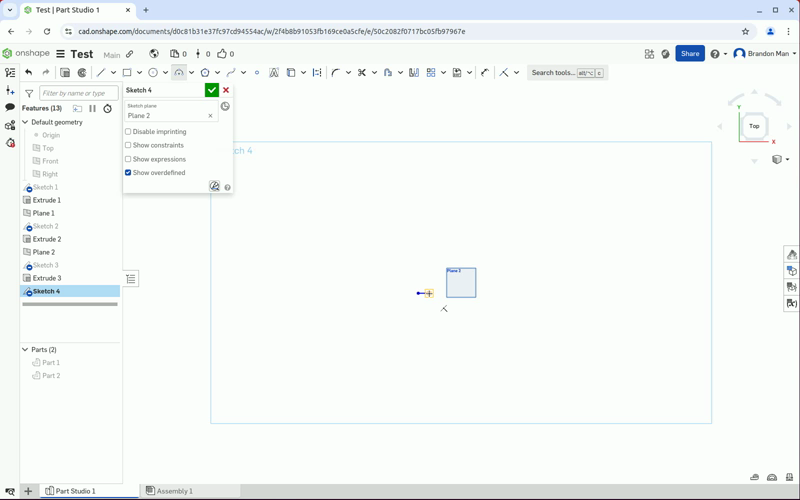
mouse_move(429, 272)
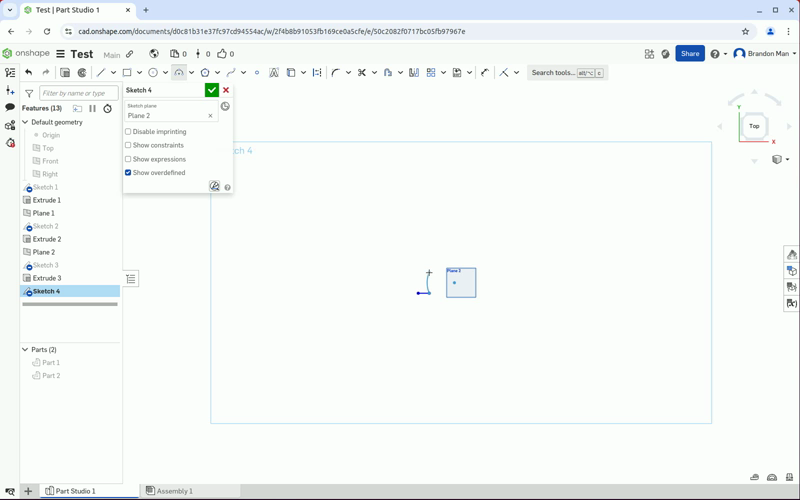
click(429, 272)
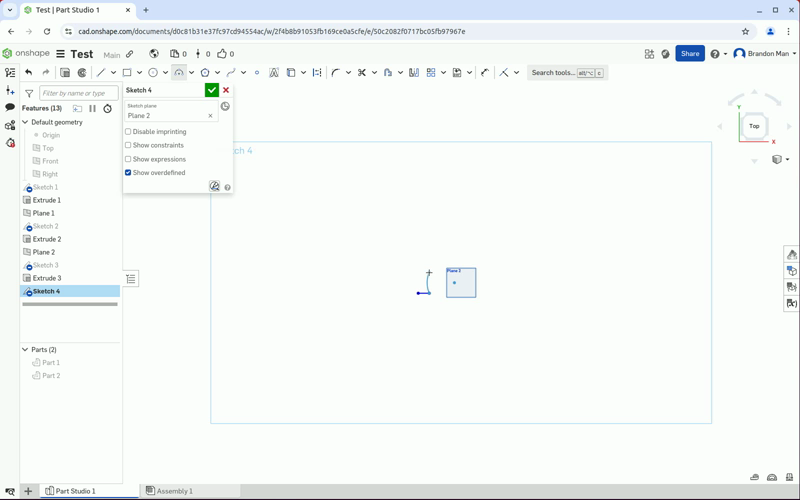
mouse_move(427, 282)
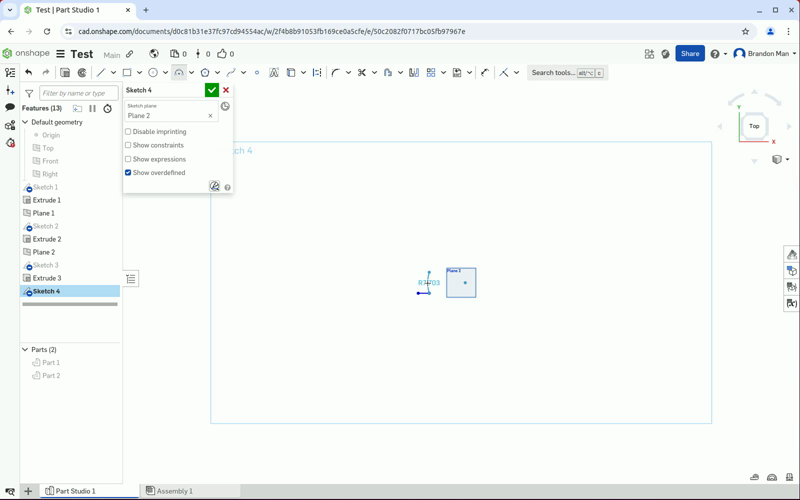
click(427, 282)
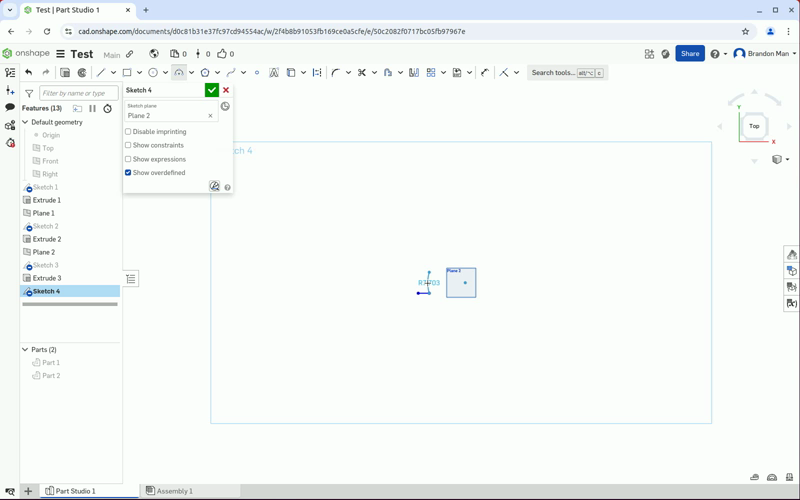
key_up(shift)
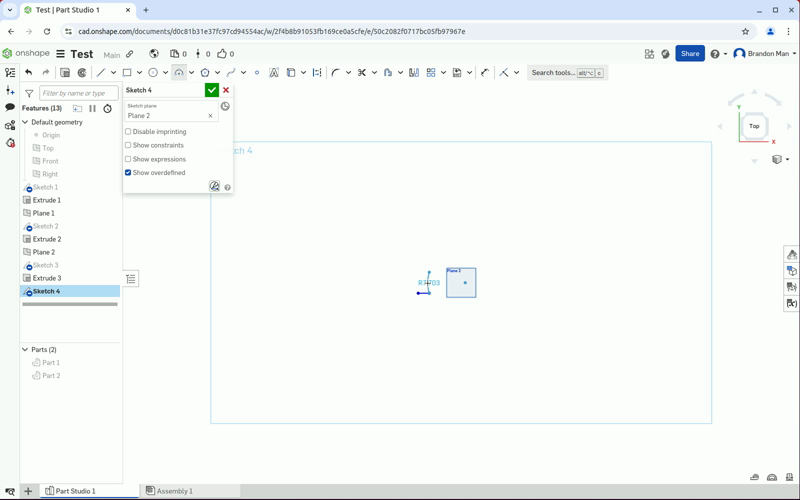
key(esc)
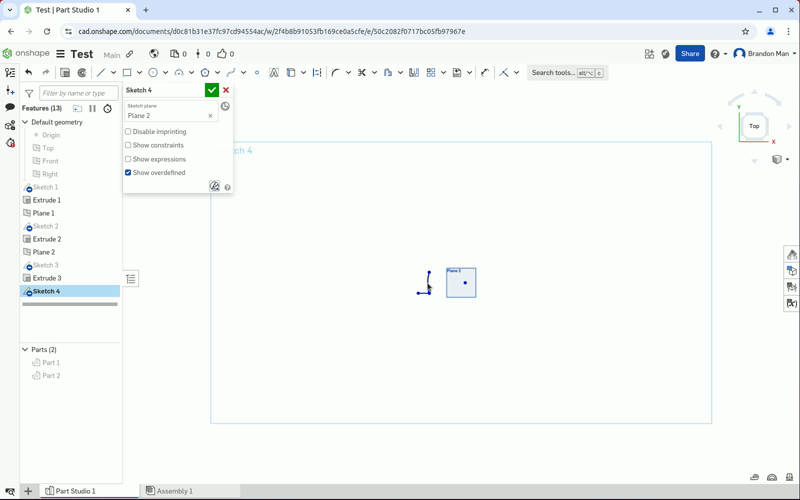
key(l)
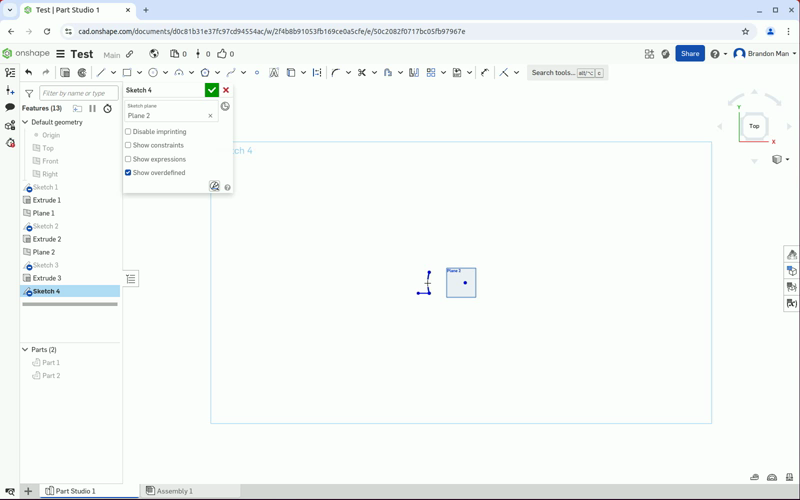
mouse_move(429, 272)
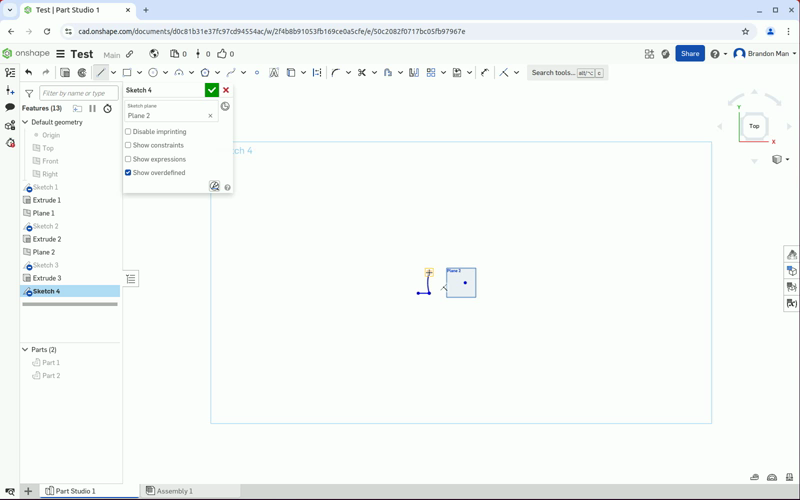
click(429, 272)
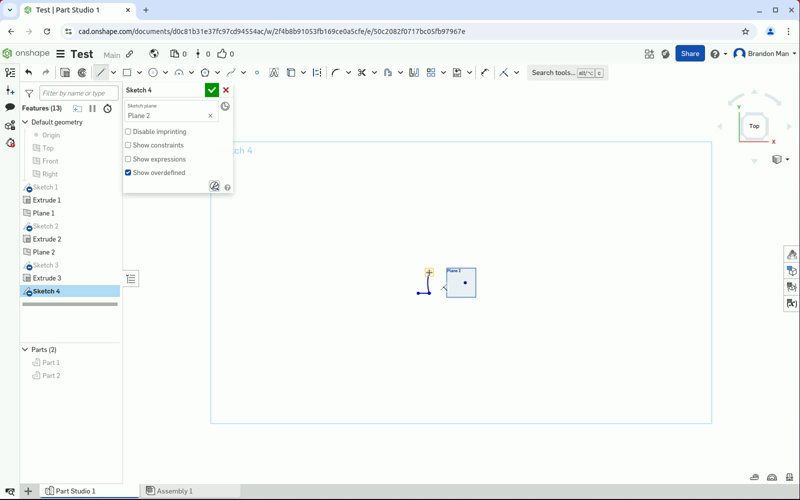
key_down(shift)
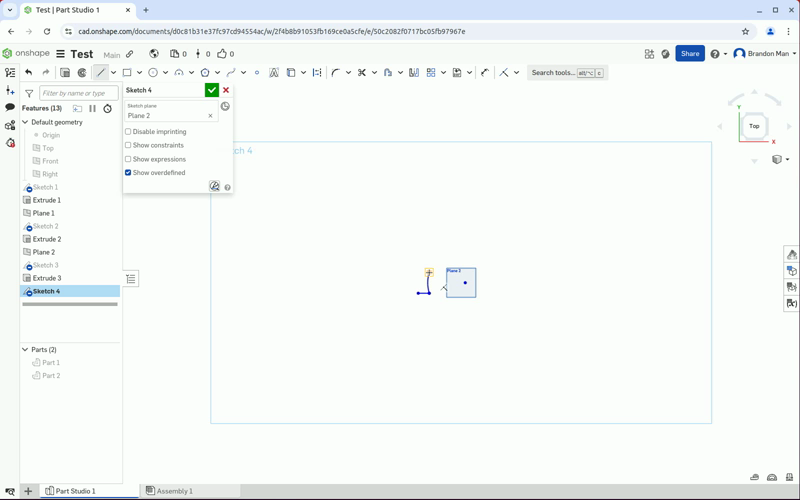
mouse_move(459, 272)
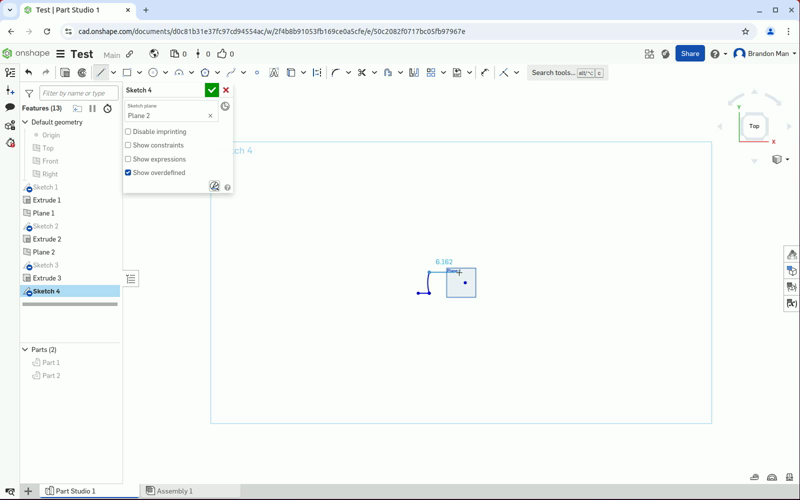
mouse_move(418, 272)
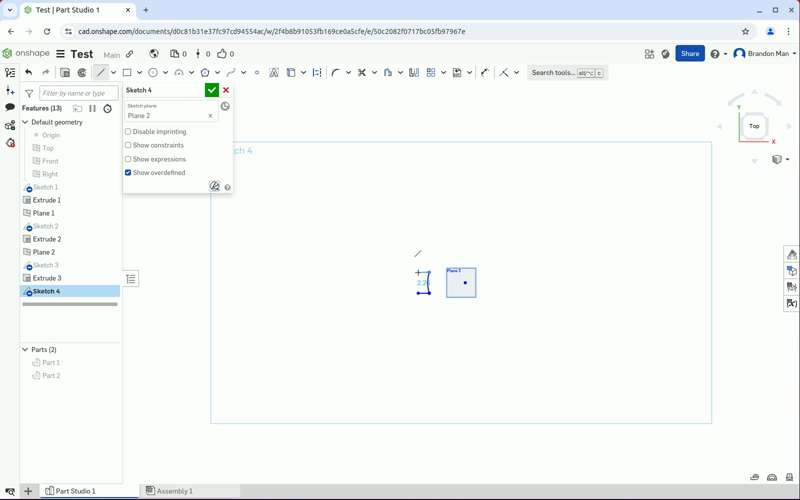
click(418, 272)
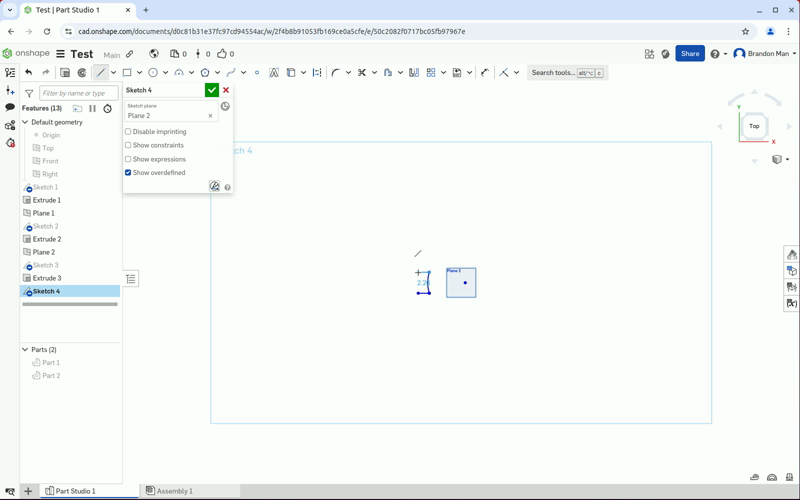
key_up(shift)
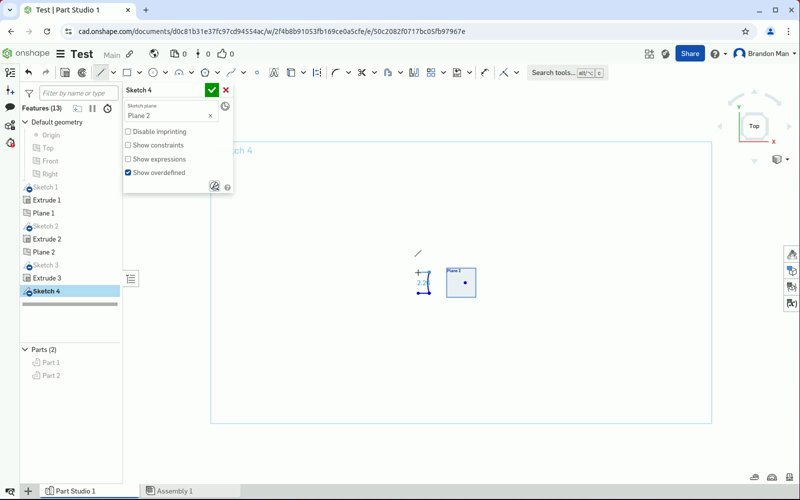
mouse_move(448, 272)
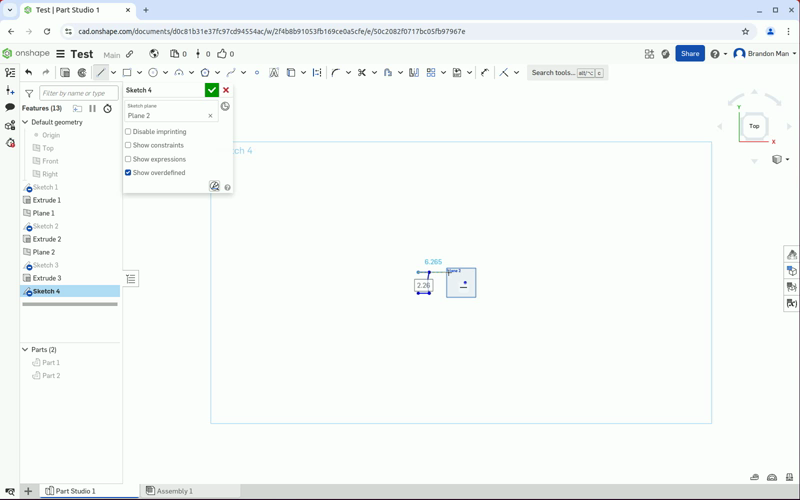
key_down(shift)
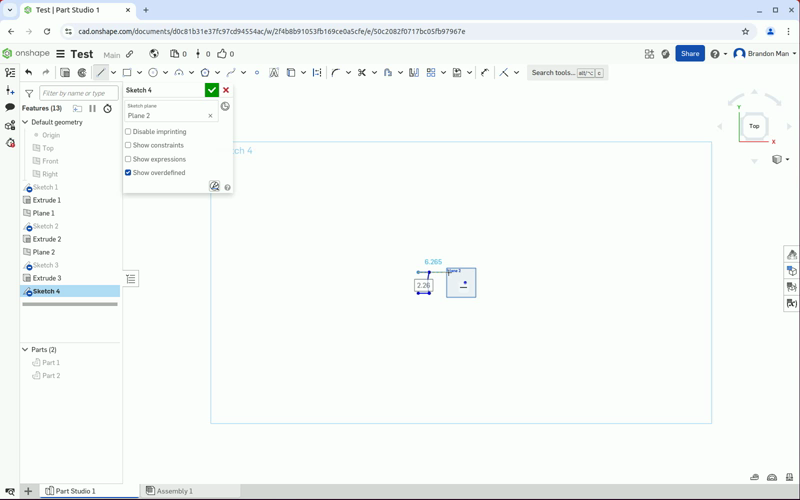
mouse_move(418, 293)
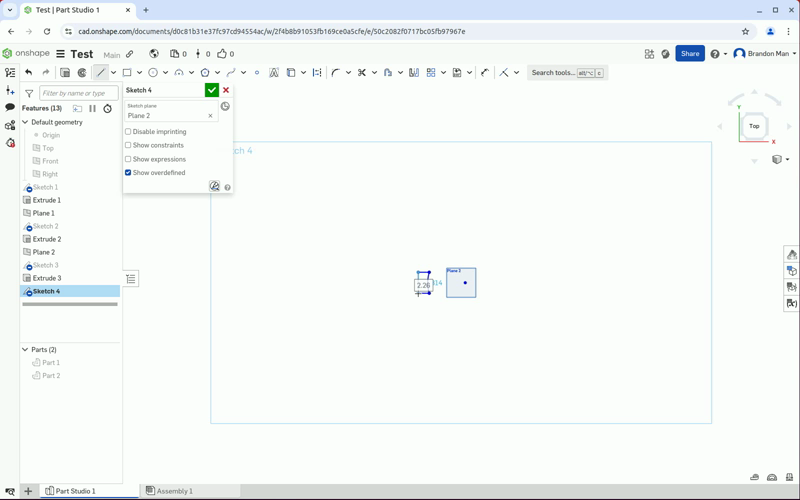
key_up(shift)
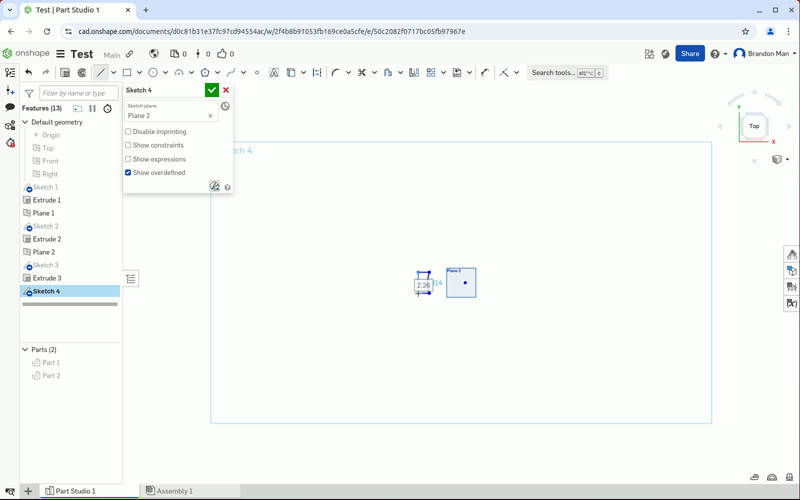
click(418, 293)
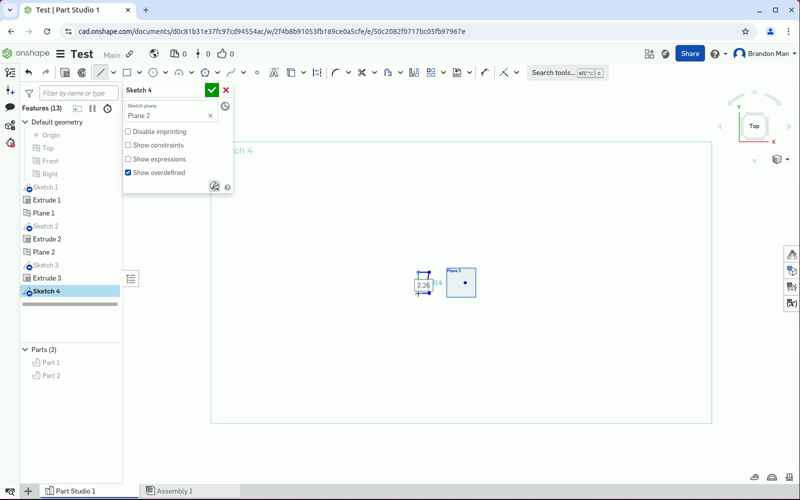
key(esc)
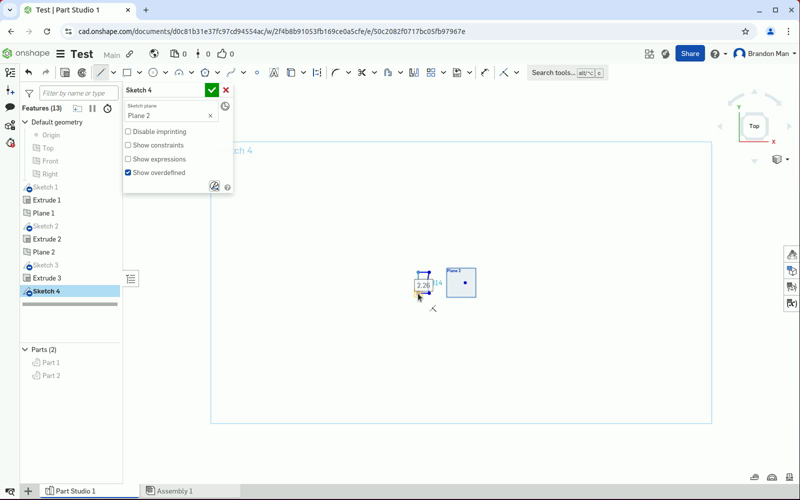
mouse_move(424, 277)
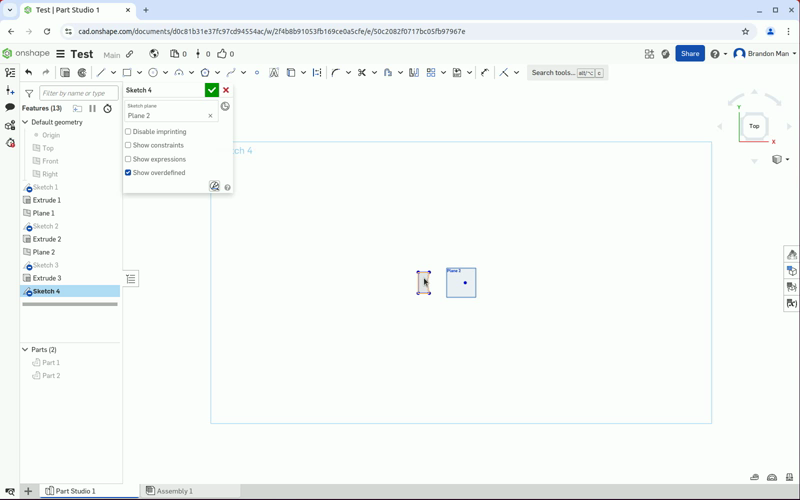
scroll(6)
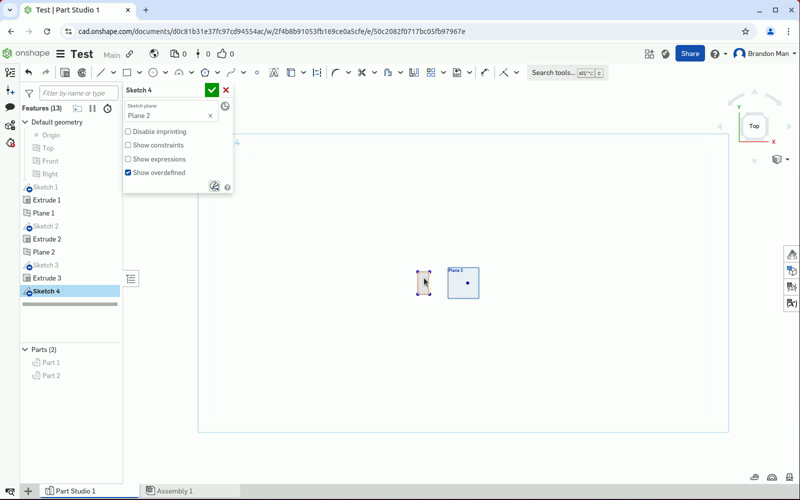
scroll(6)
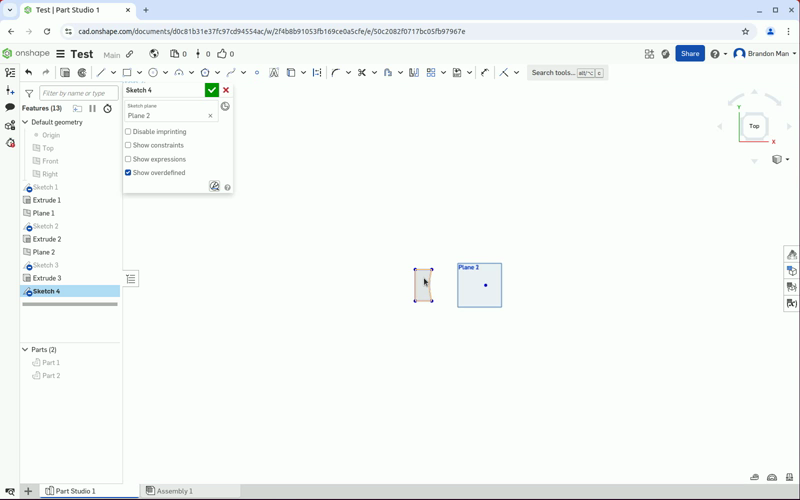
scroll(6)
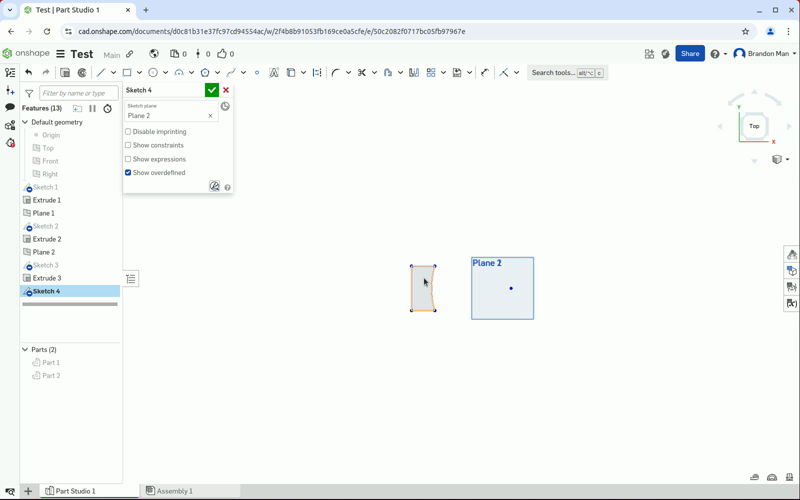
scroll(6)
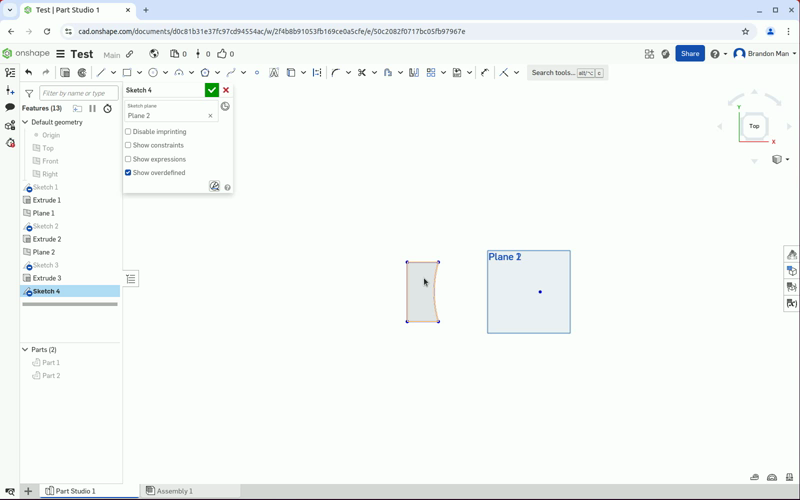
scroll(6)
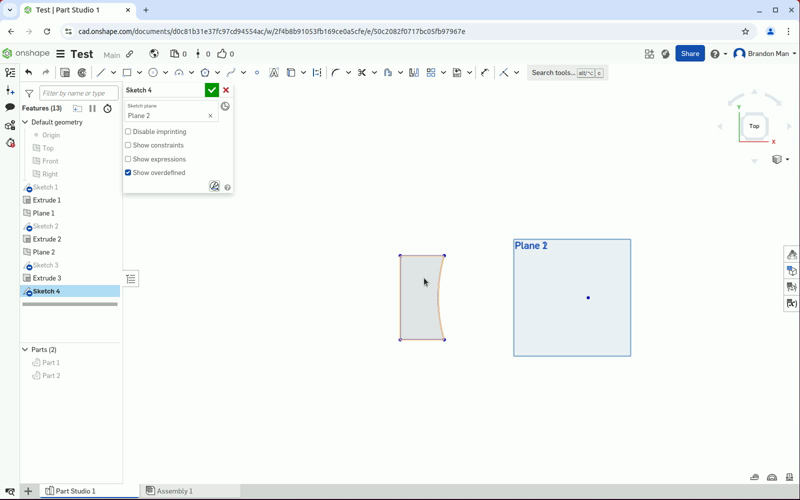
scroll(6)
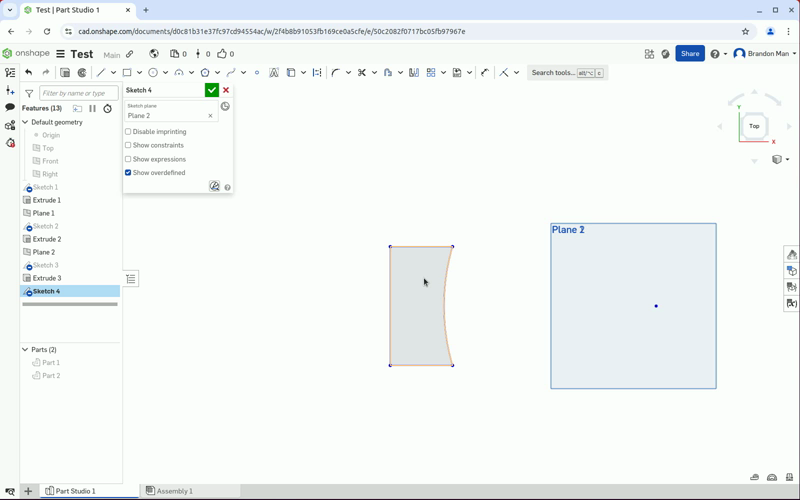
scroll(6)
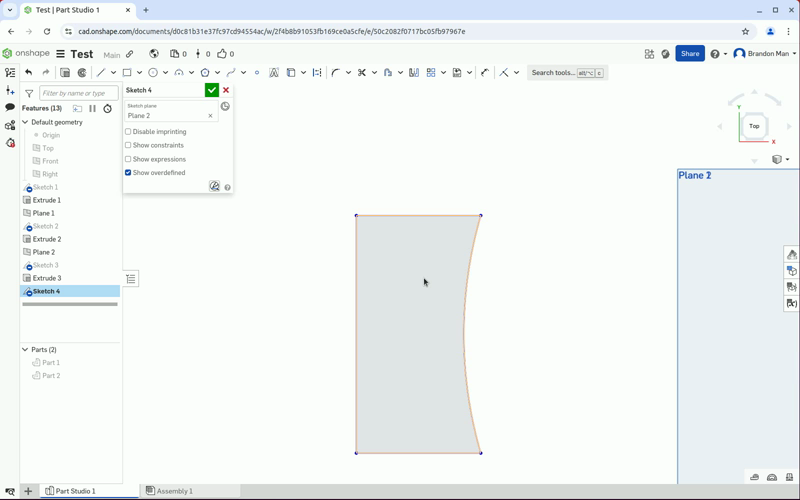
click(424, 277)
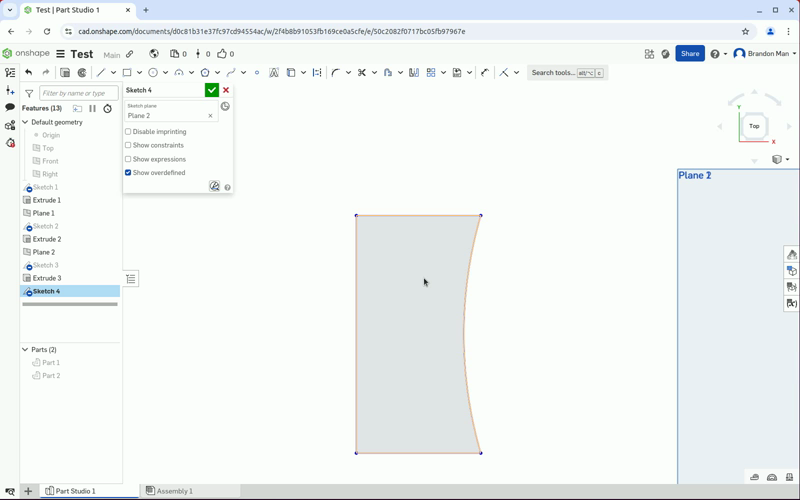
scroll(-6)
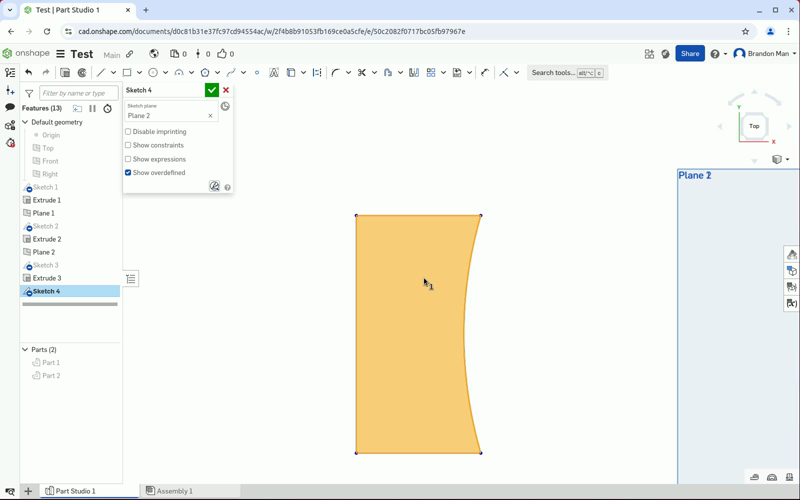
scroll(-6)
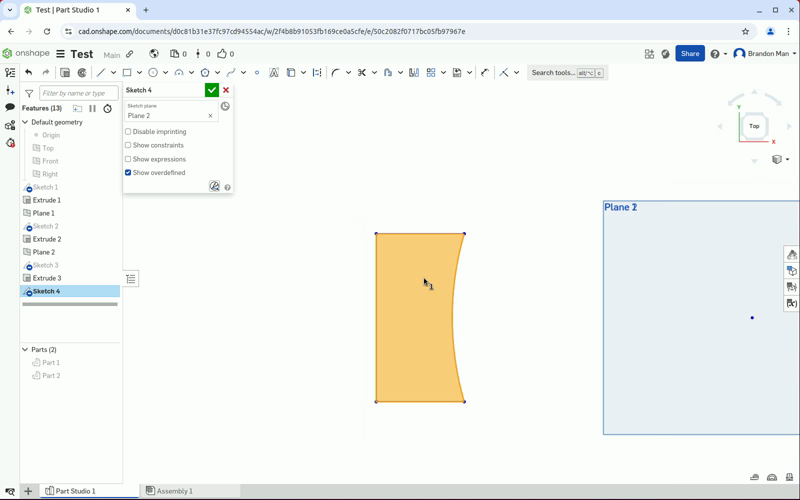
scroll(-6)
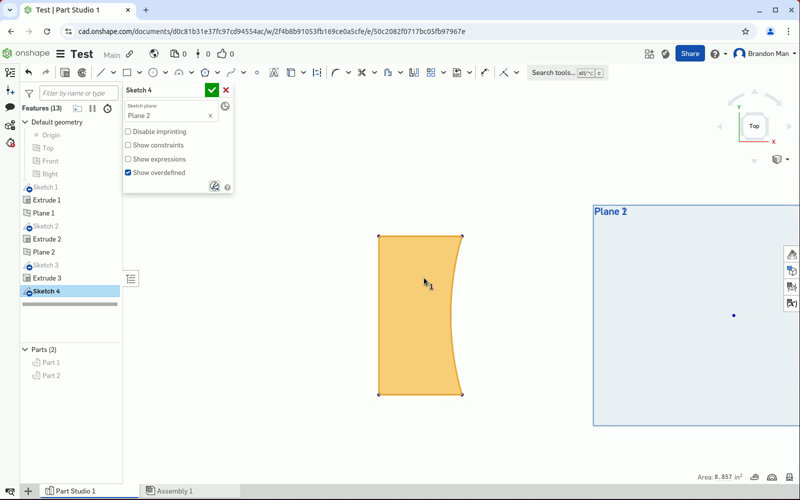
scroll(-6)
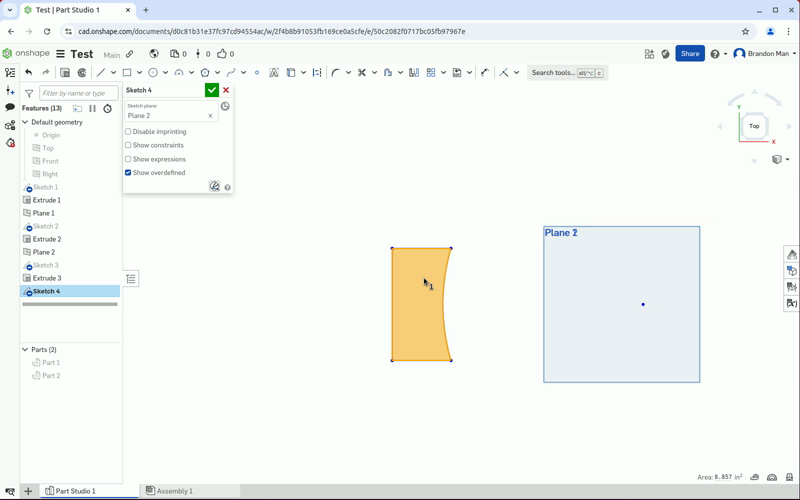
scroll(-6)
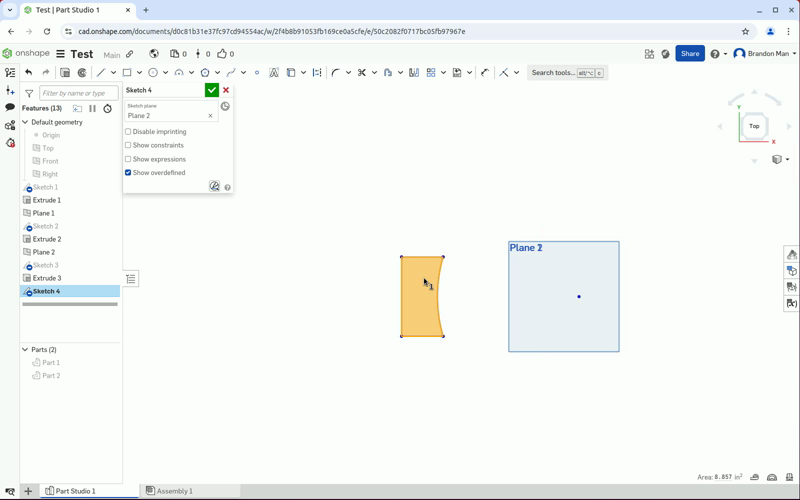
scroll(-6)
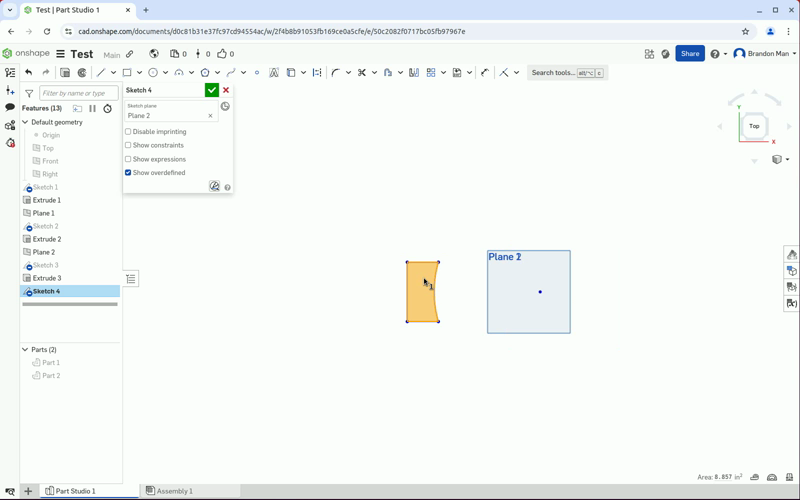
scroll(-6)
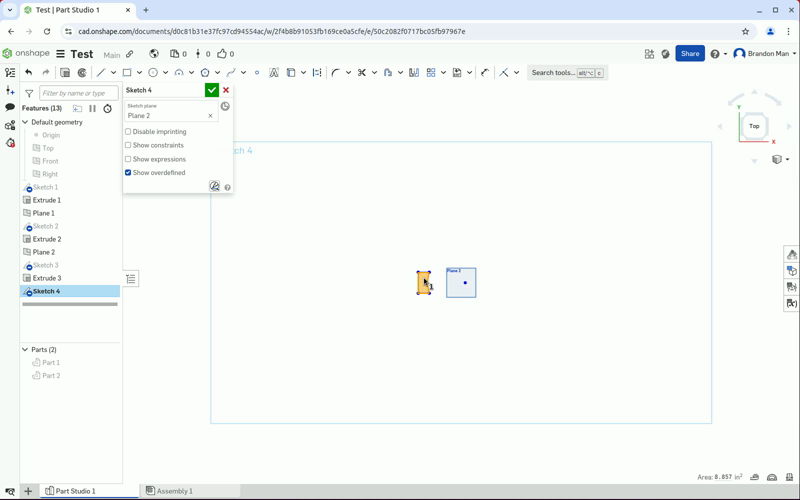
mouse_move(73, 352)
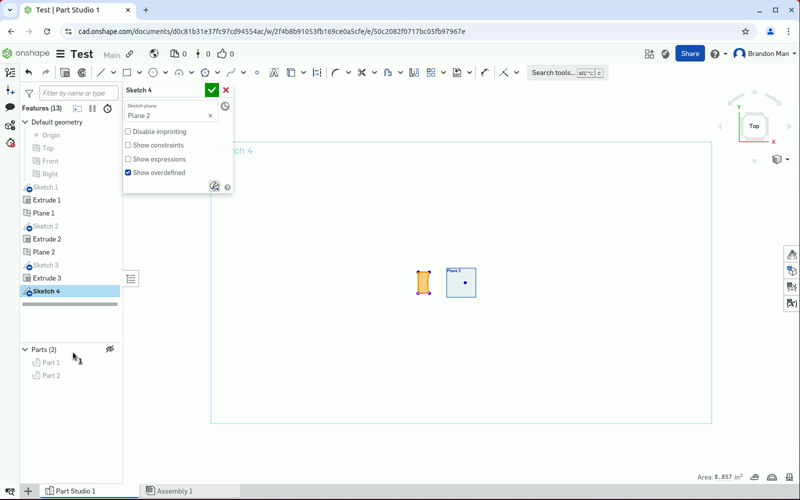
key(shift+y)
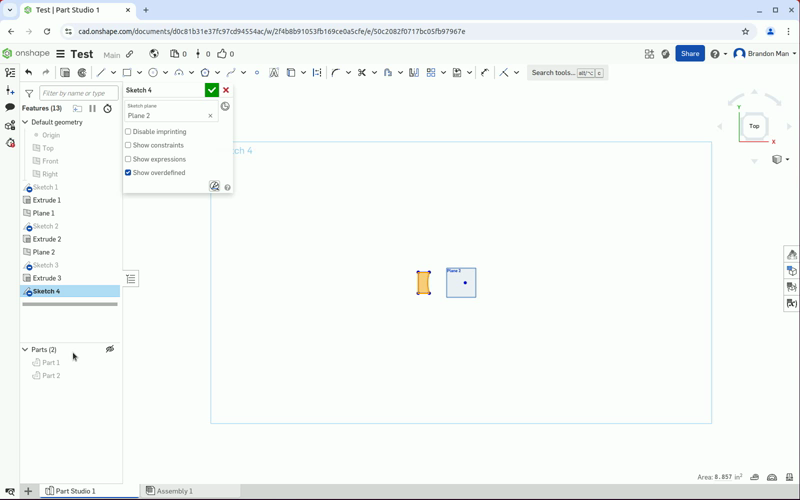
key(shift+e)
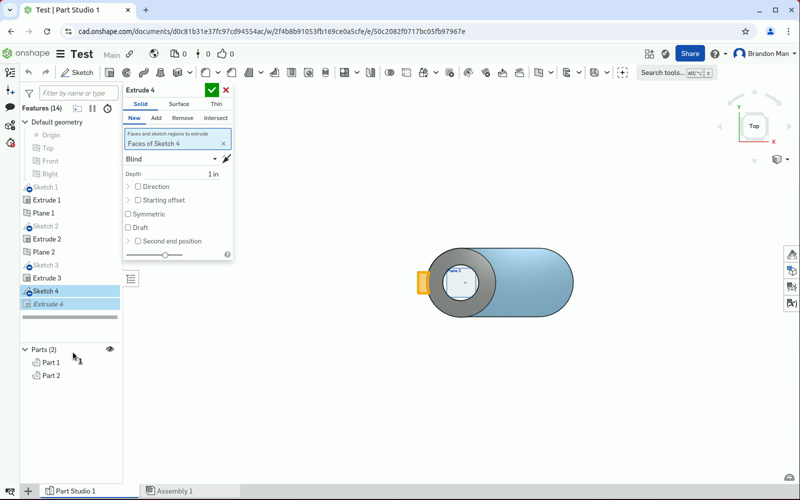
mouse_move(143, 106)
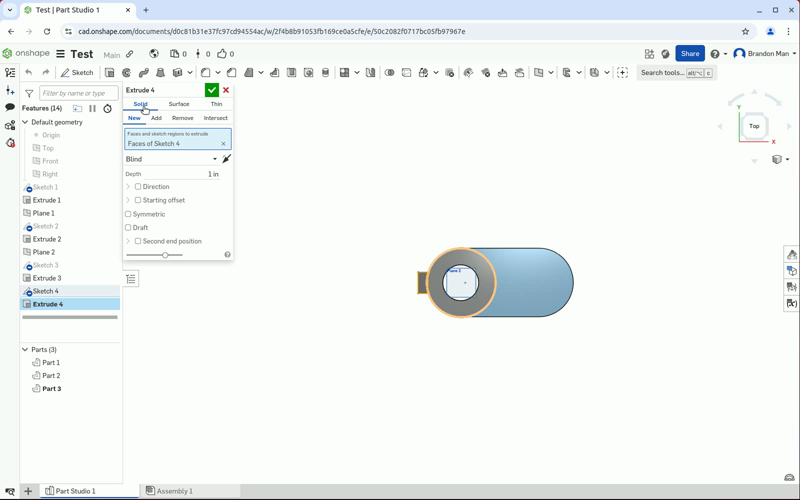
click(143, 106)
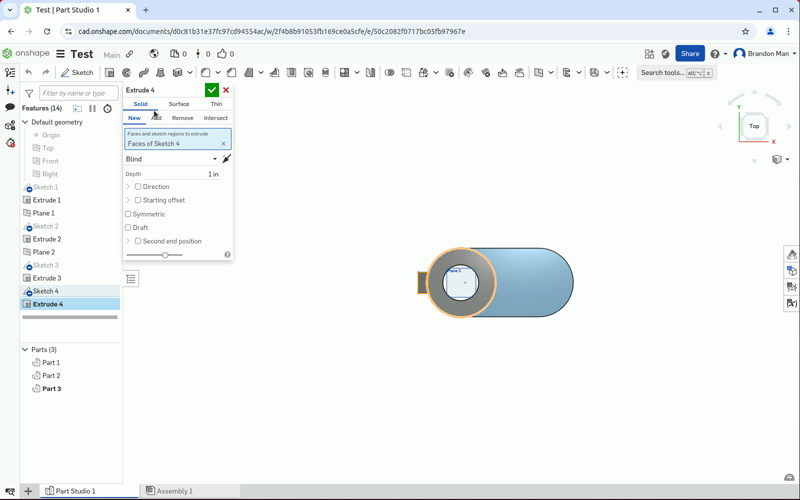
mouse_move(186, 120)
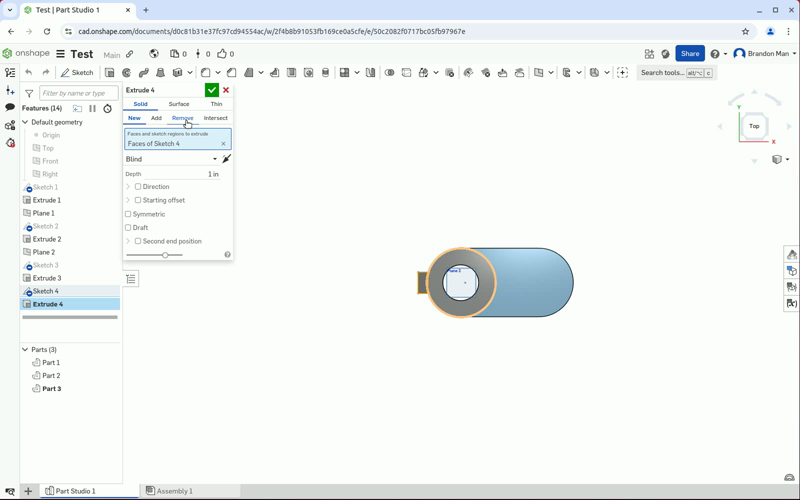
click(186, 120)
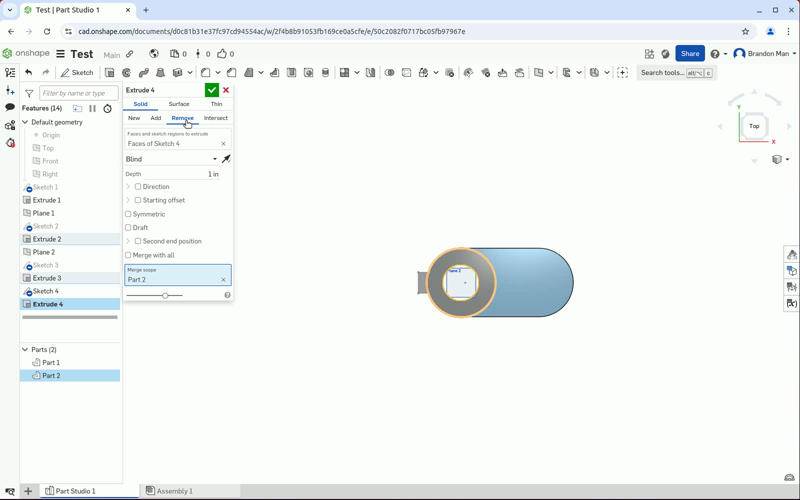
key(tab, 4)
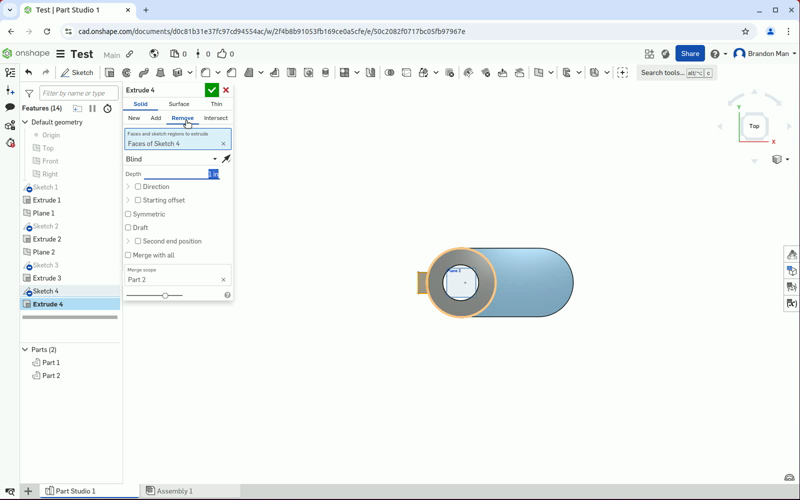
text(2.166)
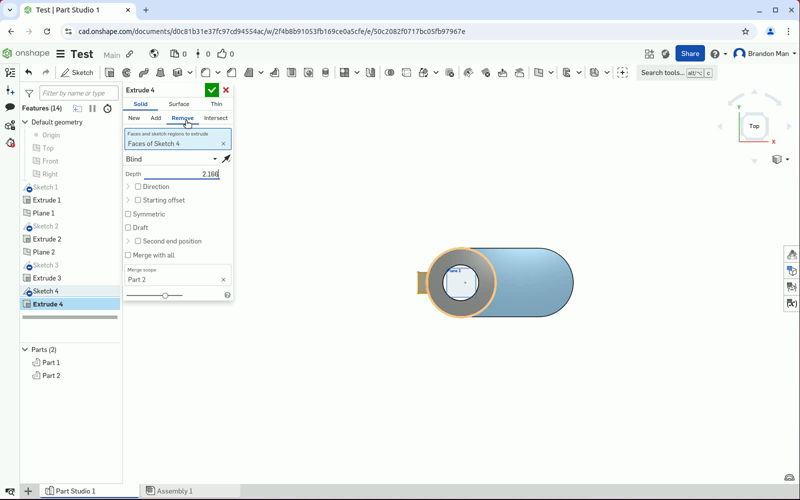
key(tab, 6)
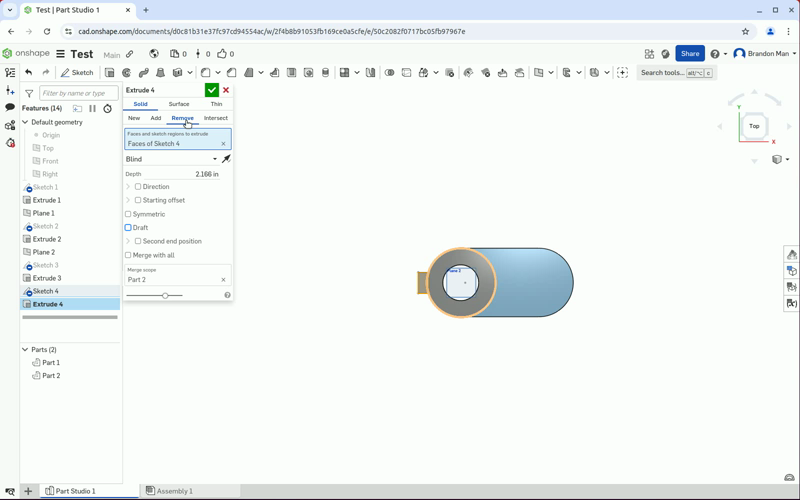
key(space)
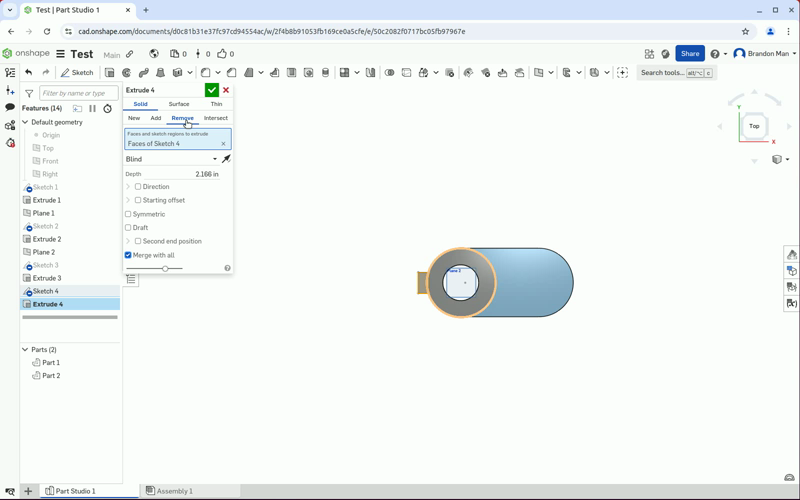
key(enter)
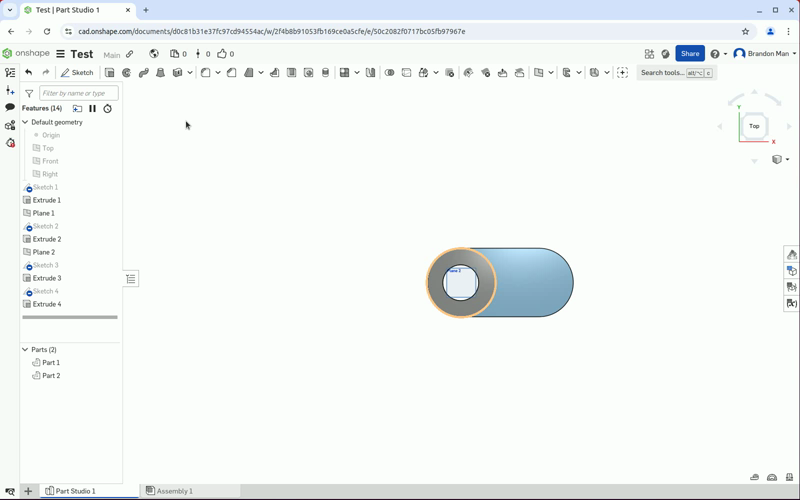
key(shift+h)
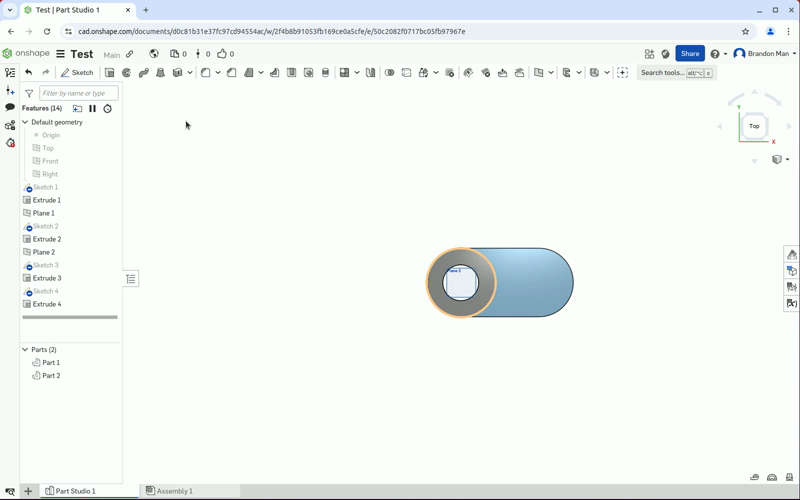
key(shift+h)
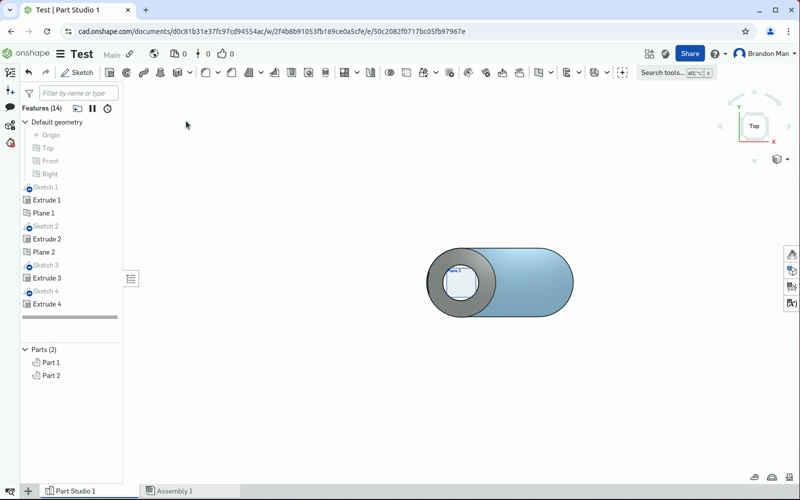
mouse_move(73, 189)
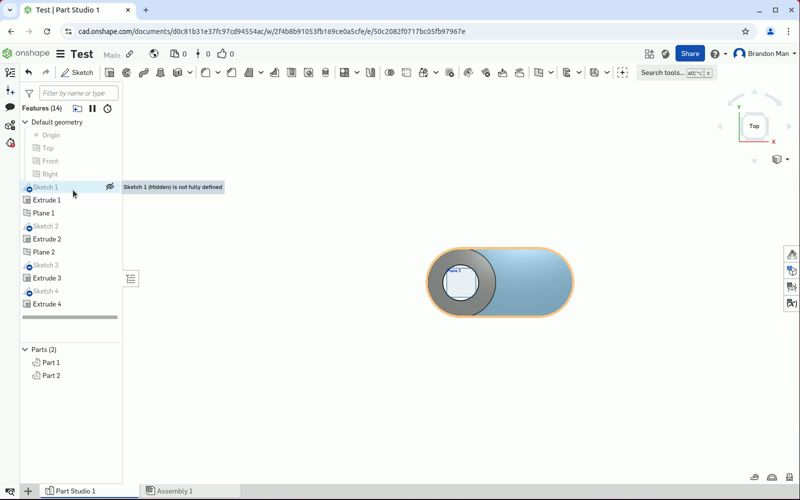
click(73, 189)
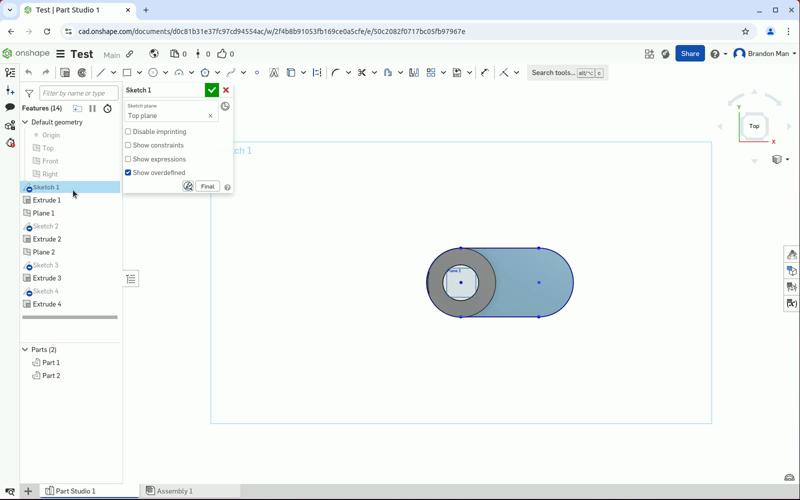
mouse_move(229, 92)
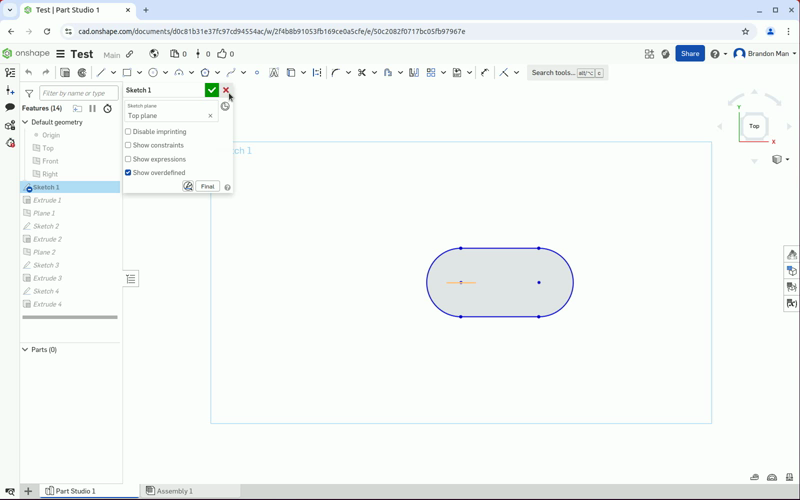
click(229, 92)
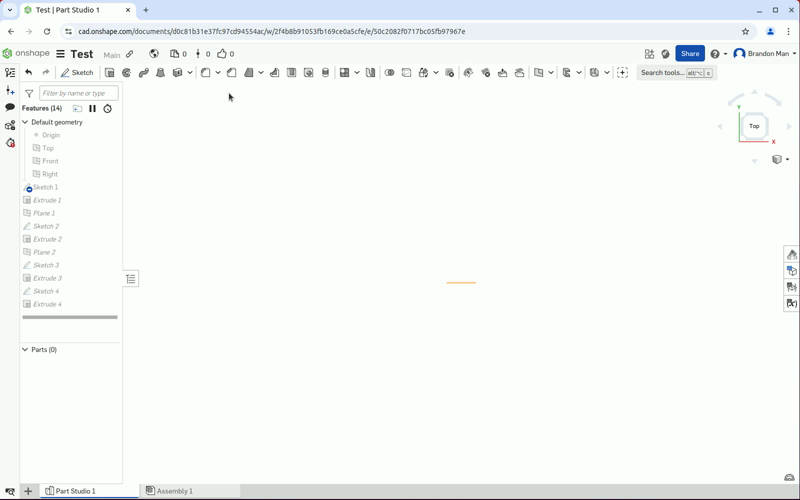
key(shift+s)
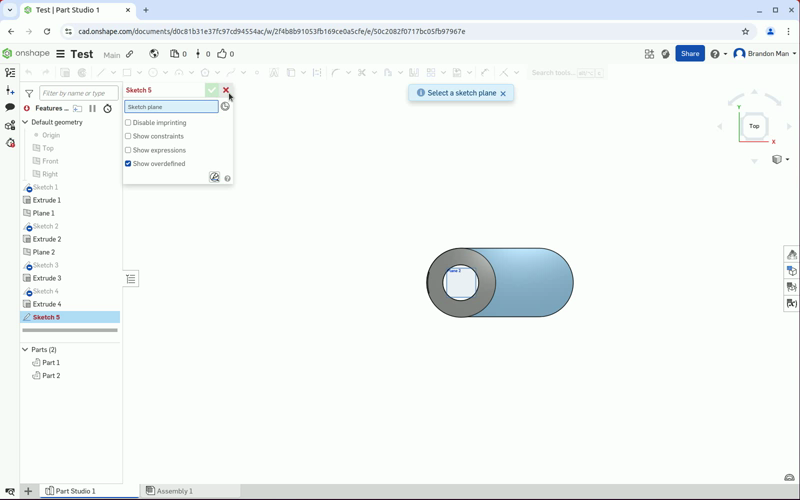
mouse_move(73, 254)
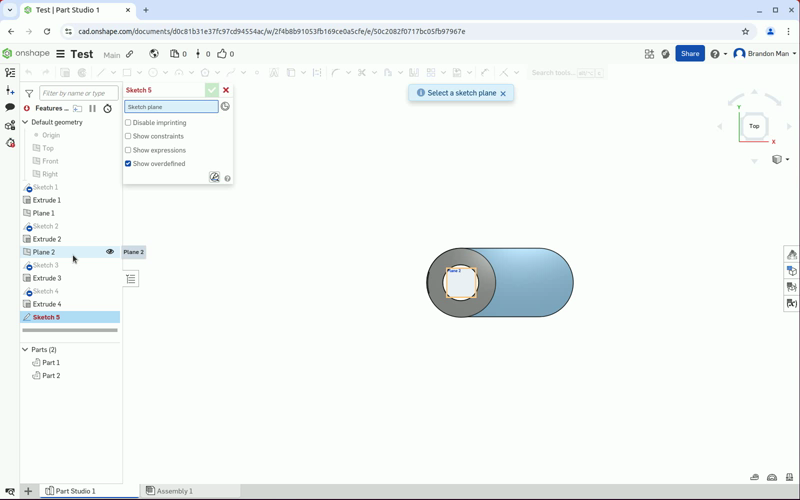
click(73, 254)
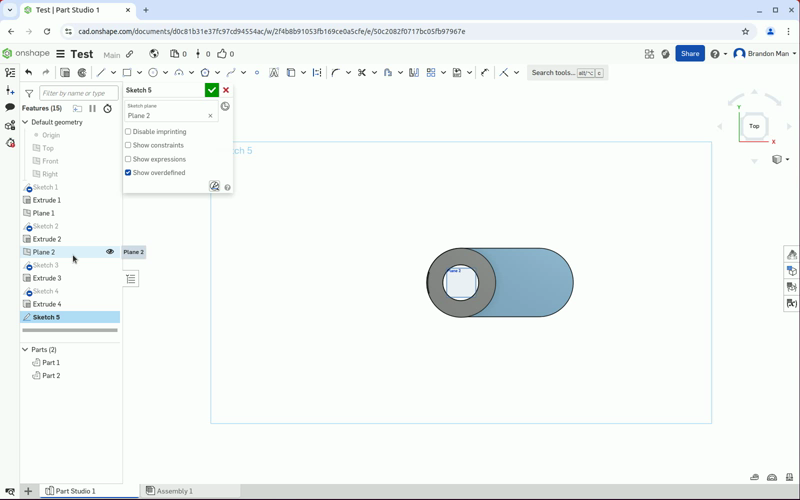
mouse_move(73, 352)
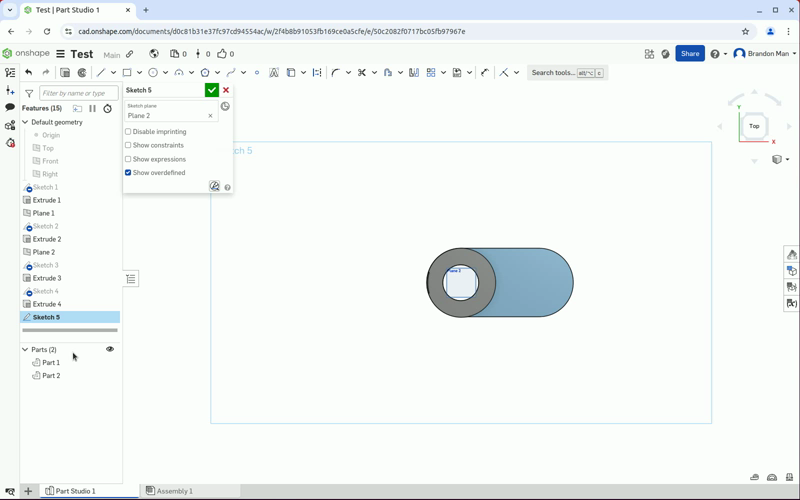
key(y)
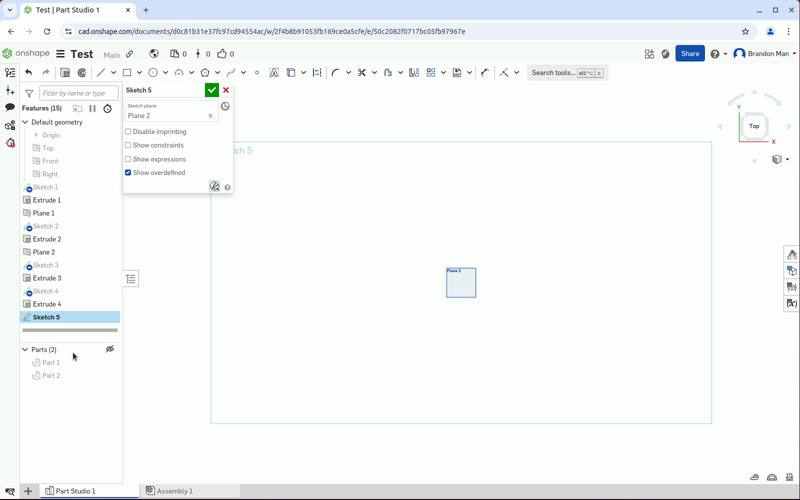
key(l)
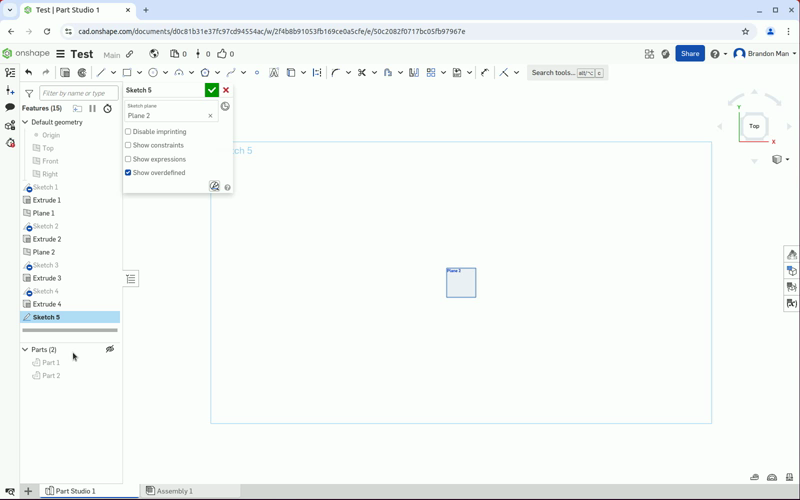
key_down(shift)
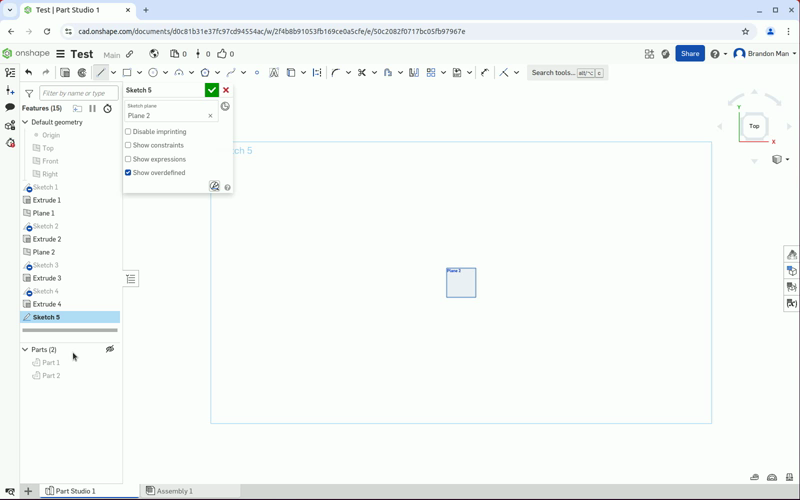
mouse_move(493, 293)
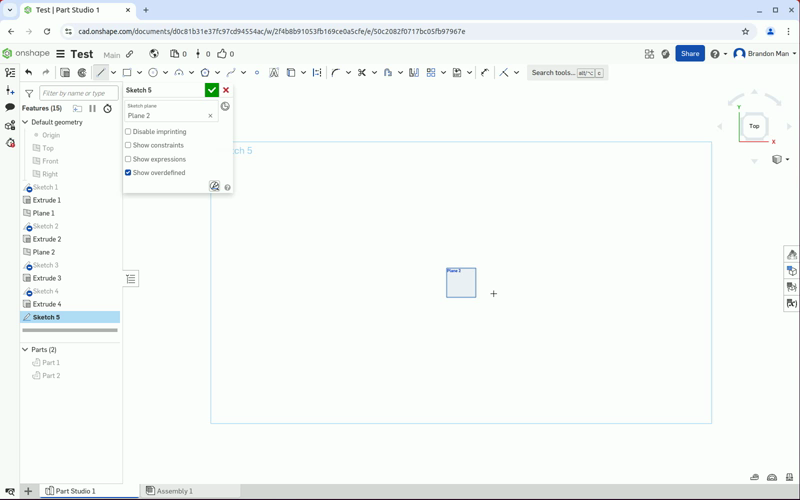
click(493, 293)
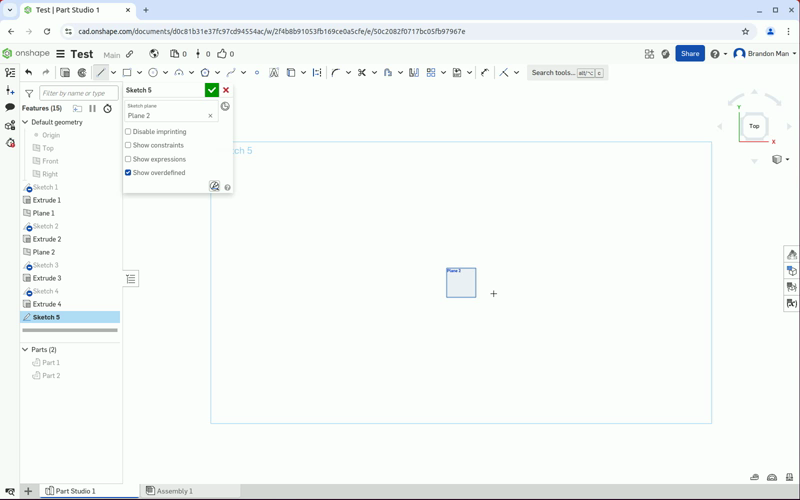
key_up(shift)
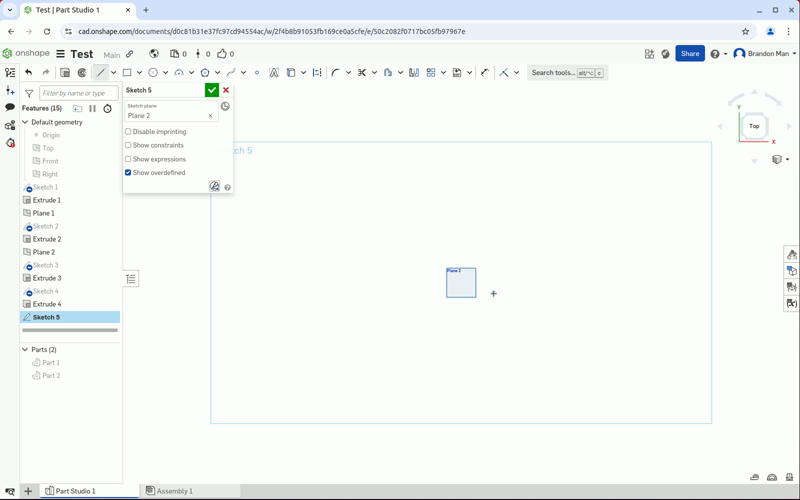
key_down(shift)
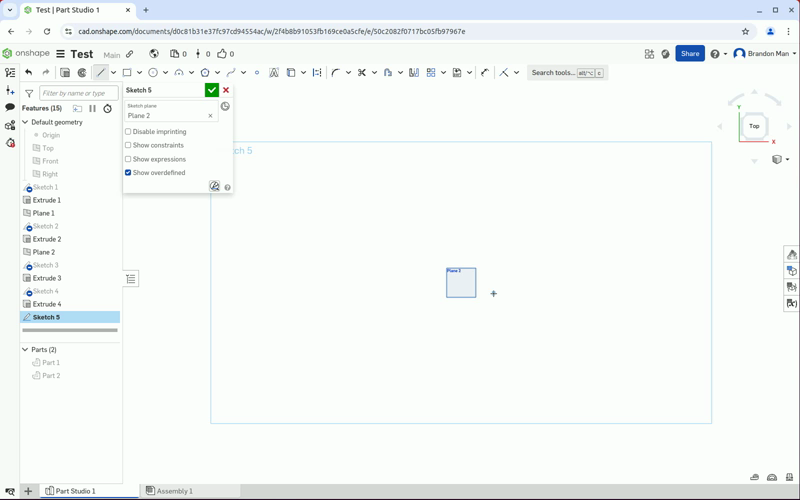
mouse_move(523, 293)
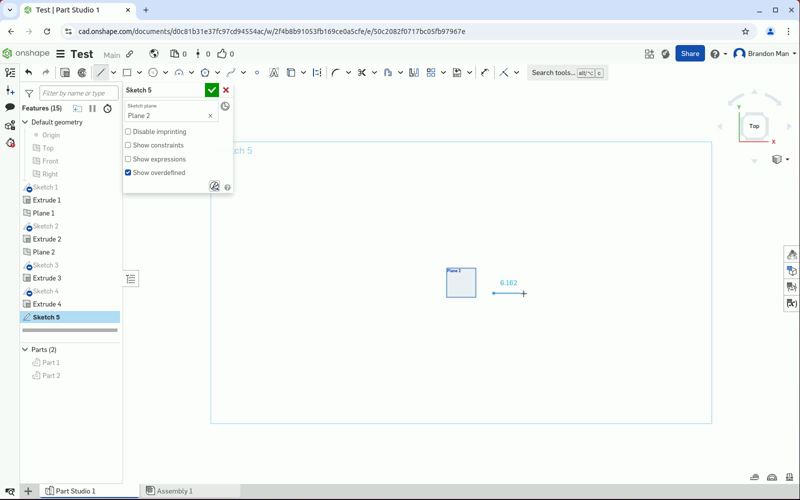
mouse_move(504, 293)
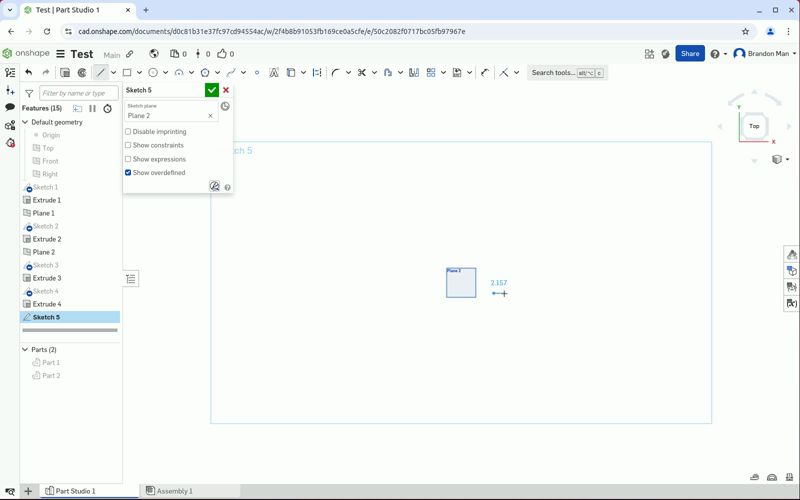
click(504, 293)
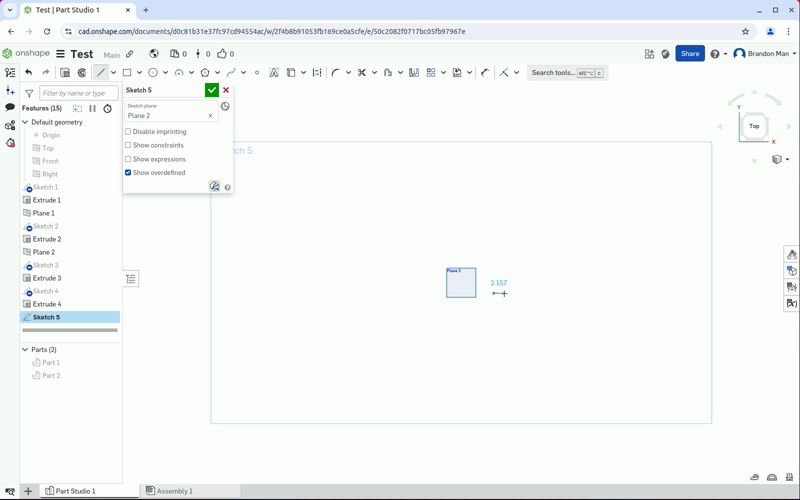
key_up(shift)
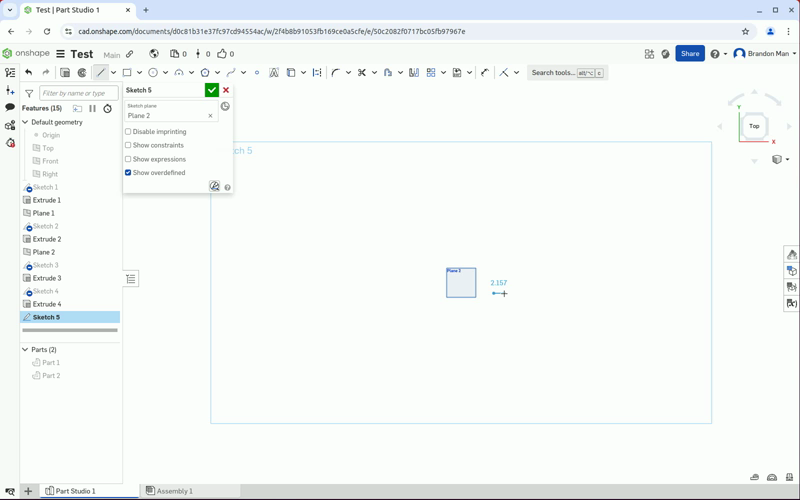
key_down(shift)
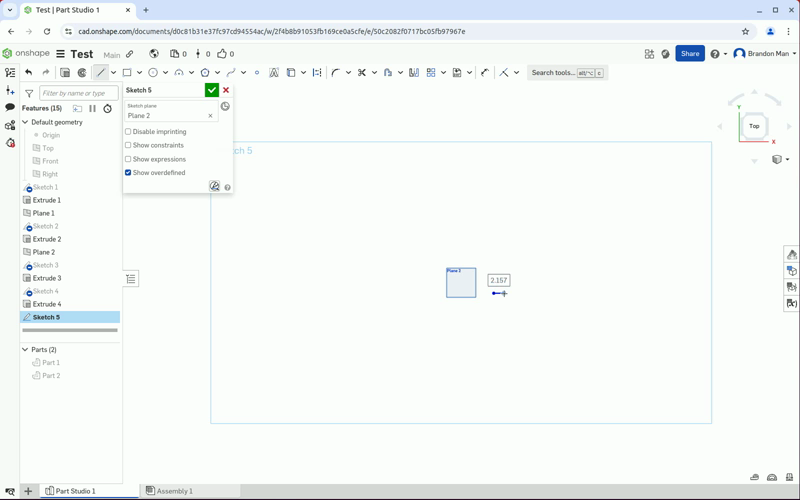
mouse_move(534, 293)
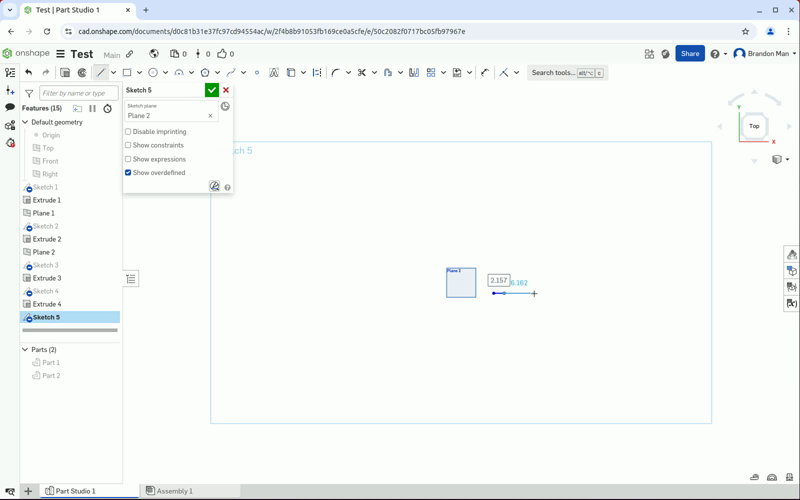
mouse_move(504, 272)
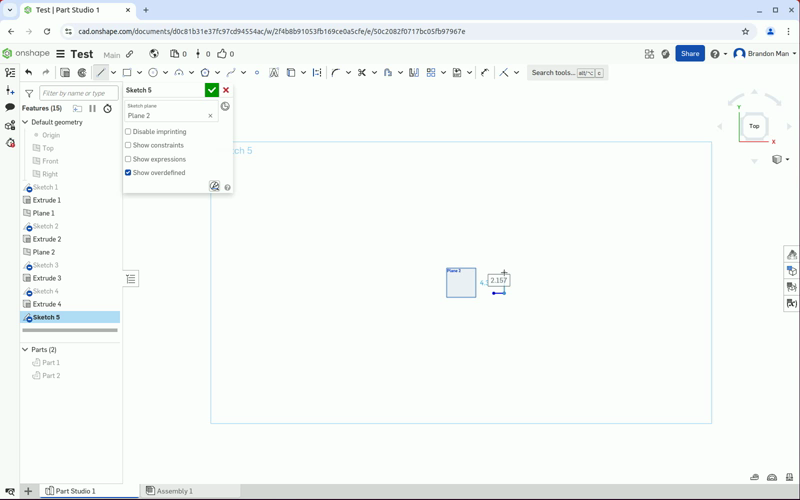
click(504, 272)
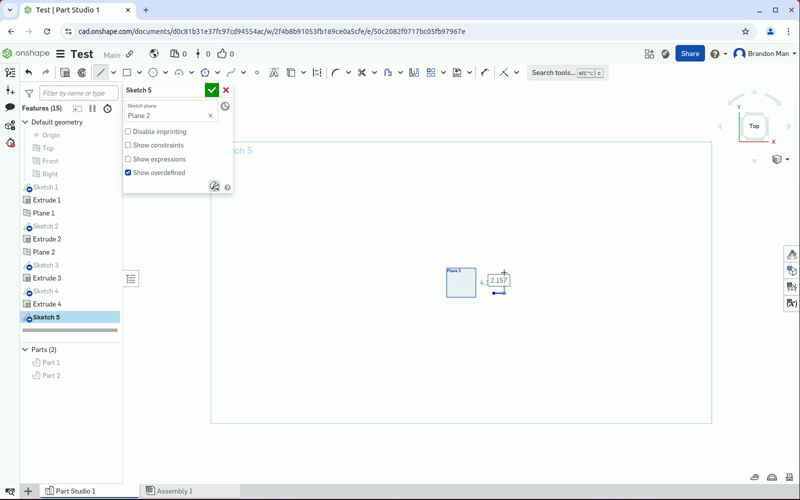
key_up(shift)
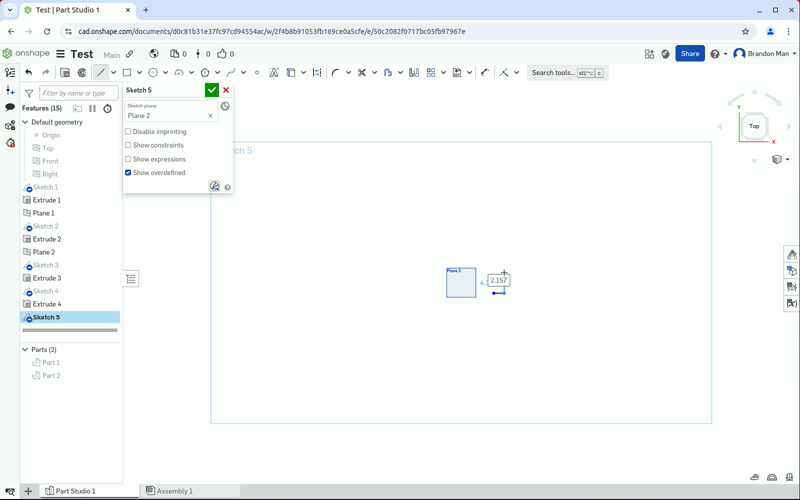
key_down(shift)
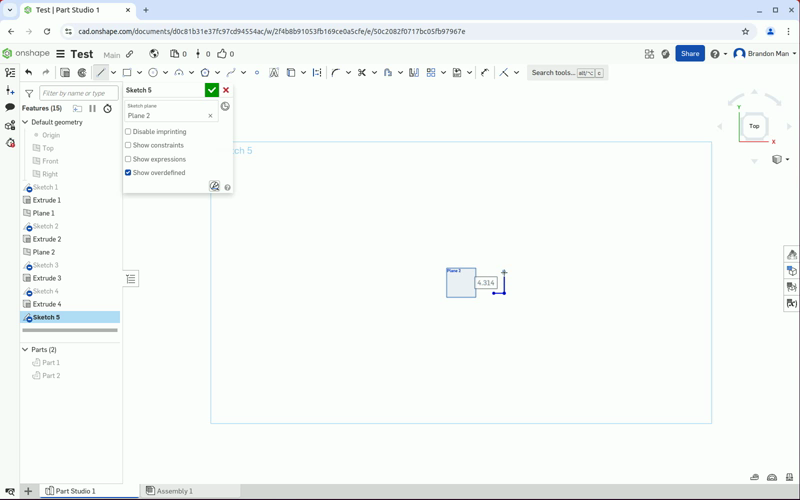
mouse_move(534, 272)
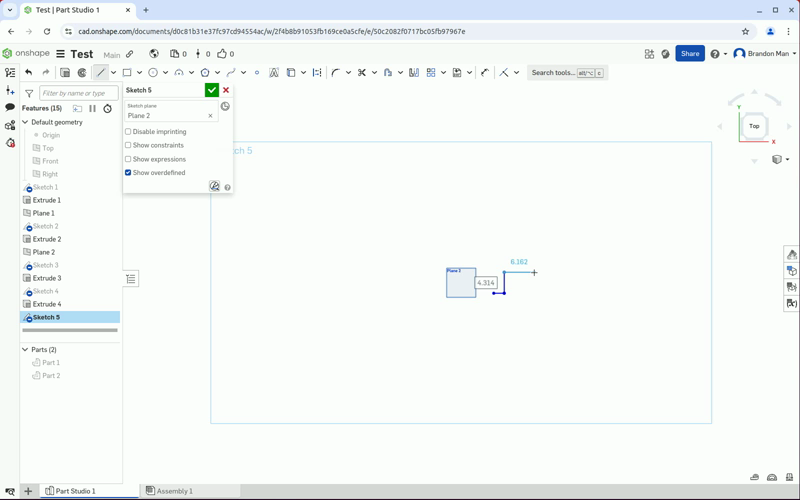
mouse_move(493, 272)
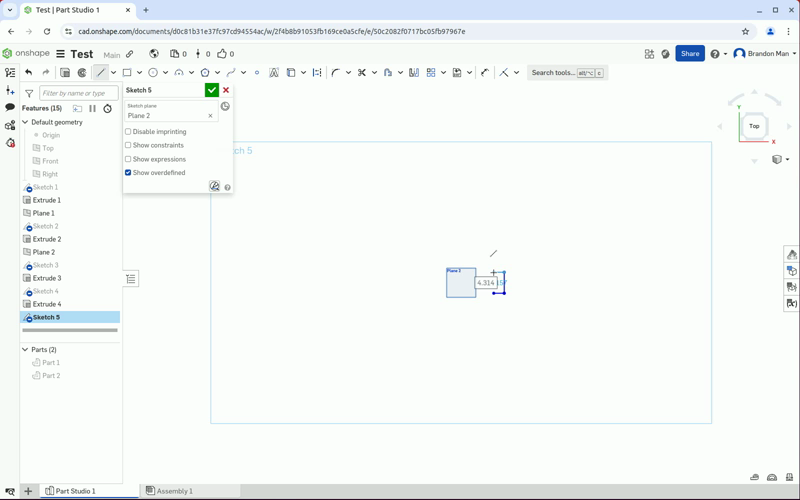
click(493, 272)
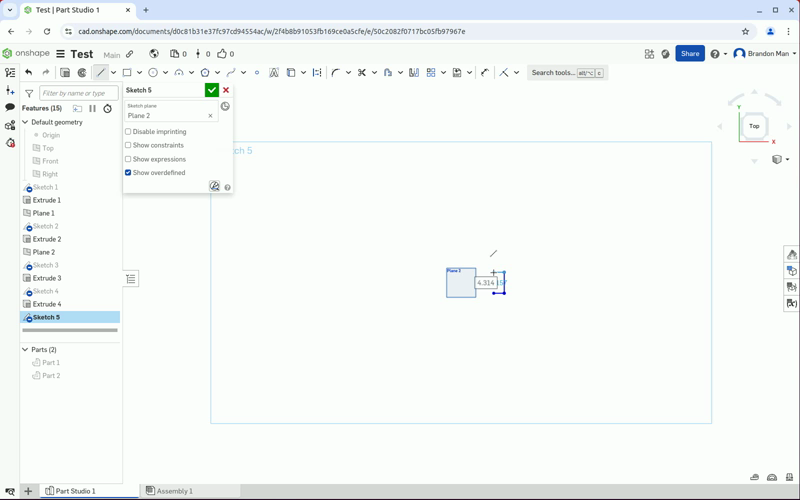
key_up(shift)
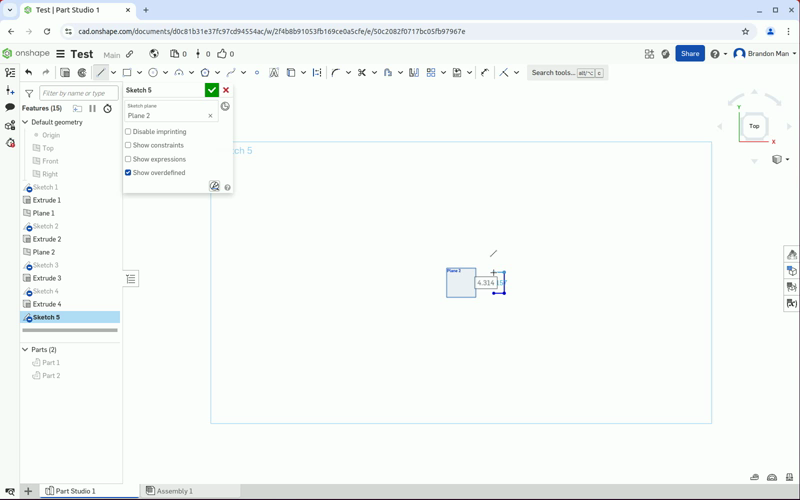
key(esc)
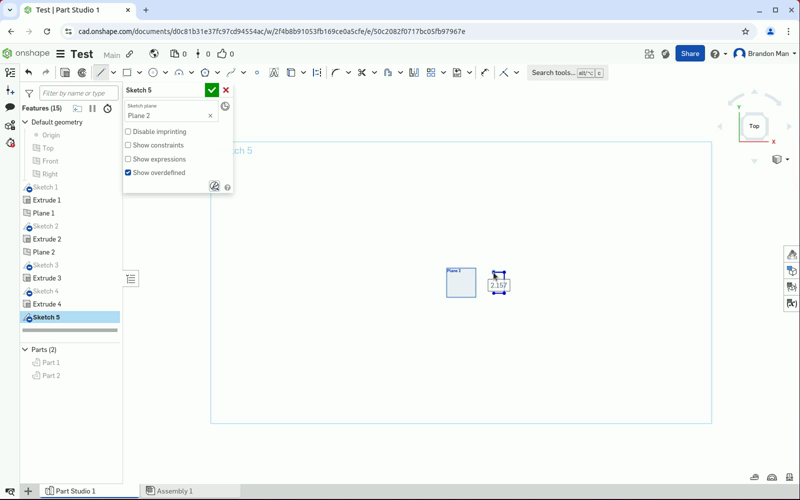
key(a)
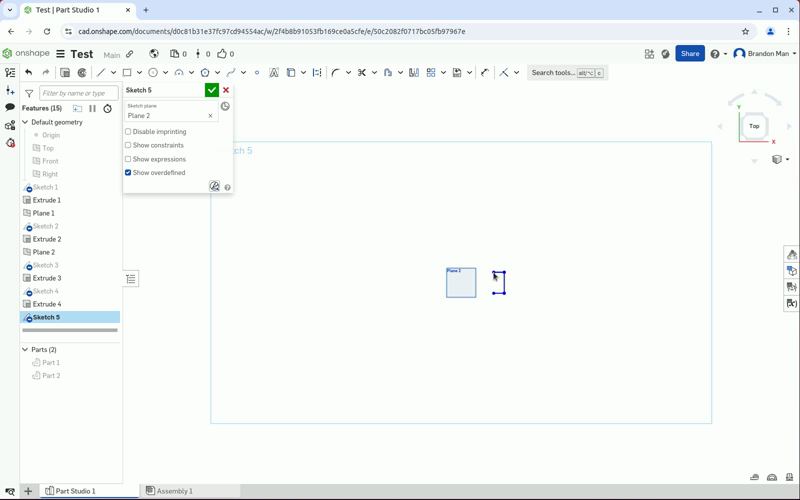
mouse_move(493, 272)
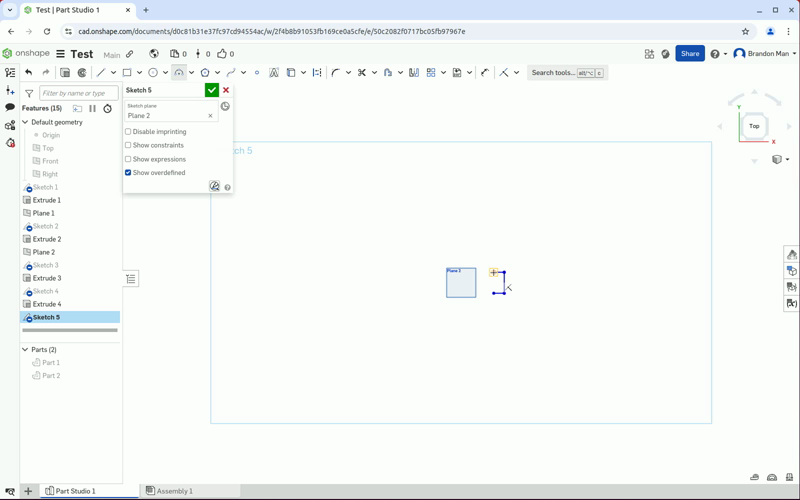
click(493, 272)
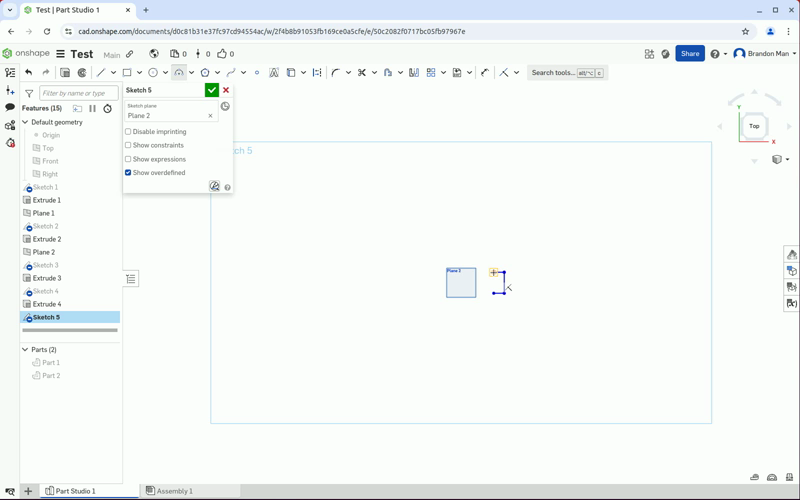
mouse_move(493, 293)
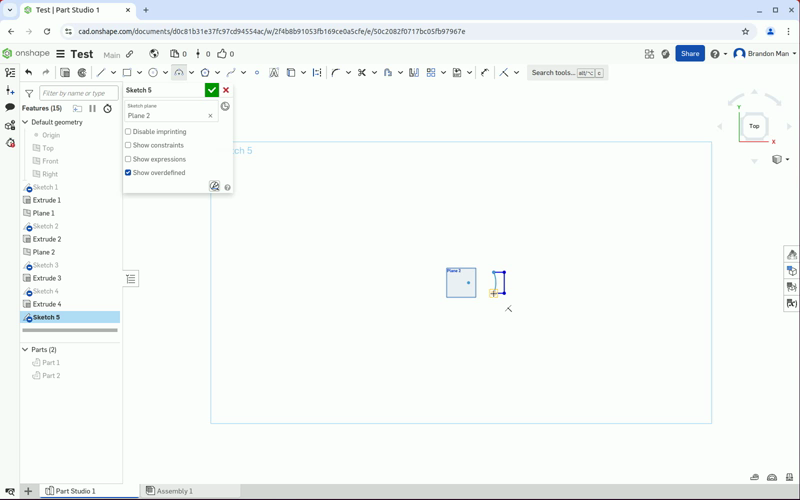
click(493, 293)
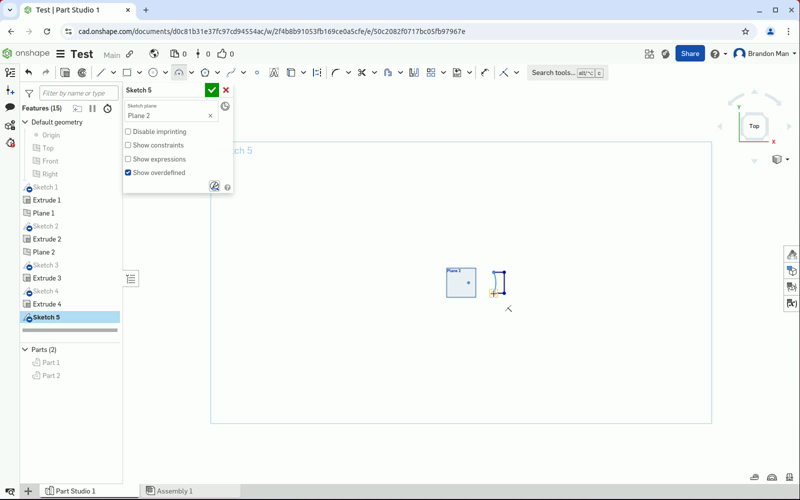
key_down(shift)
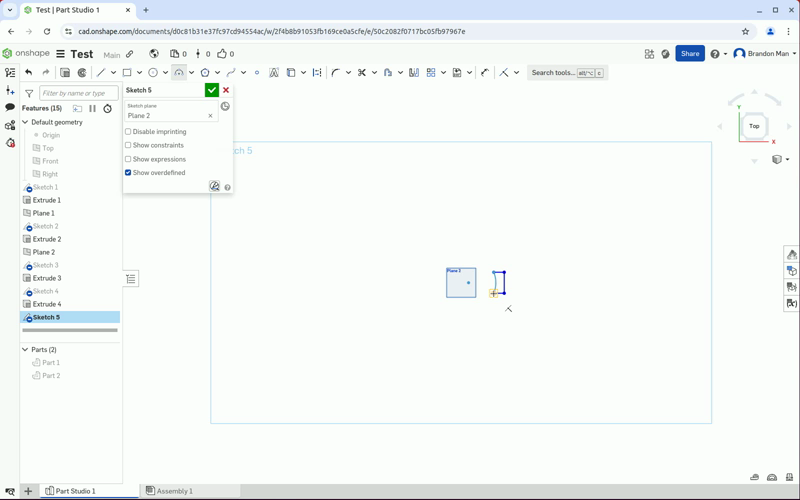
mouse_move(495, 282)
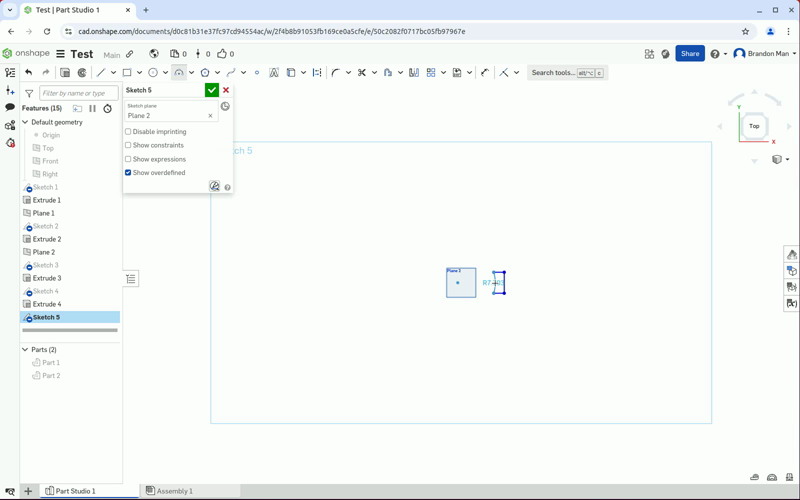
click(495, 282)
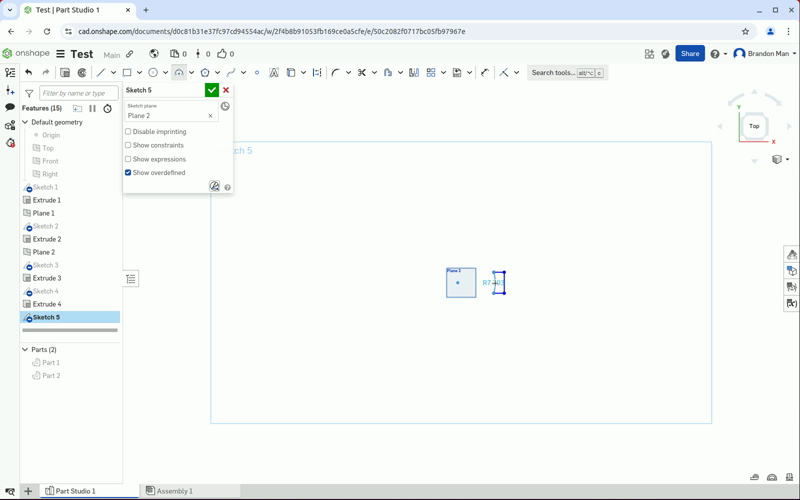
key_up(shift)
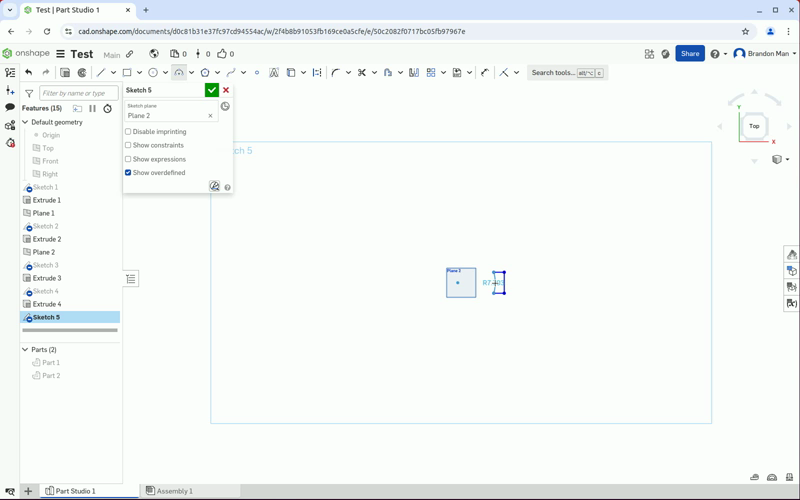
key(esc)
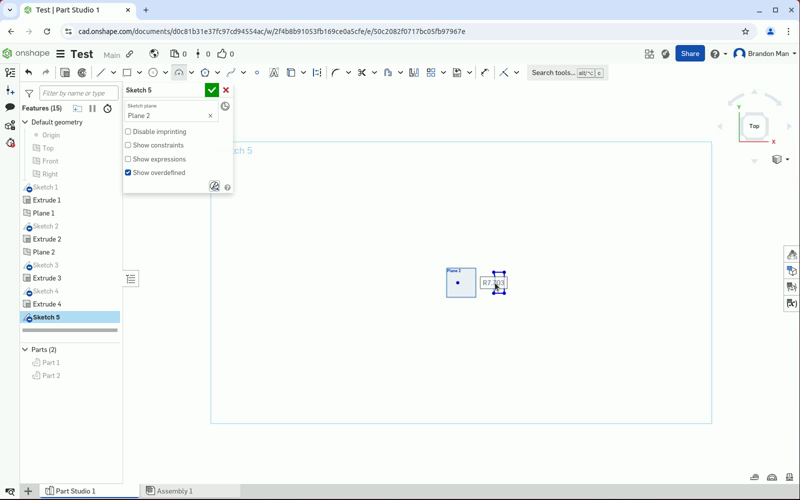
mouse_move(501, 282)
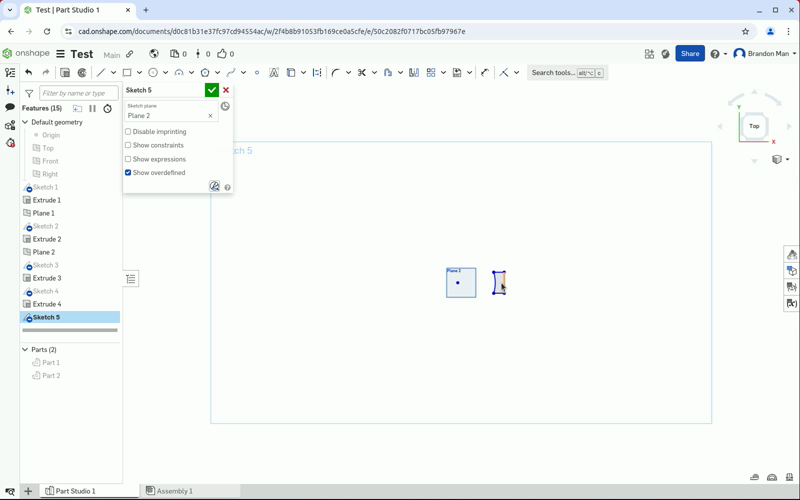
scroll(6)
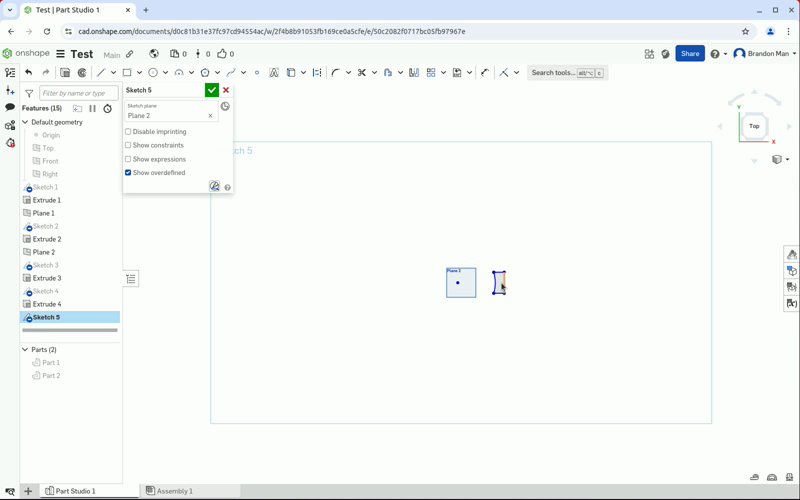
scroll(6)
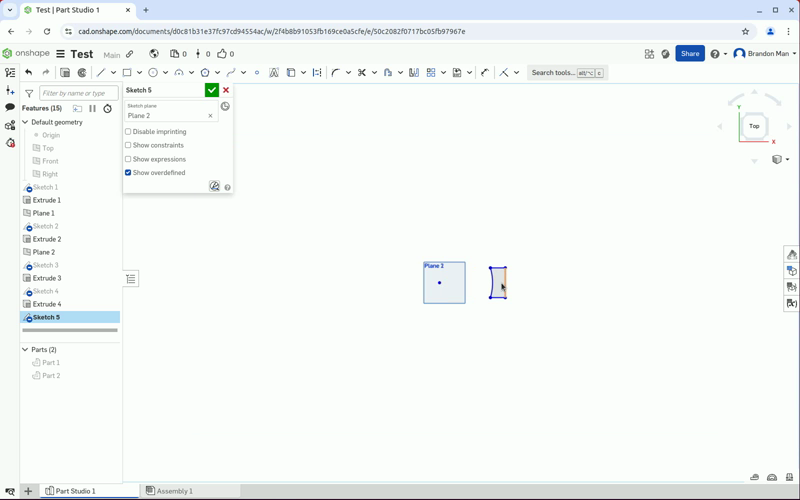
scroll(6)
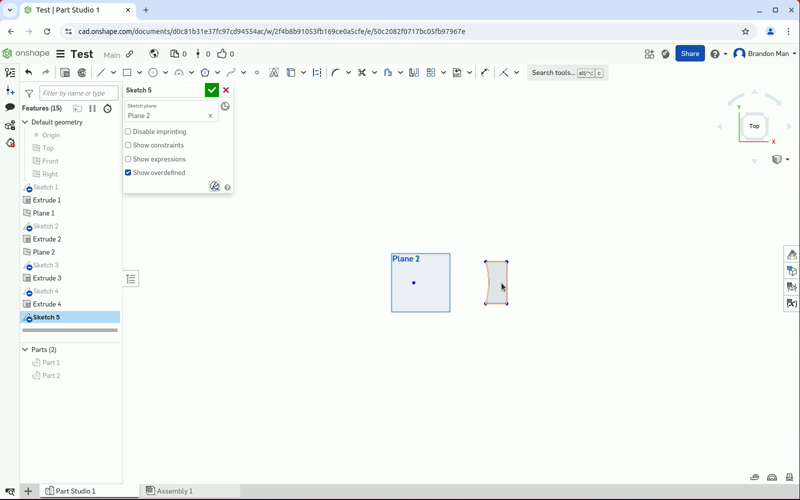
scroll(6)
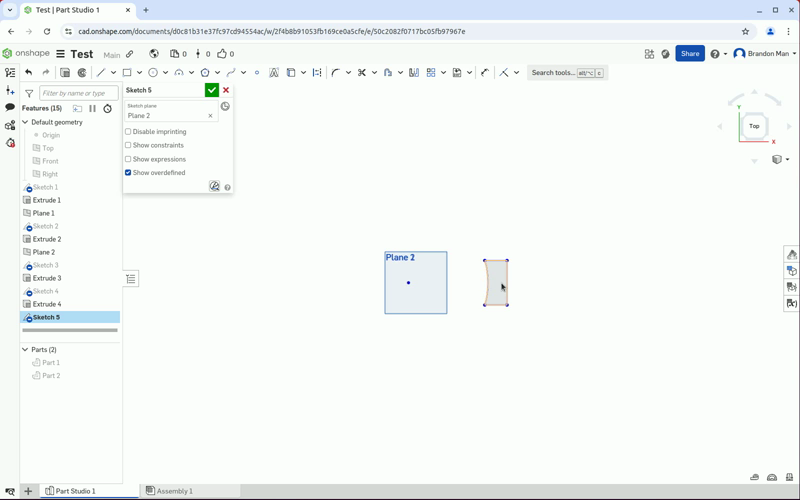
scroll(6)
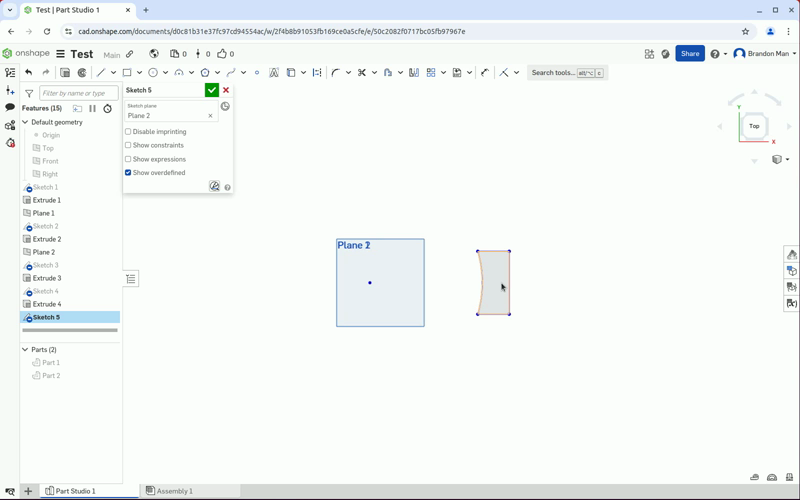
scroll(6)
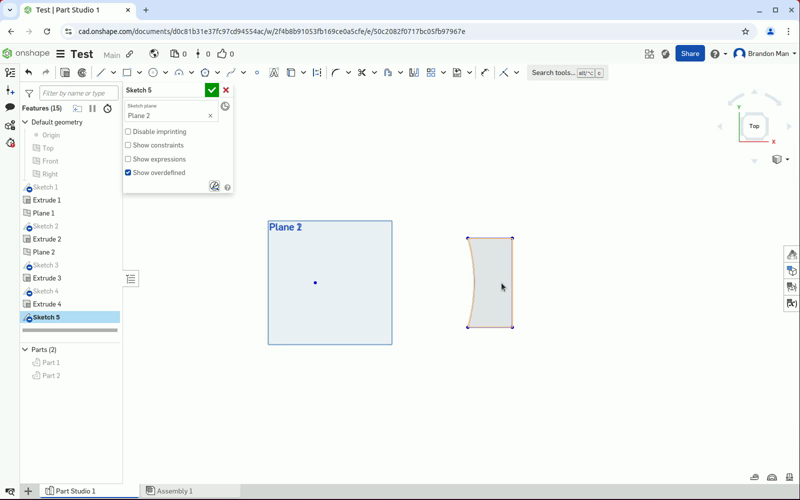
scroll(6)
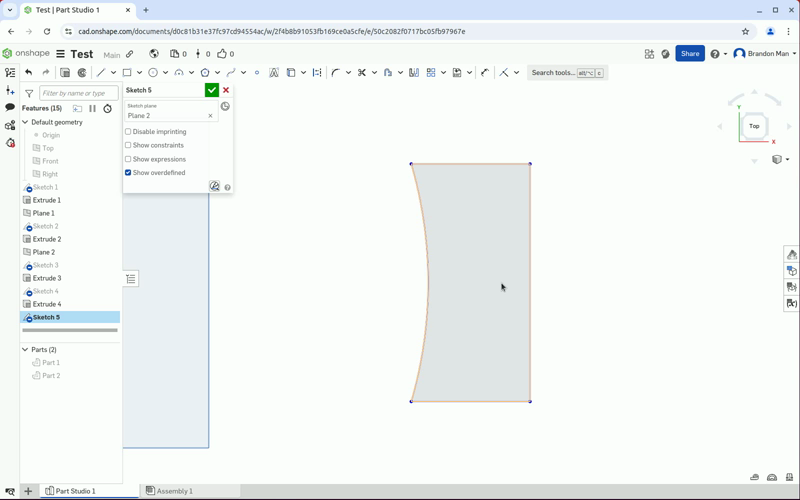
click(501, 282)
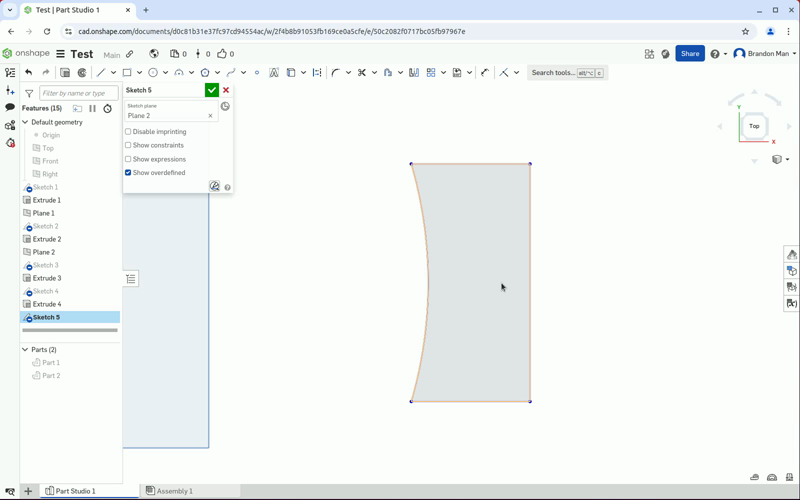
scroll(-6)
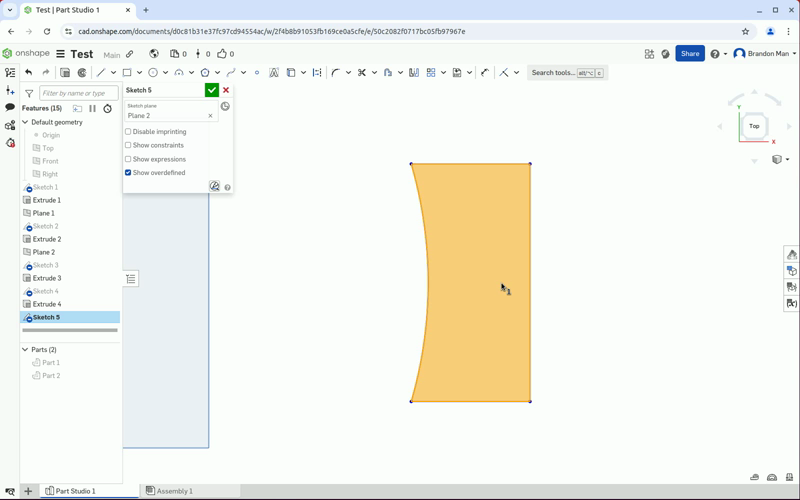
scroll(-6)
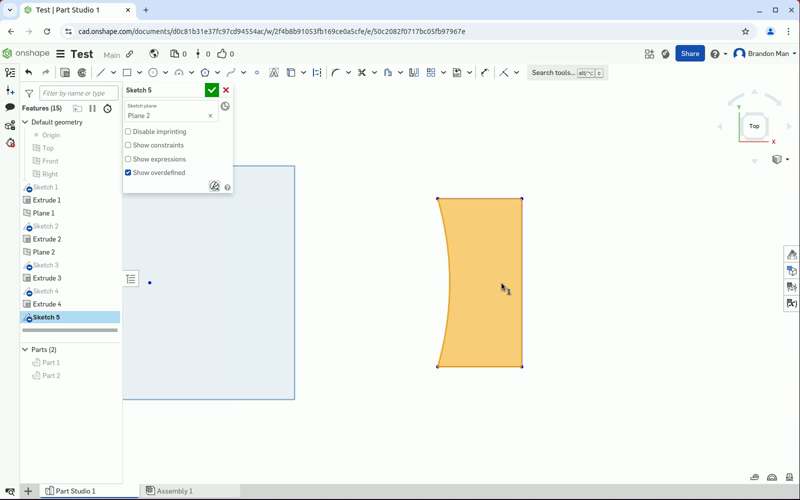
scroll(-6)
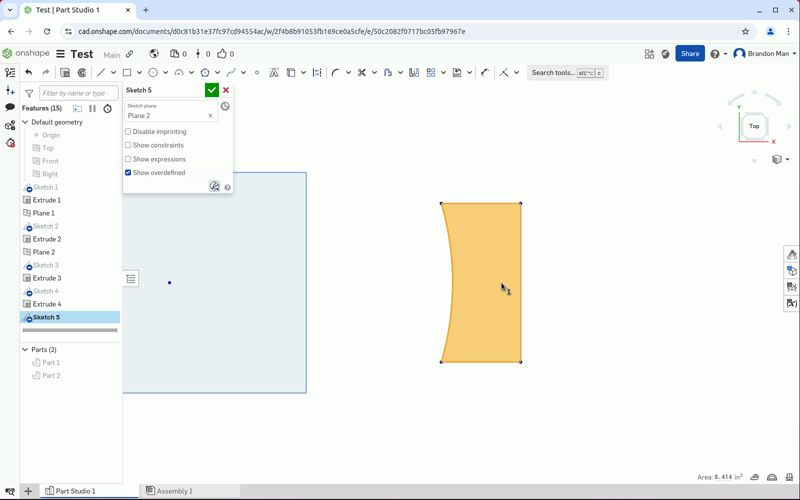
scroll(-6)
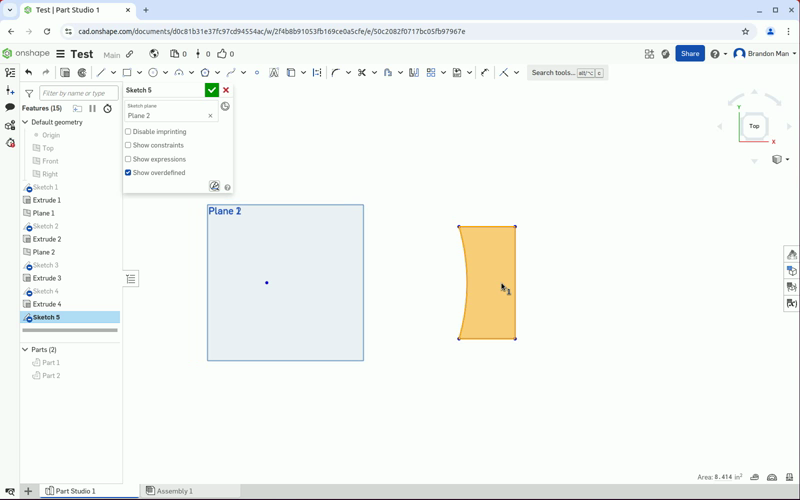
scroll(-6)
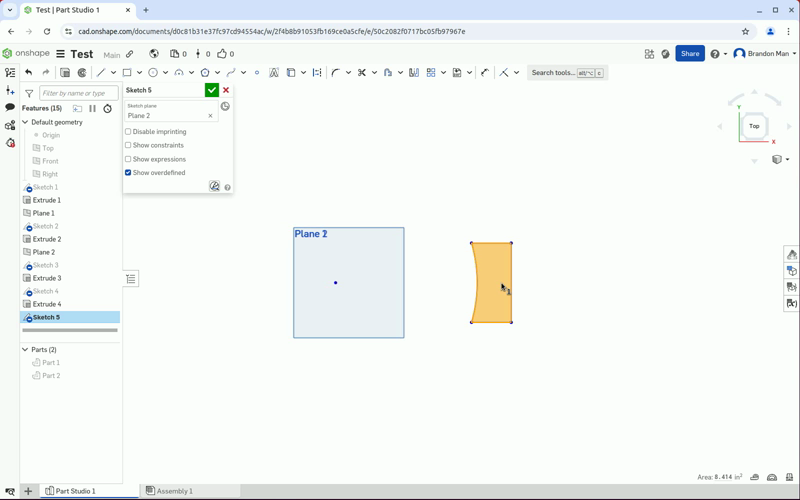
scroll(-6)
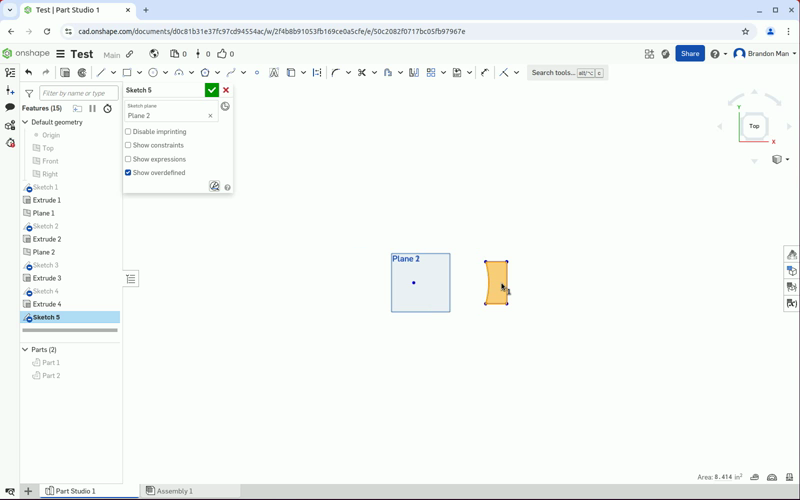
scroll(-6)
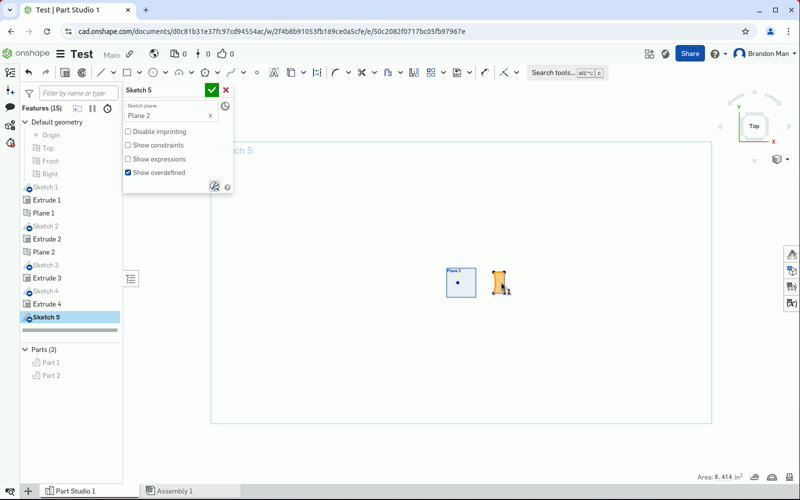
mouse_move(73, 352)
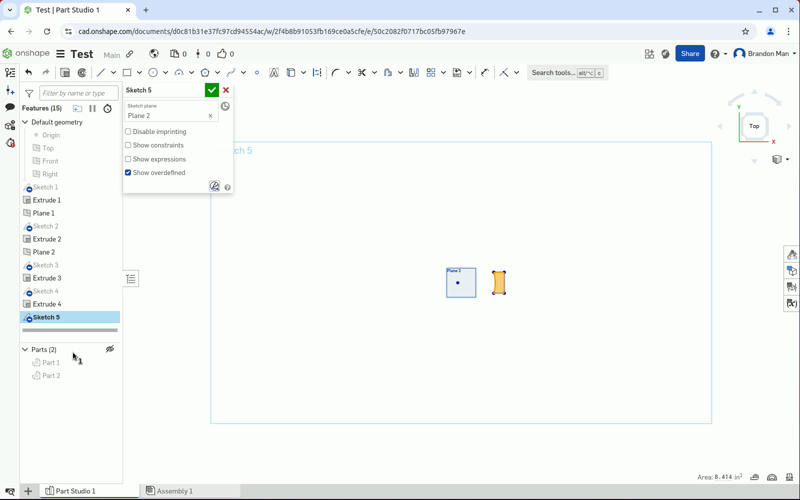
key(shift+y)
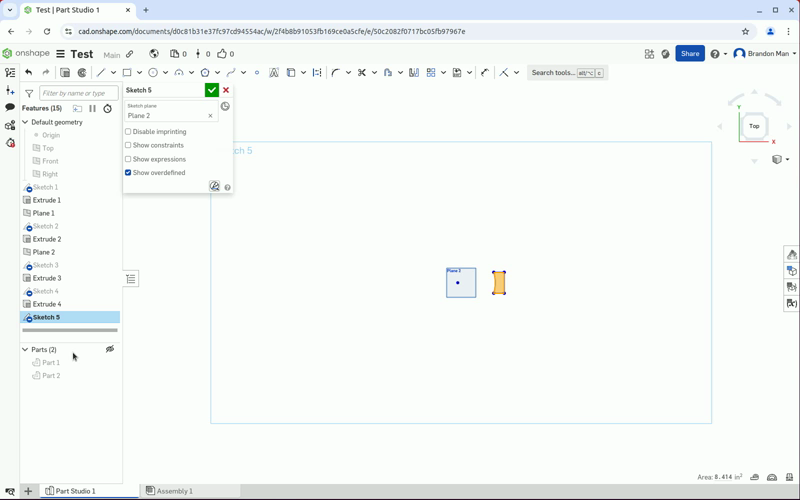
key(shift+e)
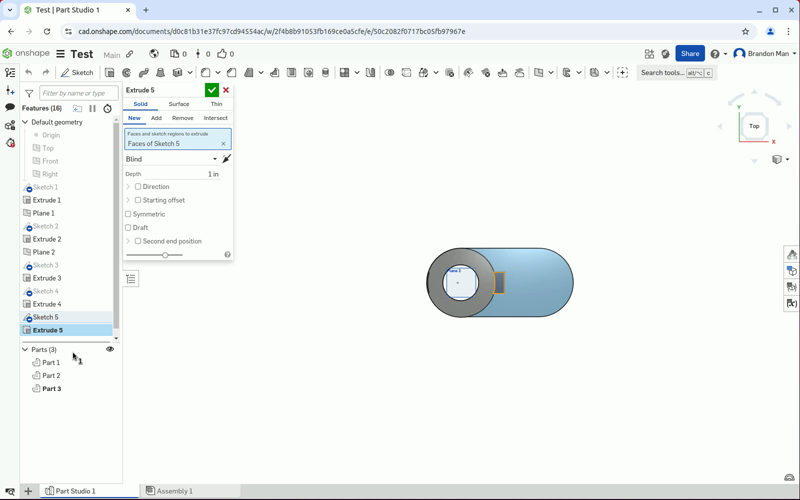
mouse_move(143, 106)
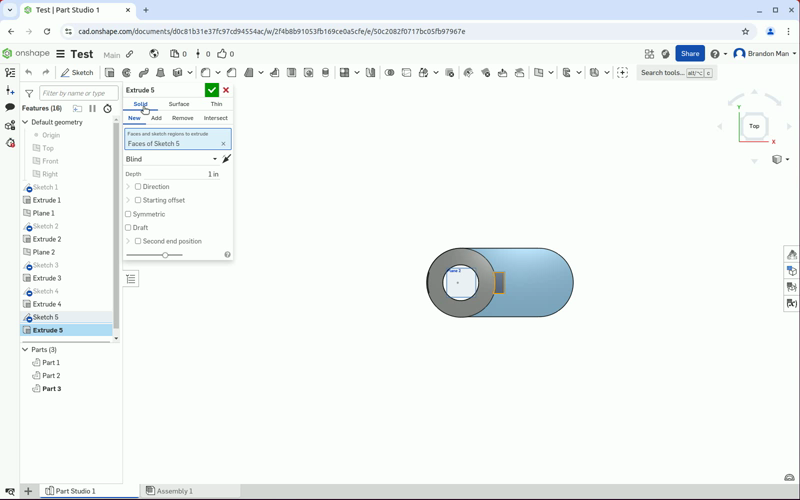
click(143, 106)
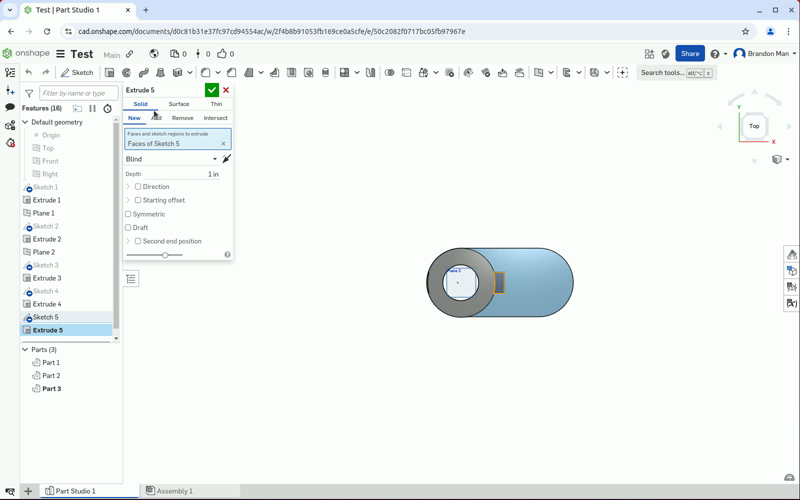
mouse_move(186, 120)
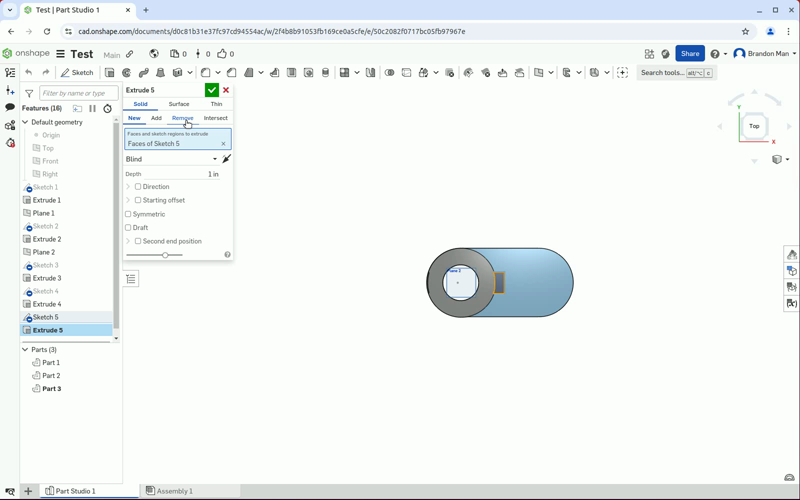
click(186, 120)
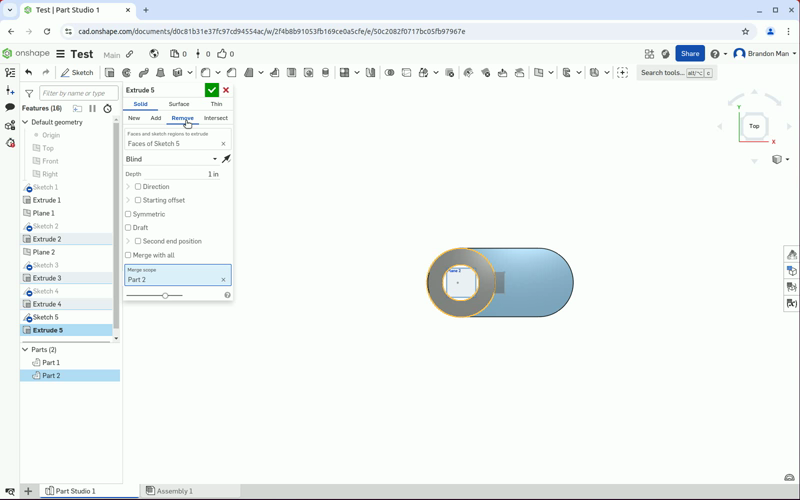
key(tab, 4)
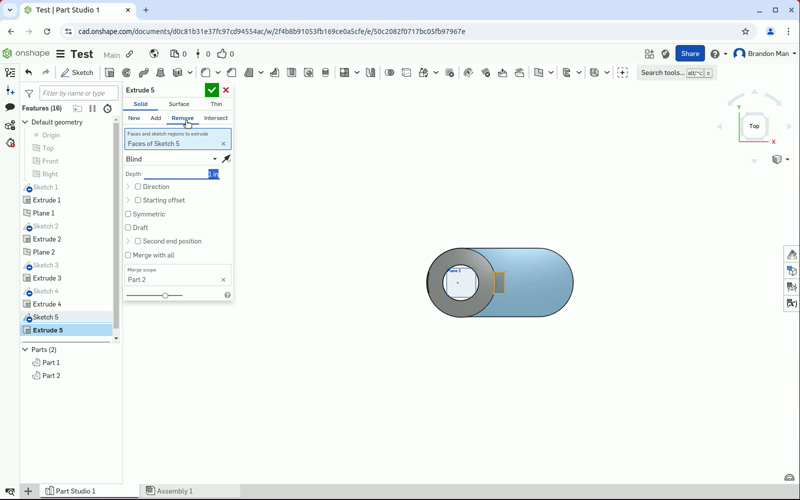
text(2.166)
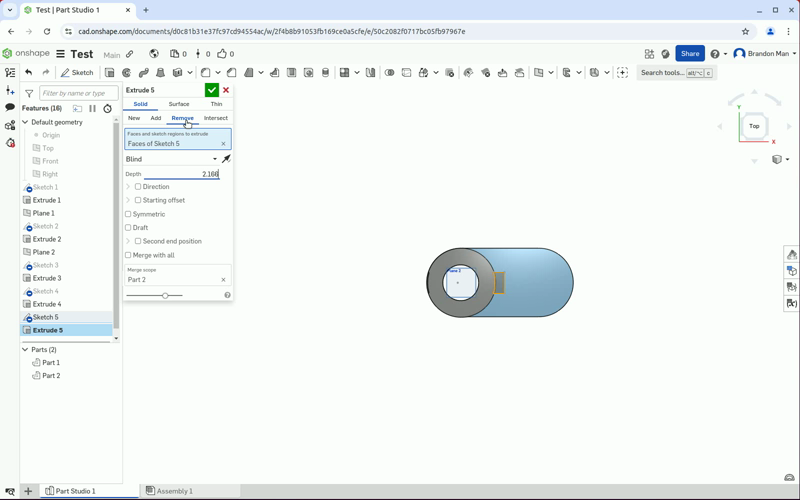
key(tab, 6)
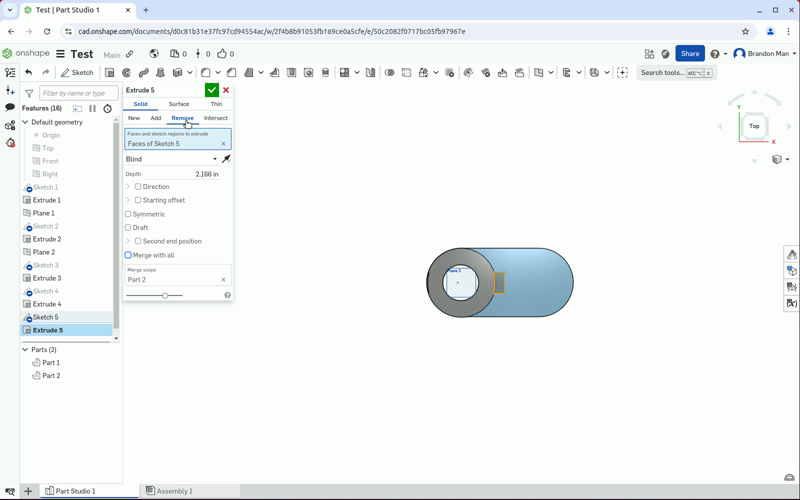
key(space)
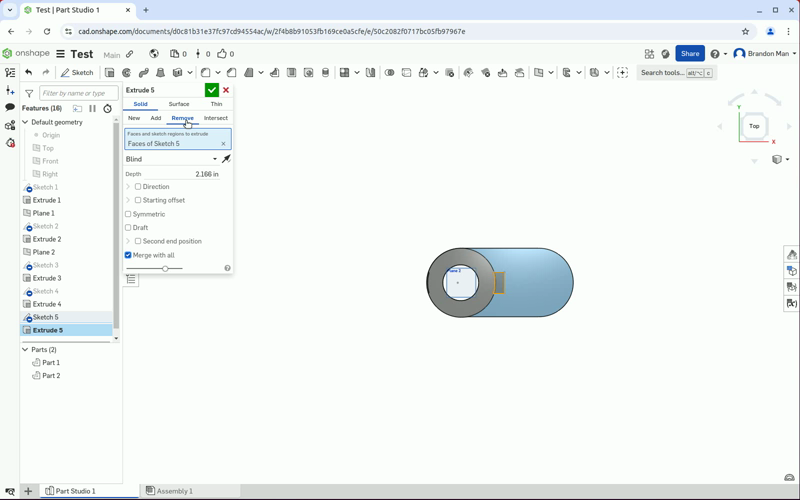
key(enter)
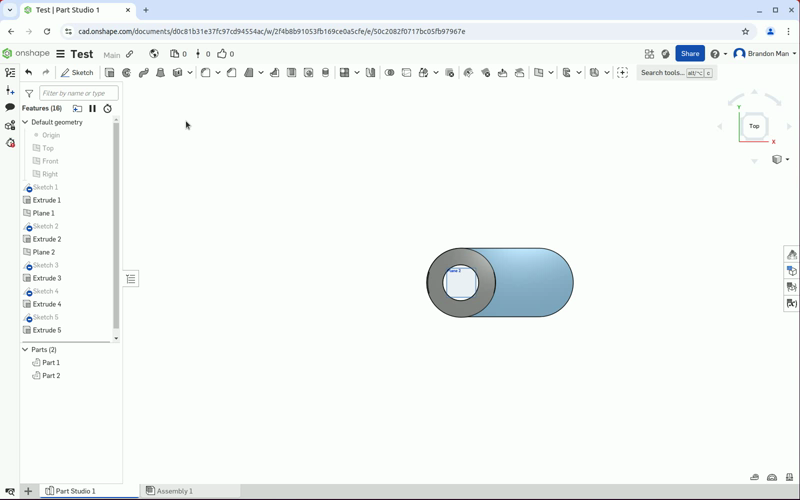
key(shift+h)
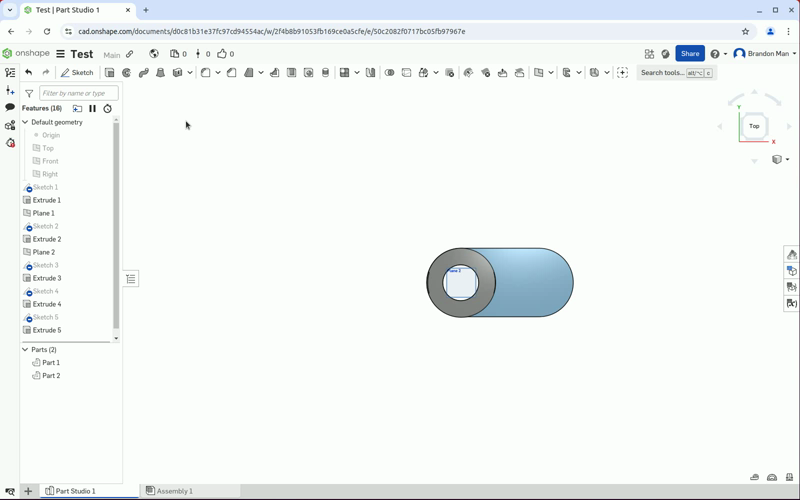
key(shift+h)
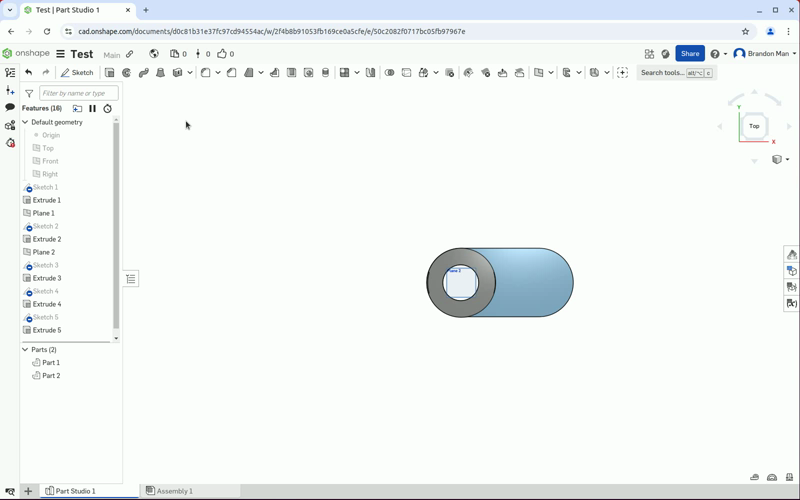
mouse_move(69, 189)
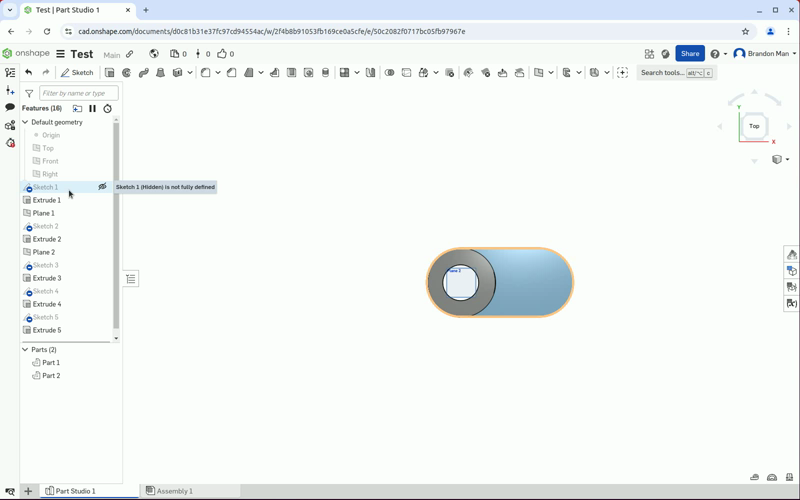
click(69, 189)
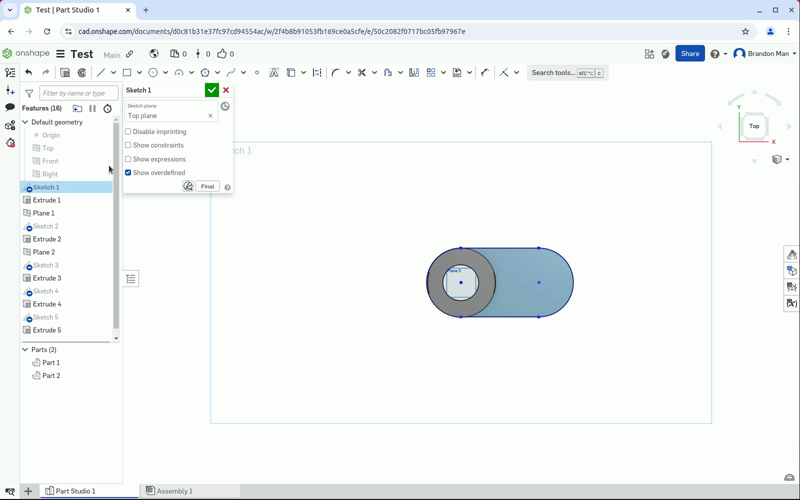
mouse_move(229, 92)
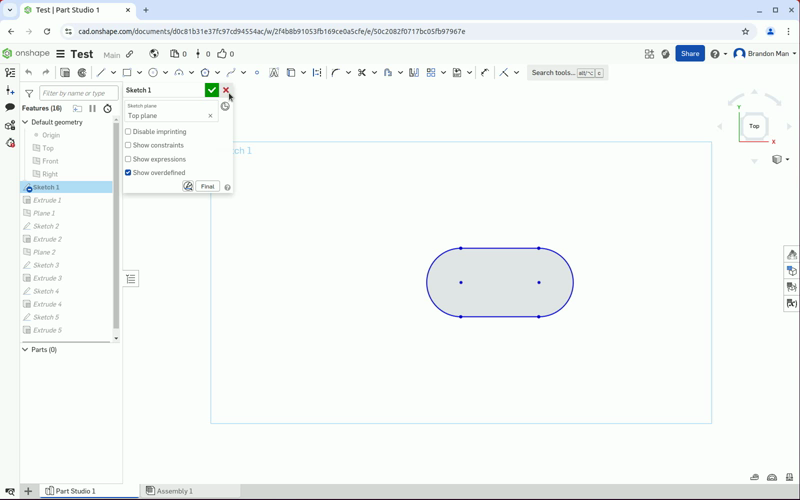
click(229, 92)
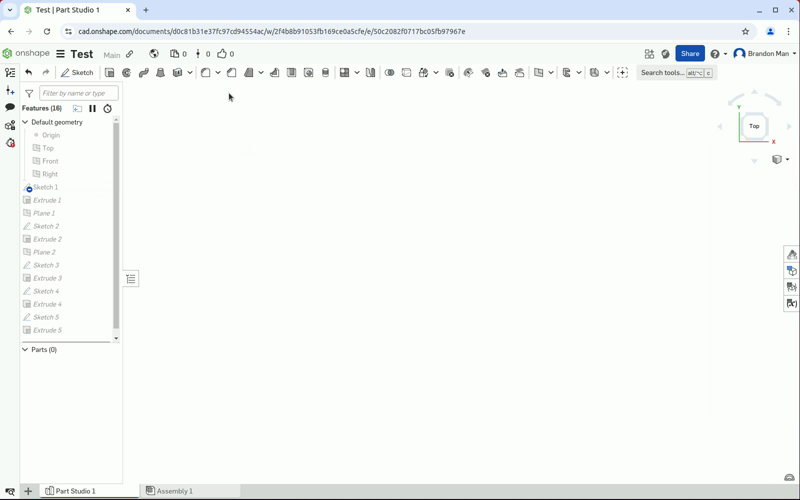
key(shift+s)
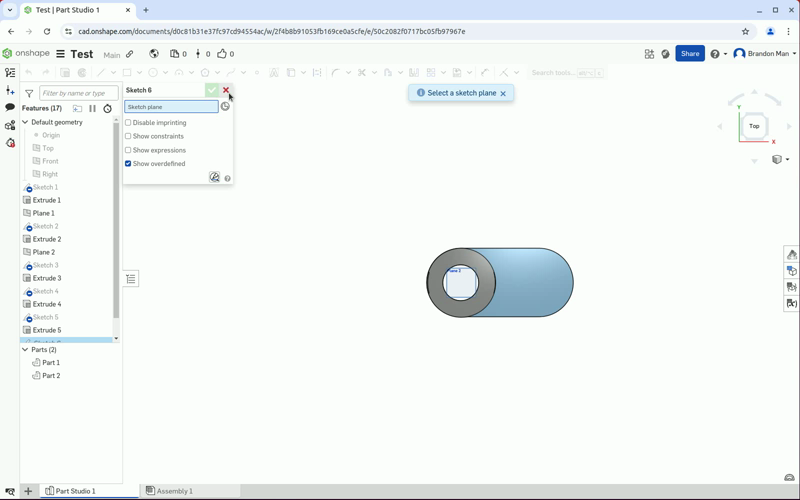
mouse_move(69, 241)
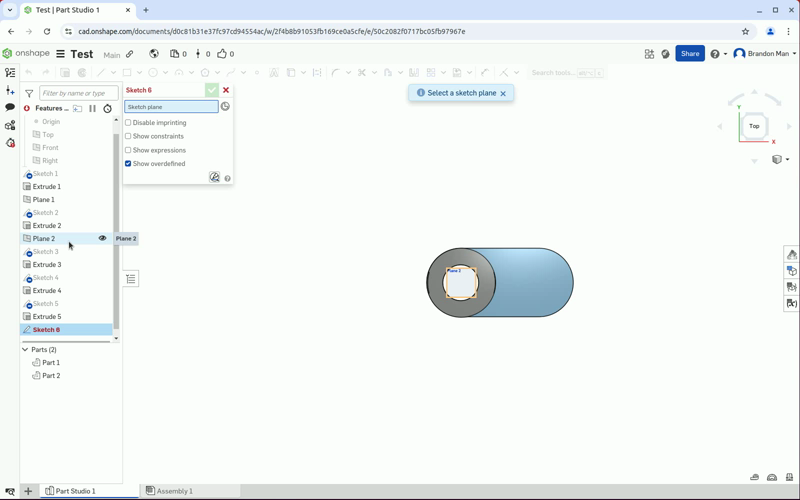
click(69, 241)
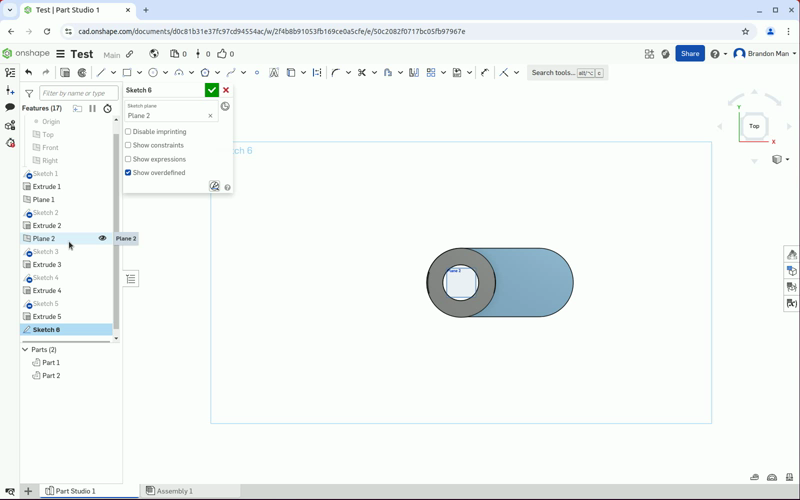
mouse_move(73, 352)
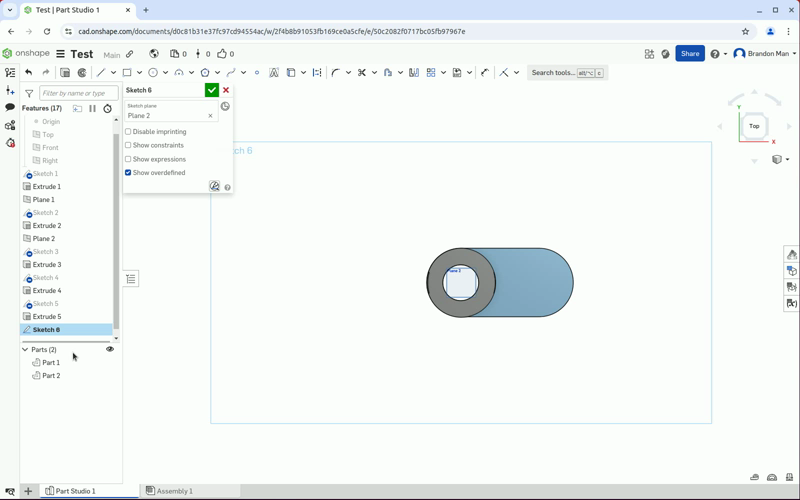
key(y)
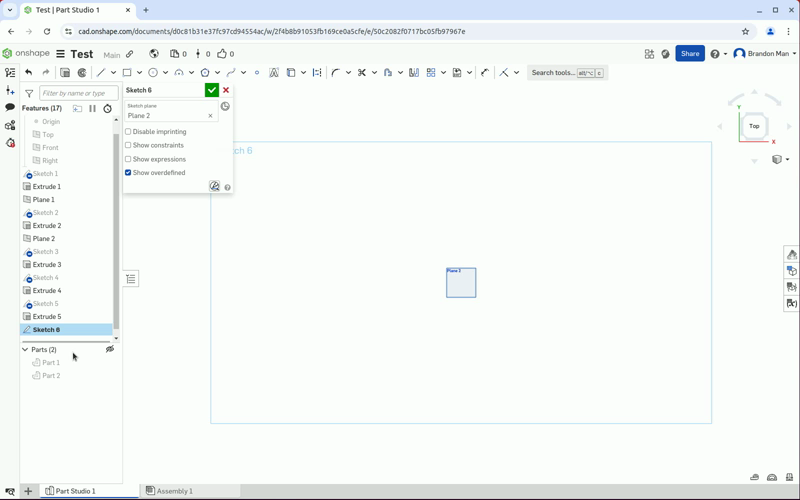
key(l)
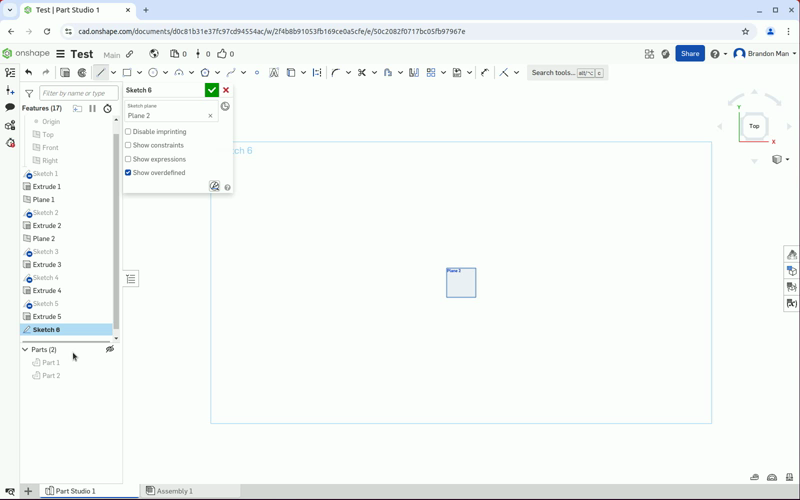
key_down(shift)
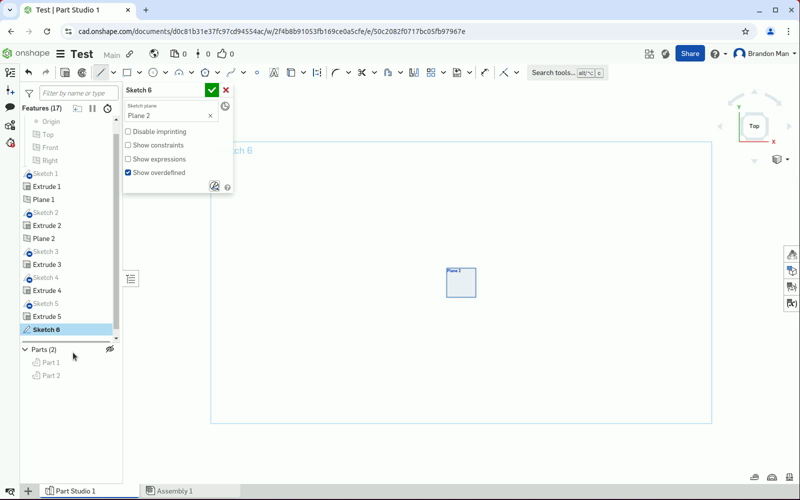
mouse_move(427, 293)
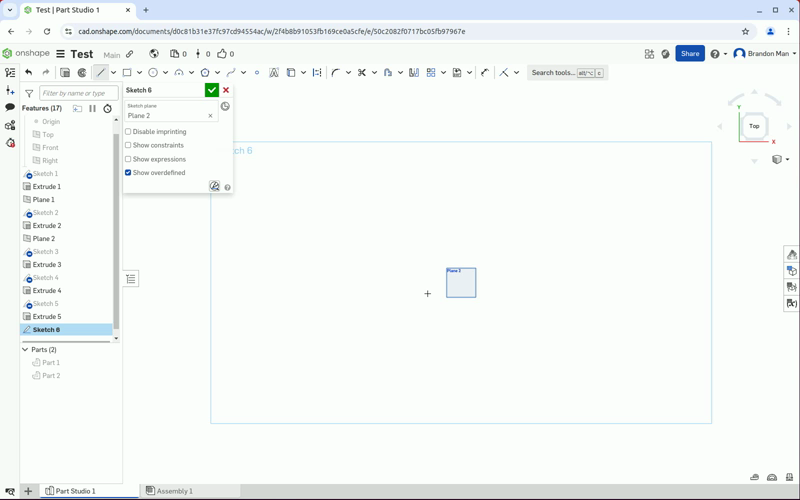
click(427, 293)
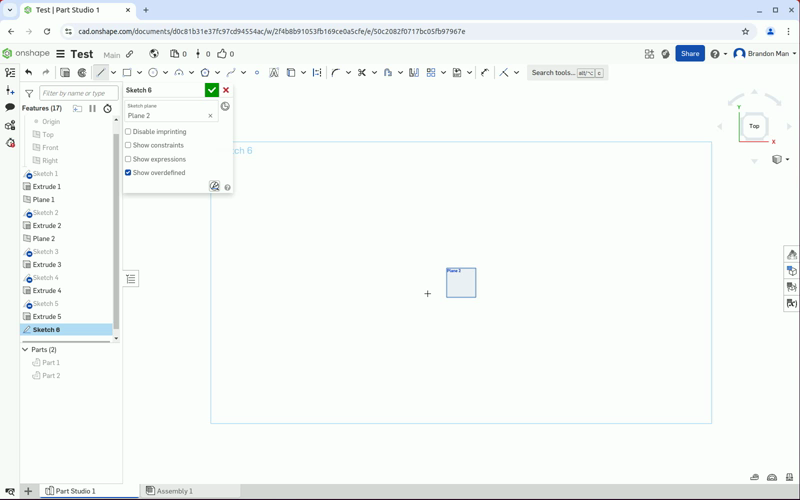
key_up(shift)
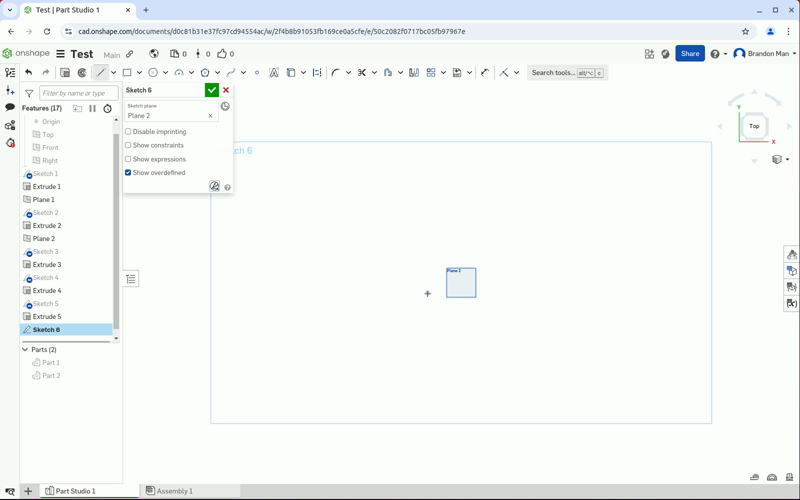
key_down(shift)
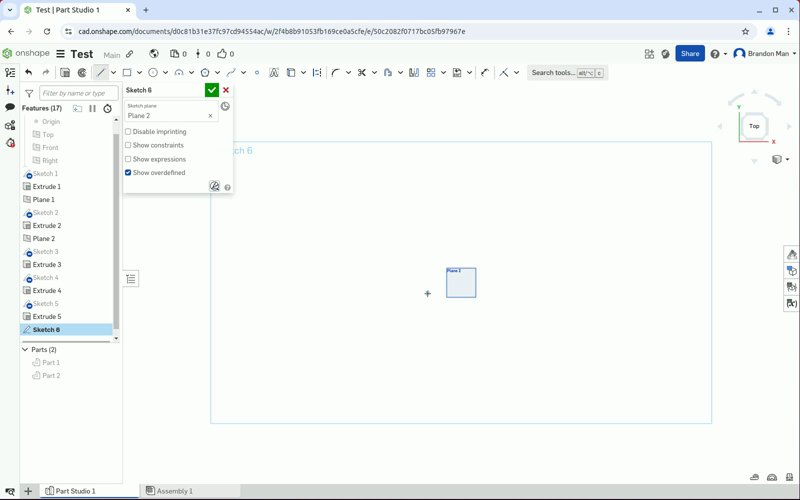
mouse_move(457, 293)
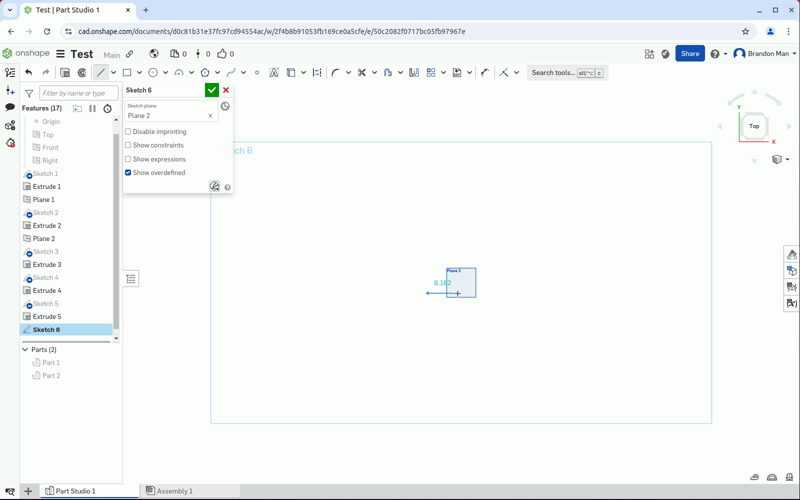
mouse_move(447, 293)
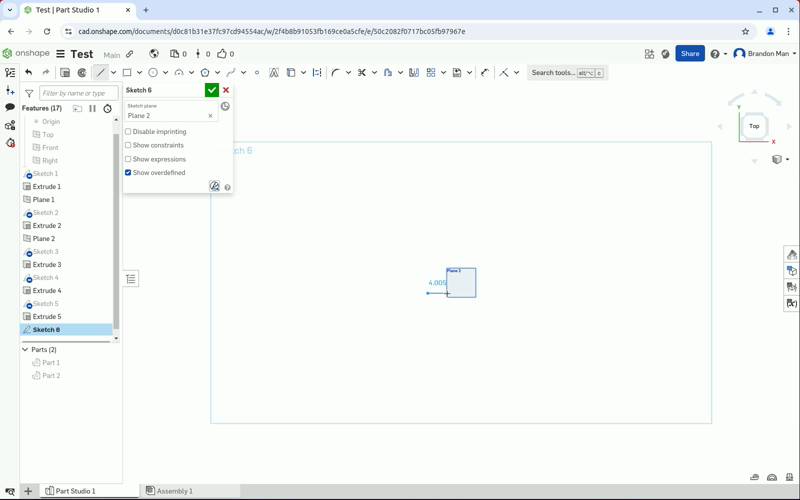
click(447, 293)
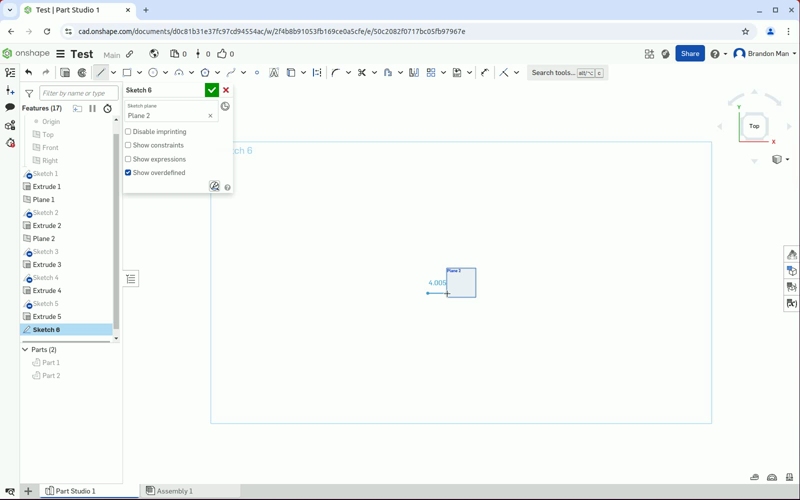
key_up(shift)
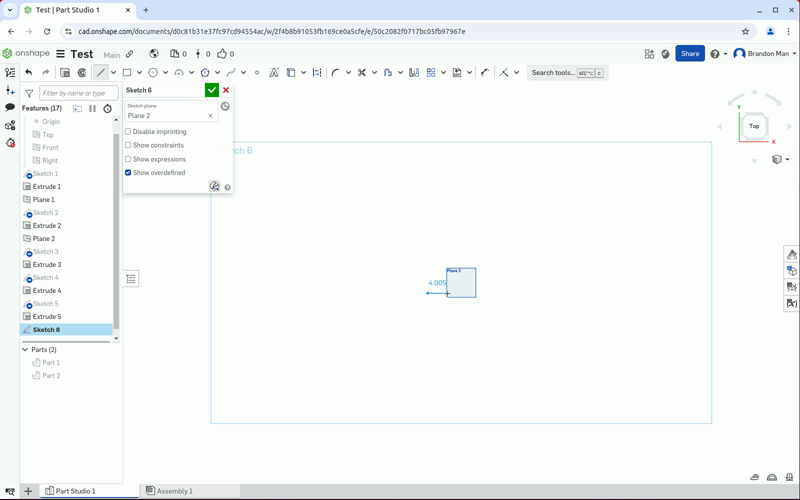
key(esc)
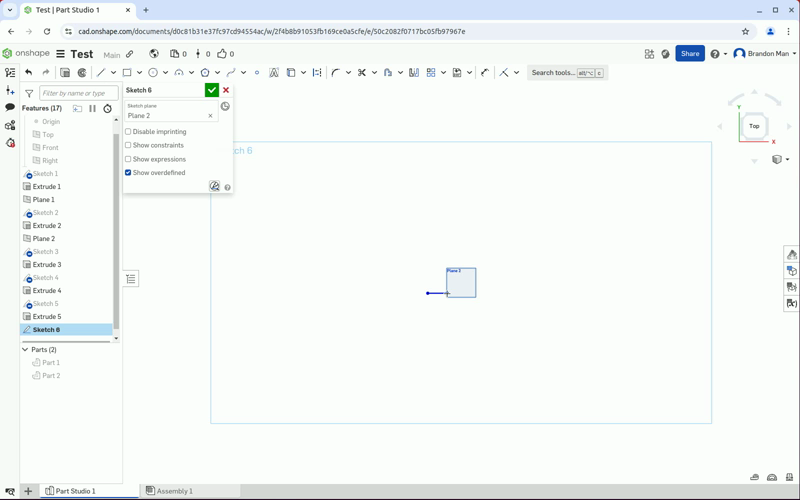
key(a)
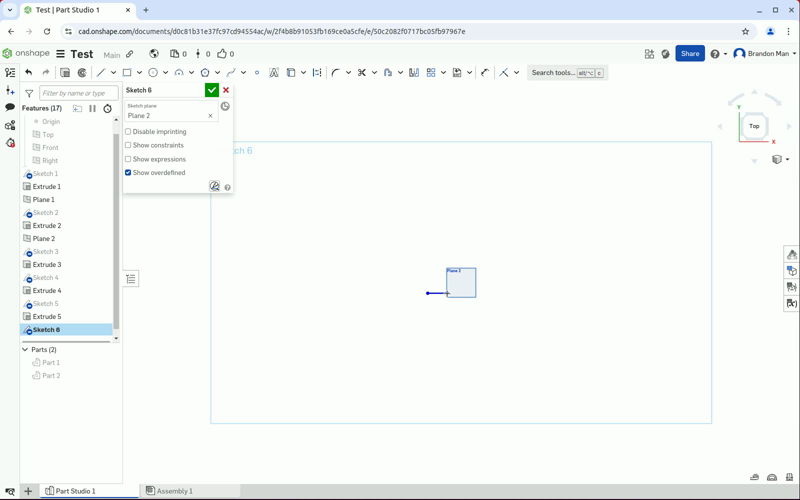
mouse_move(447, 293)
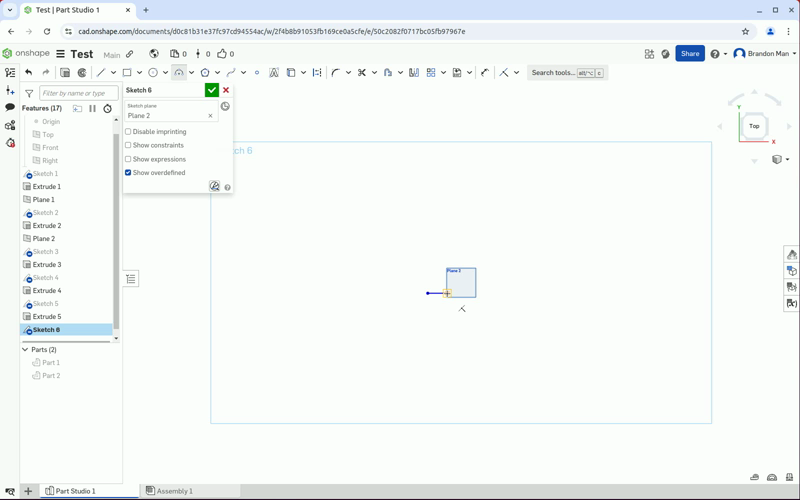
click(447, 293)
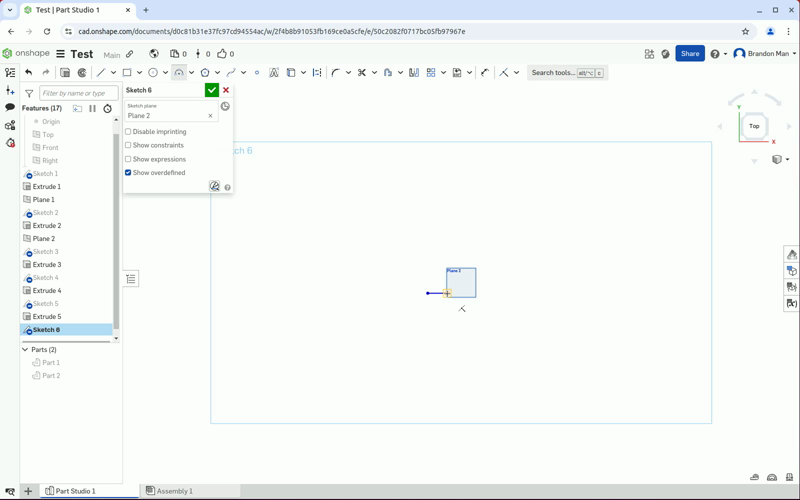
key_down(shift)
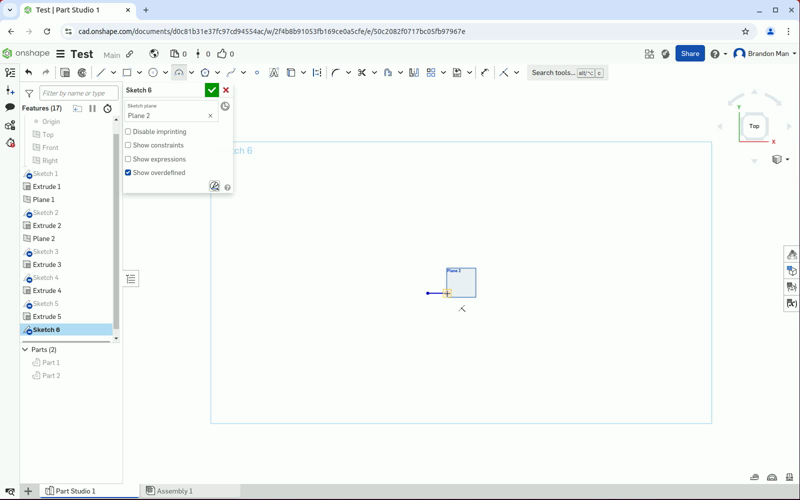
mouse_move(447, 272)
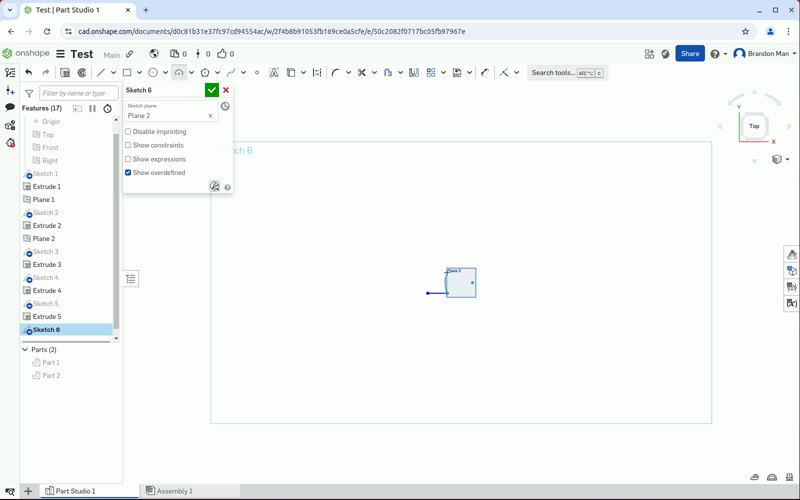
click(447, 272)
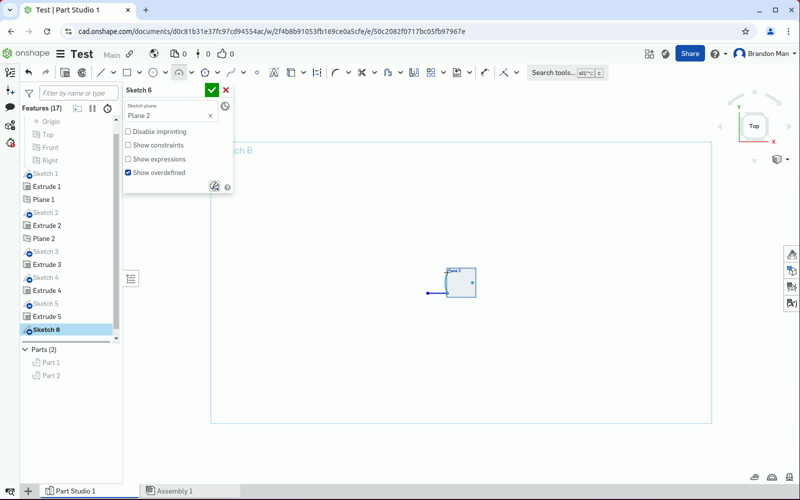
mouse_move(443, 282)
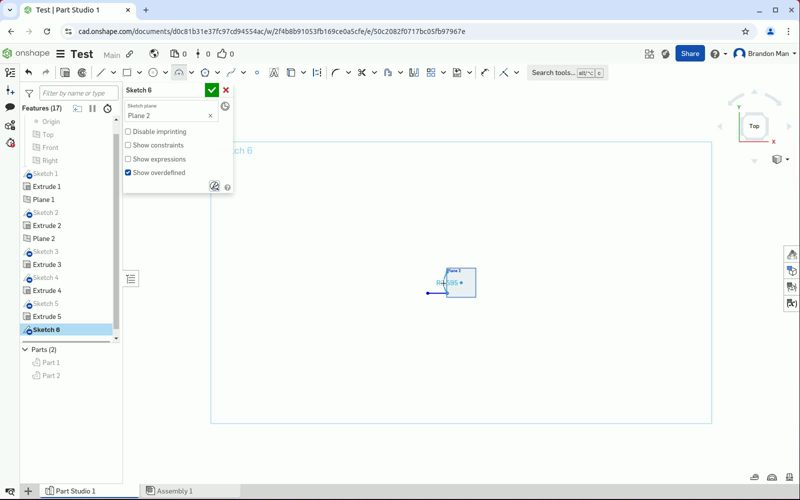
click(443, 282)
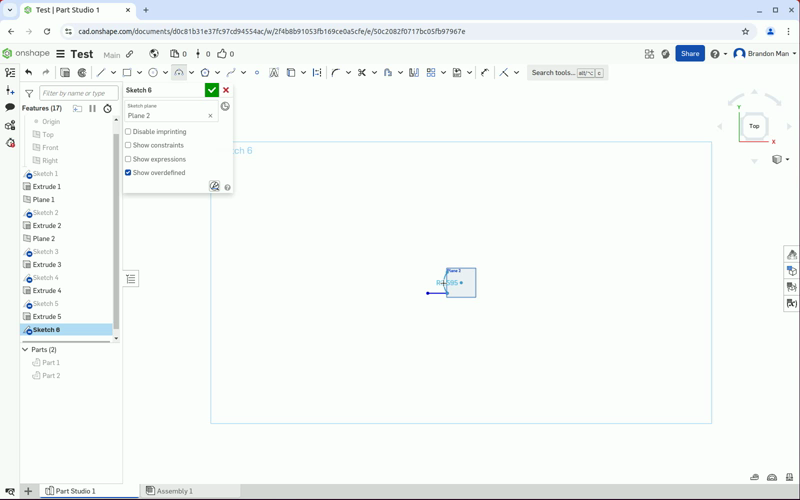
key_up(shift)
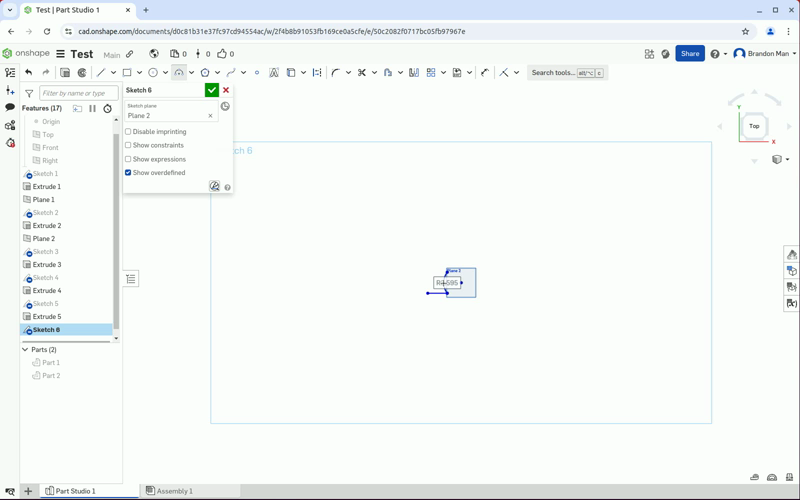
key(esc)
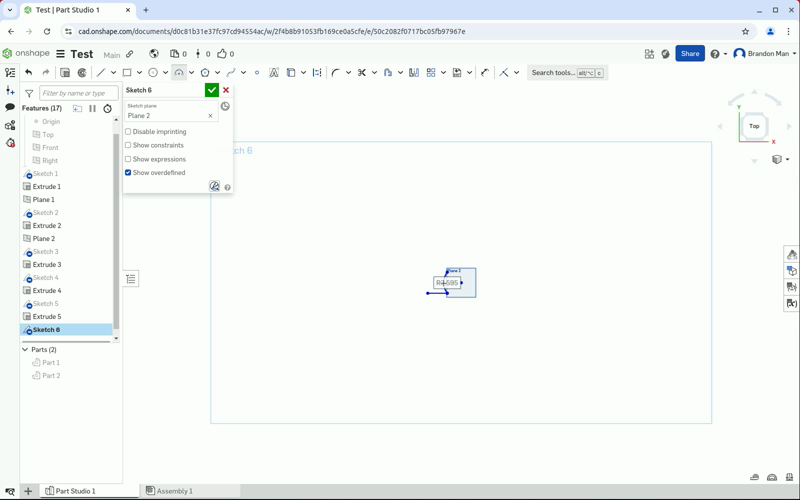
key(l)
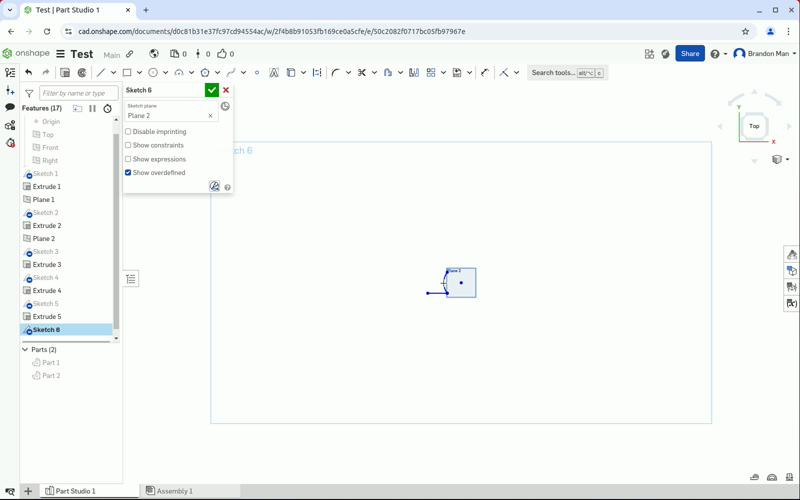
mouse_move(447, 272)
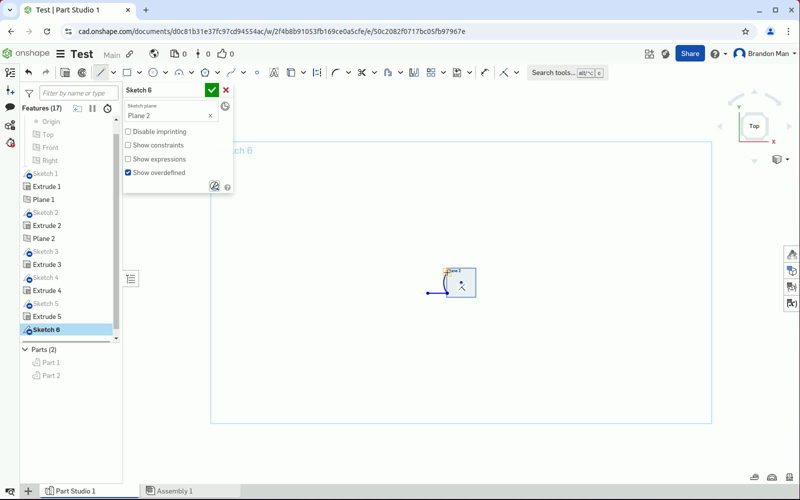
click(447, 272)
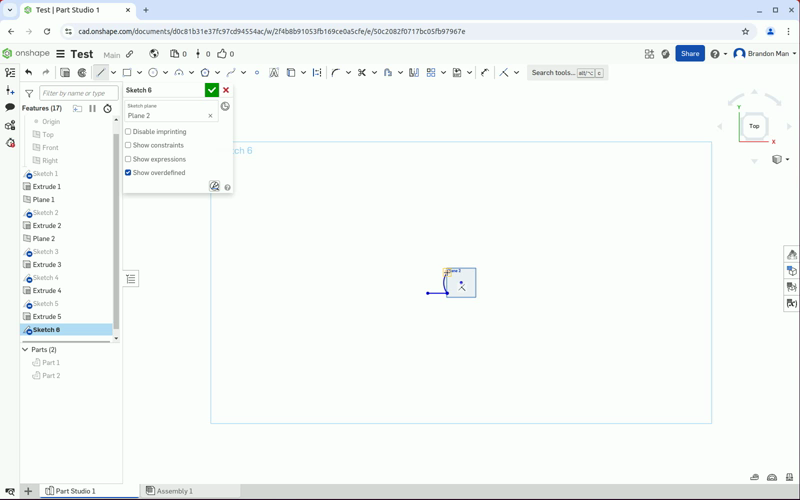
key_down(shift)
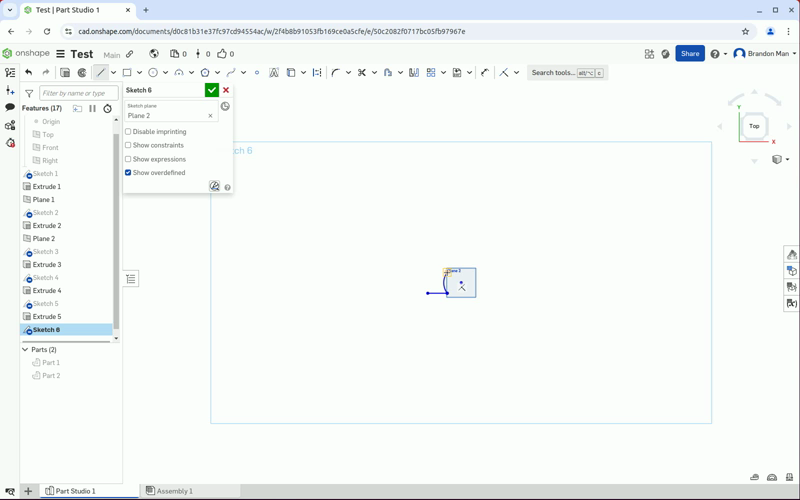
mouse_move(477, 272)
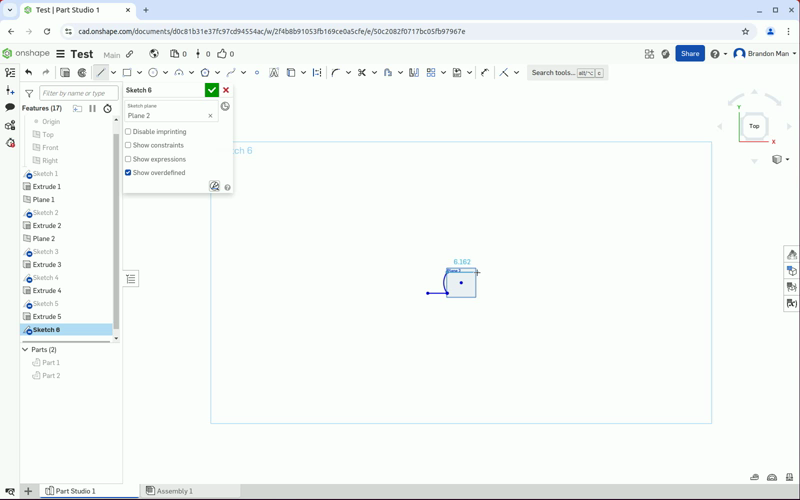
mouse_move(427, 272)
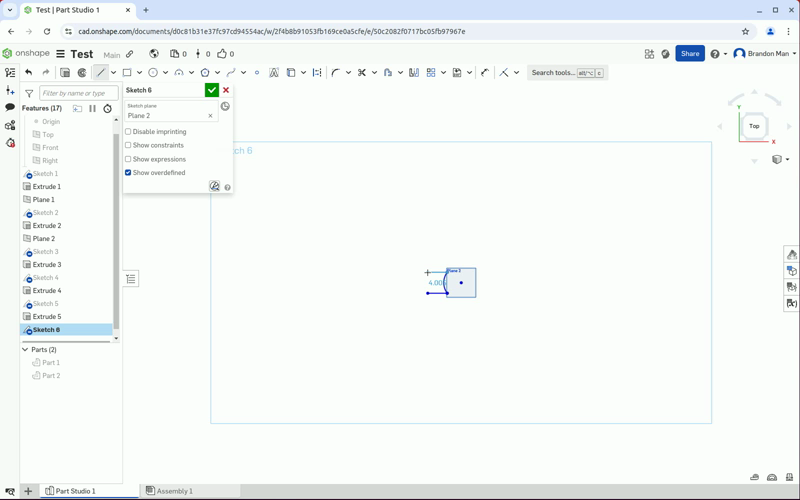
click(427, 272)
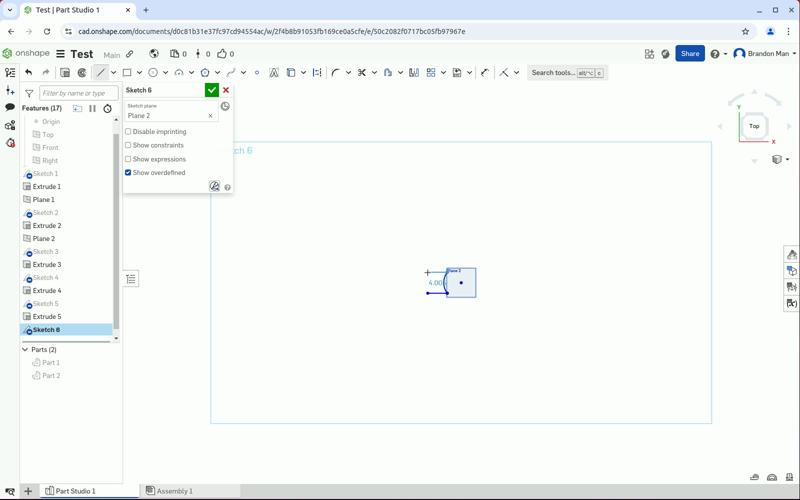
key_up(shift)
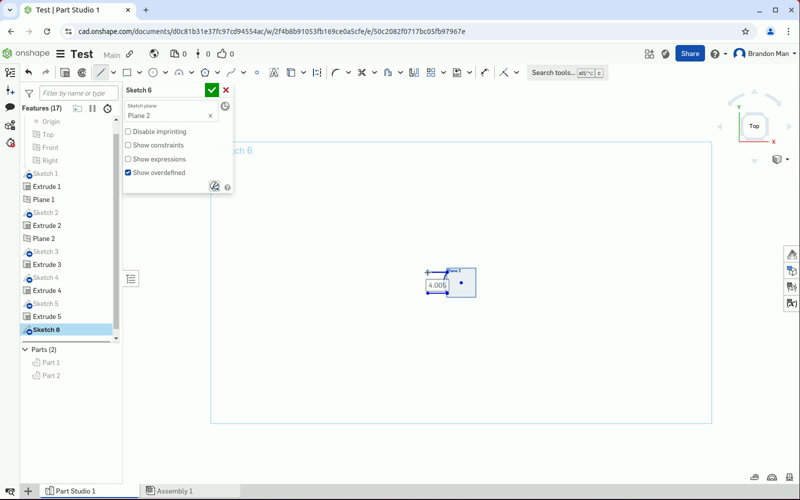
key(esc)
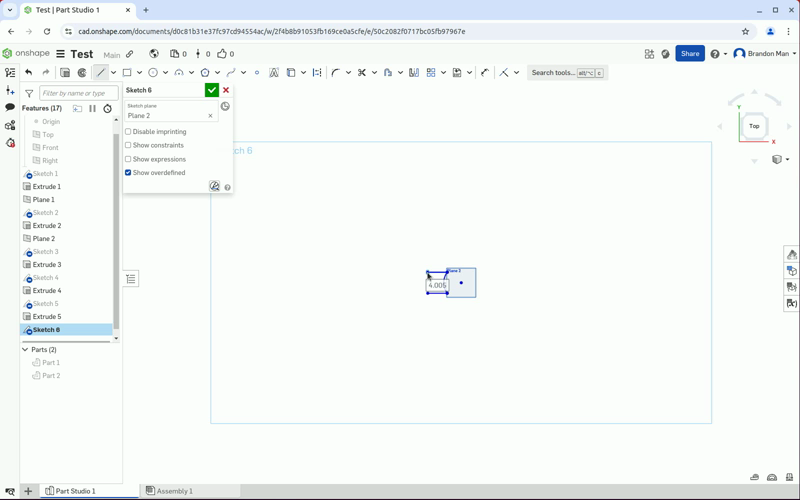
key(a)
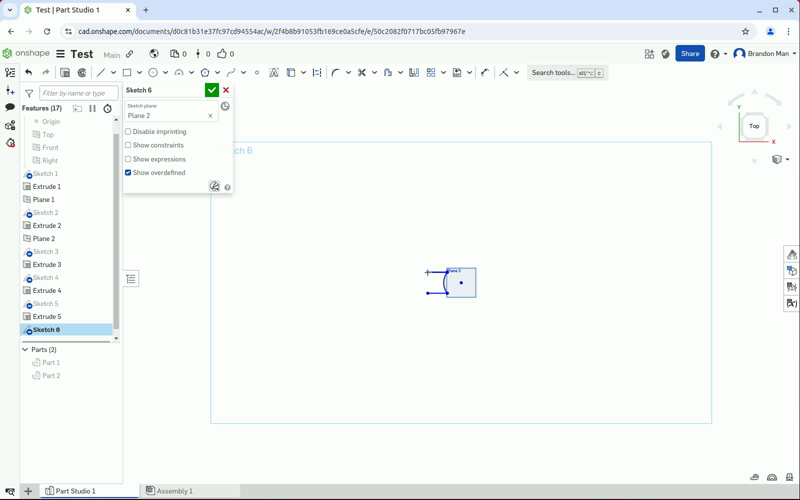
mouse_move(427, 272)
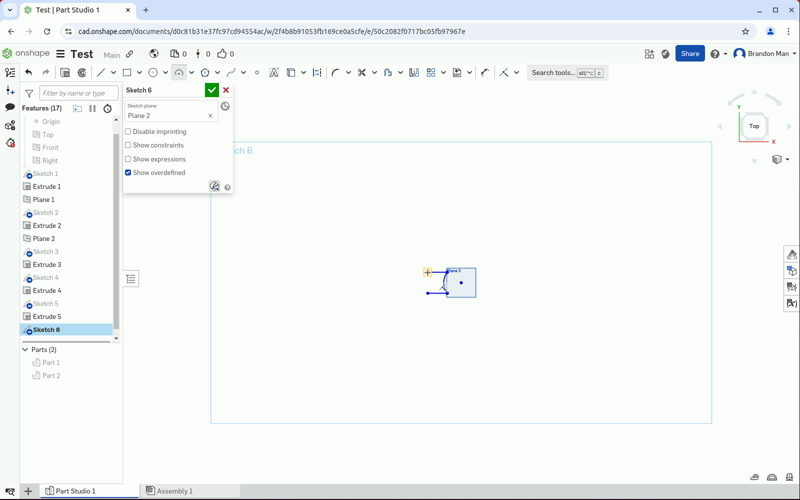
click(427, 272)
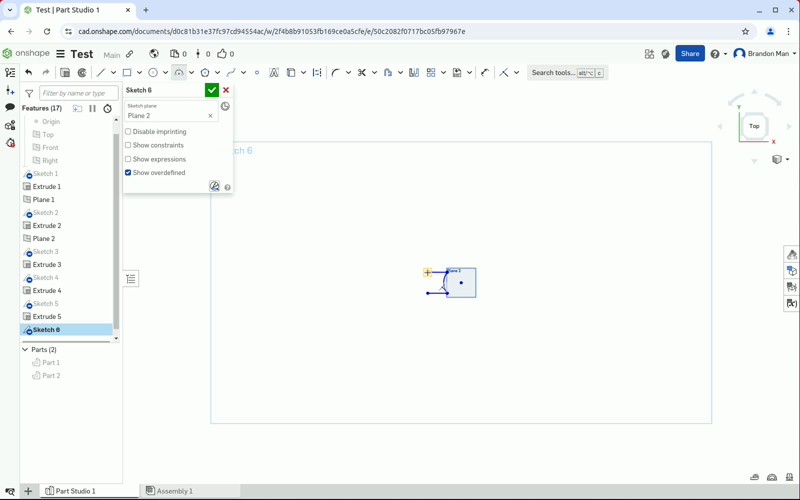
mouse_move(427, 293)
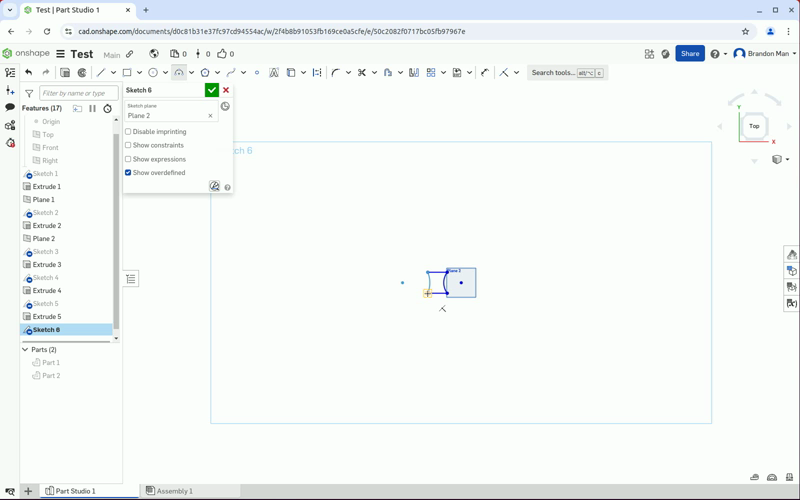
click(427, 293)
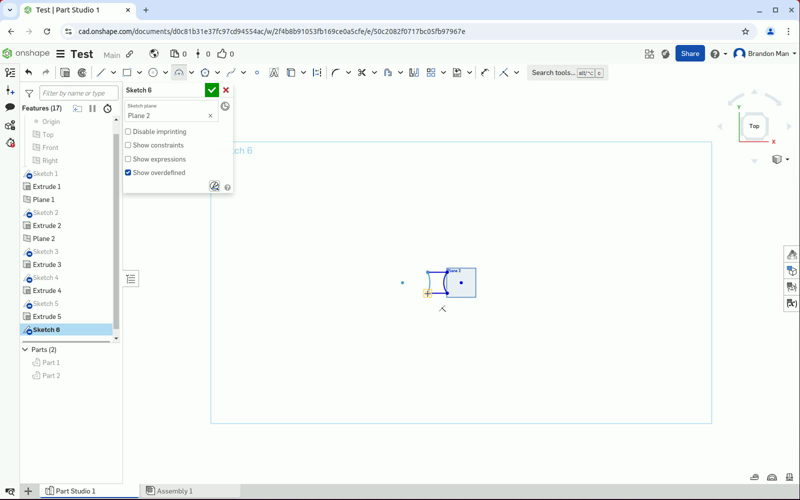
key_down(shift)
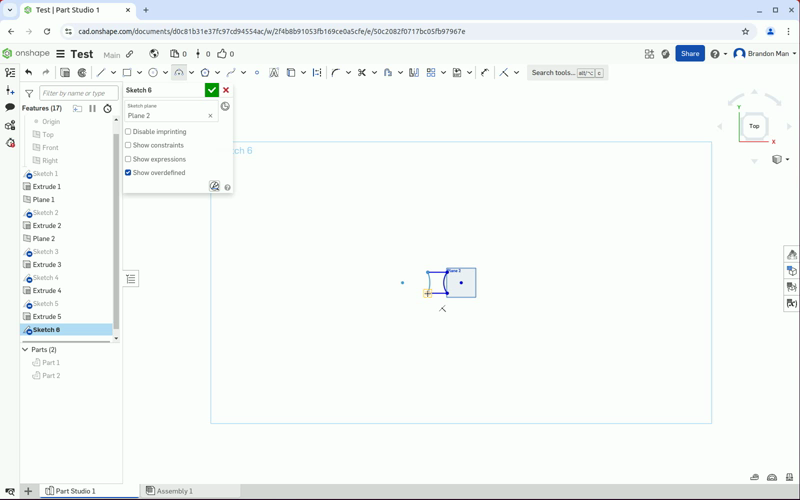
mouse_move(426, 282)
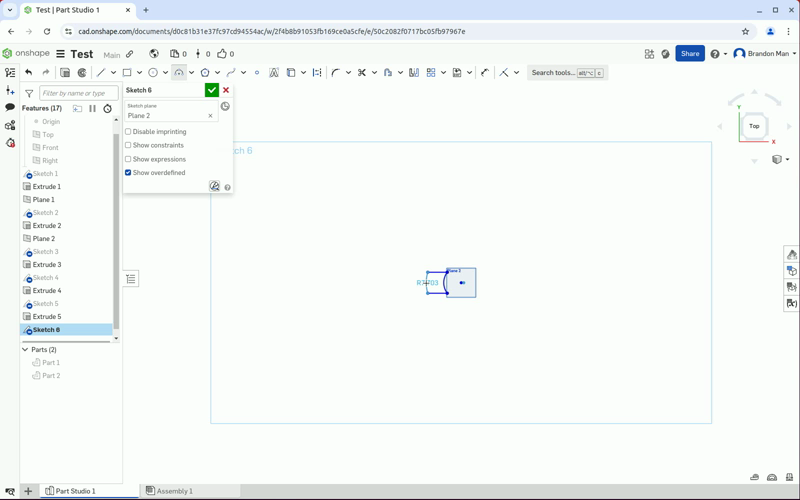
click(426, 282)
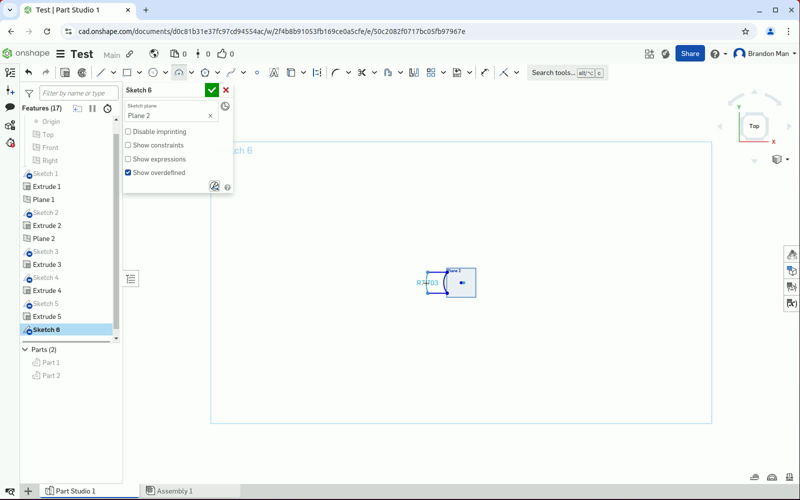
key_up(shift)
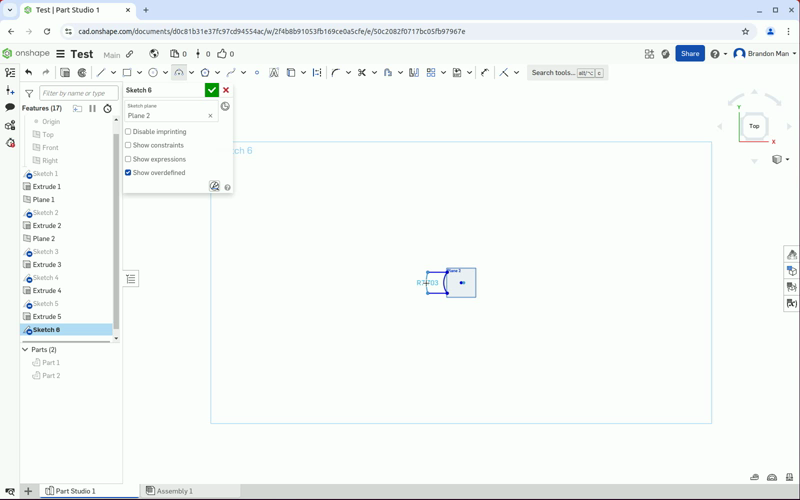
key(esc)
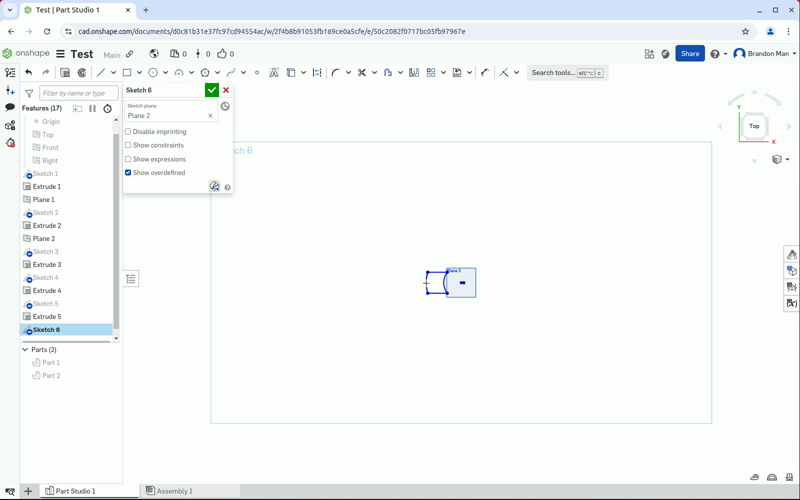
mouse_move(441, 282)
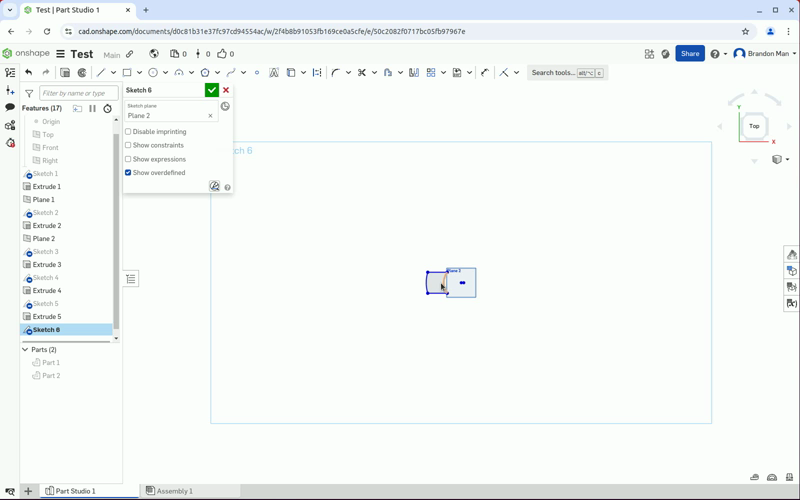
scroll(6)
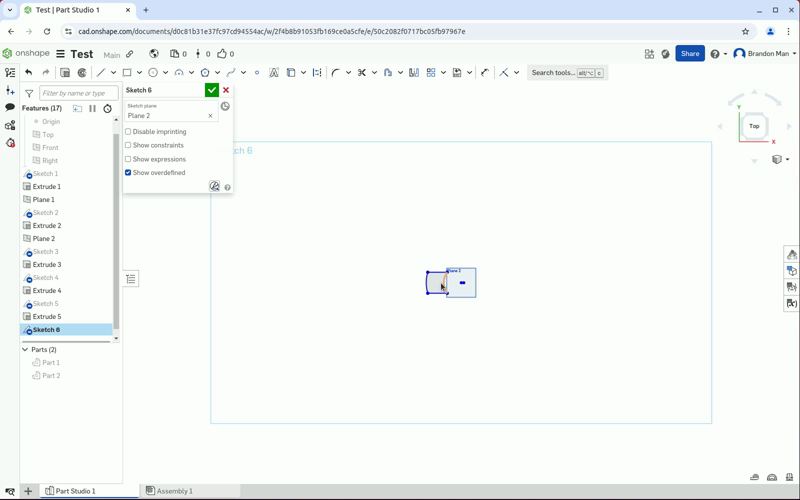
scroll(6)
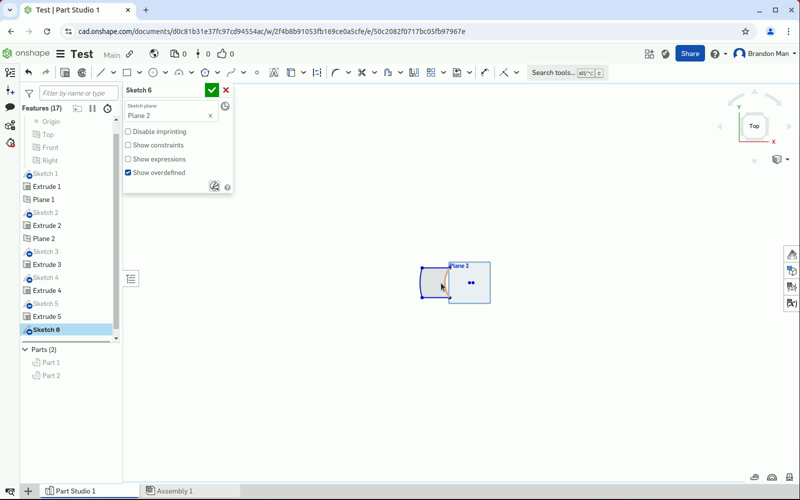
scroll(6)
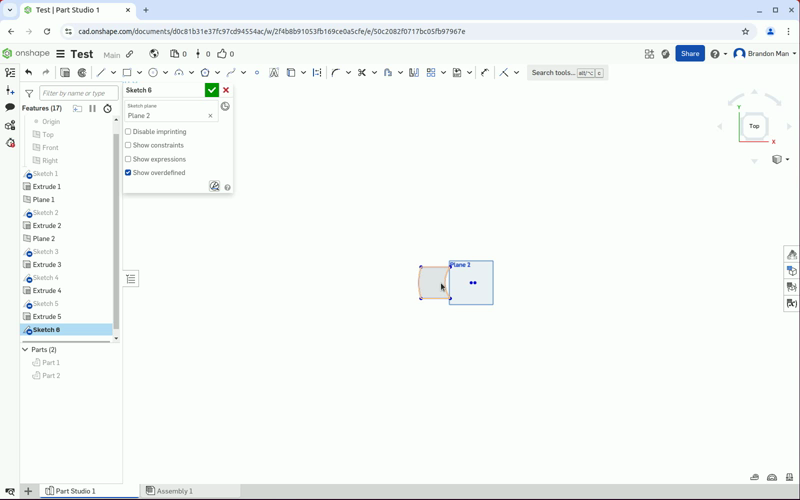
scroll(6)
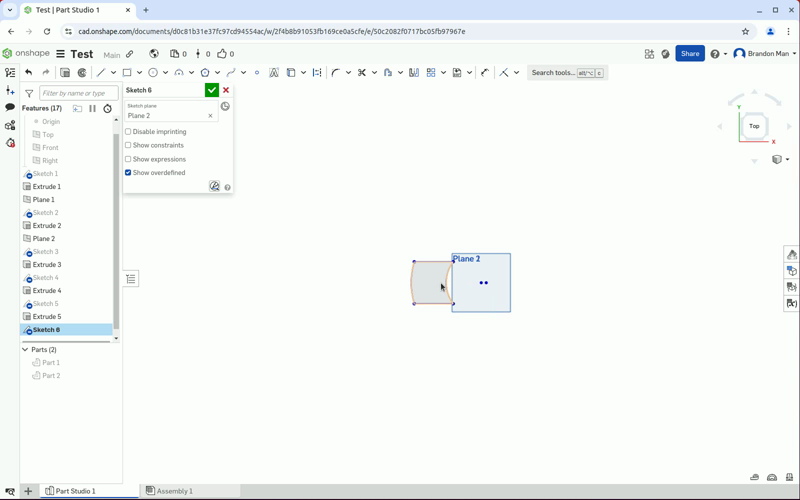
scroll(6)
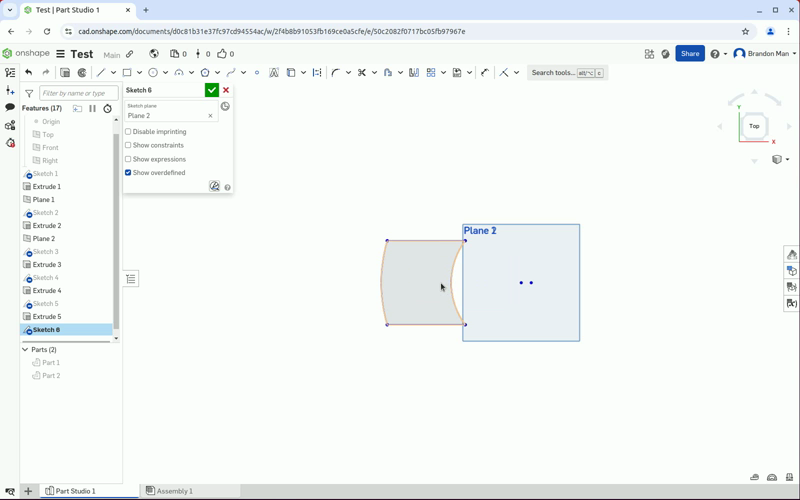
scroll(6)
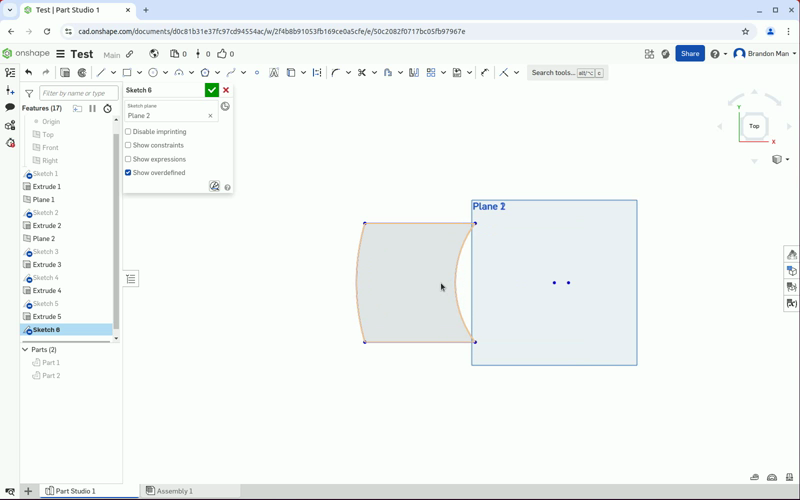
scroll(6)
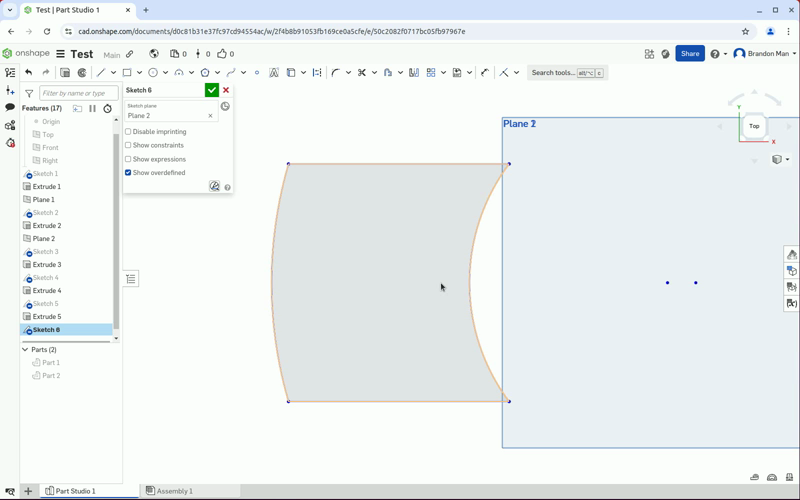
click(441, 282)
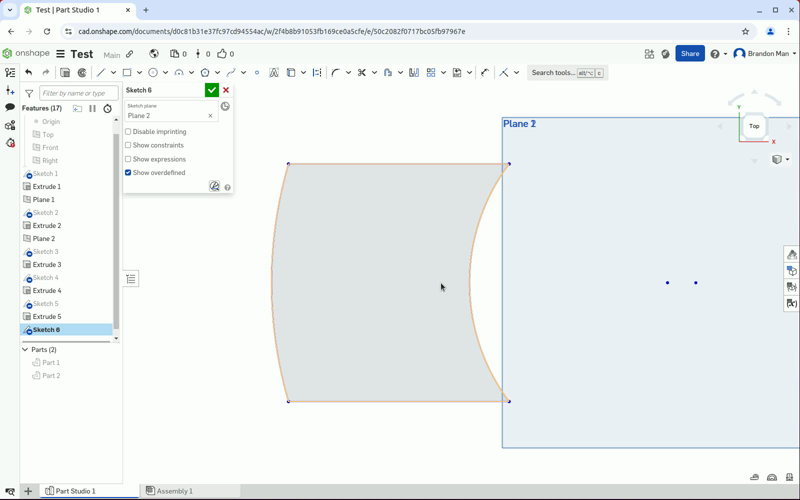
scroll(-6)
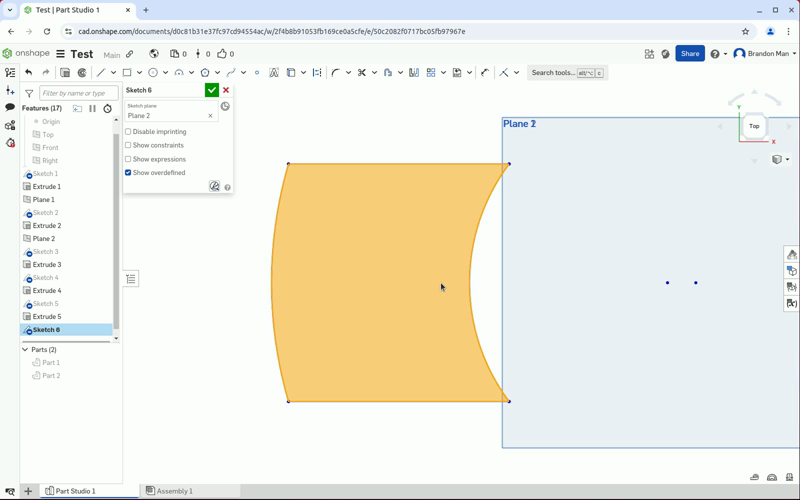
scroll(-6)
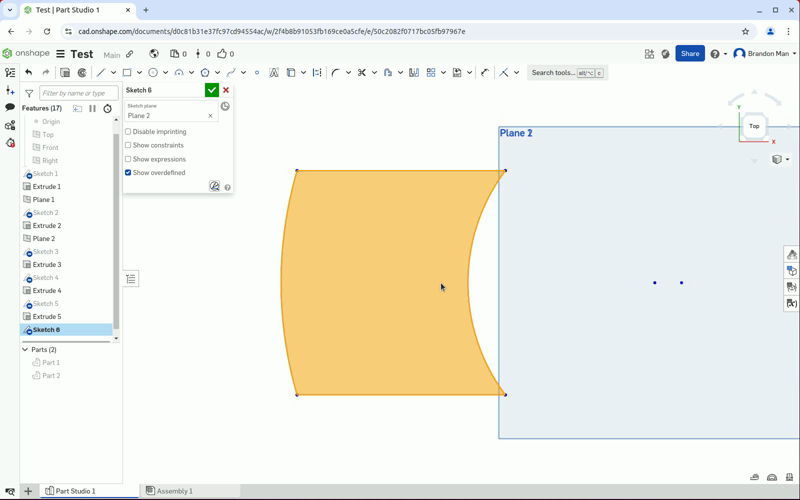
scroll(-6)
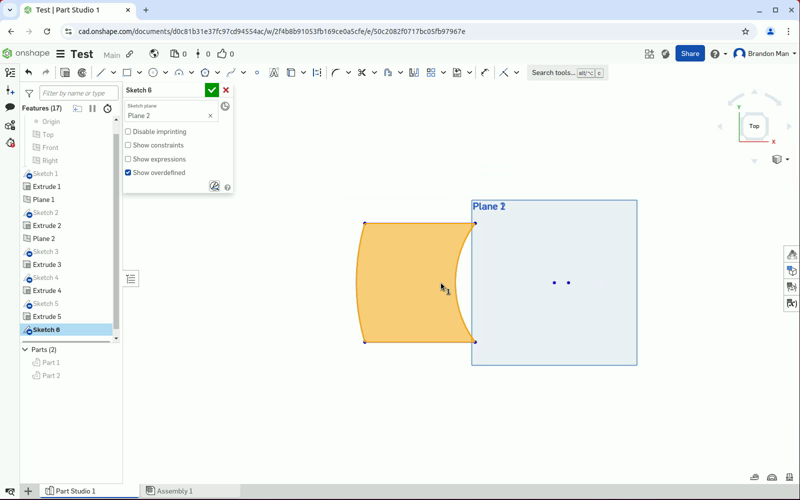
scroll(-6)
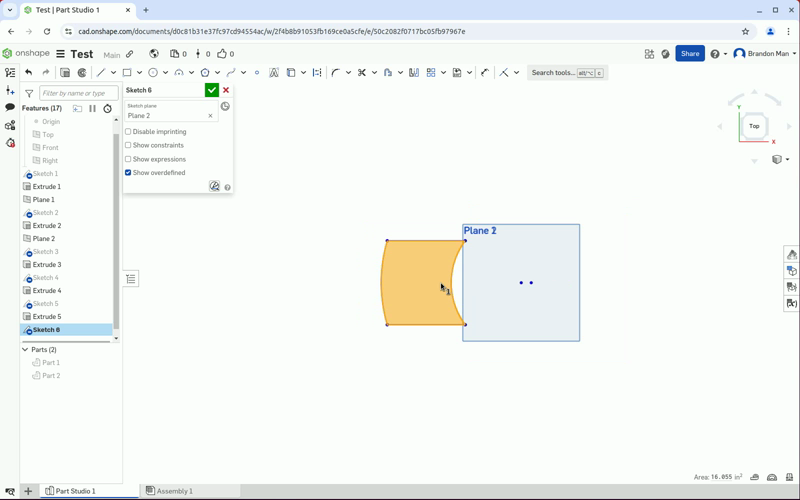
scroll(-6)
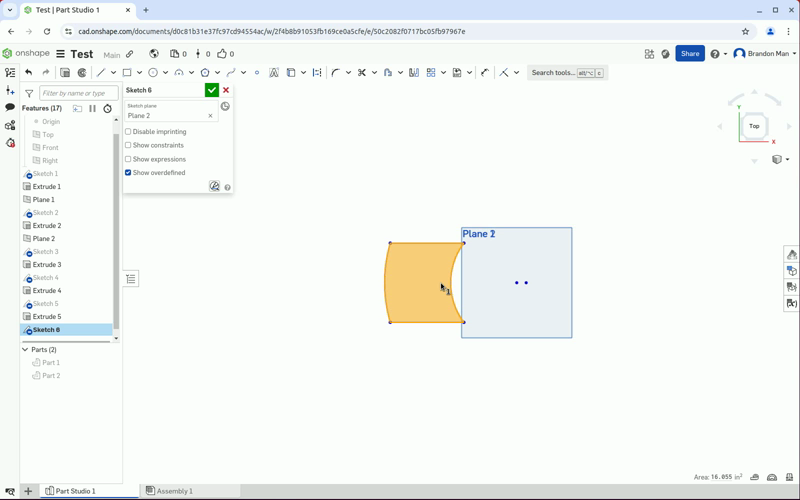
scroll(-6)
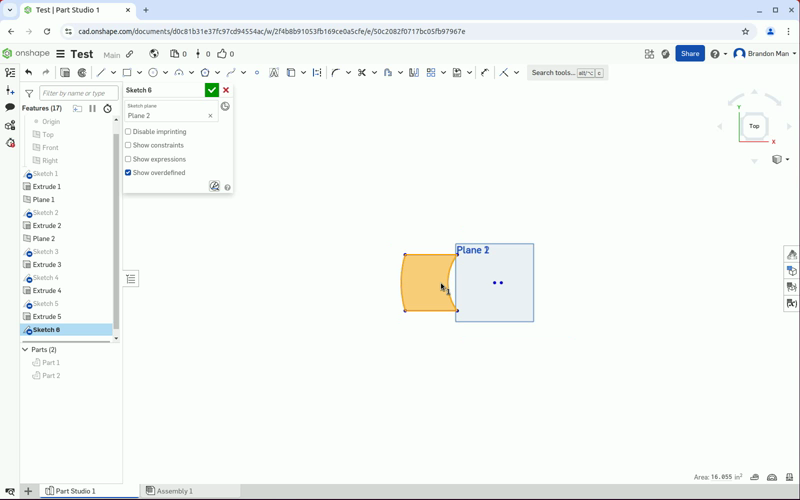
scroll(-6)
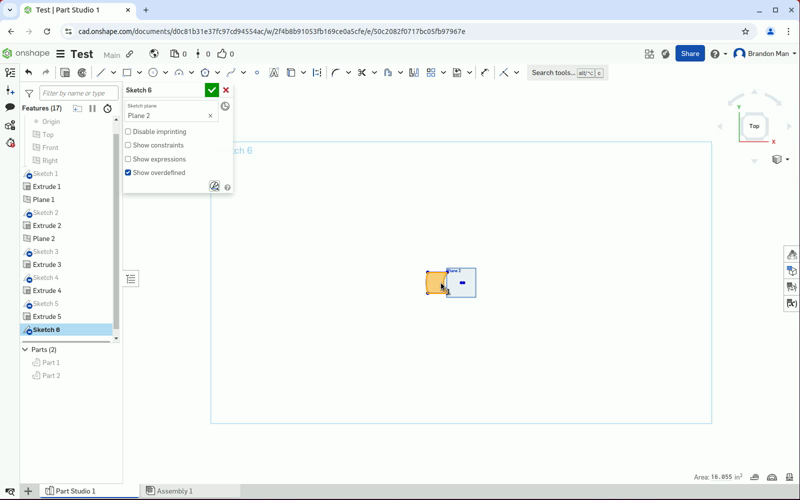
mouse_move(73, 352)
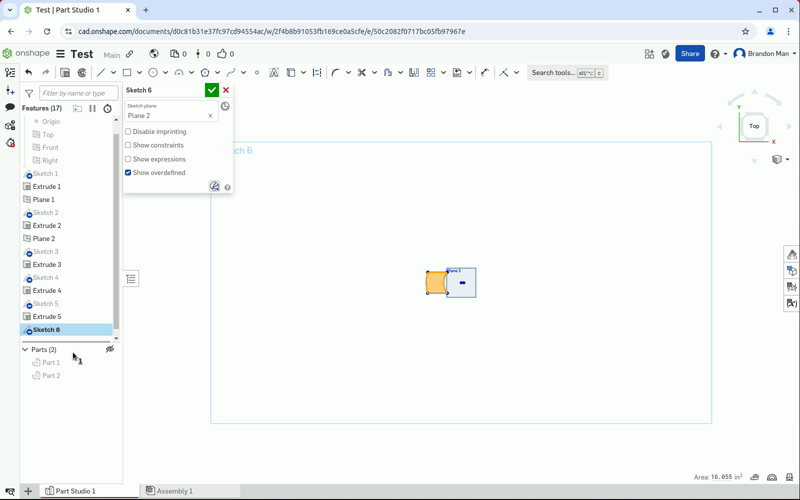
key(shift+y)
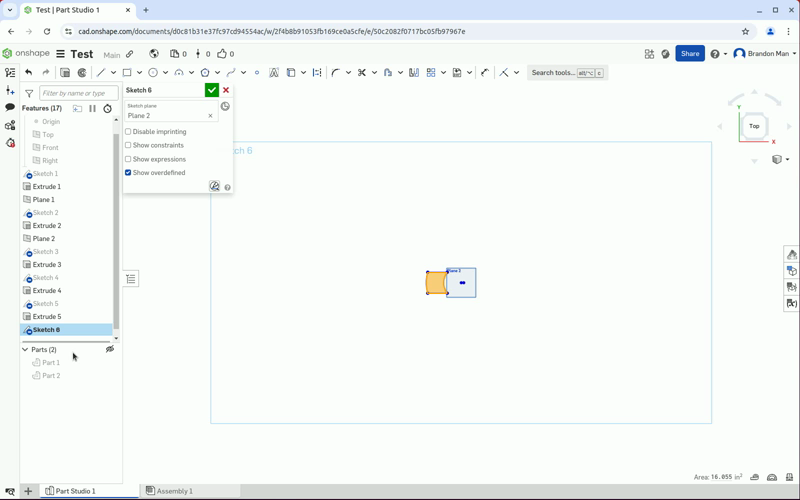
key(shift+e)
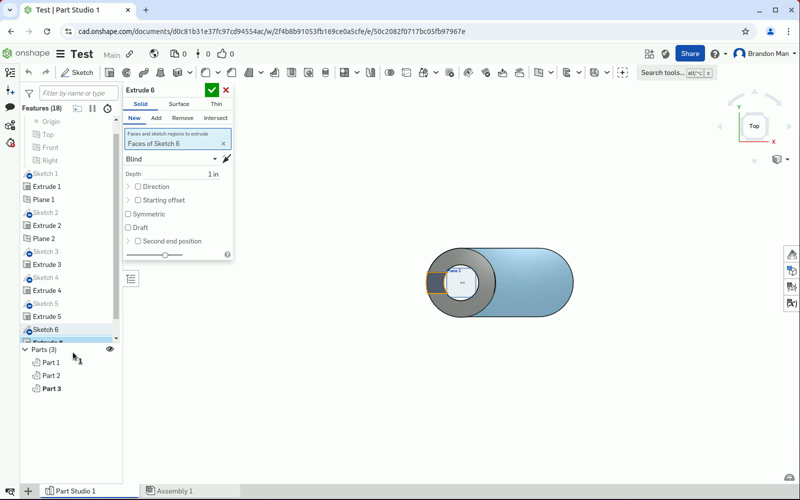
mouse_move(143, 106)
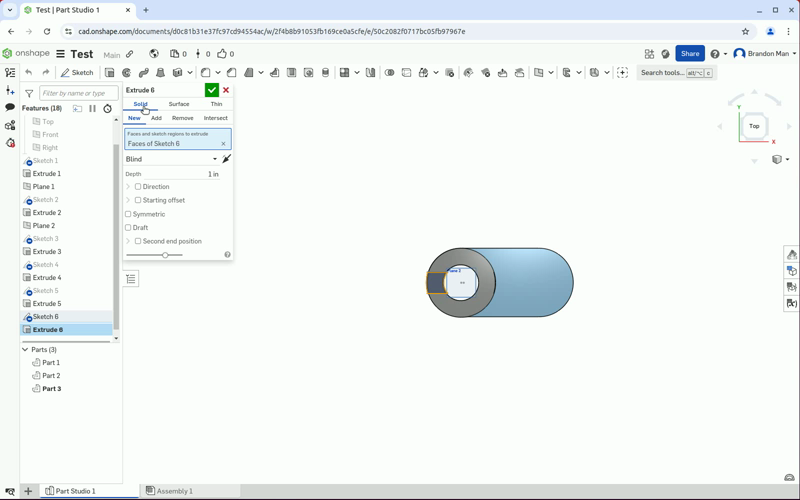
click(143, 106)
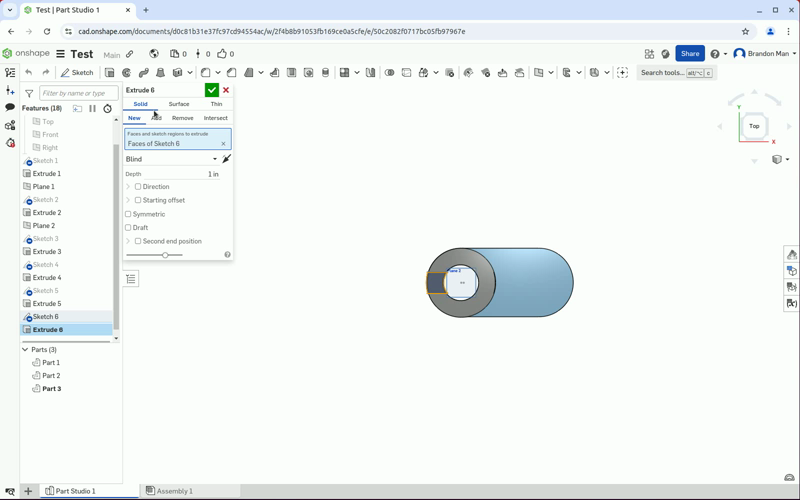
mouse_move(186, 120)
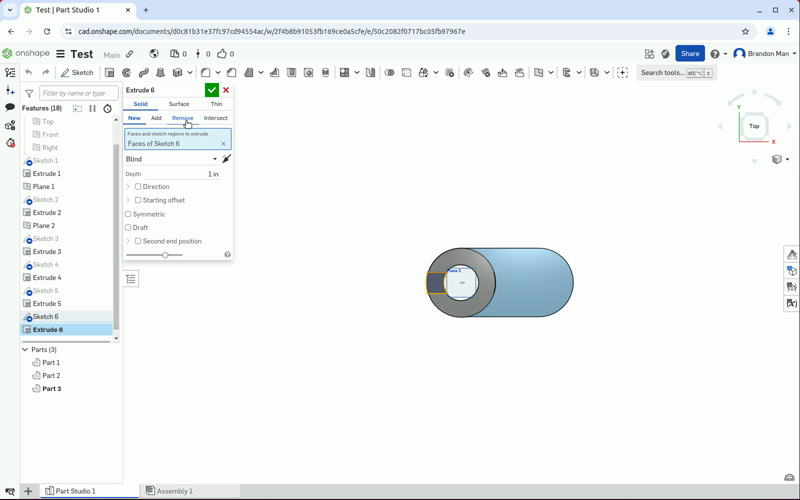
click(186, 120)
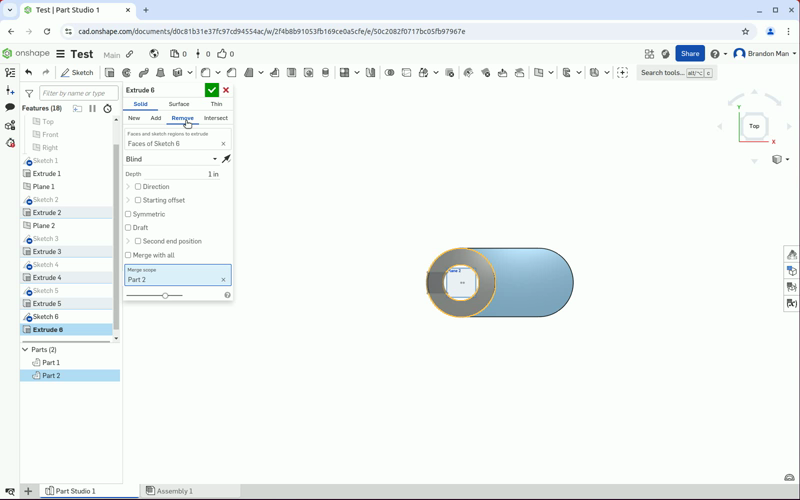
key(tab, 4)
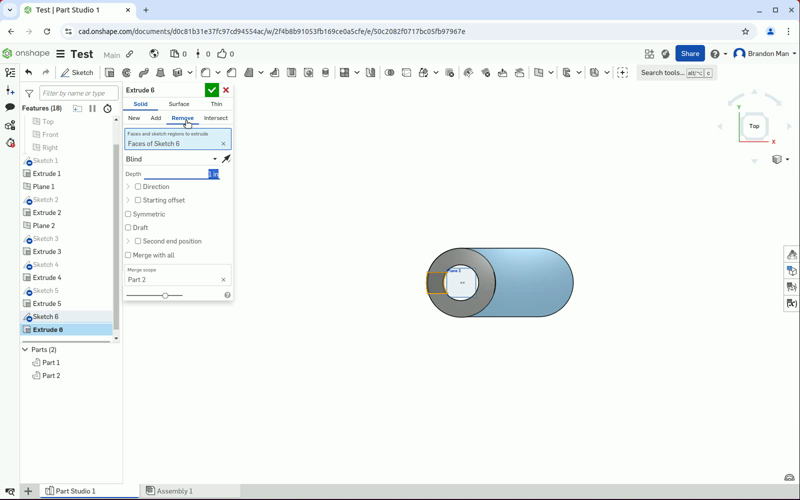
text(2.166)
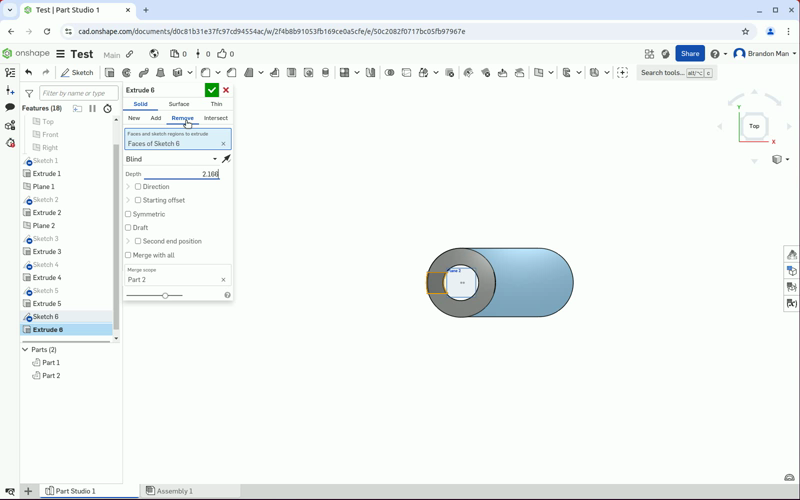
key(tab, 6)
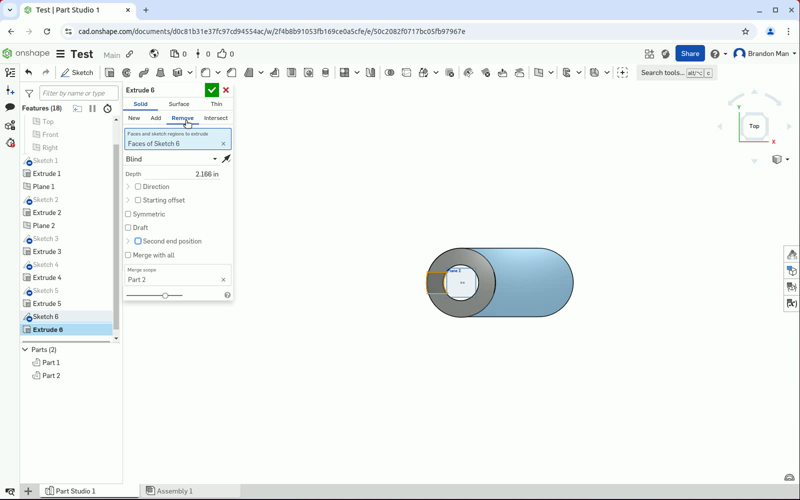
key(space)
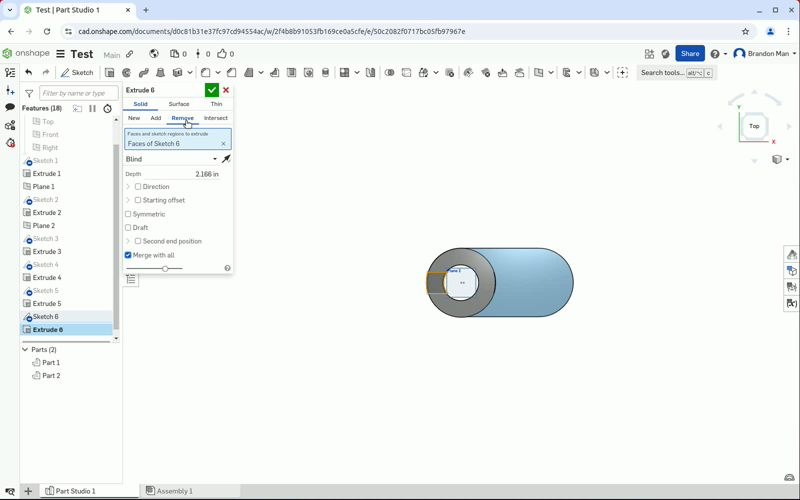
key(enter)
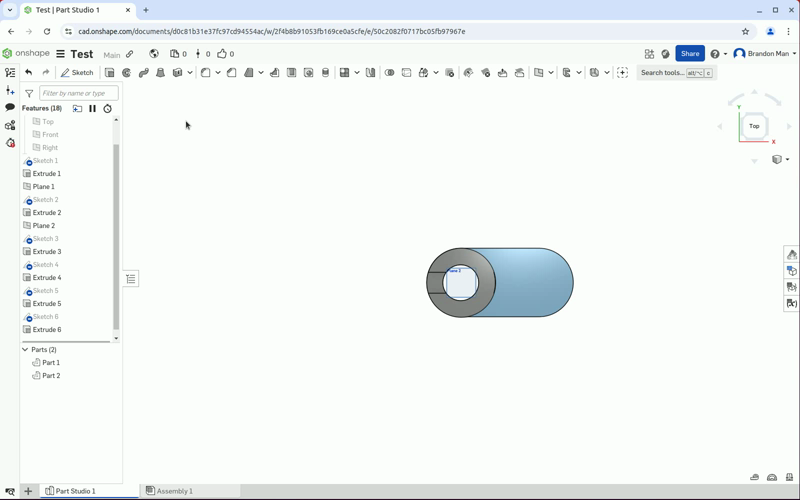
key(shift+h)
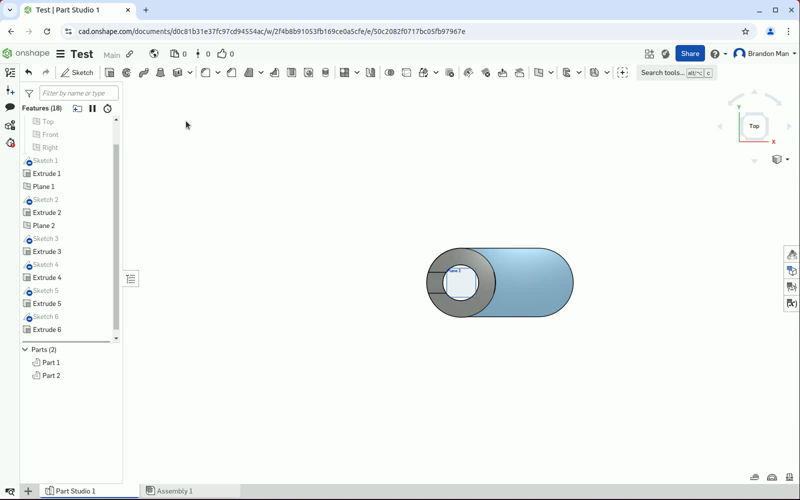
key(shift+h)
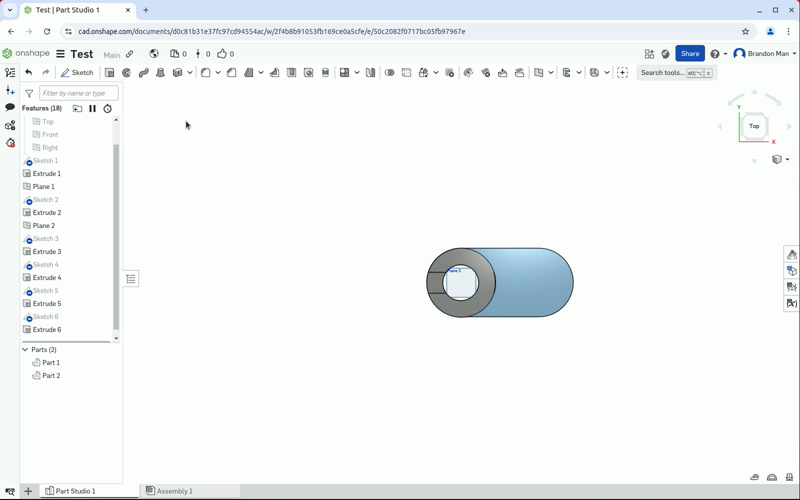
mouse_move(69, 163)
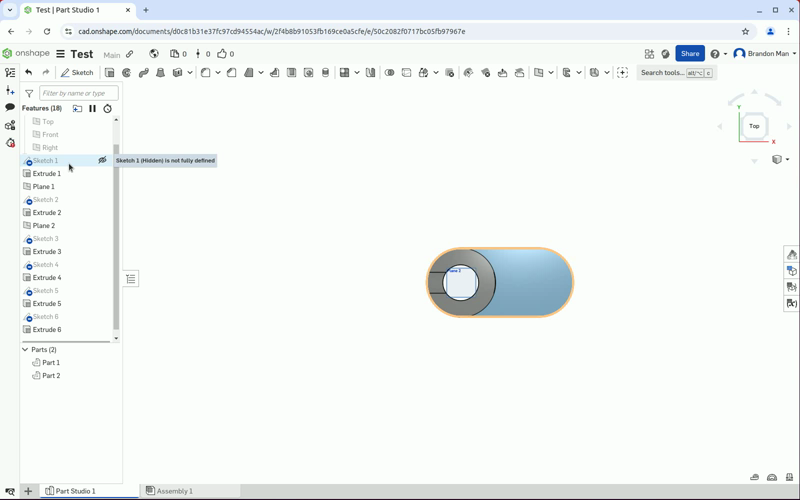
click(69, 163)
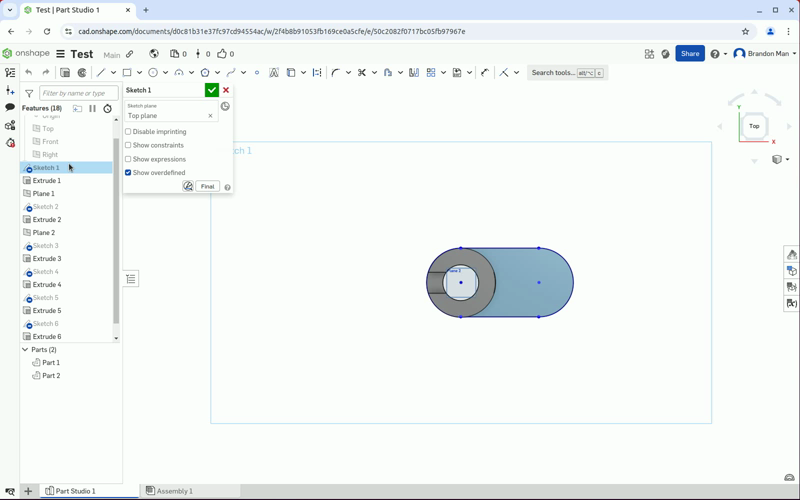
mouse_move(229, 92)
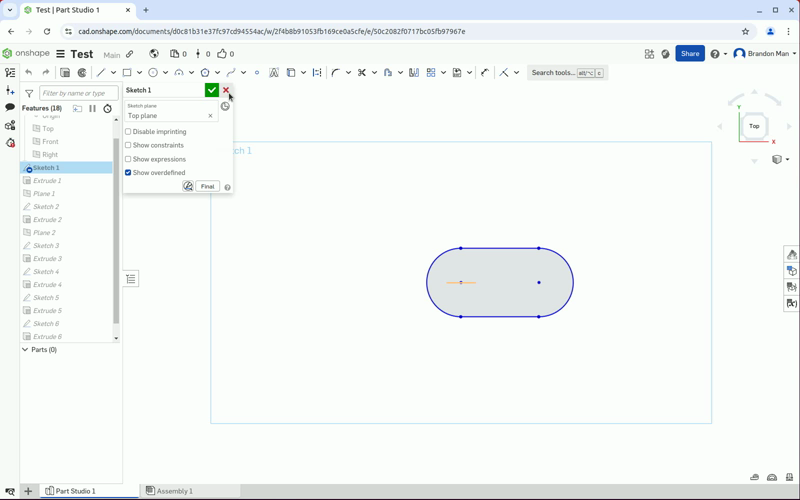
click(229, 92)
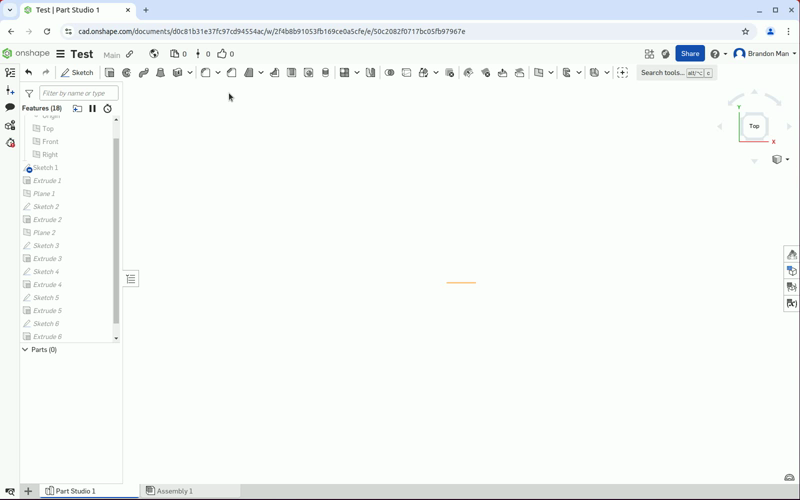
key(shift+s)
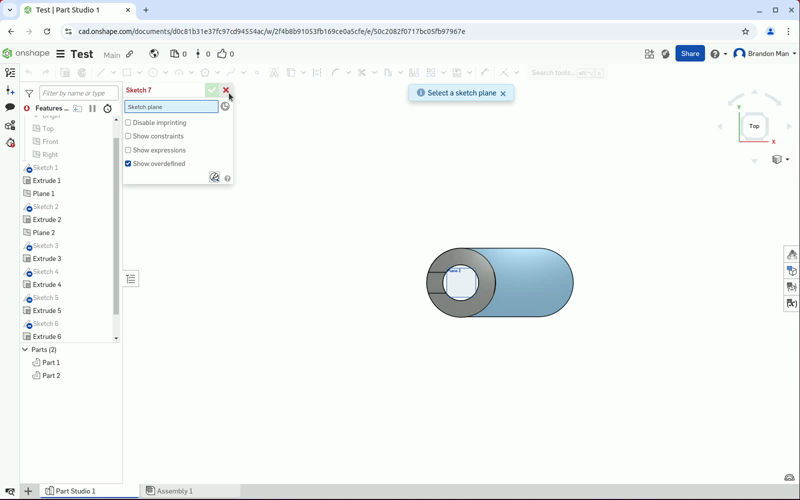
mouse_move(69, 215)
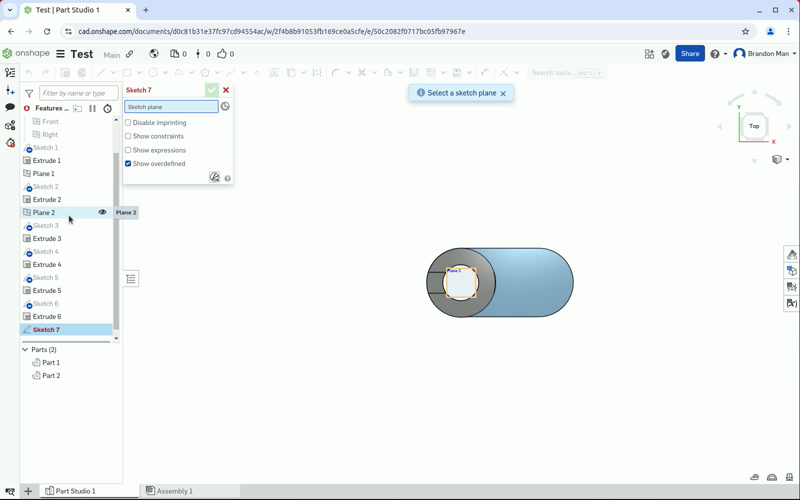
click(69, 215)
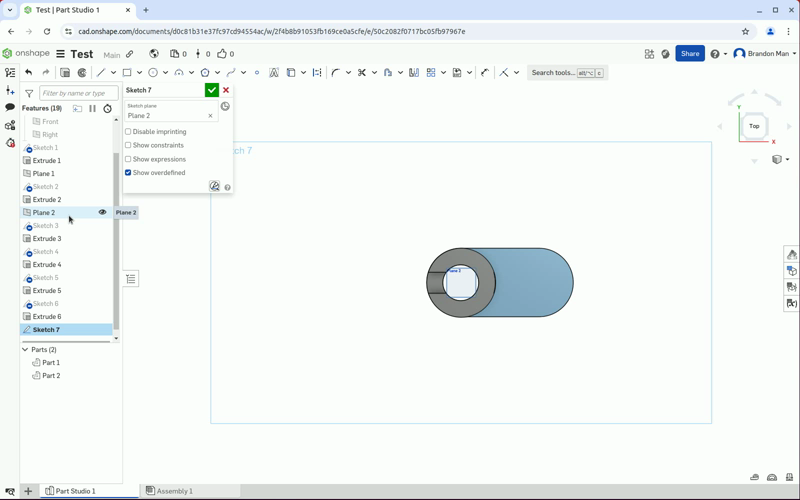
mouse_move(73, 352)
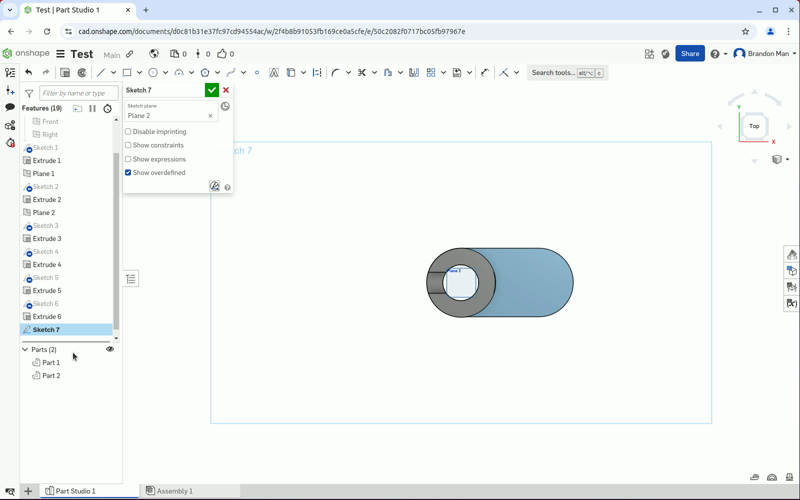
key(y)
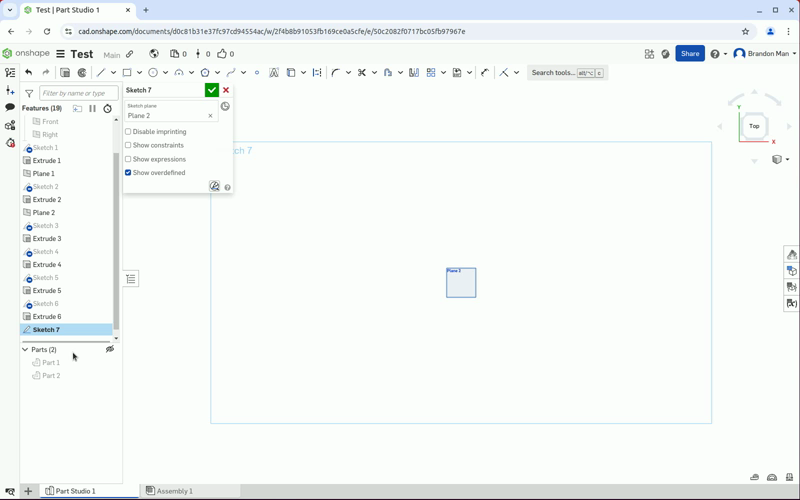
key(l)
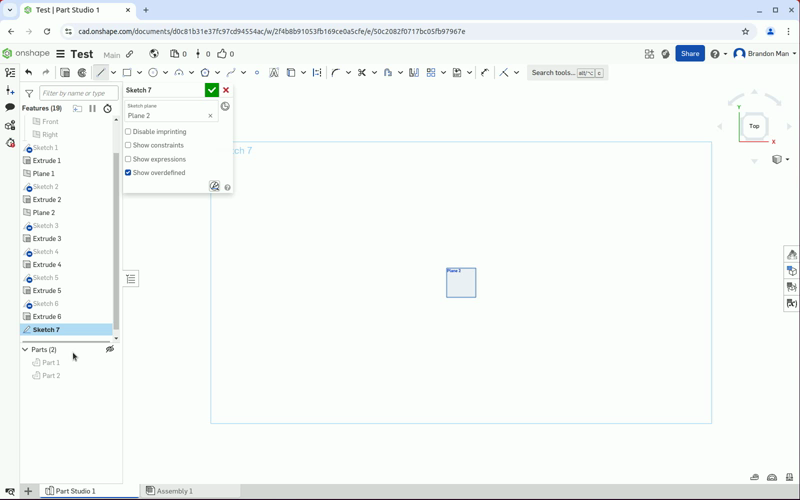
key_down(shift)
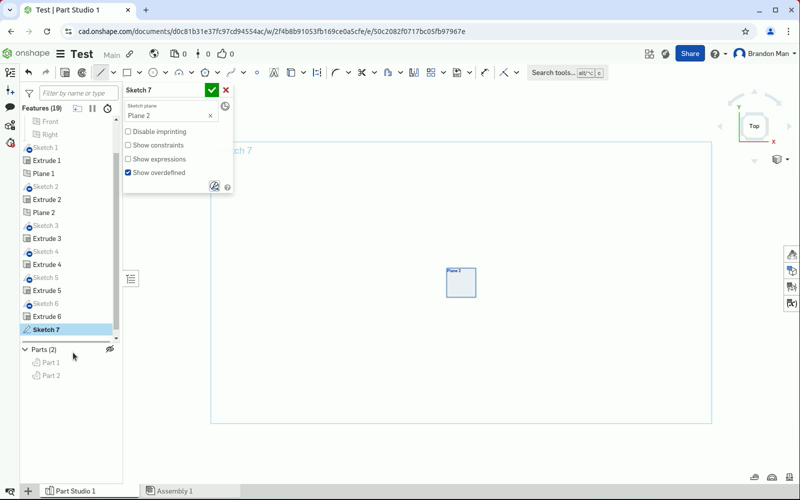
mouse_move(446, 293)
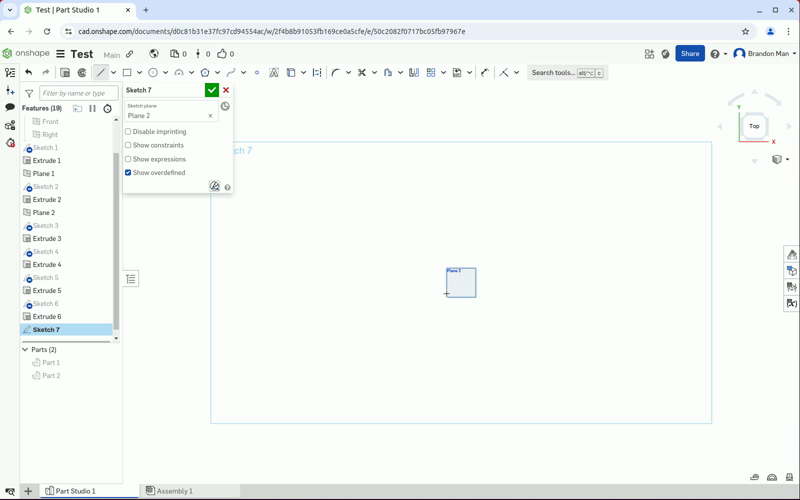
click(446, 293)
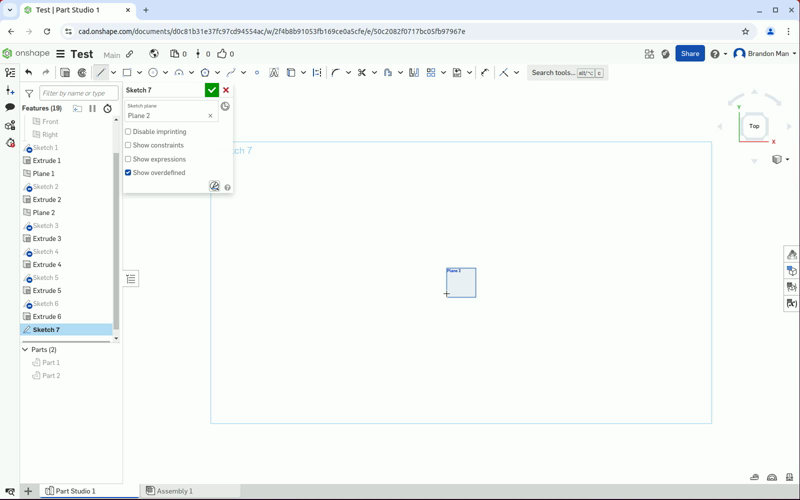
key_up(shift)
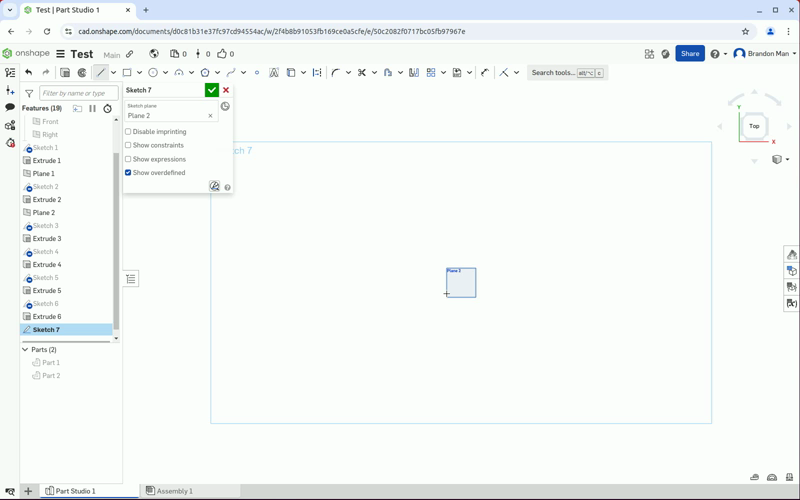
key_down(shift)
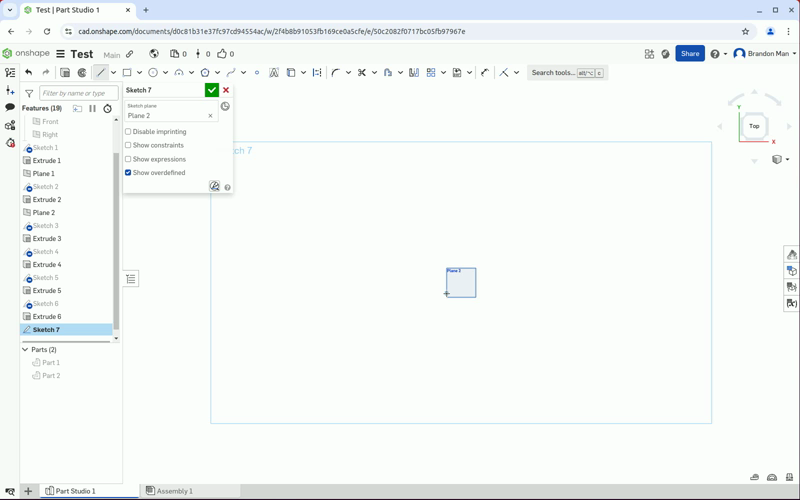
mouse_move(476, 293)
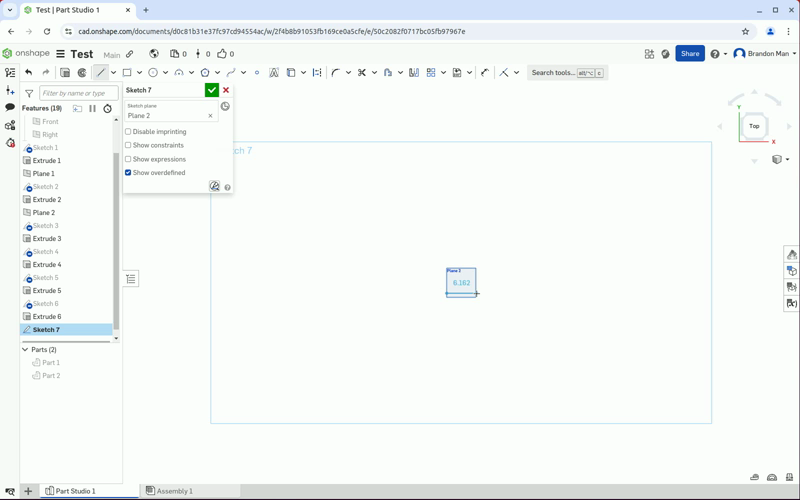
mouse_move(474, 293)
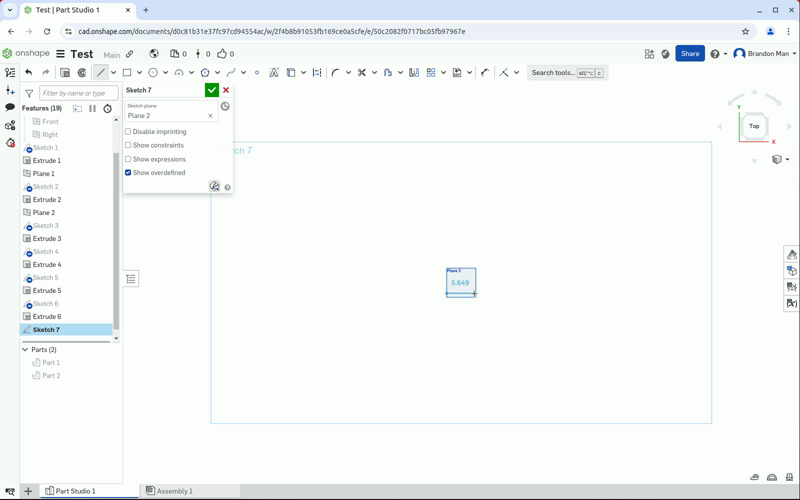
click(474, 293)
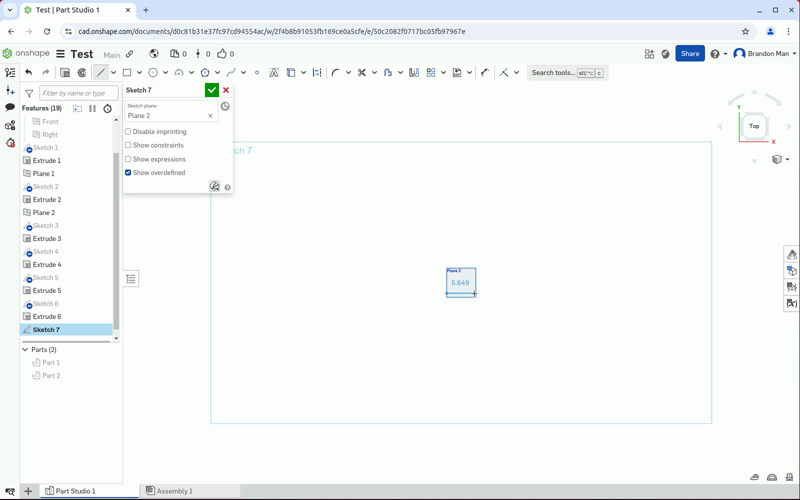
key_up(shift)
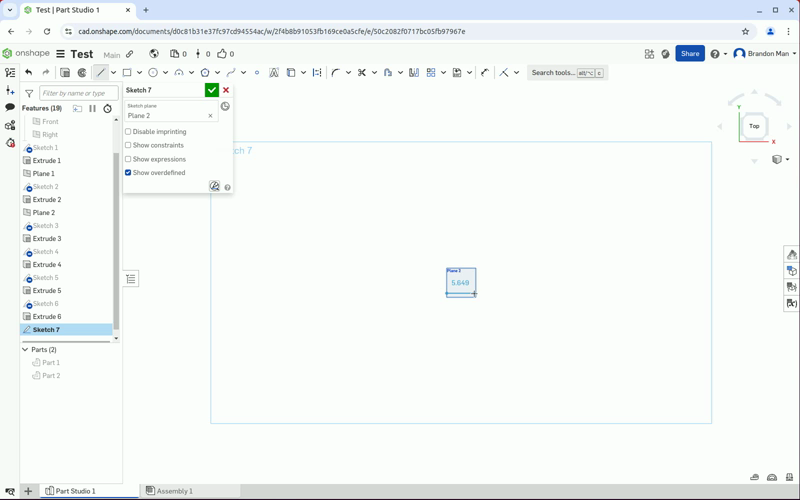
key(esc)
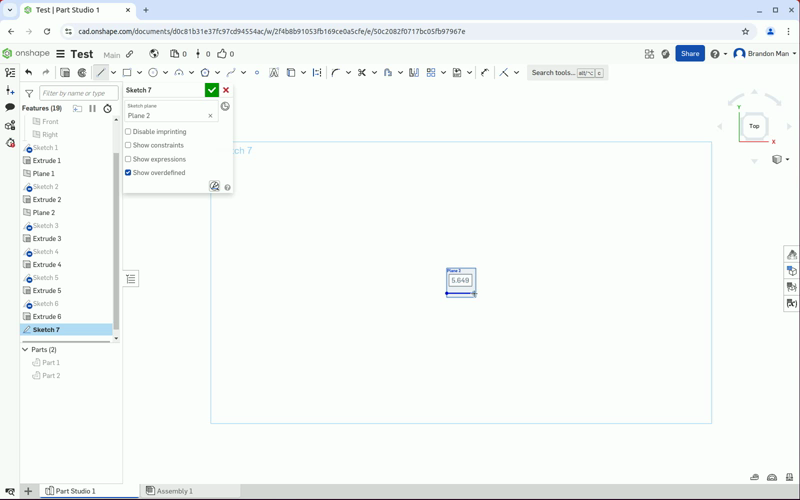
key(a)
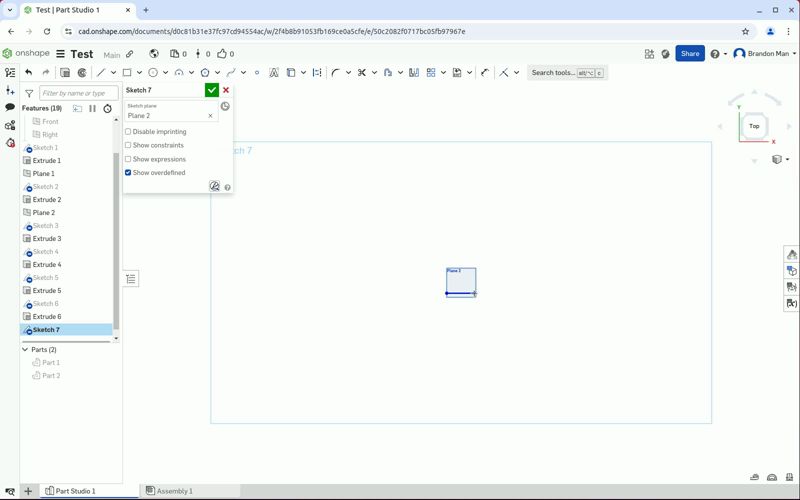
mouse_move(474, 293)
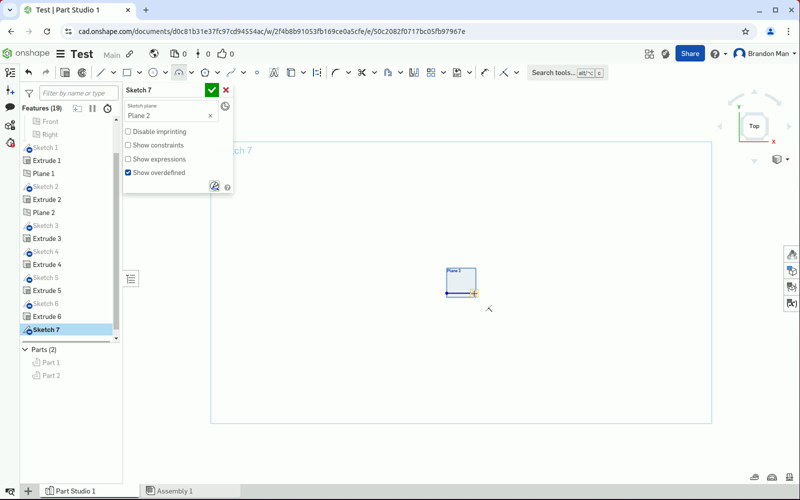
click(474, 293)
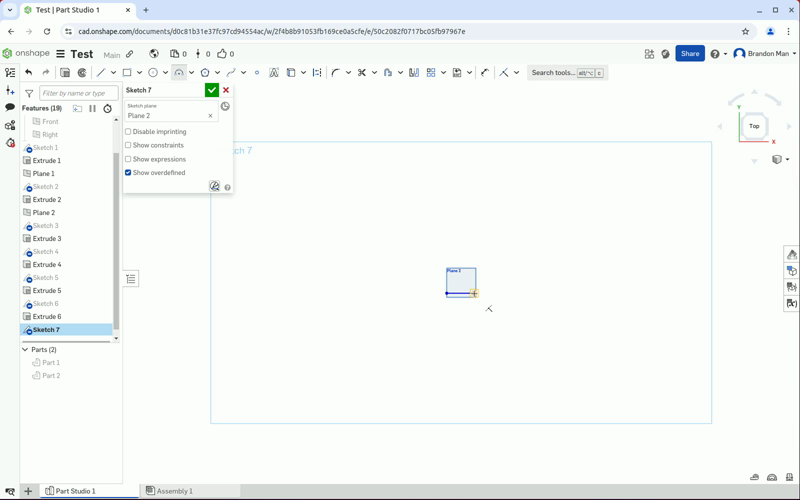
key_down(shift)
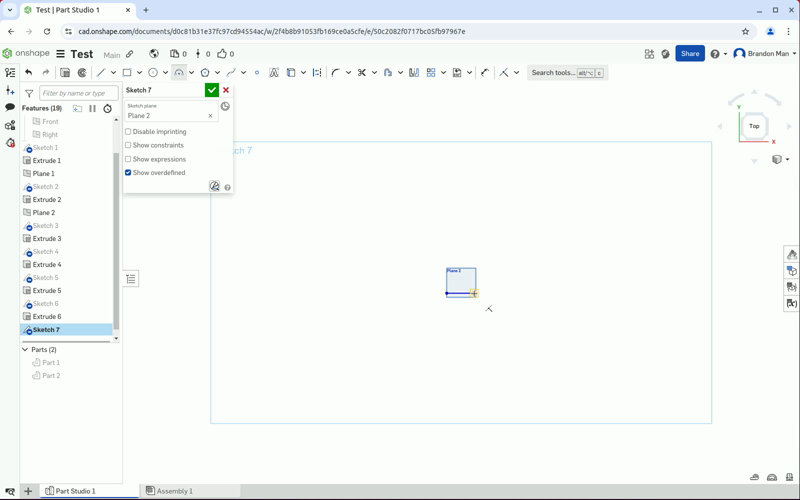
mouse_move(474, 272)
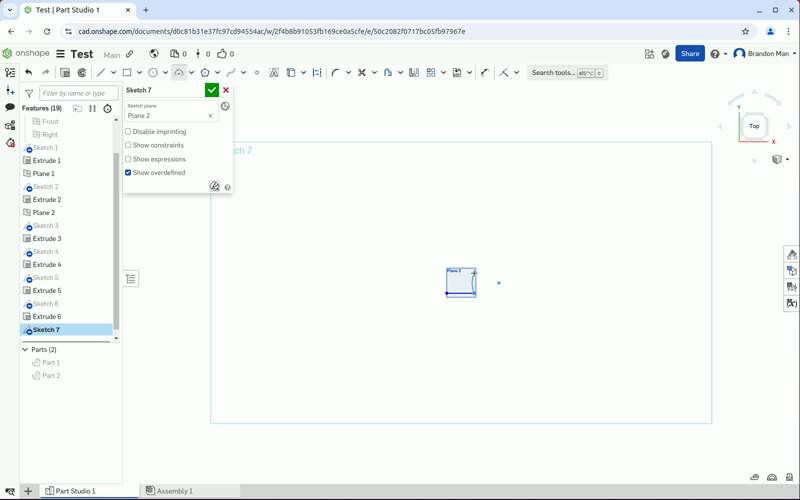
click(474, 272)
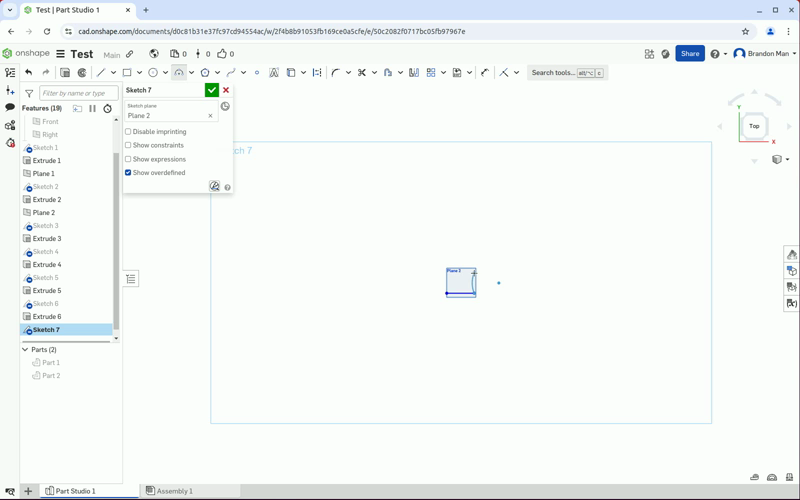
mouse_move(477, 282)
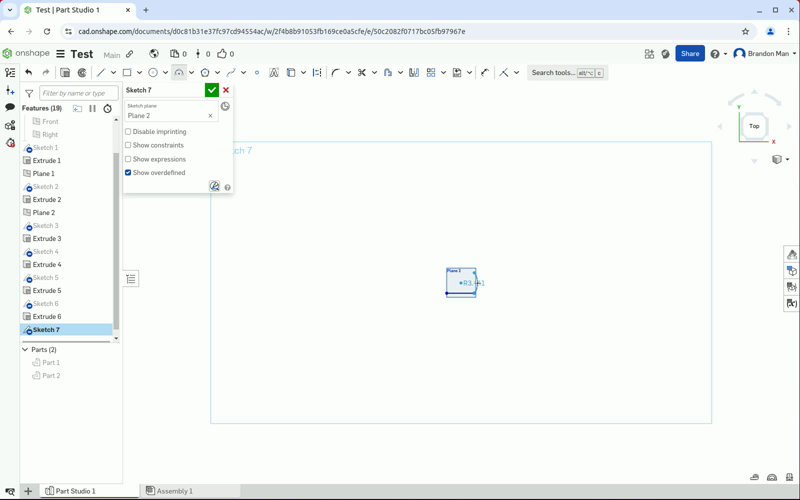
click(477, 282)
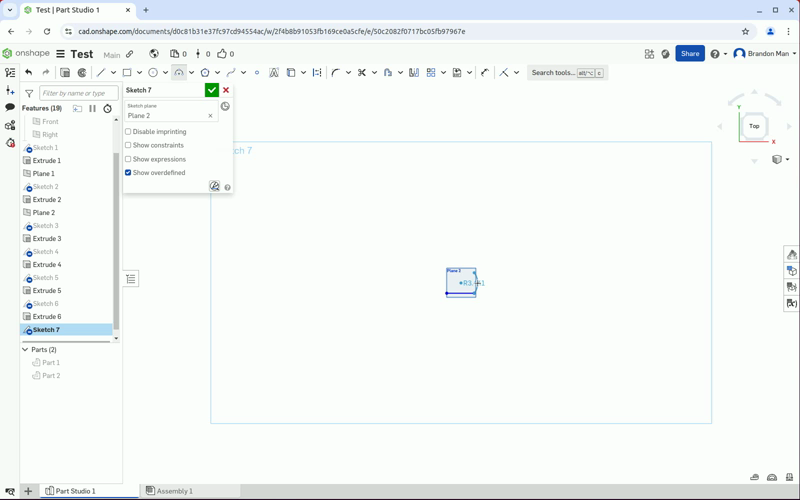
key_up(shift)
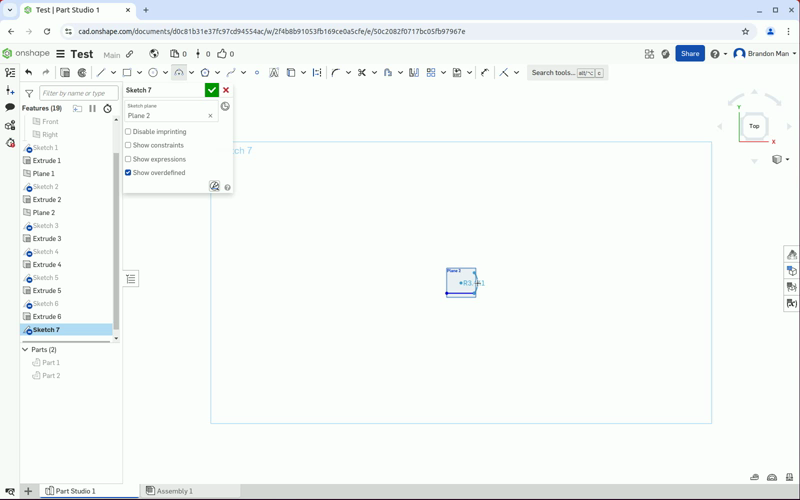
key(esc)
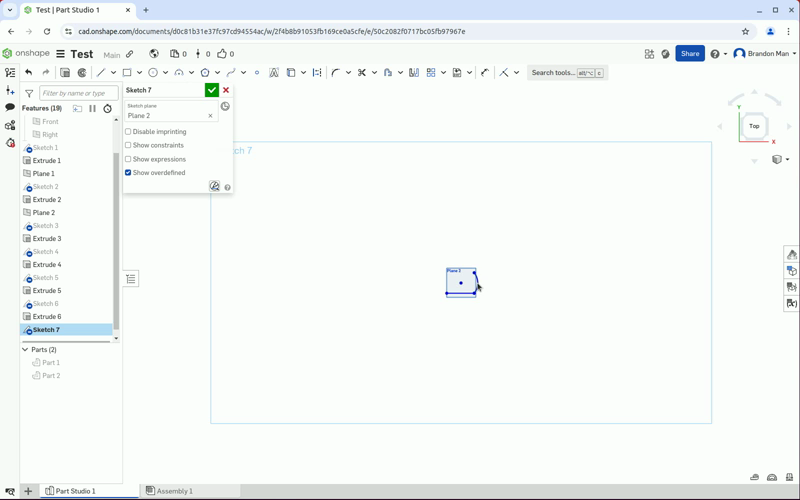
key(l)
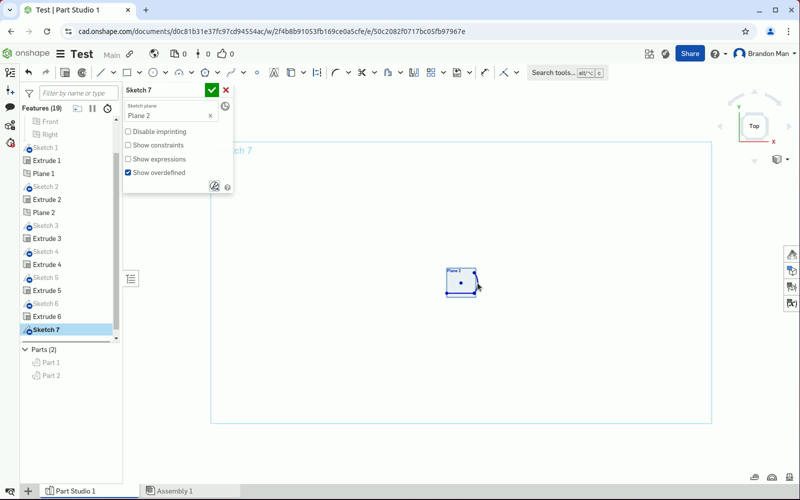
mouse_move(474, 272)
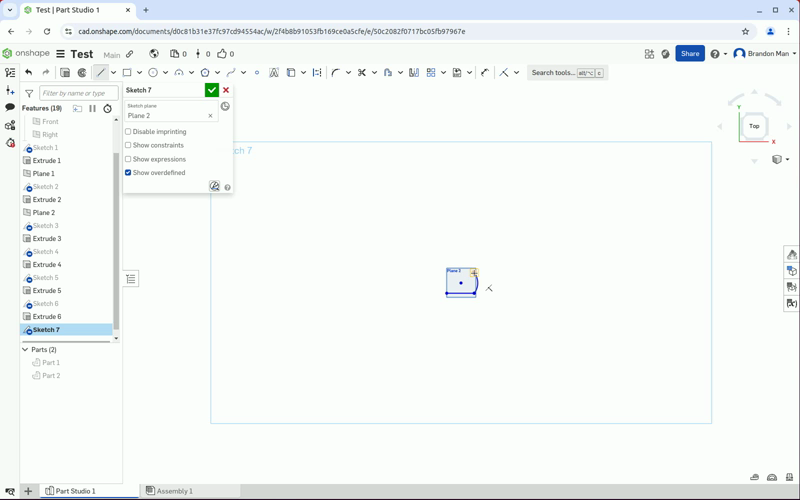
click(474, 272)
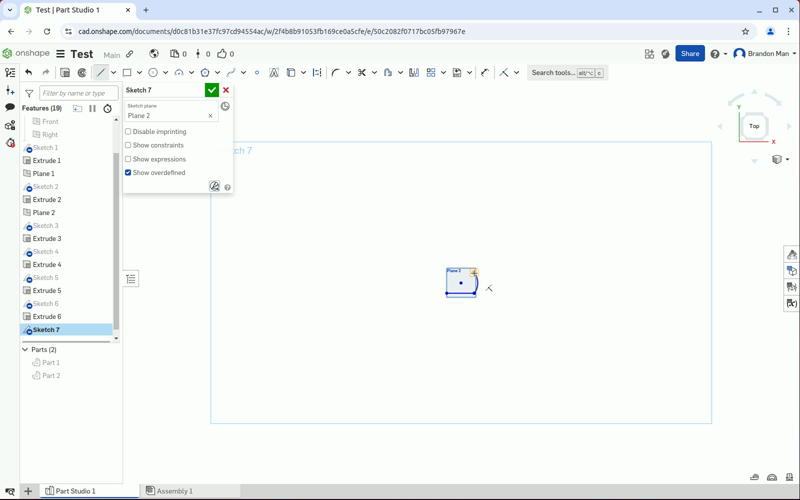
key_down(shift)
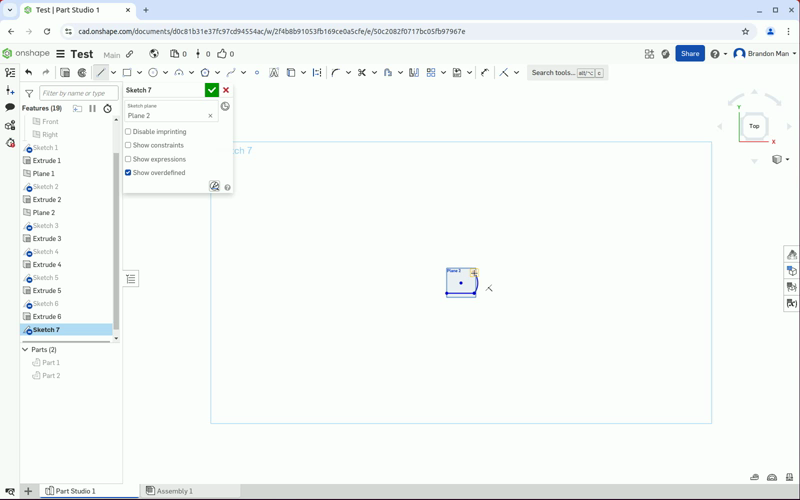
mouse_move(504, 272)
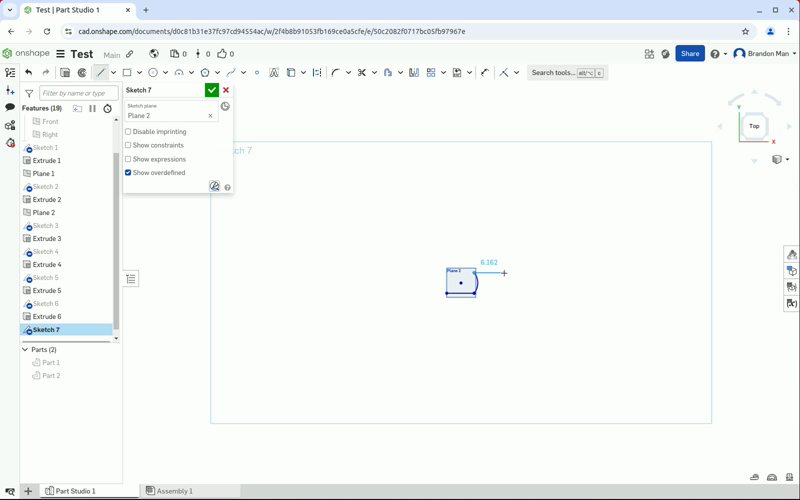
mouse_move(446, 272)
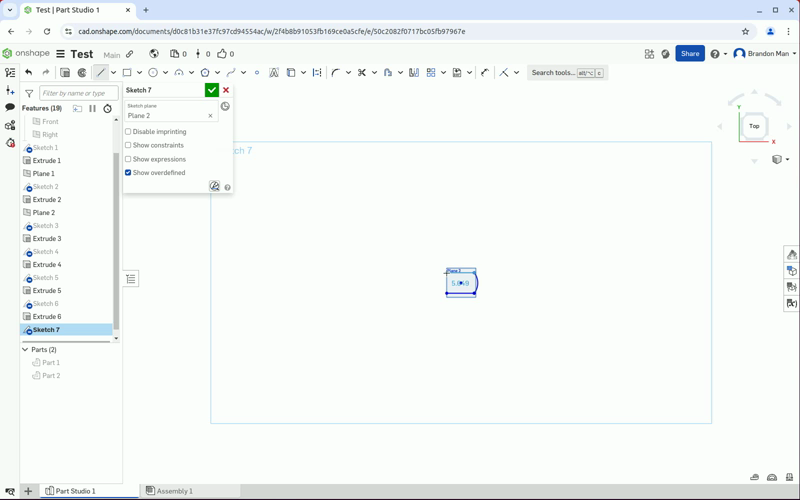
click(446, 272)
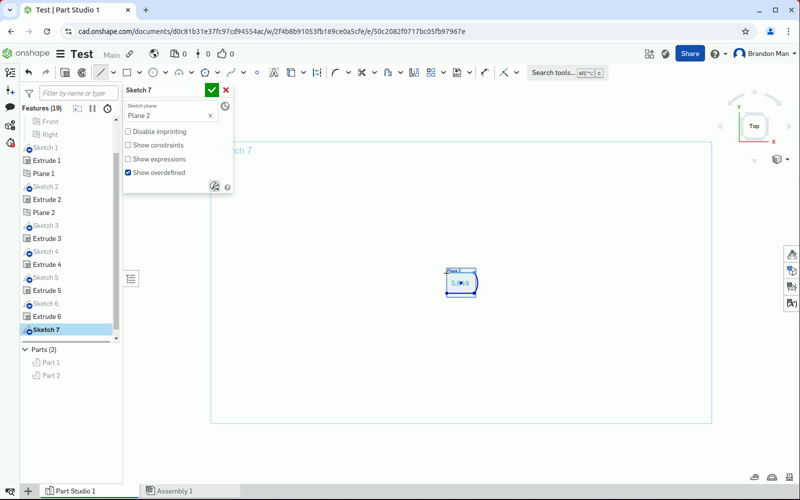
key_up(shift)
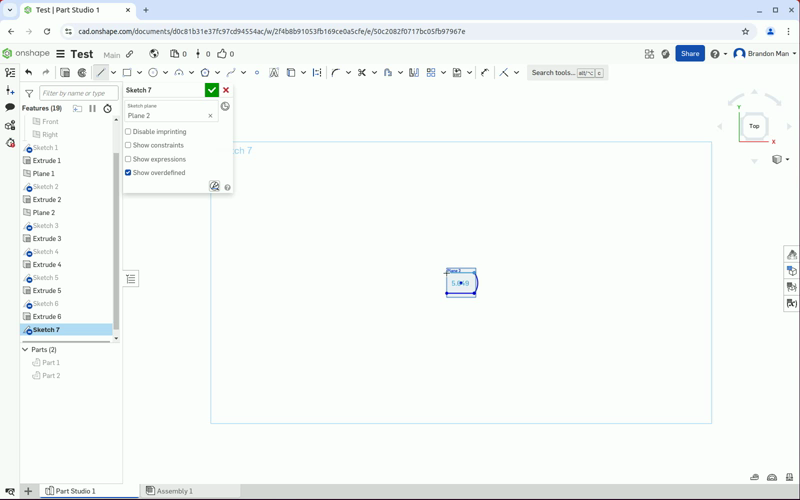
key(esc)
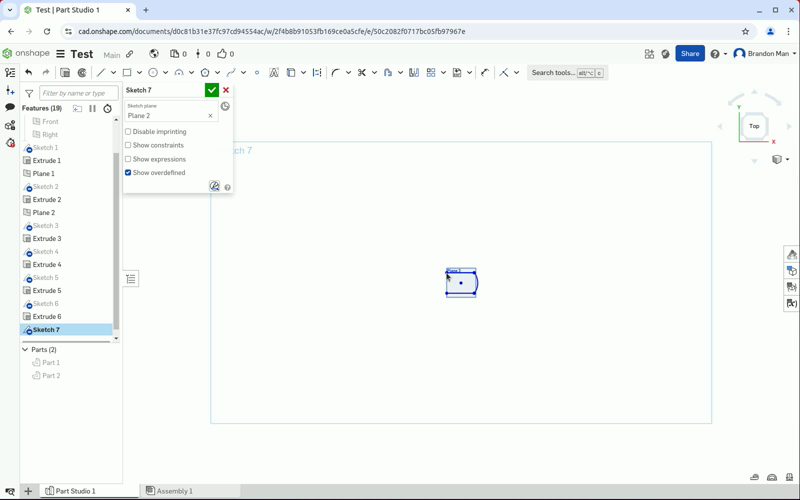
key(a)
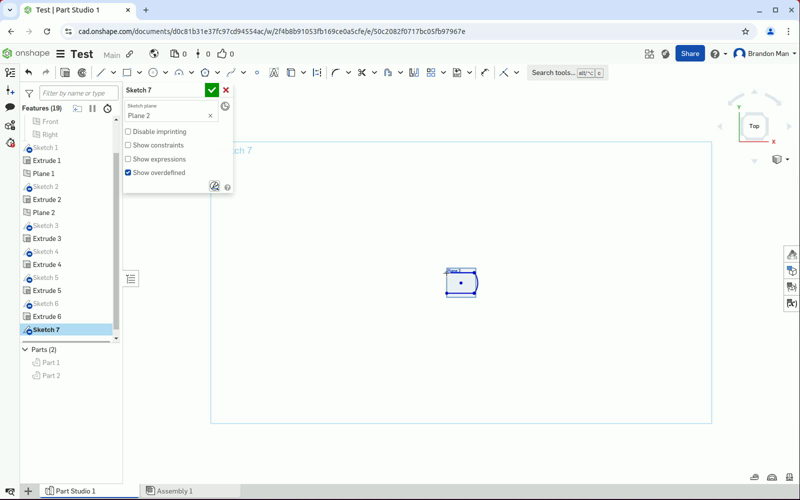
mouse_move(446, 272)
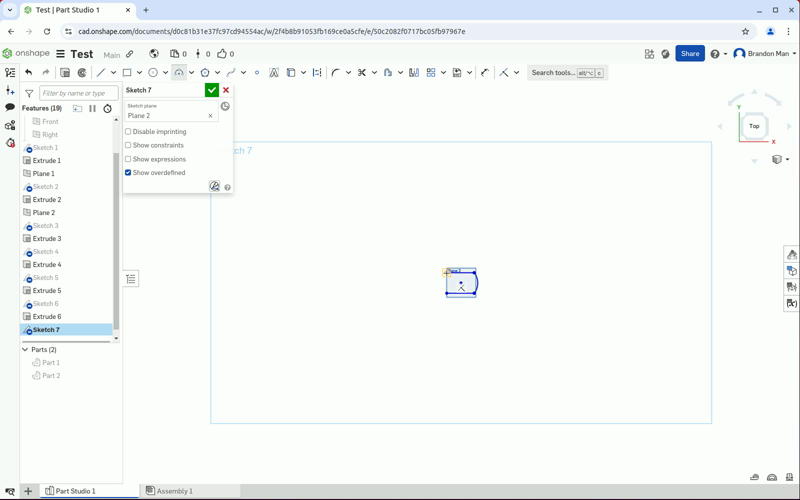
click(446, 272)
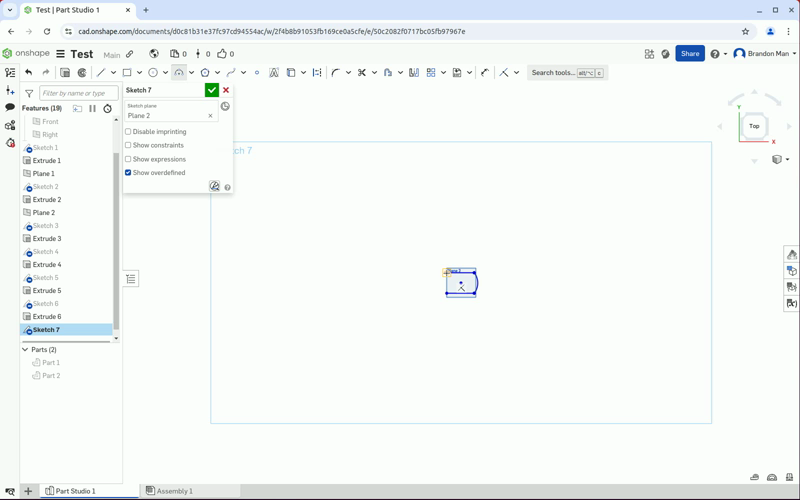
mouse_move(446, 293)
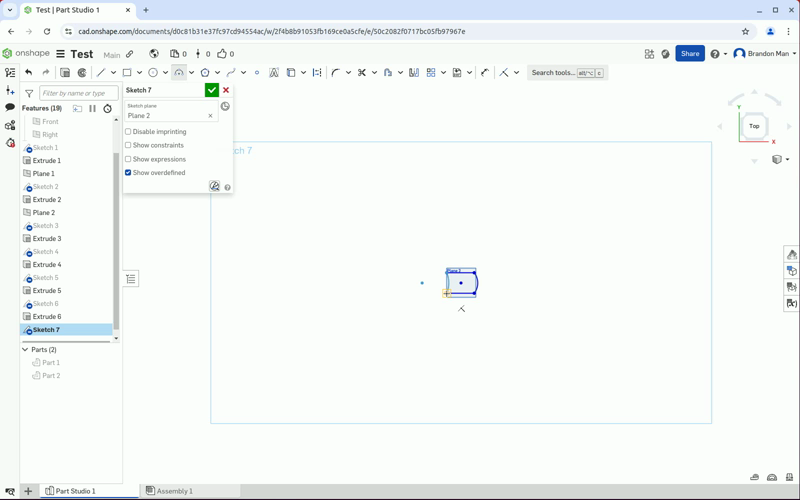
click(446, 293)
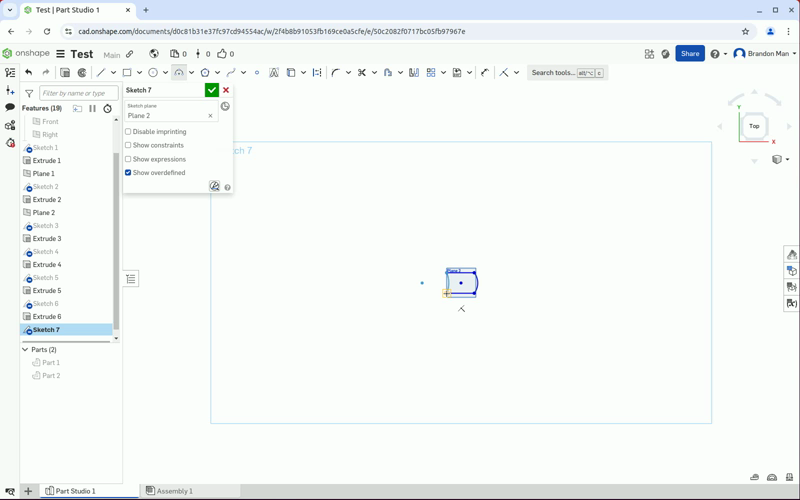
key_down(shift)
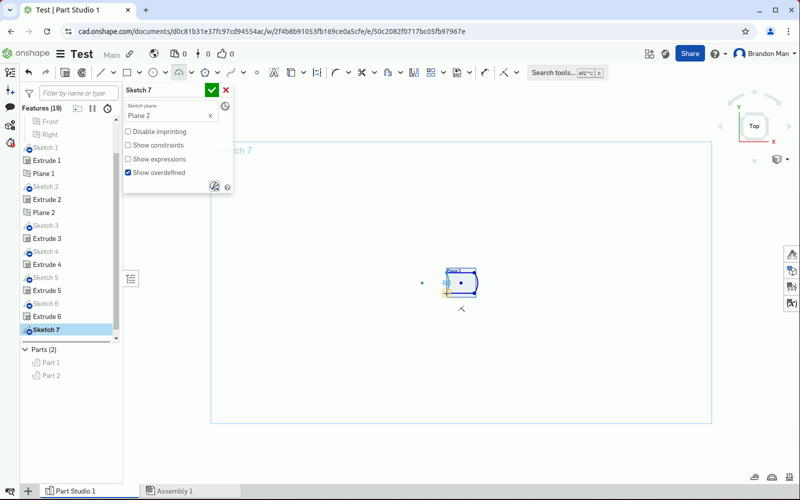
mouse_move(443, 282)
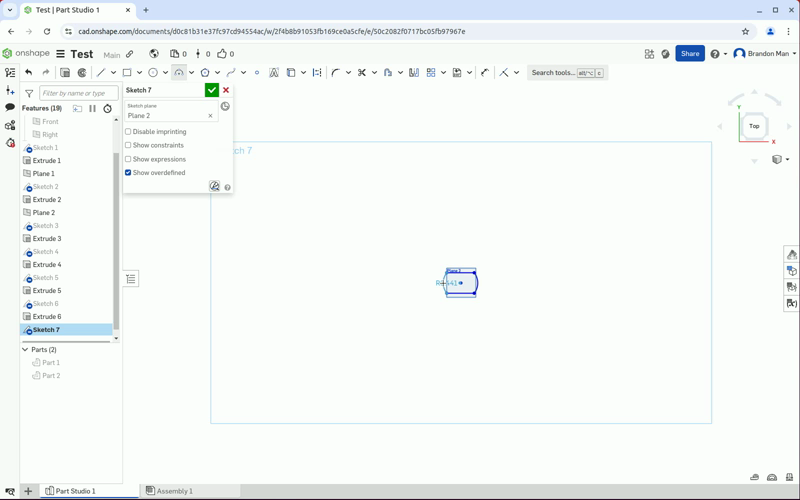
click(443, 282)
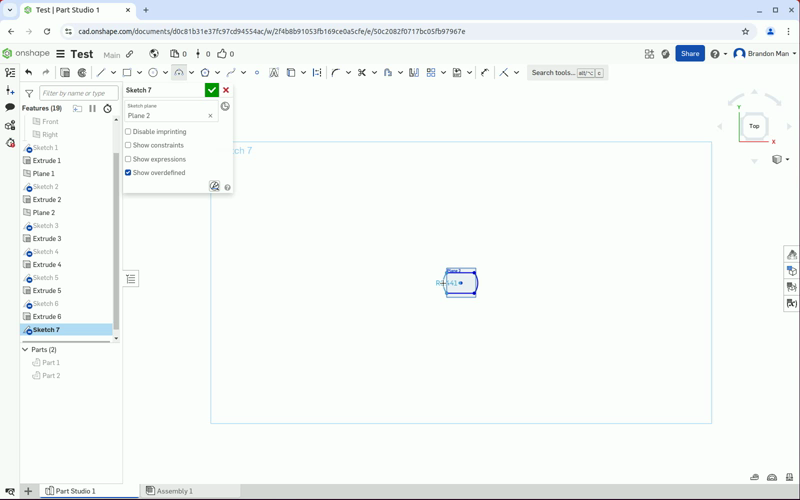
key_up(shift)
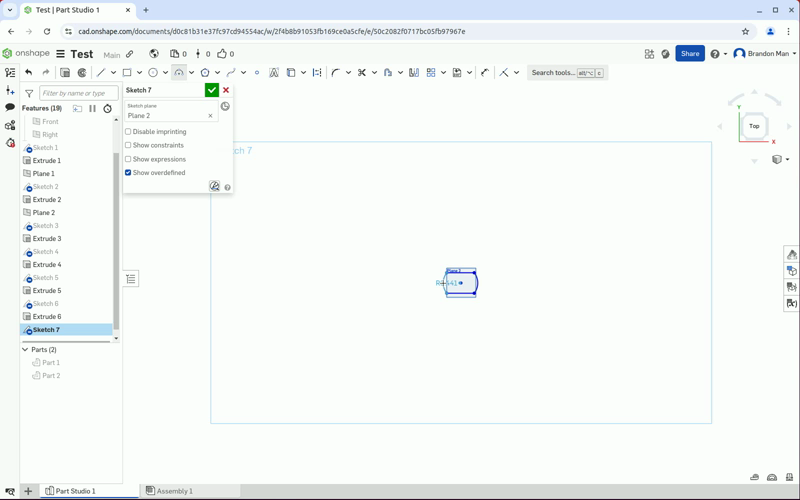
key(esc)
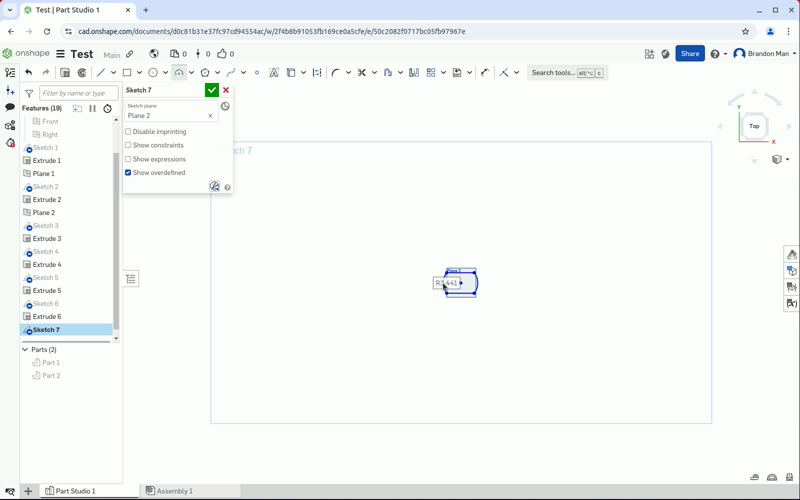
mouse_move(447, 274)
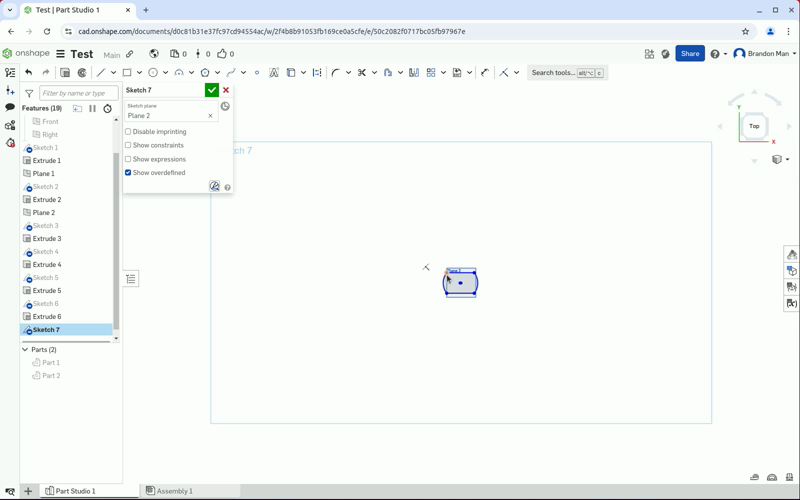
scroll(6)
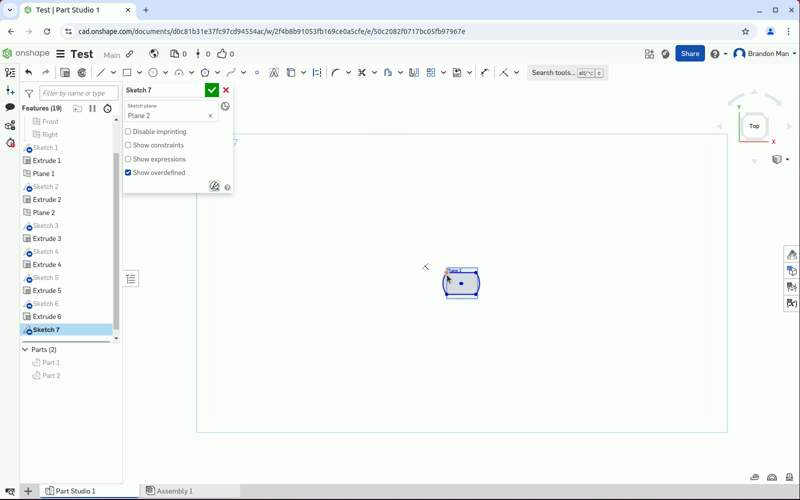
scroll(6)
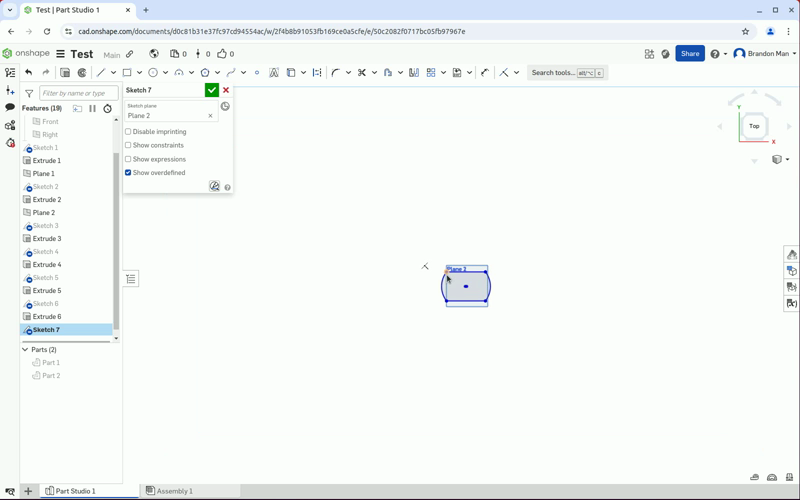
scroll(6)
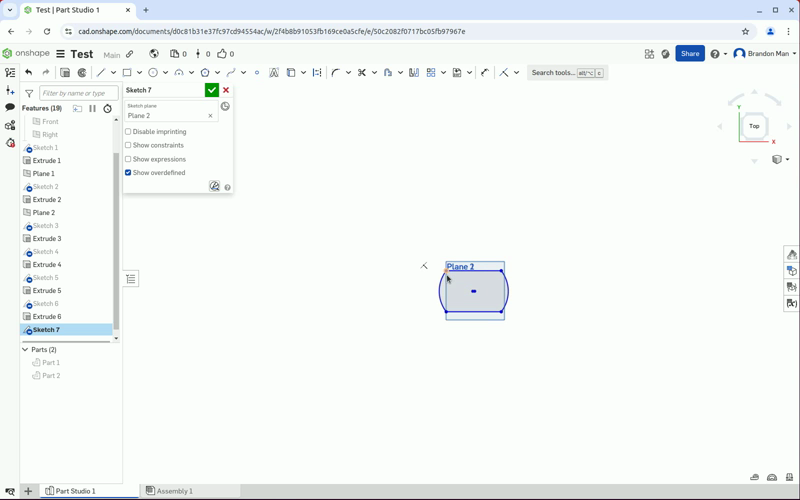
scroll(6)
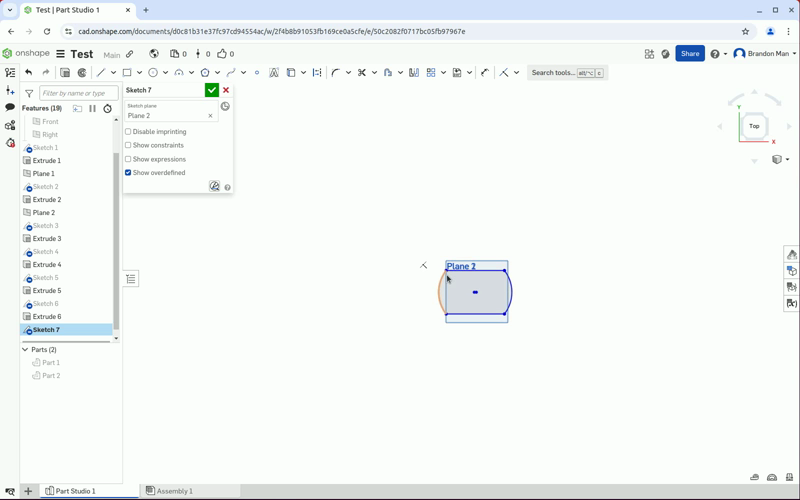
scroll(6)
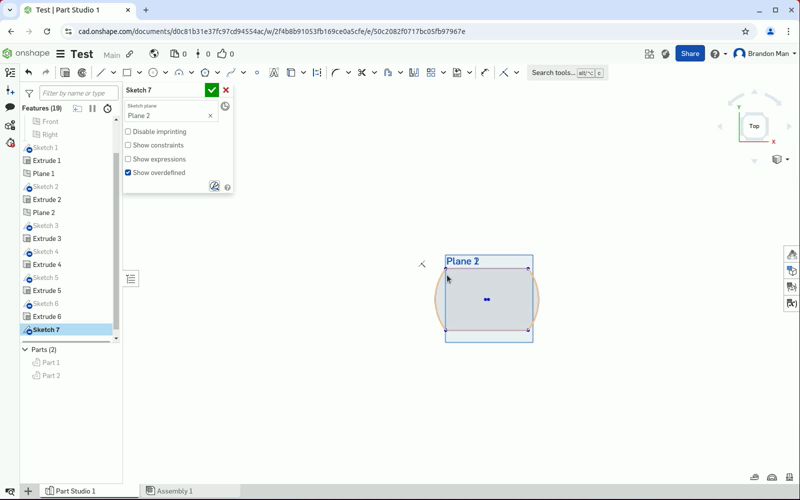
scroll(6)
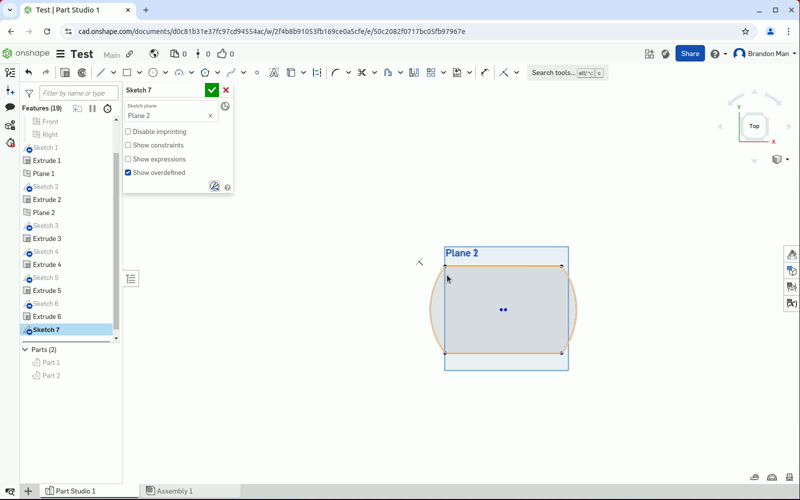
scroll(6)
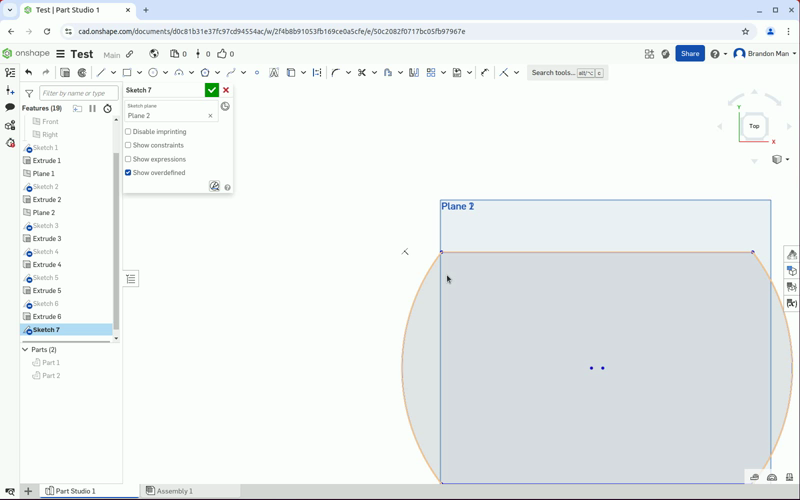
click(447, 274)
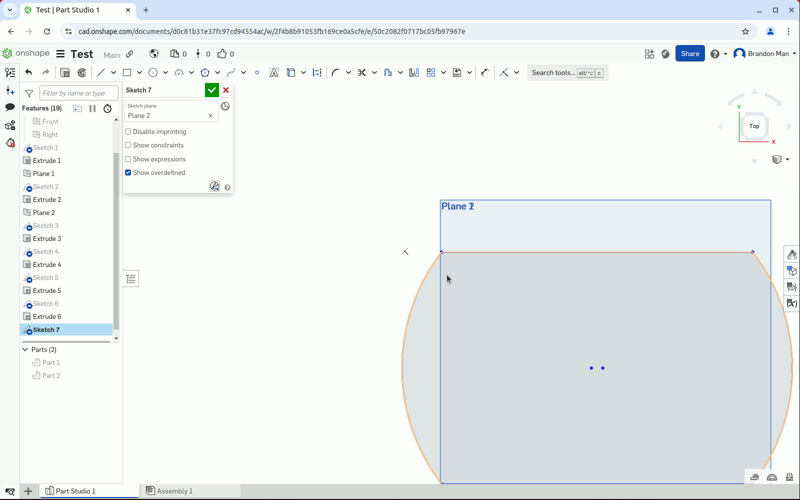
scroll(-6)
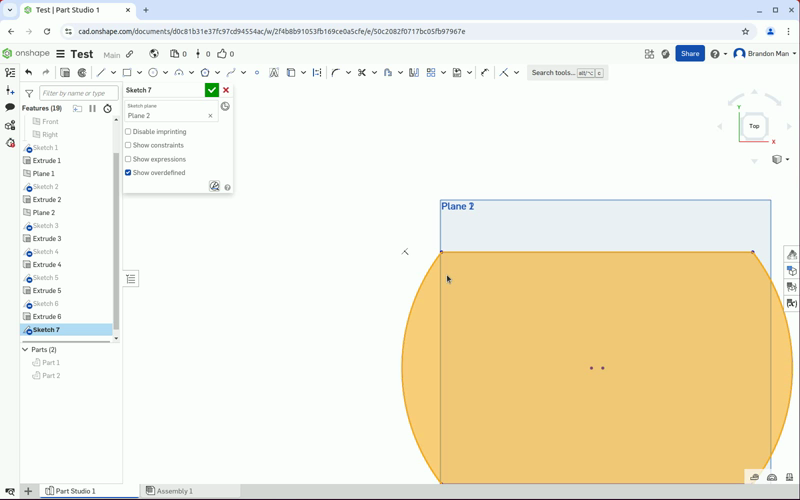
scroll(-6)
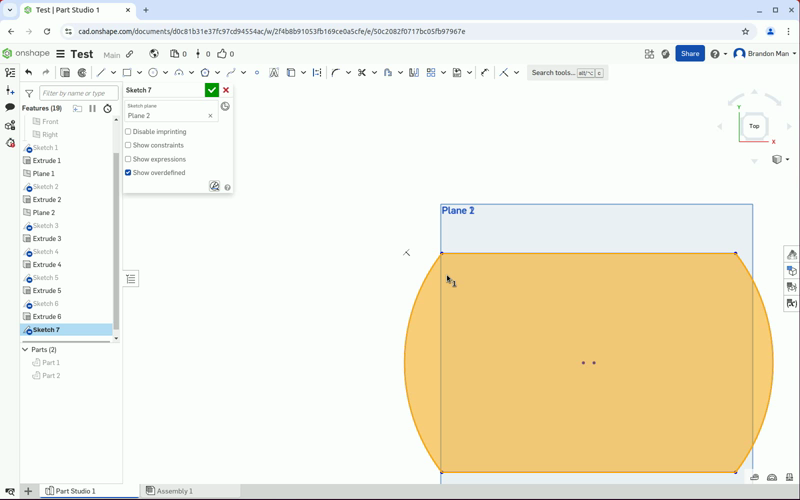
scroll(-6)
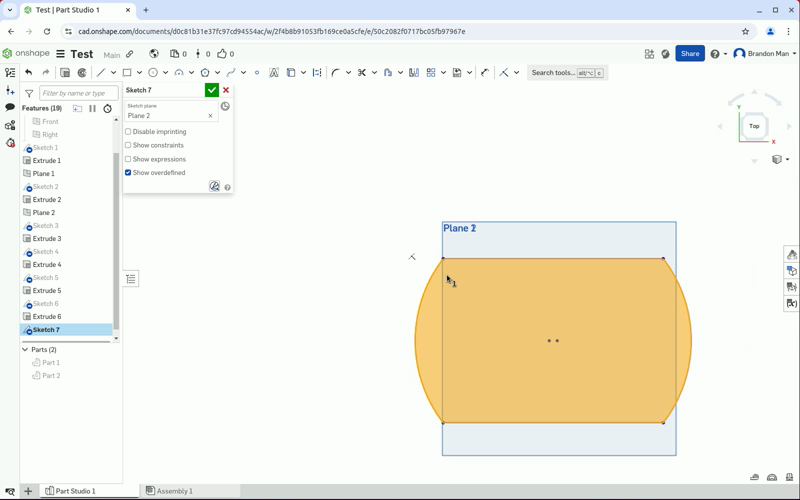
scroll(-6)
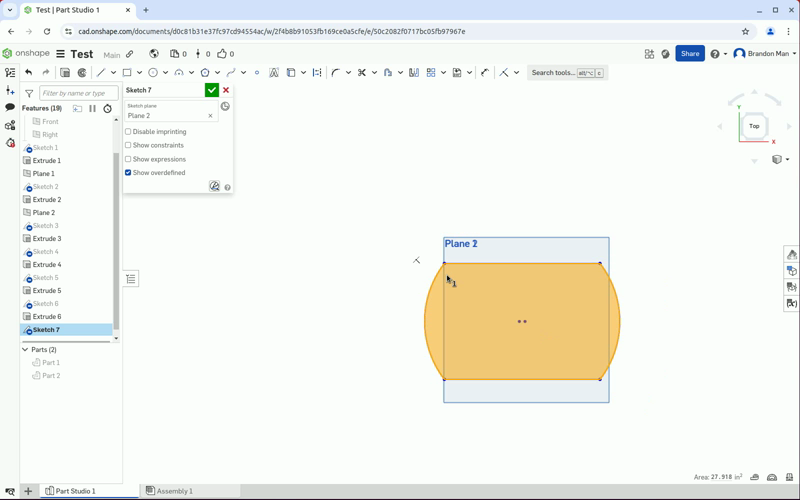
scroll(-6)
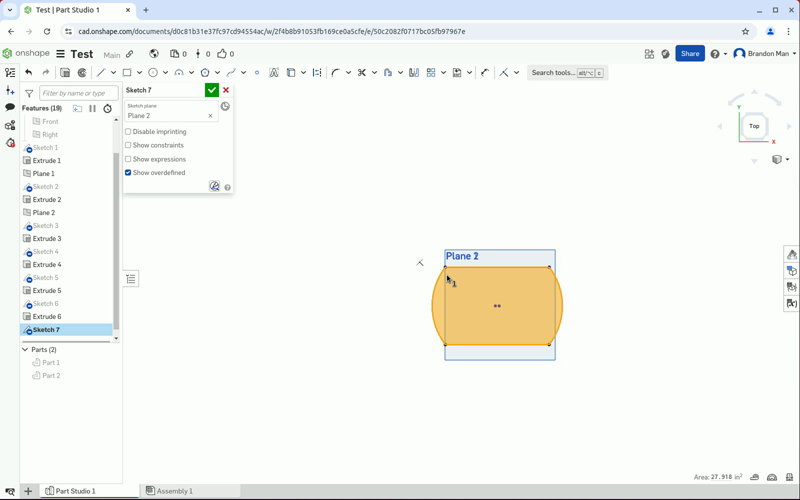
scroll(-6)
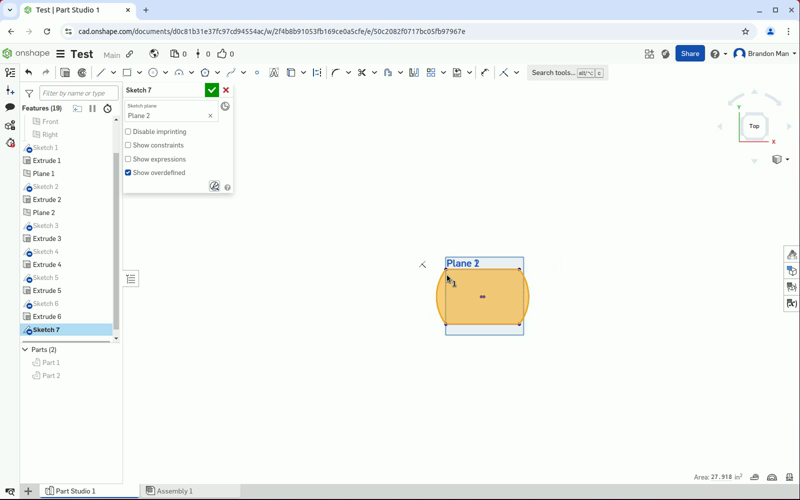
scroll(-6)
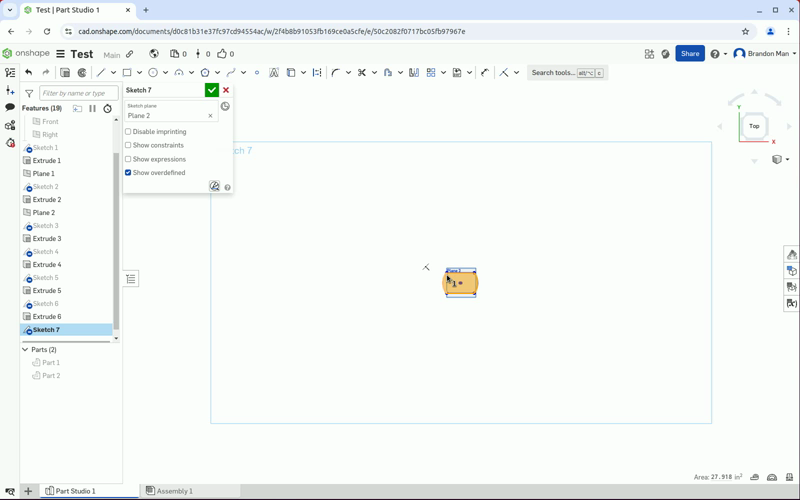
mouse_move(73, 352)
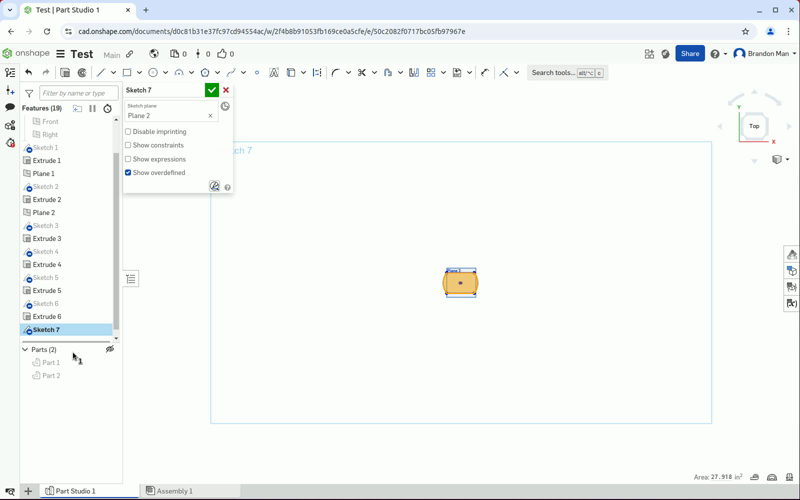
key(shift+y)
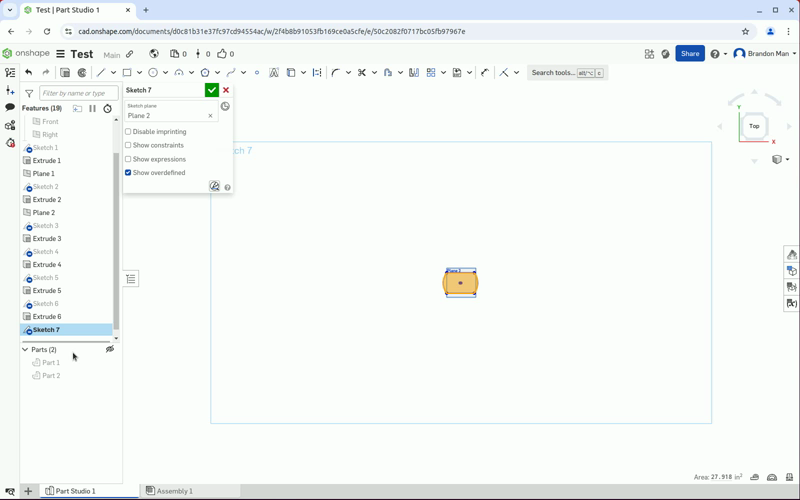
key(shift+e)
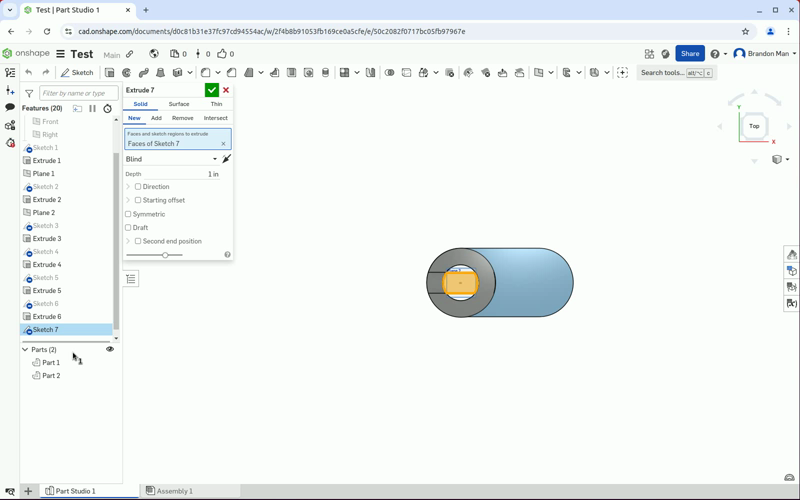
mouse_move(143, 106)
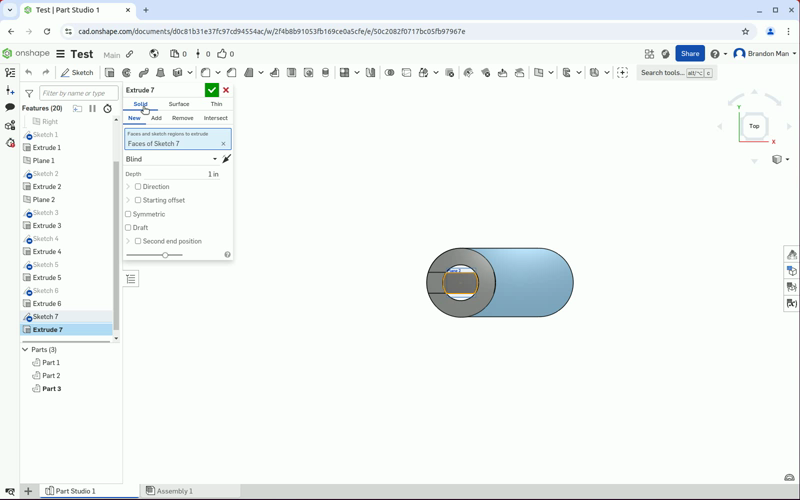
click(143, 106)
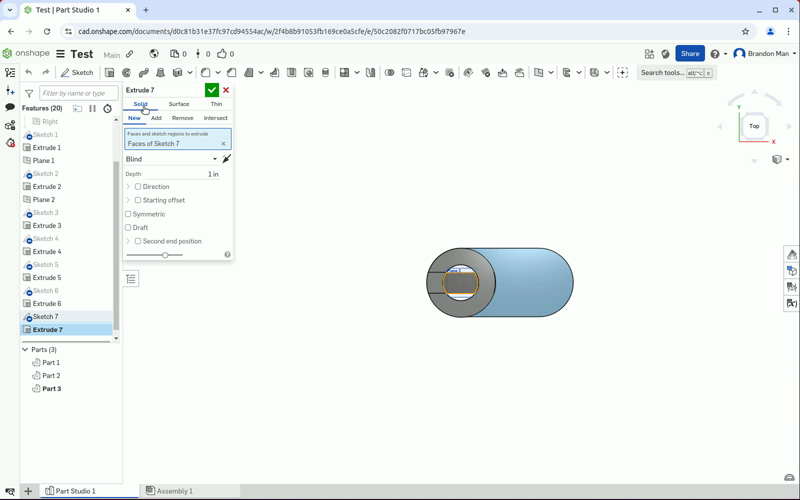
mouse_move(186, 120)
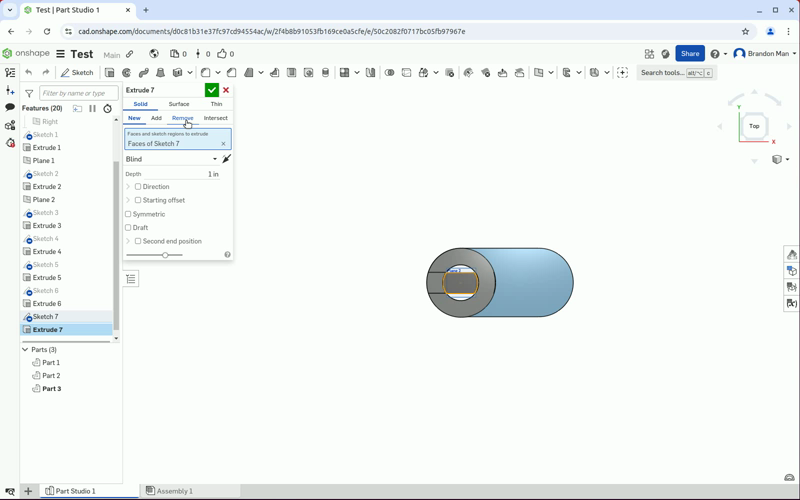
click(186, 120)
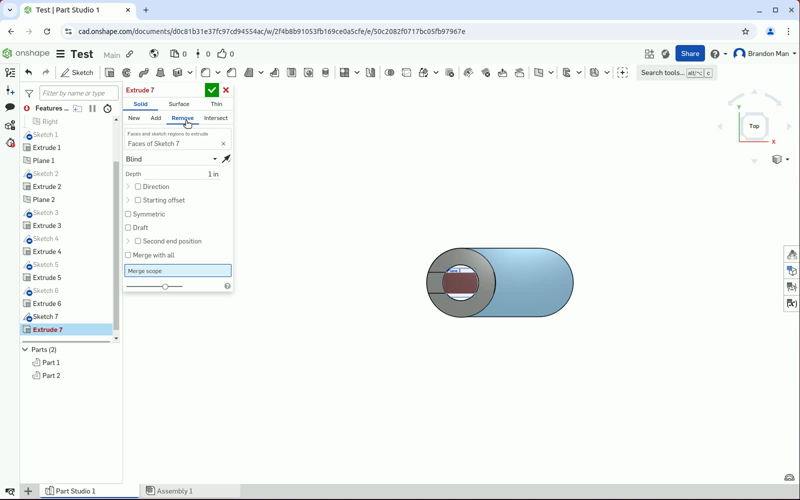
key(tab, 4)
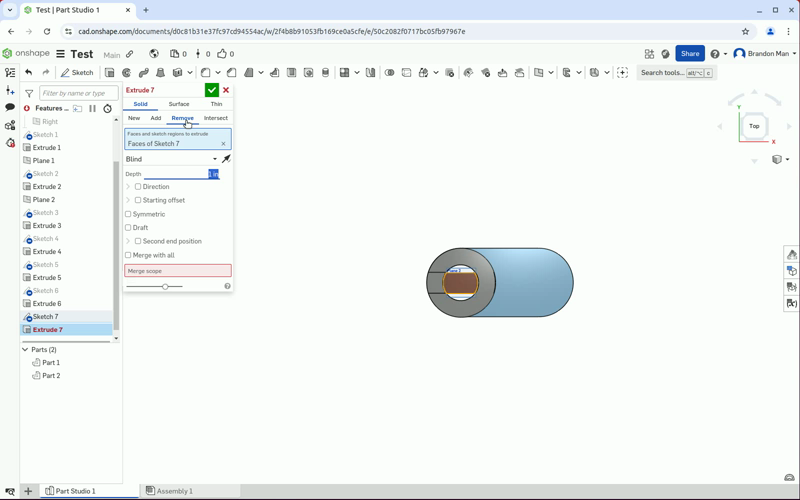
text(2.166)
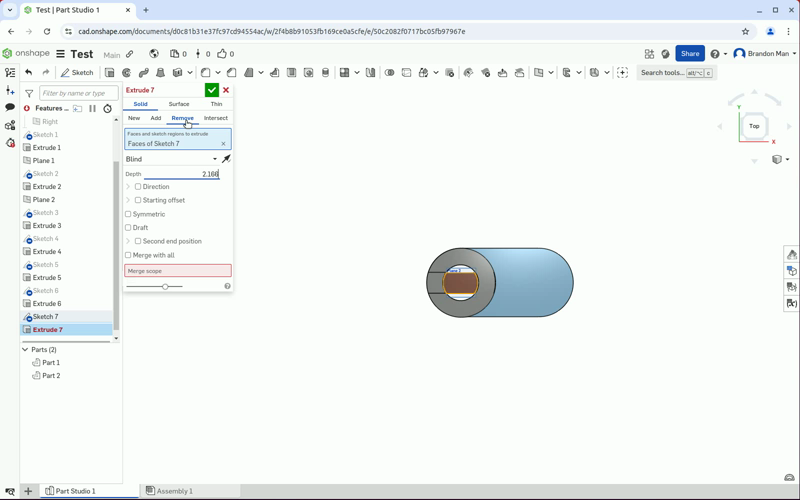
key(tab, 6)
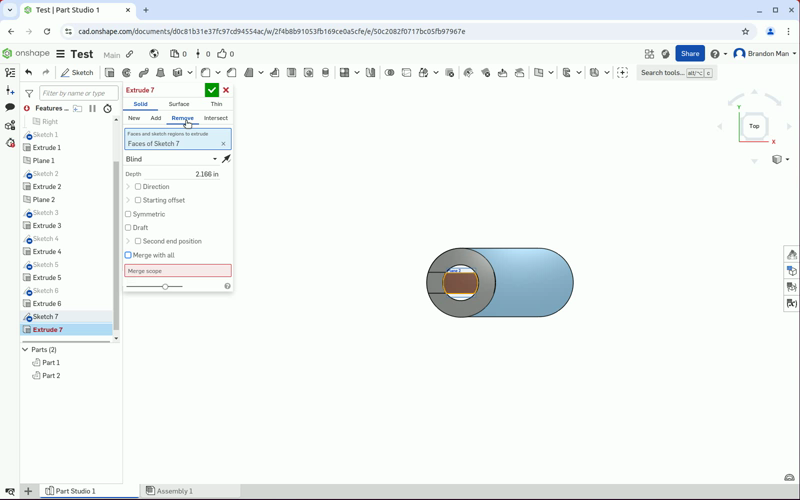
key(space)
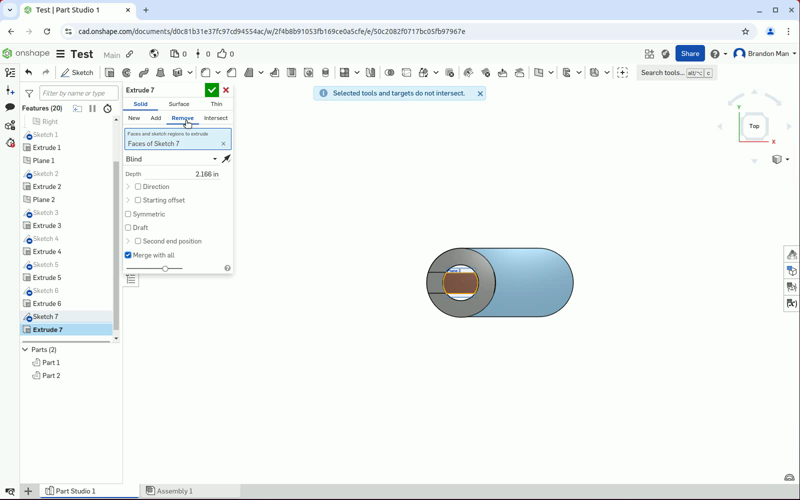
key(enter)
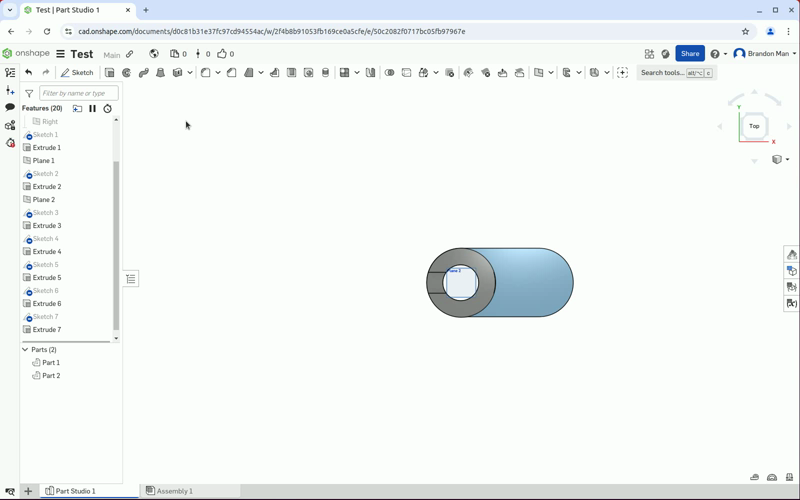
key(shift+h)
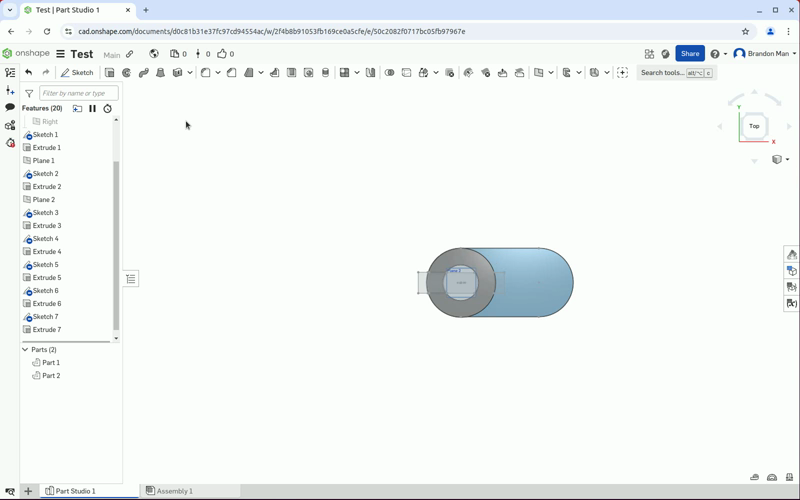
key(shift+h)
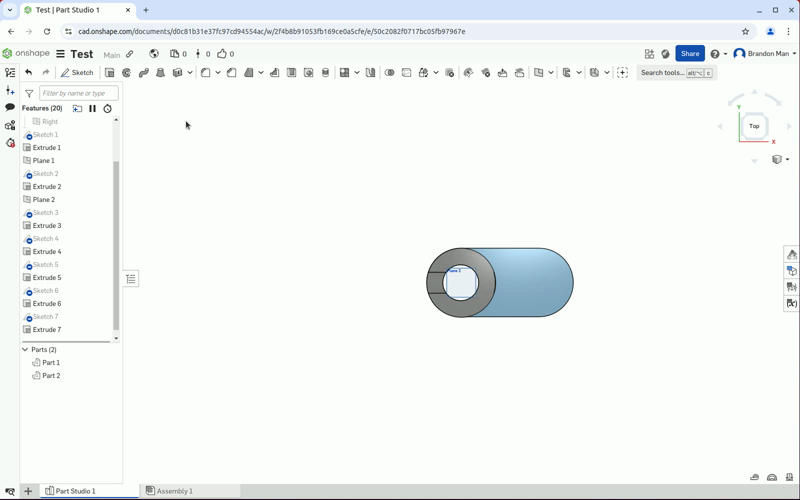
mouse_move(69, 137)
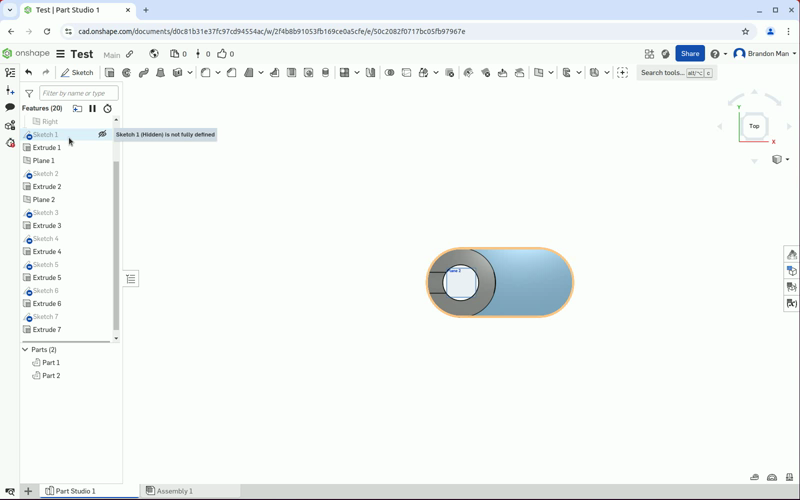
click(69, 137)
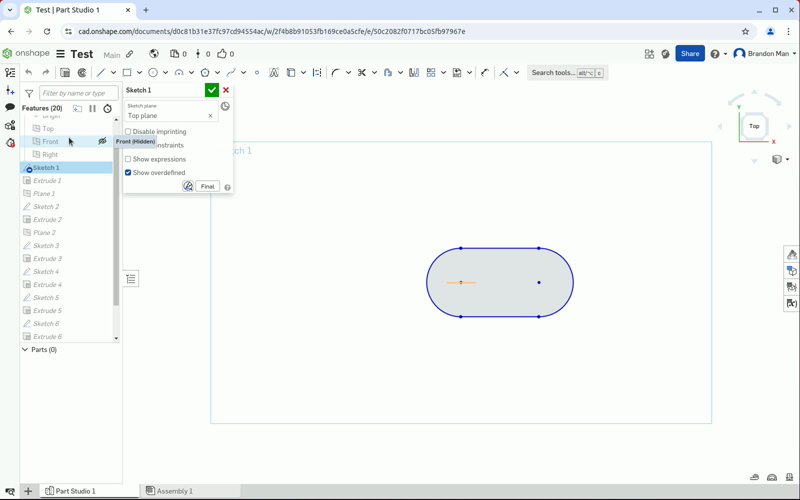
mouse_move(229, 92)
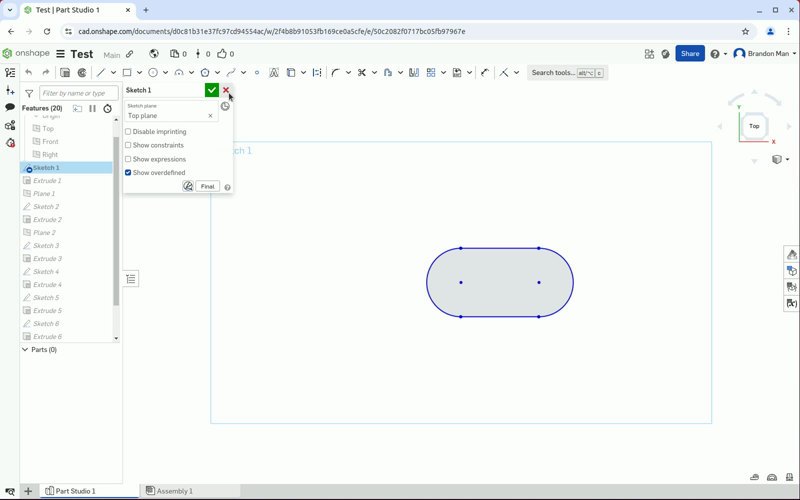
click(229, 92)
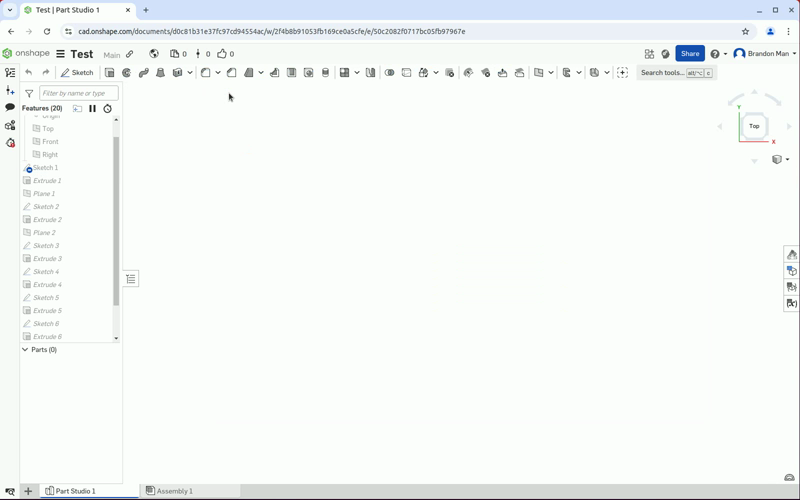
key(shift+s)
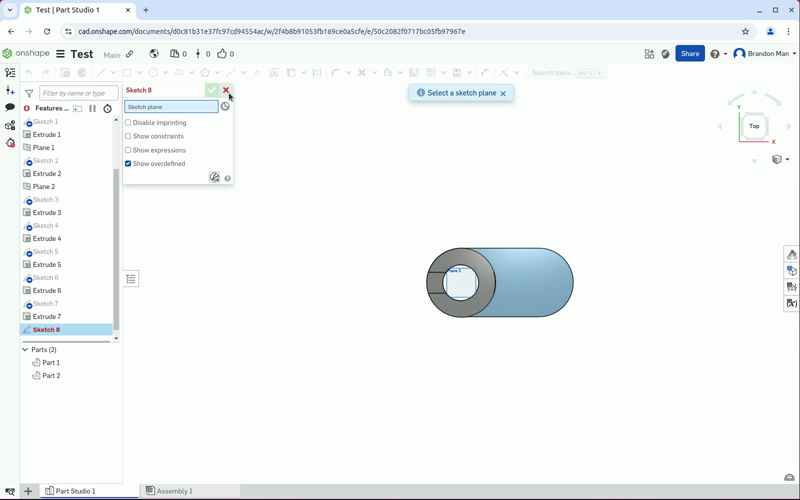
mouse_move(69, 189)
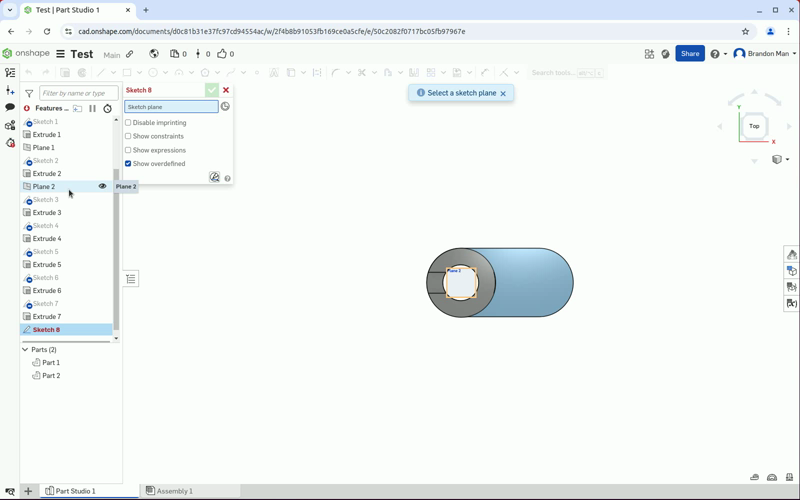
click(69, 189)
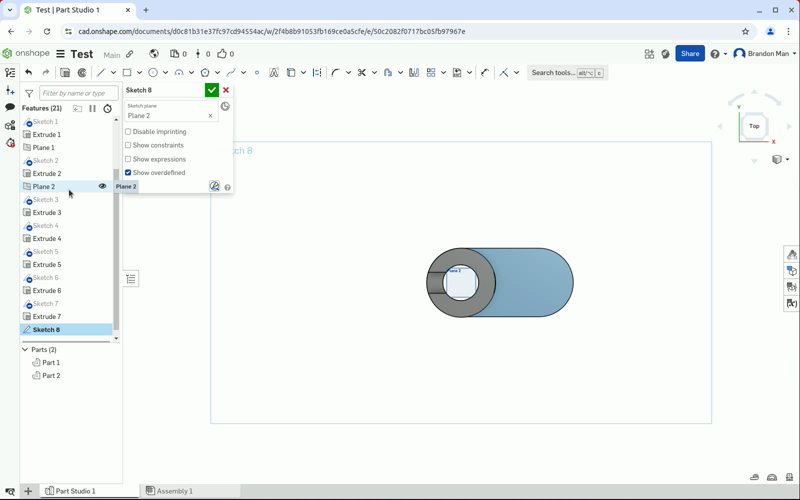
mouse_move(73, 352)
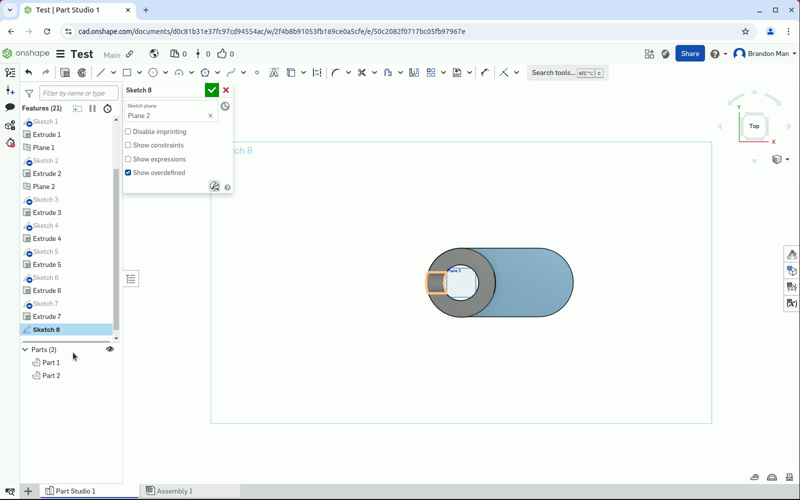
key(y)
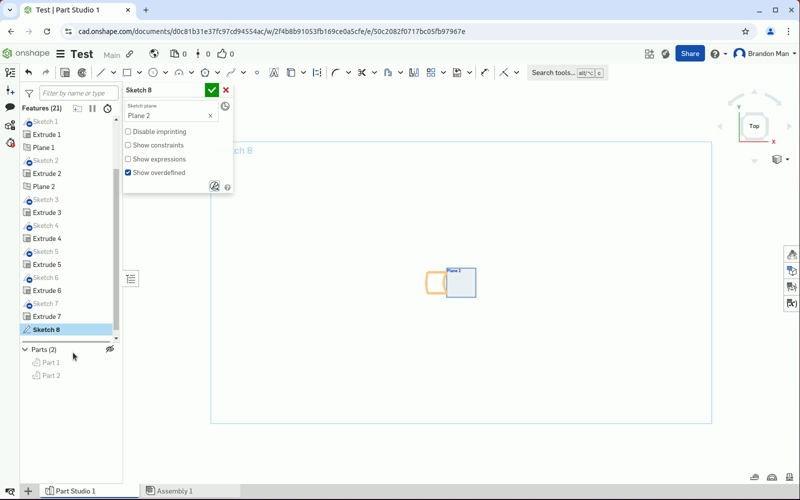
key(l)
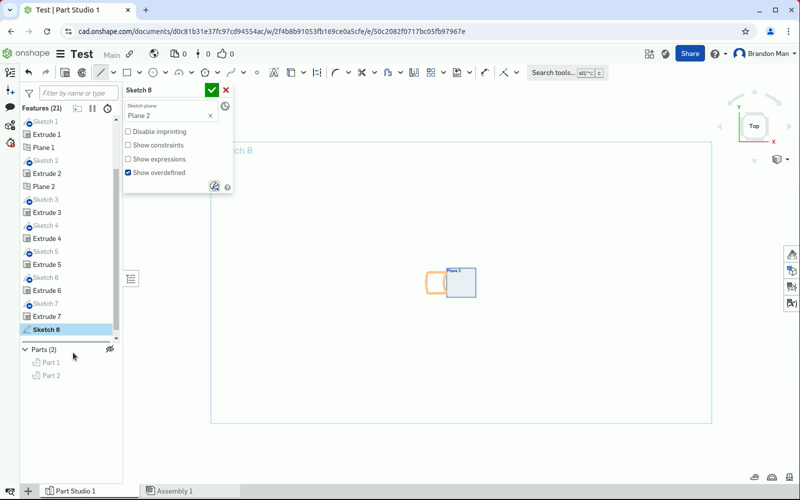
key_down(shift)
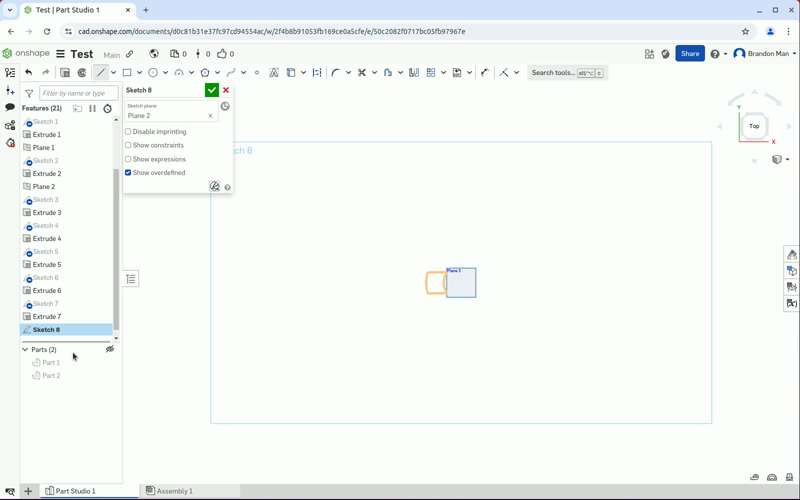
mouse_move(474, 293)
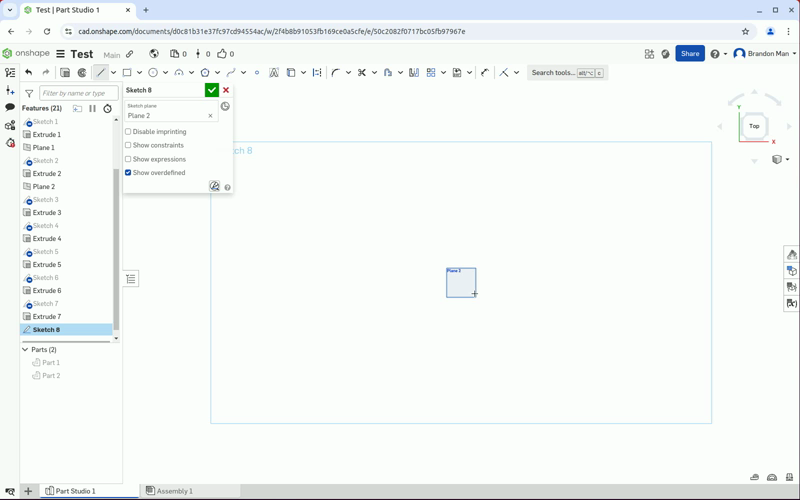
click(474, 293)
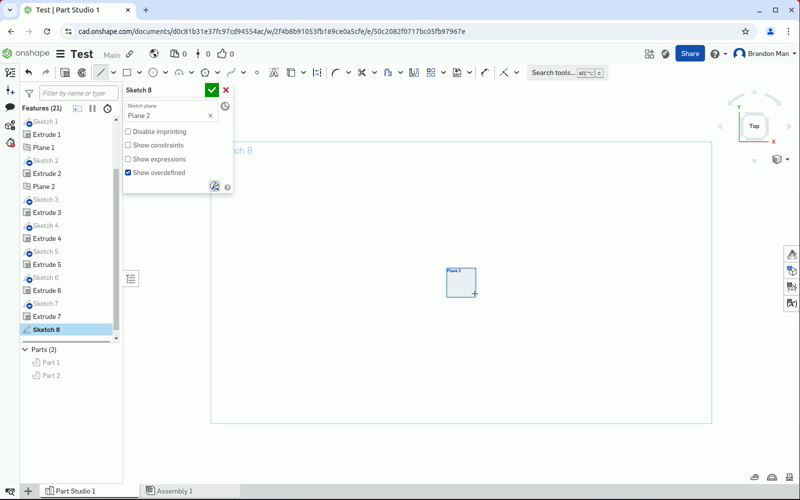
key_up(shift)
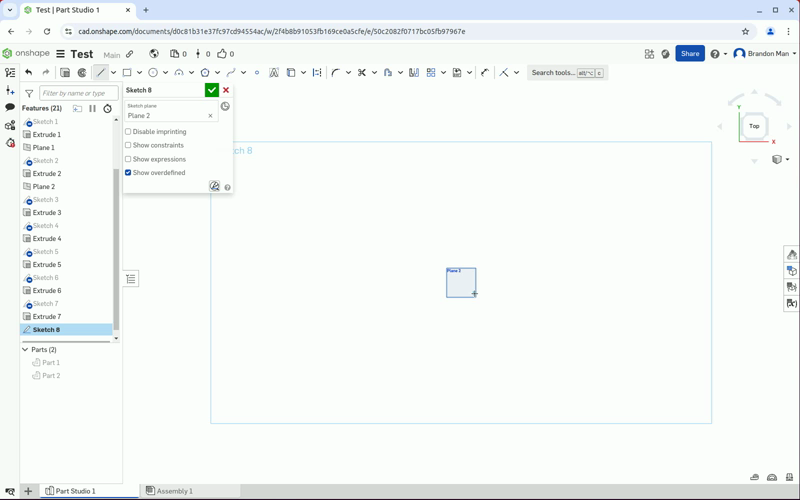
key_down(shift)
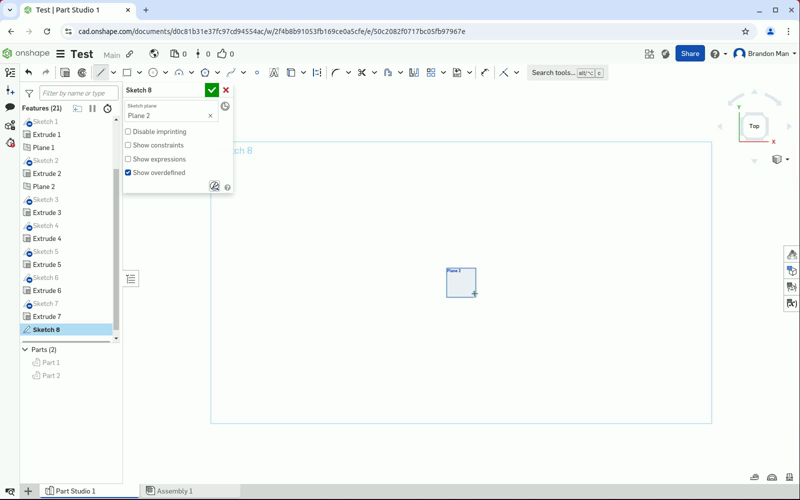
mouse_move(504, 293)
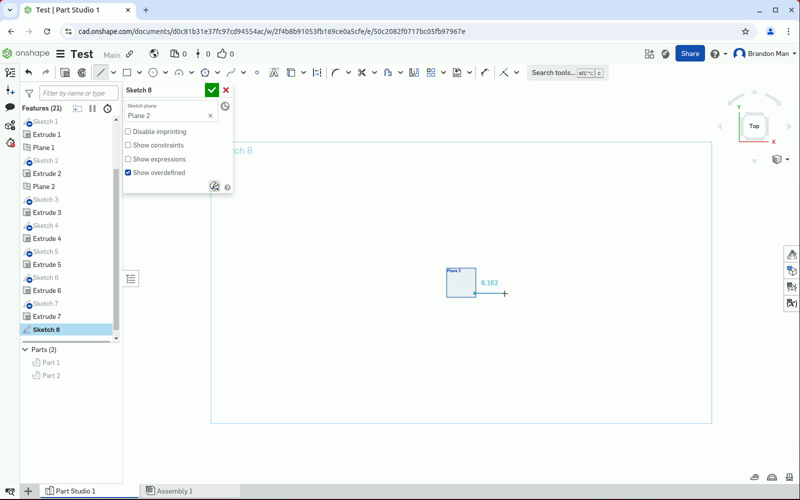
mouse_move(494, 293)
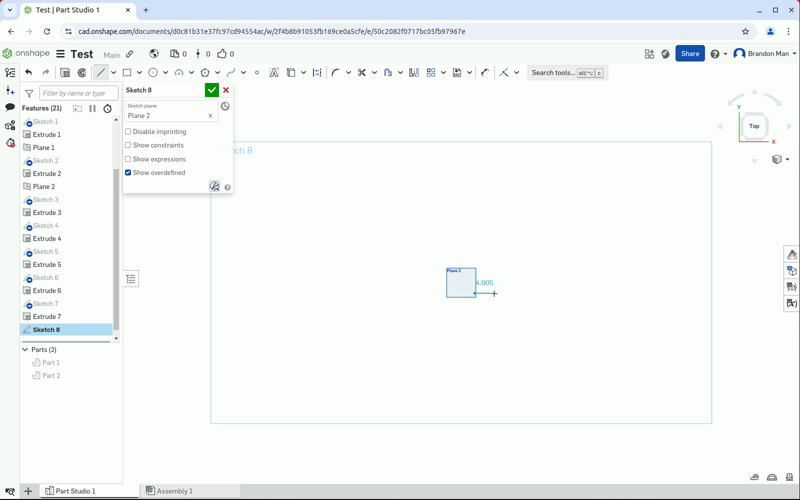
click(494, 293)
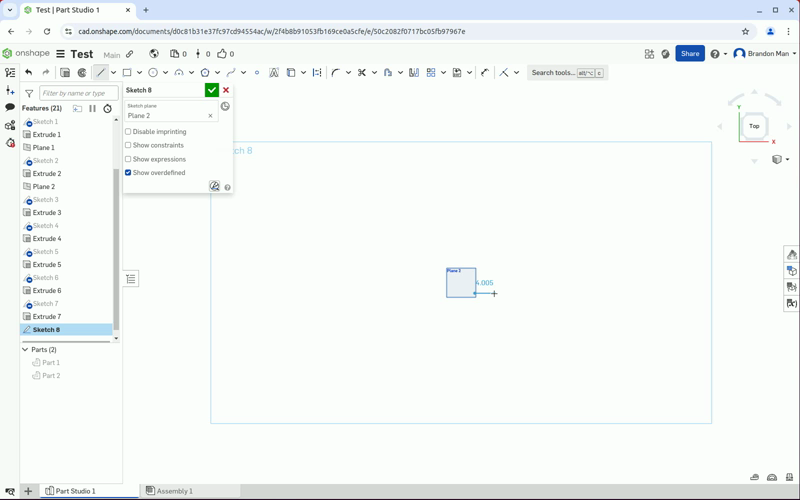
key_up(shift)
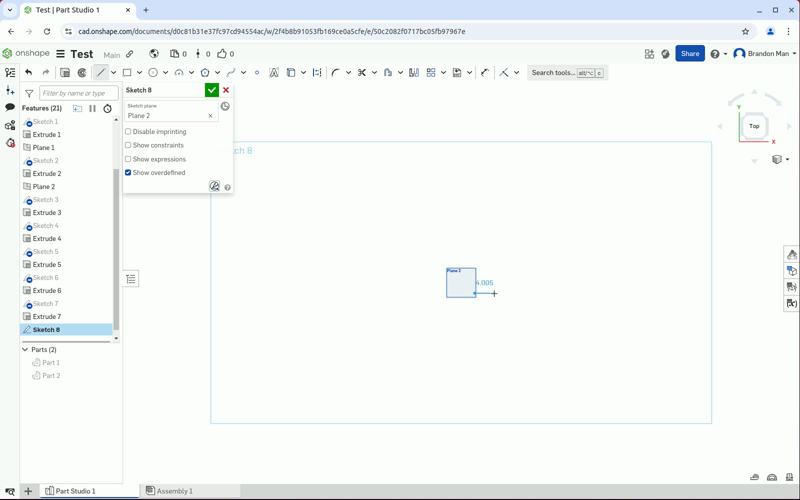
key(esc)
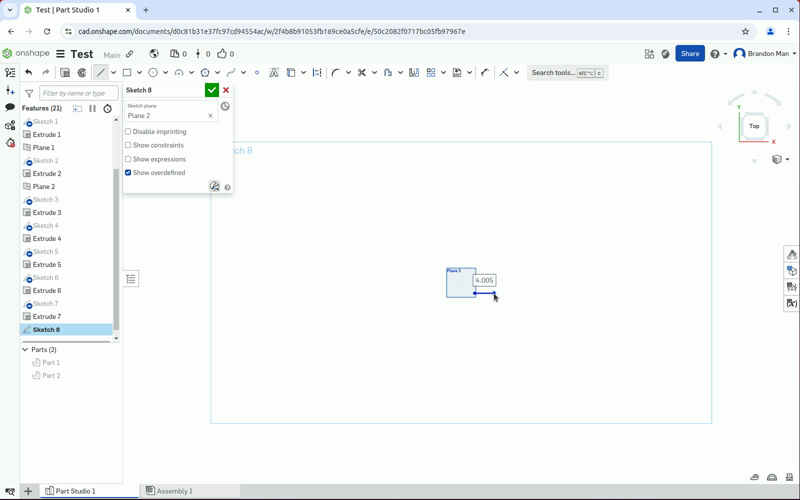
key(a)
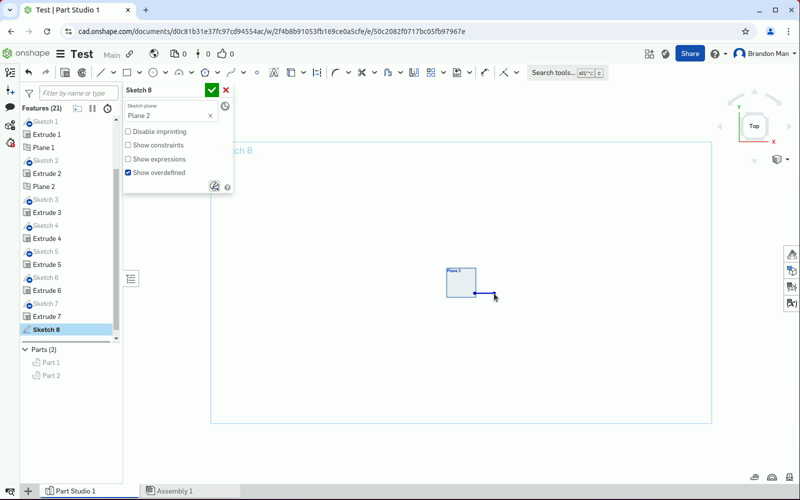
mouse_move(494, 293)
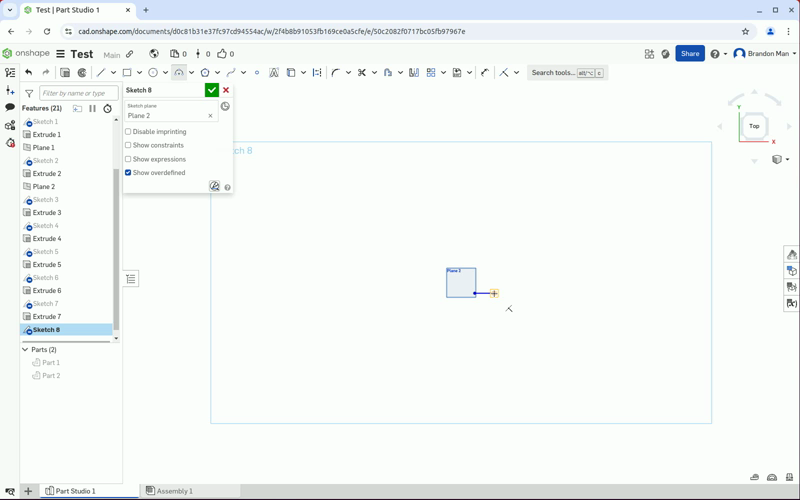
click(494, 293)
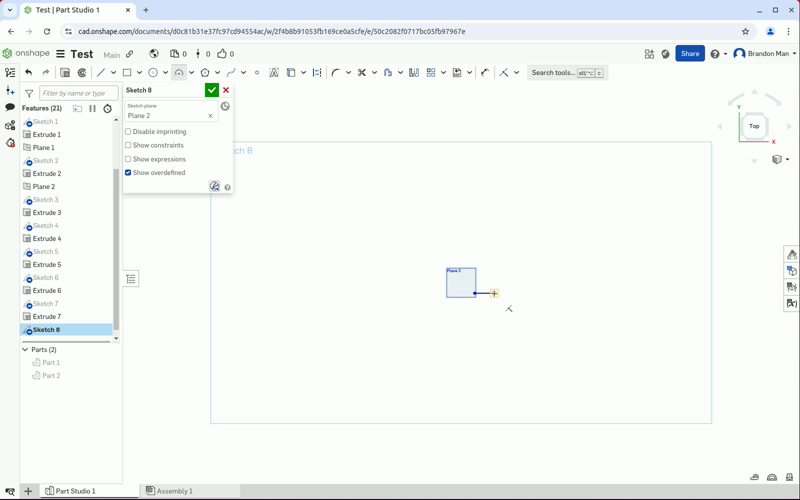
key_down(shift)
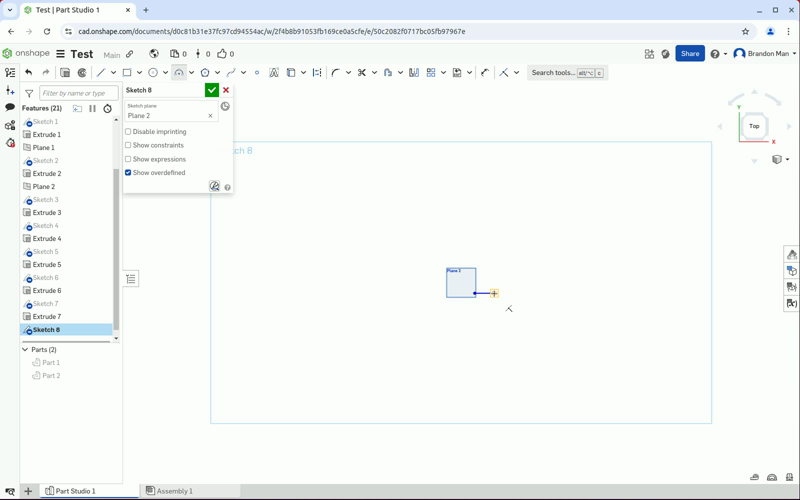
mouse_move(494, 272)
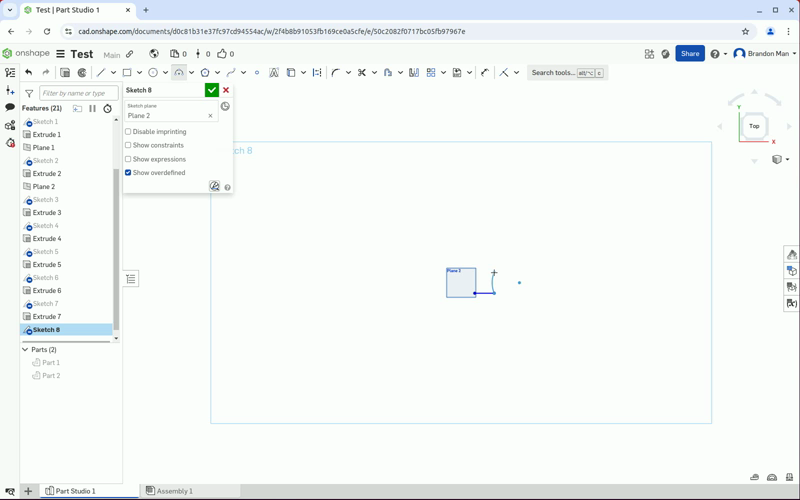
click(494, 272)
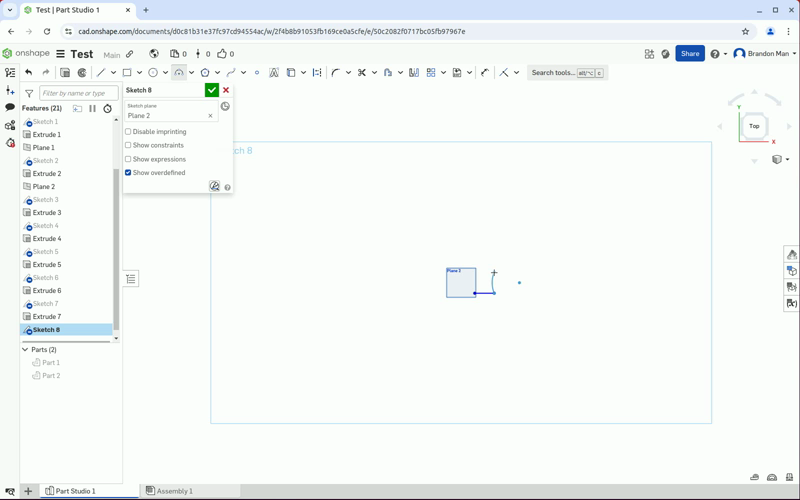
mouse_move(495, 282)
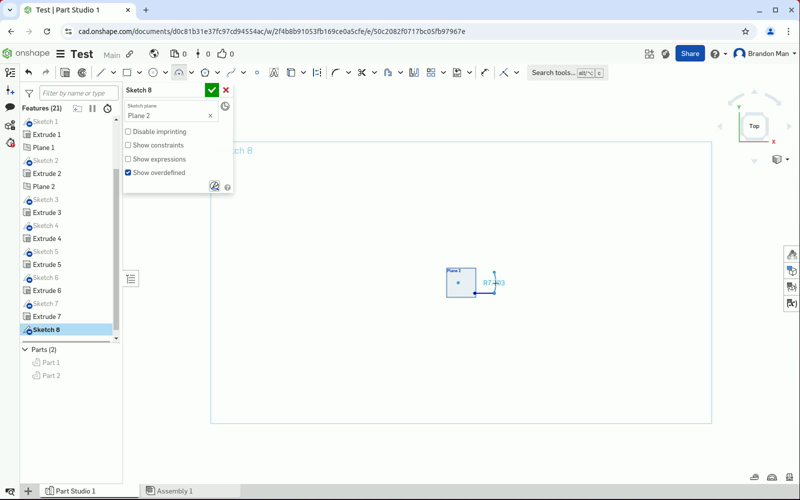
click(495, 282)
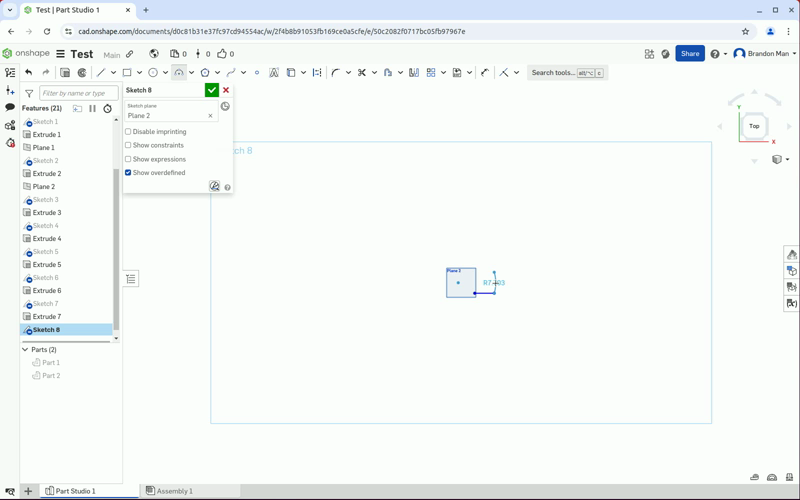
key_up(shift)
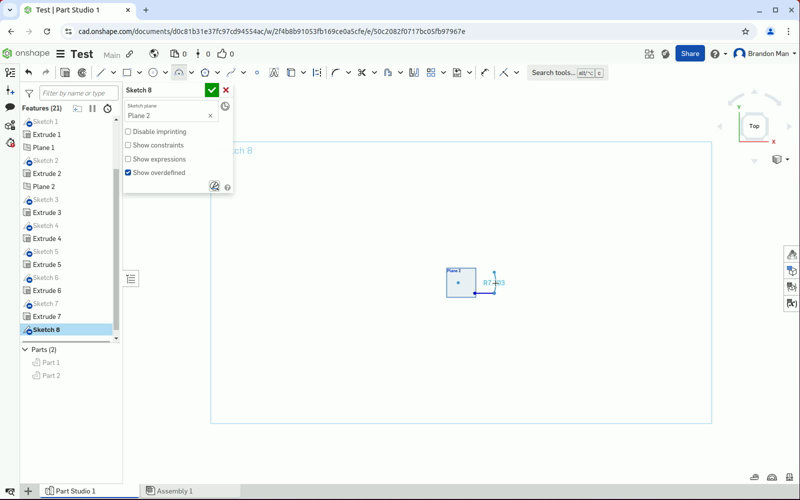
key(esc)
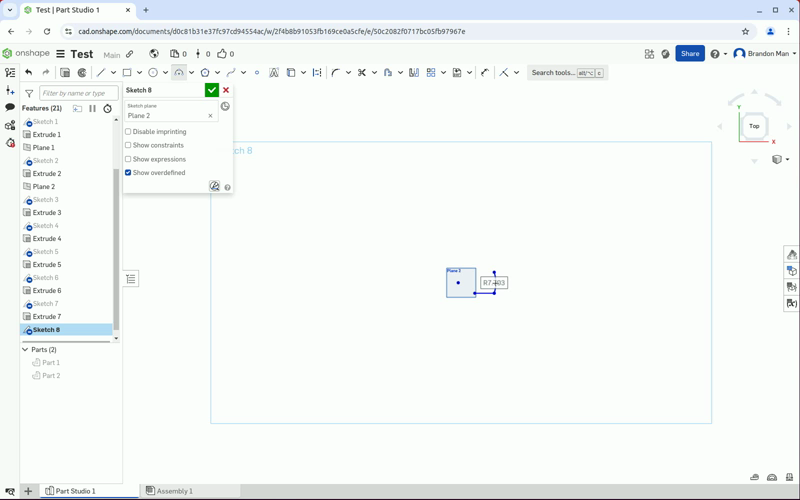
key(l)
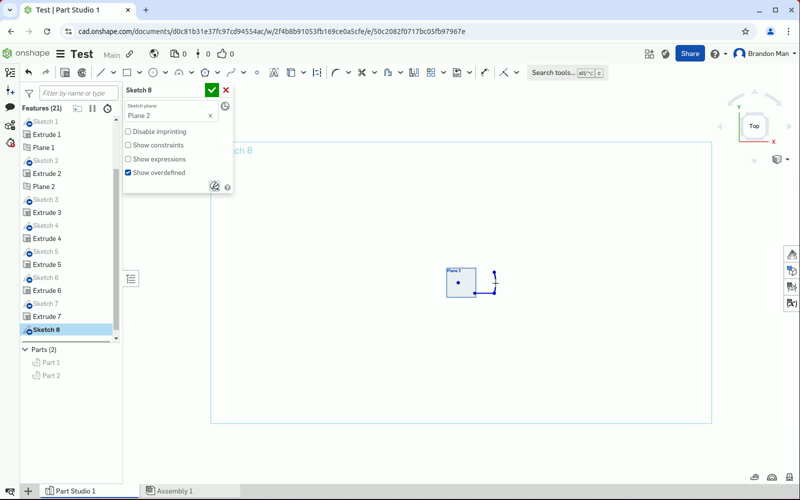
mouse_move(494, 272)
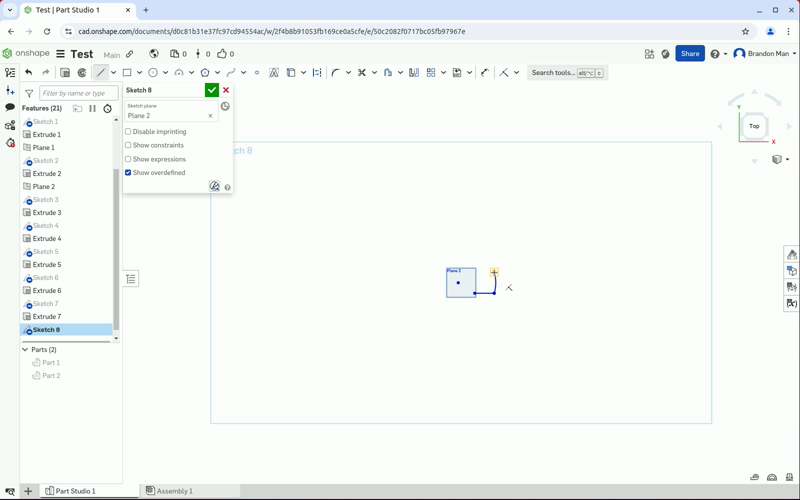
click(494, 272)
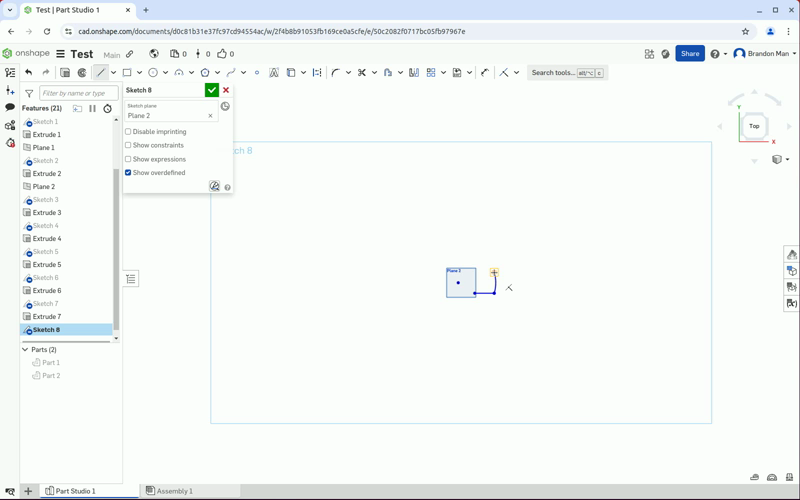
key_down(shift)
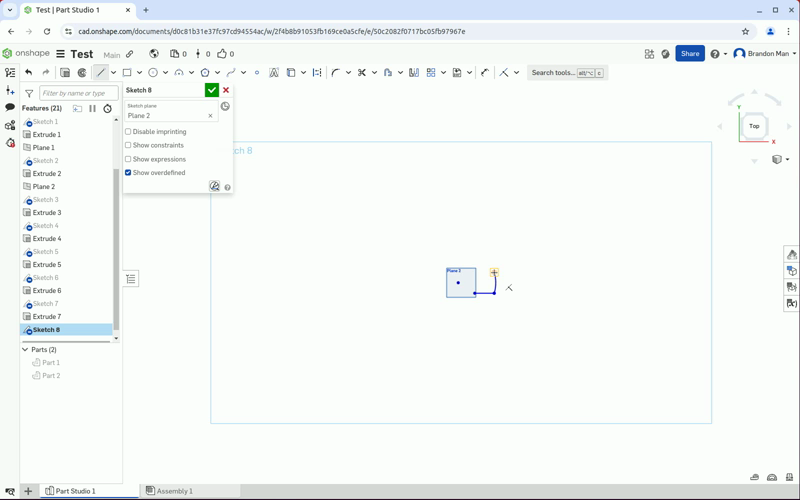
mouse_move(524, 272)
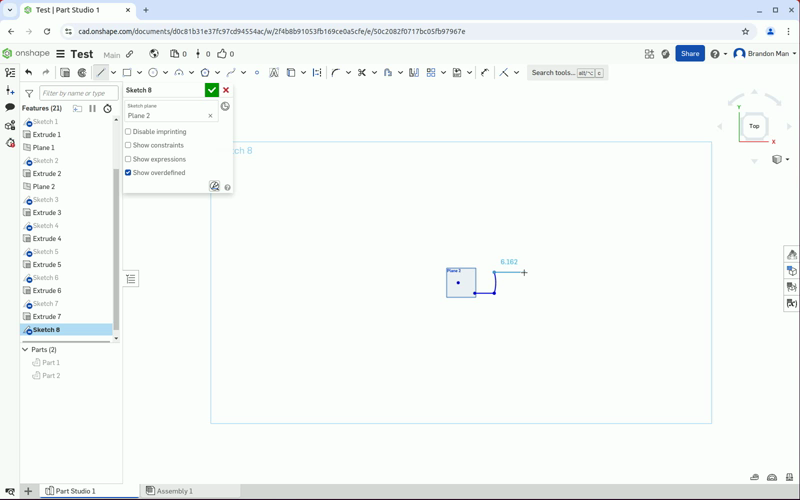
mouse_move(474, 272)
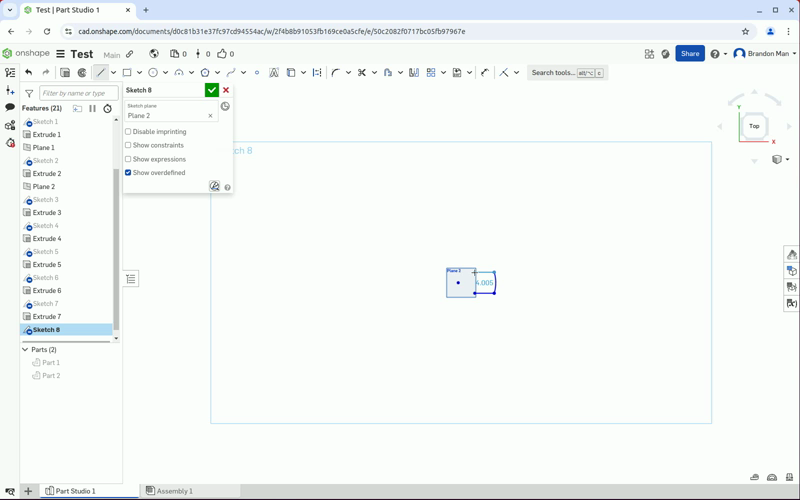
click(474, 272)
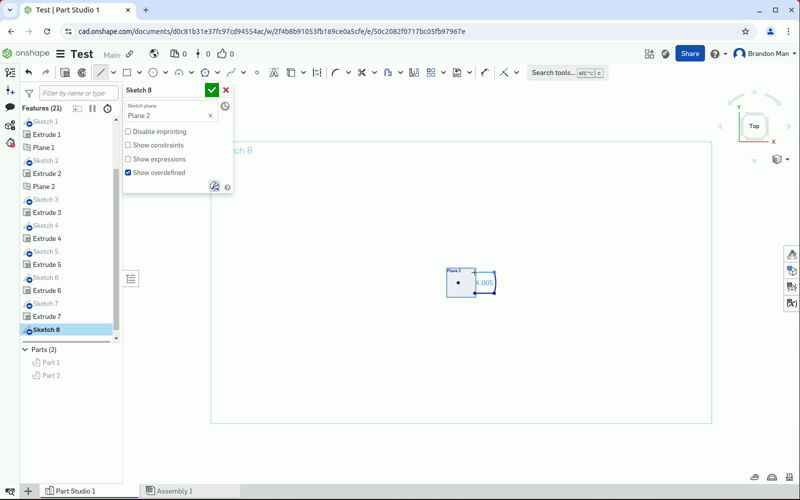
key_up(shift)
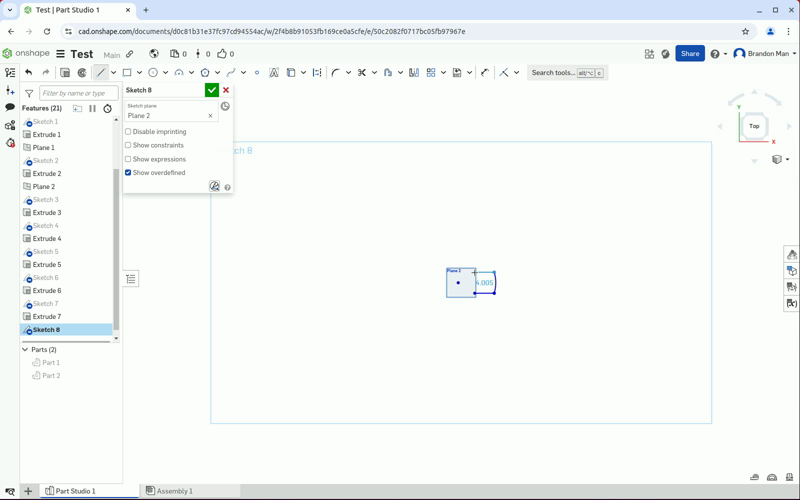
key(esc)
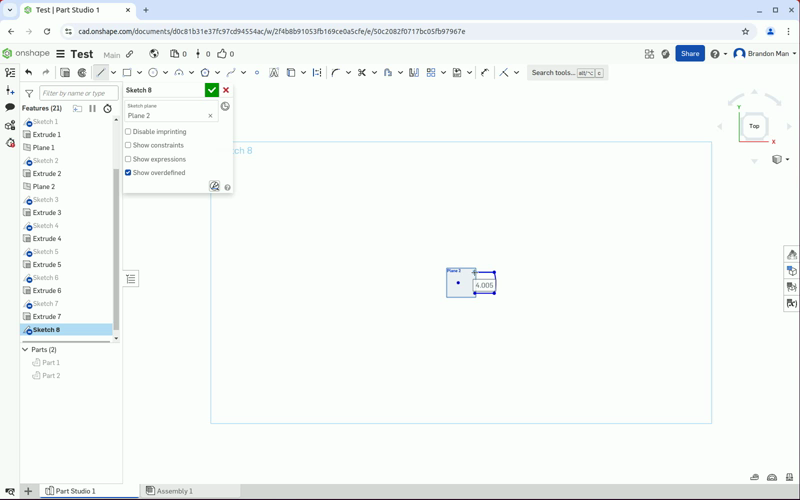
key(a)
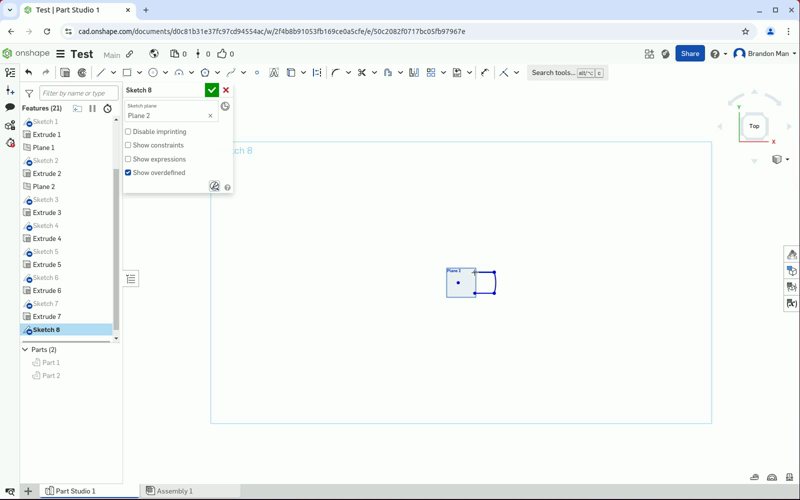
mouse_move(474, 272)
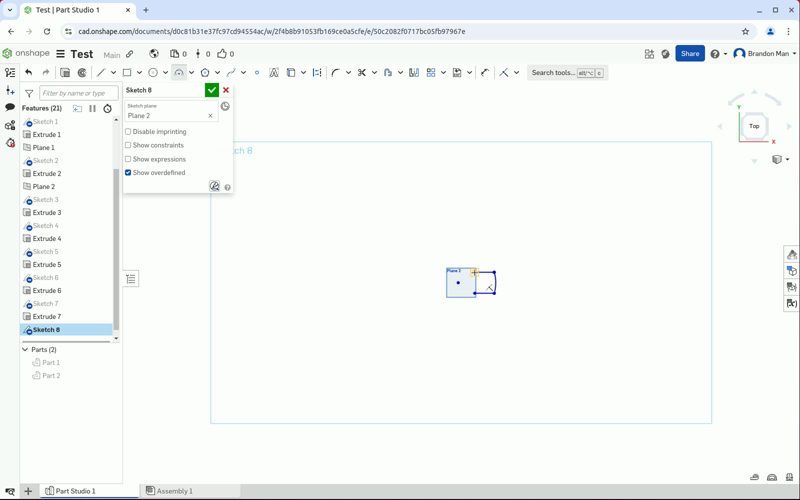
click(474, 272)
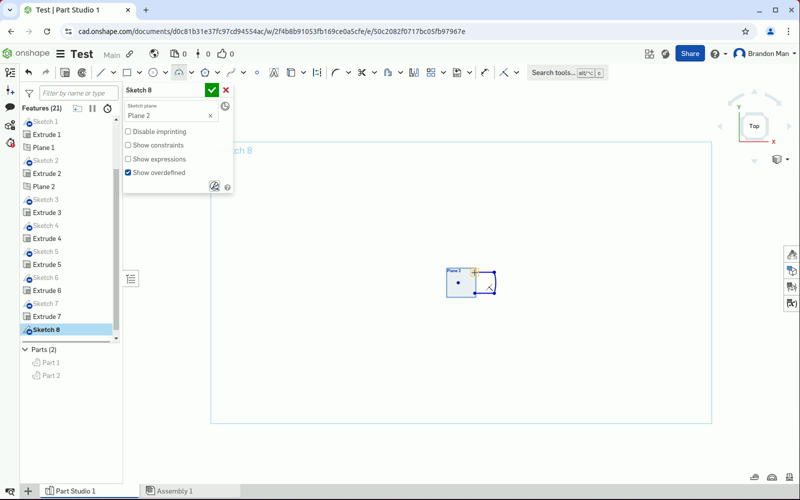
mouse_move(474, 293)
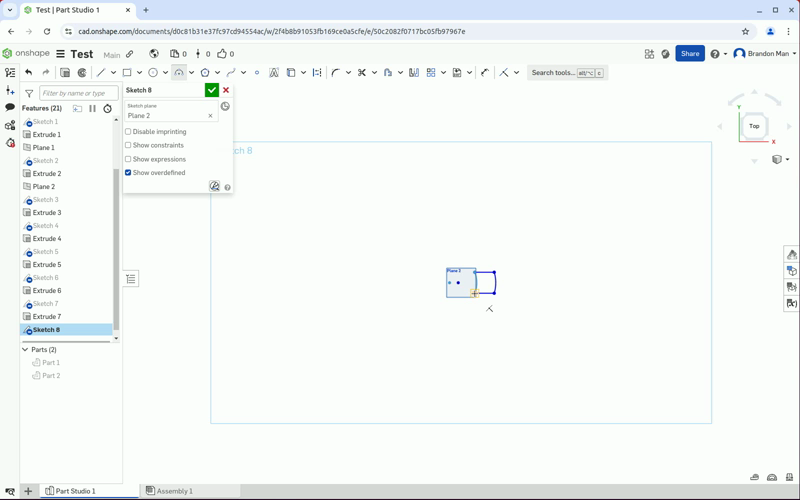
click(474, 293)
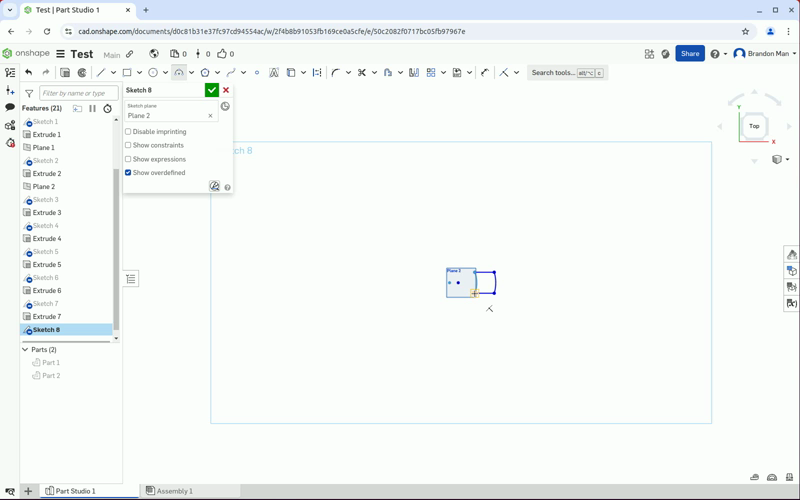
key_down(shift)
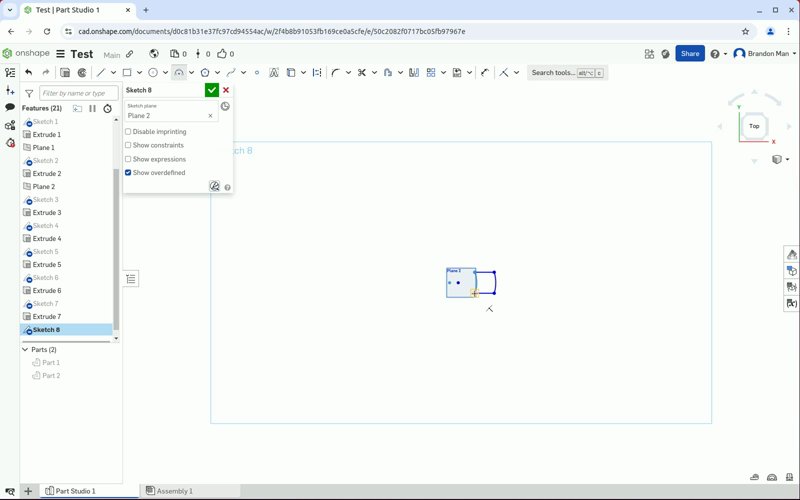
mouse_move(478, 282)
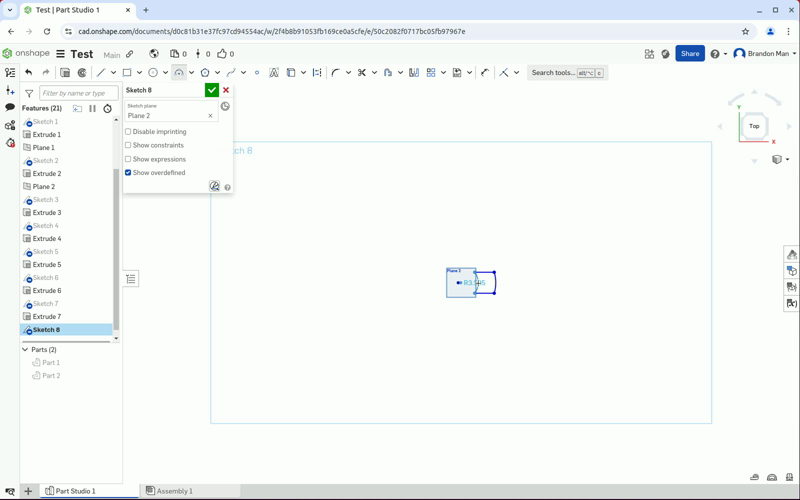
click(478, 282)
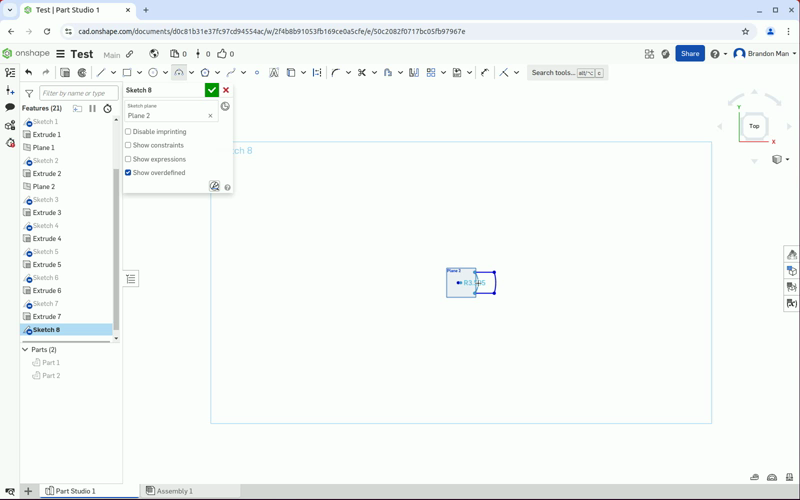
key_up(shift)
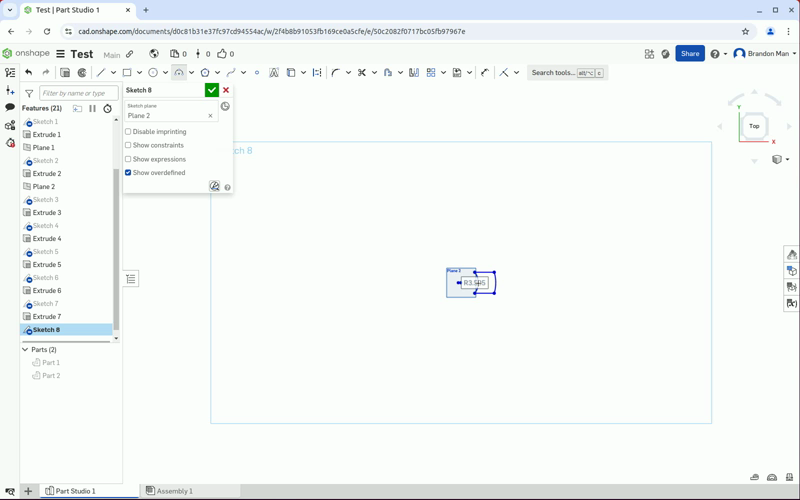
key(esc)
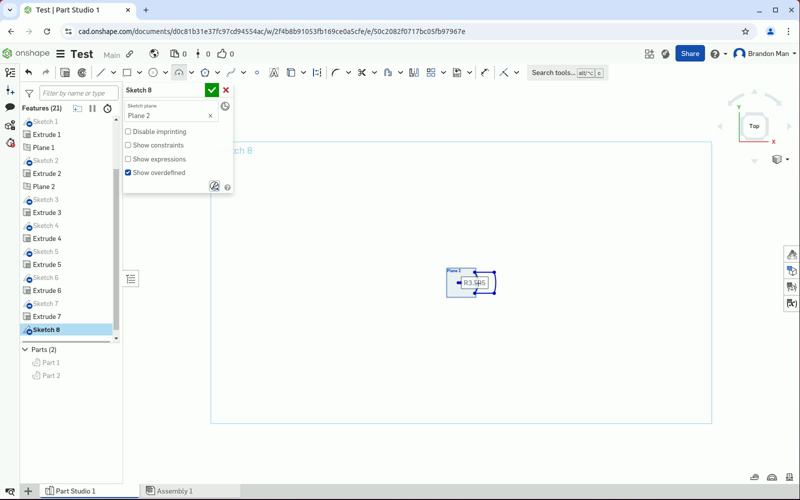
mouse_move(489, 290)
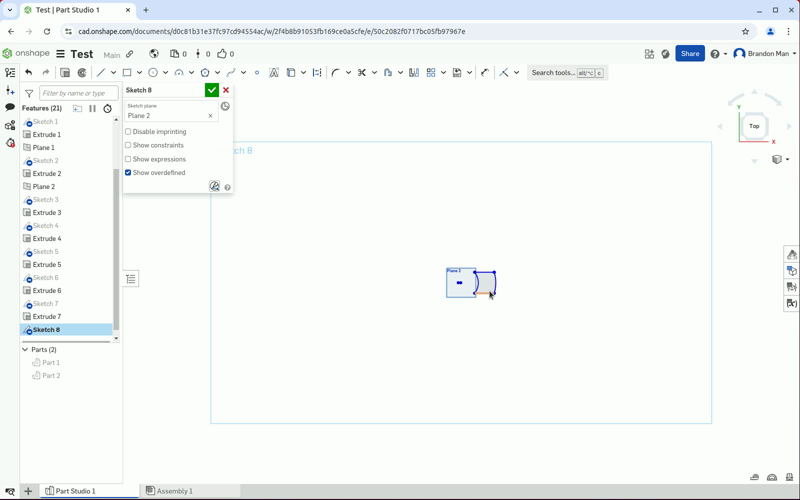
scroll(6)
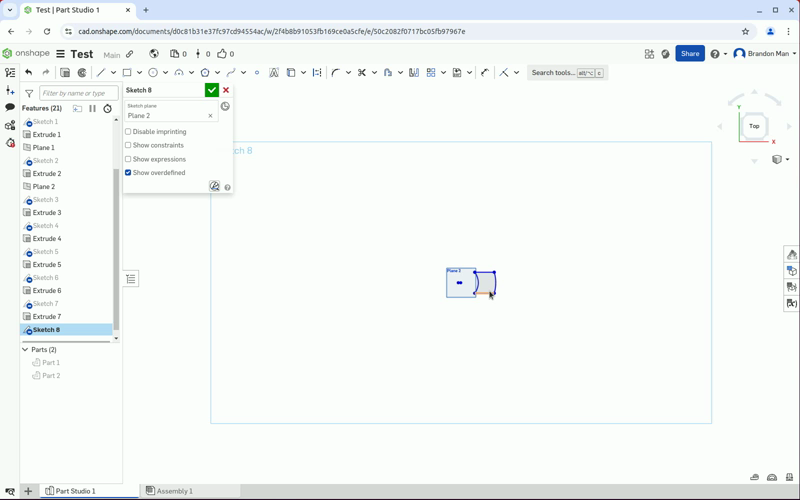
scroll(6)
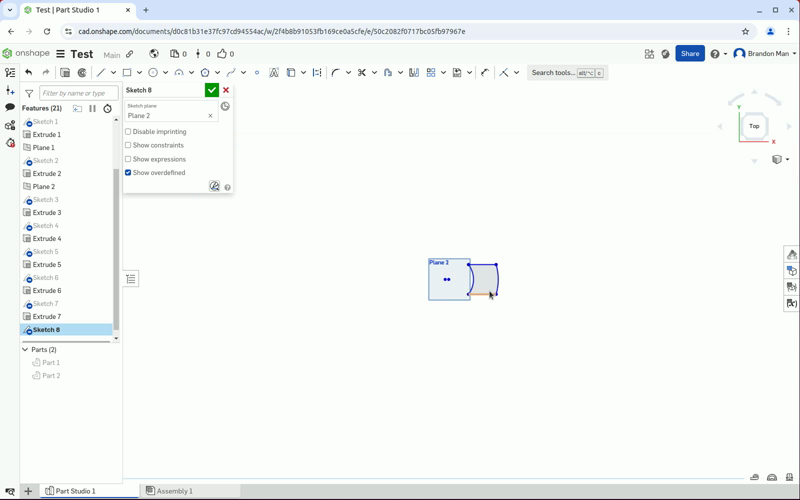
scroll(6)
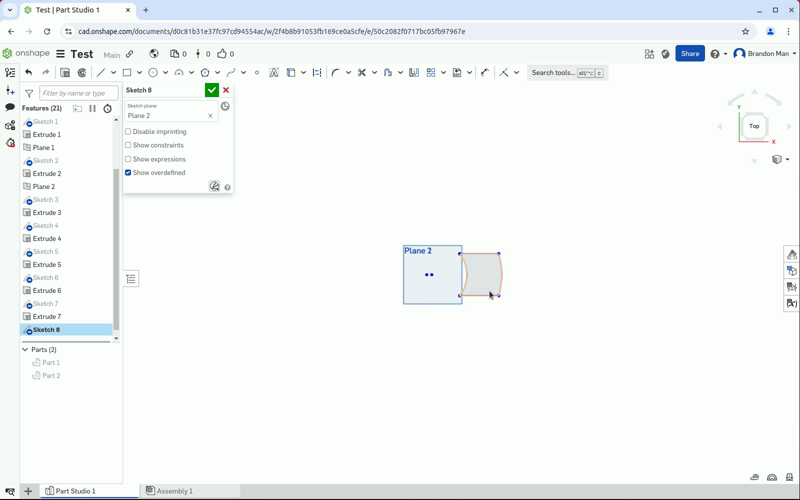
scroll(6)
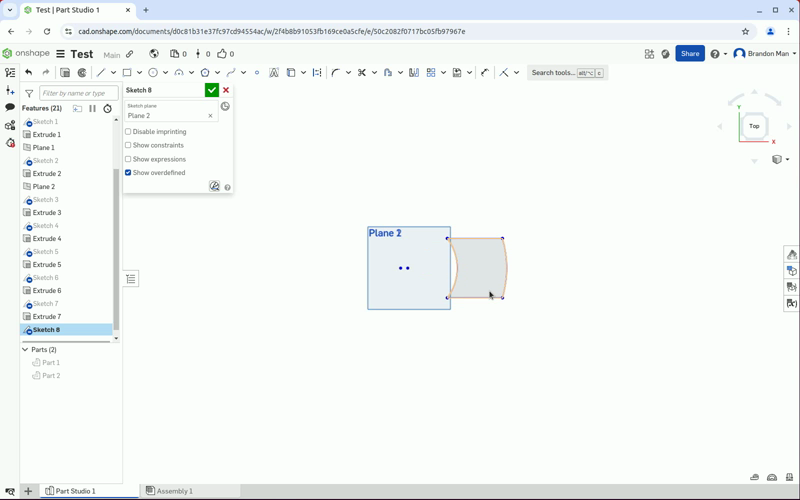
scroll(6)
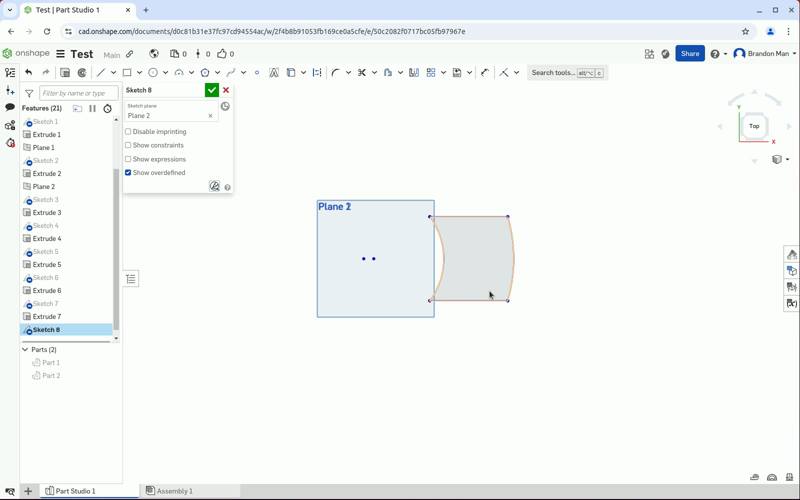
scroll(6)
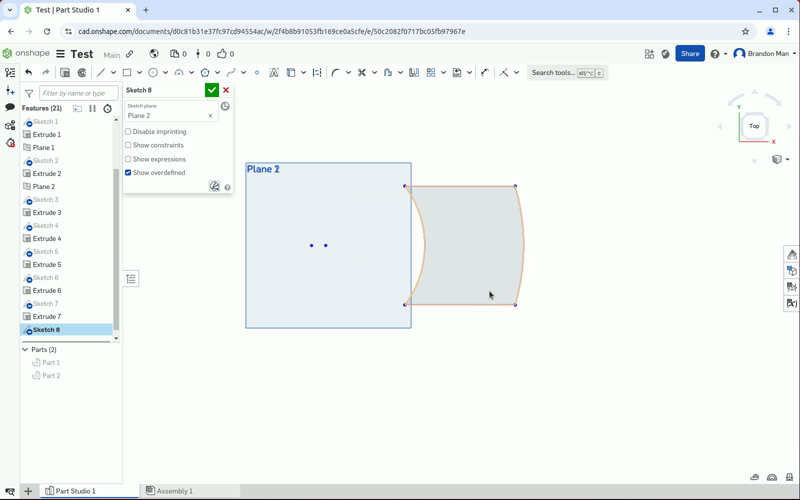
scroll(6)
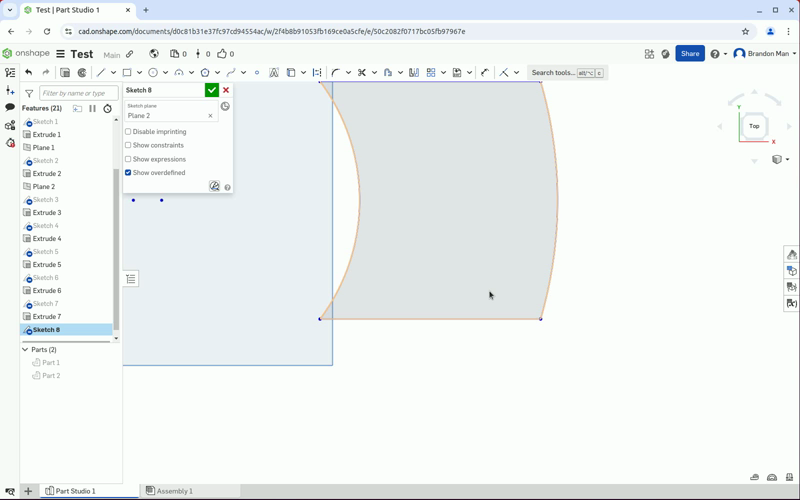
click(489, 290)
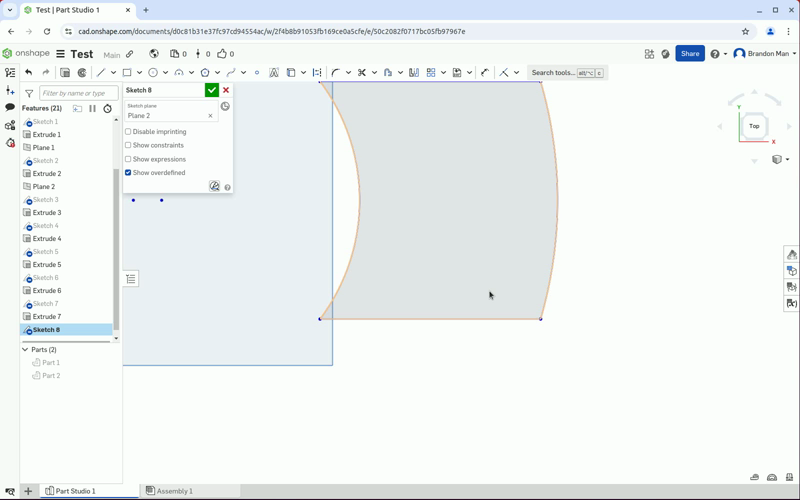
scroll(-6)
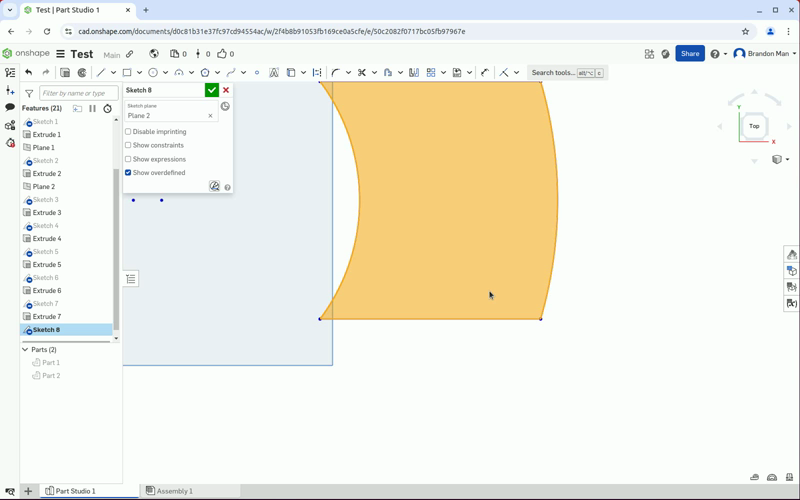
scroll(-6)
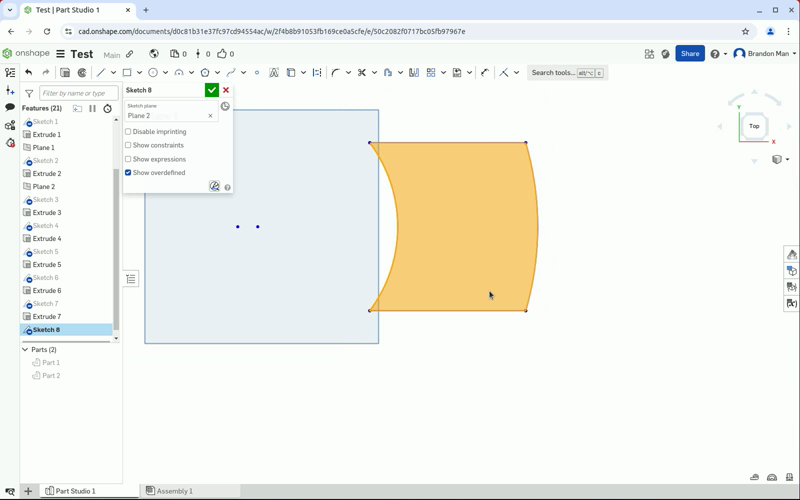
scroll(-6)
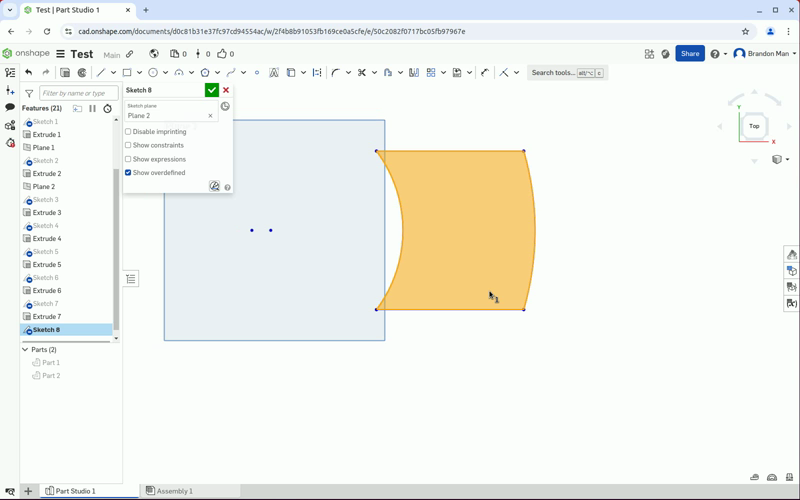
scroll(-6)
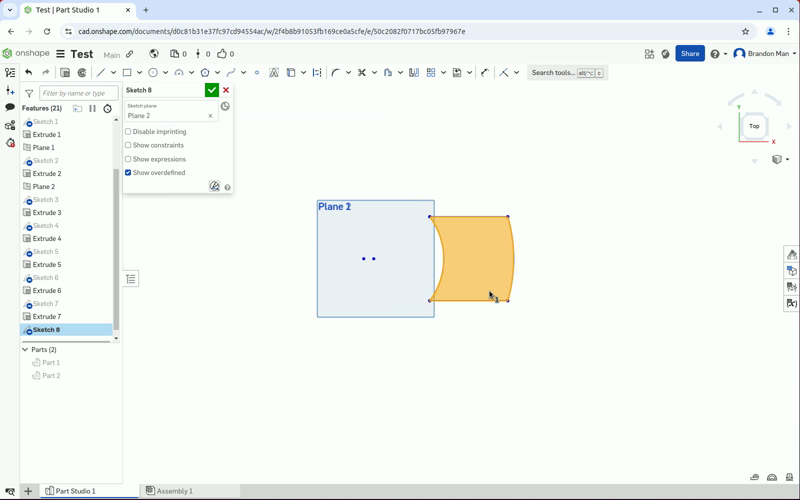
scroll(-6)
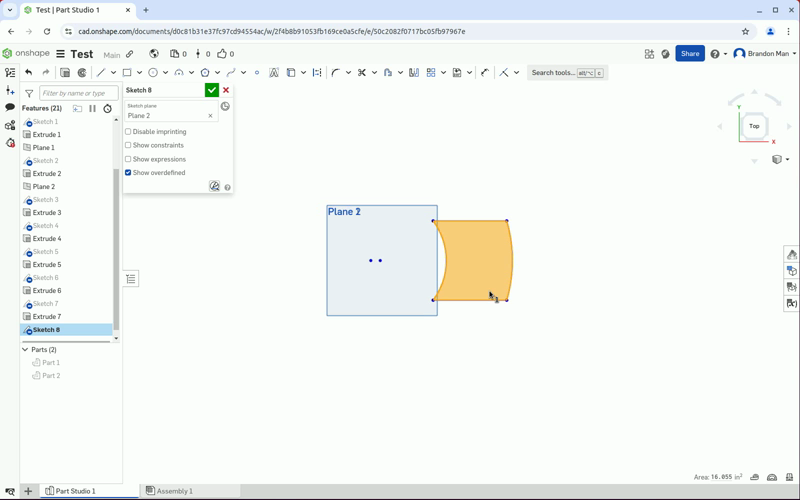
scroll(-6)
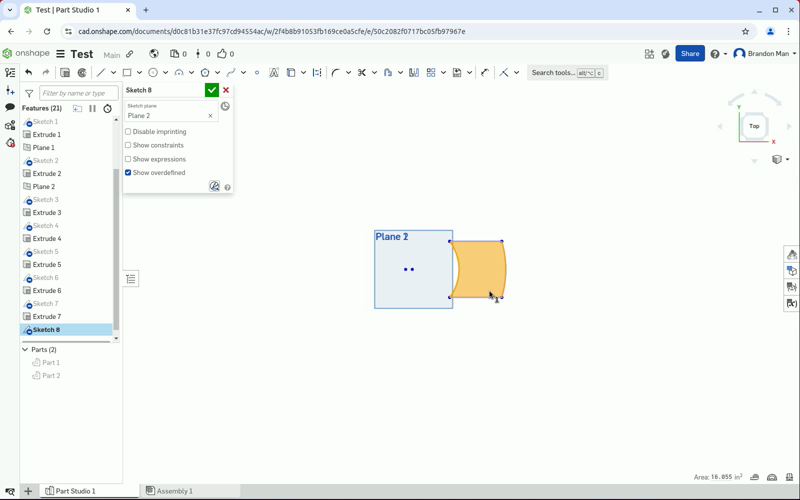
scroll(-6)
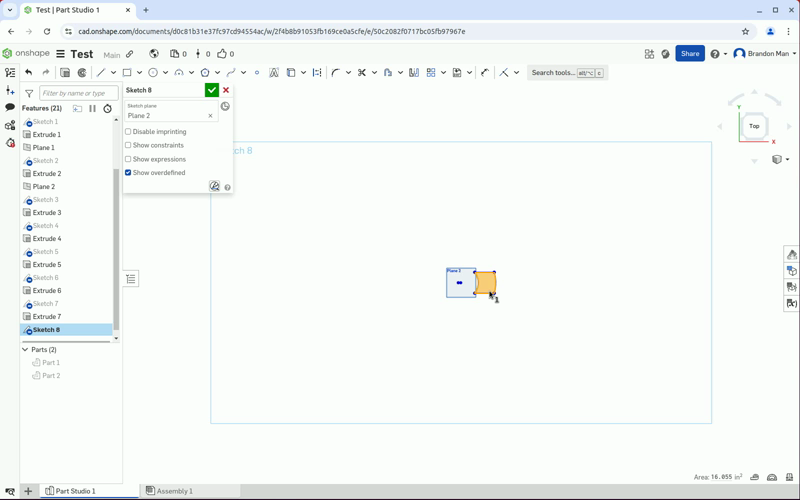
mouse_move(73, 352)
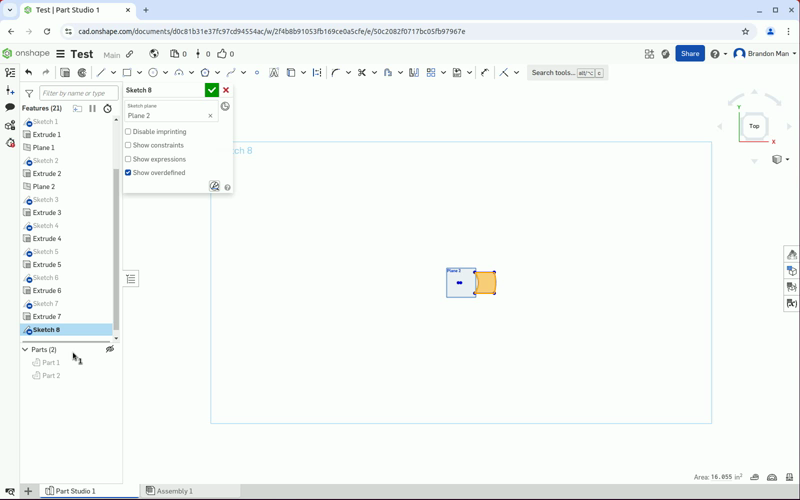
key(shift+y)
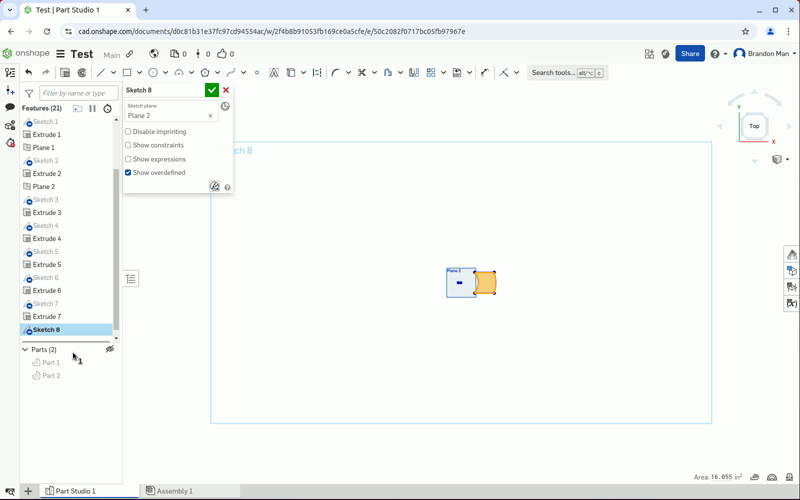
key(shift+e)
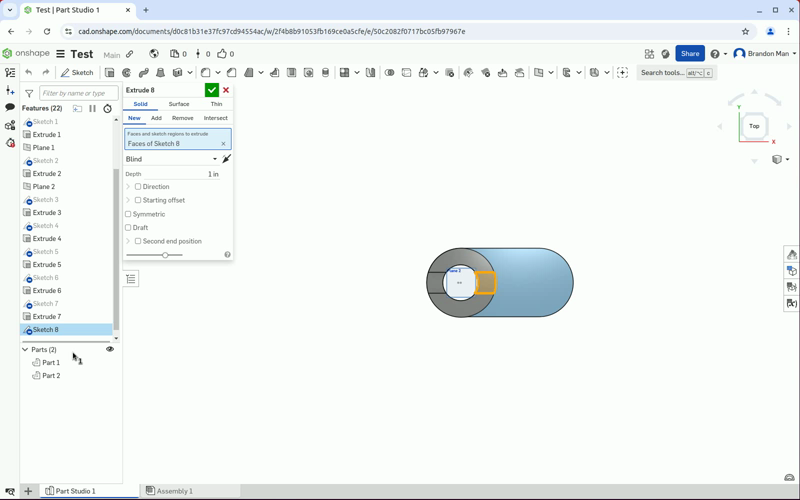
mouse_move(143, 106)
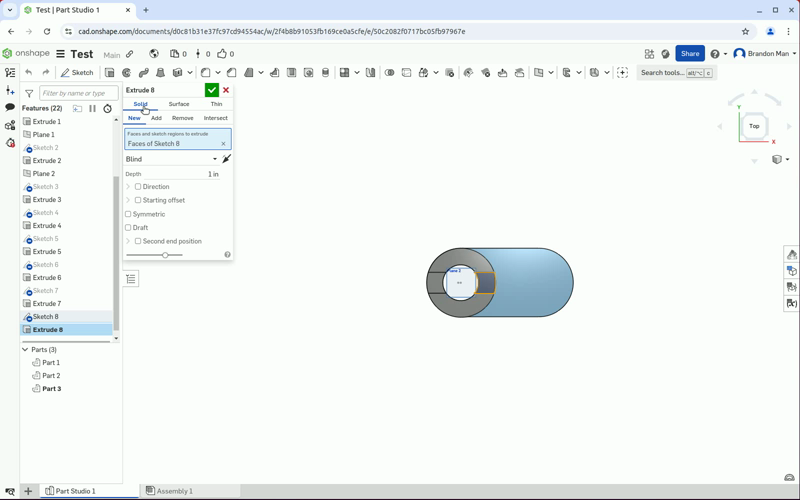
click(143, 106)
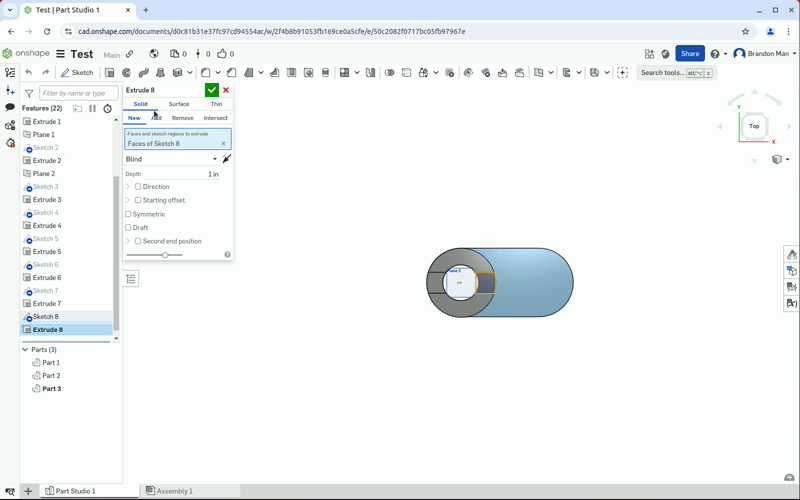
mouse_move(186, 120)
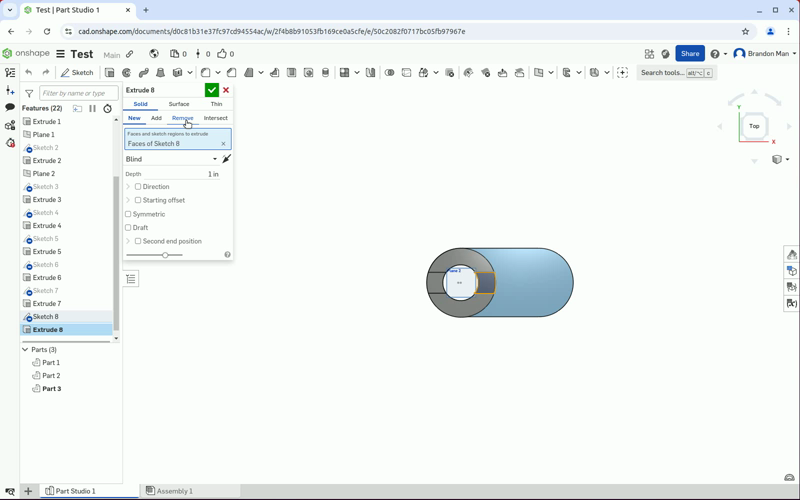
click(186, 120)
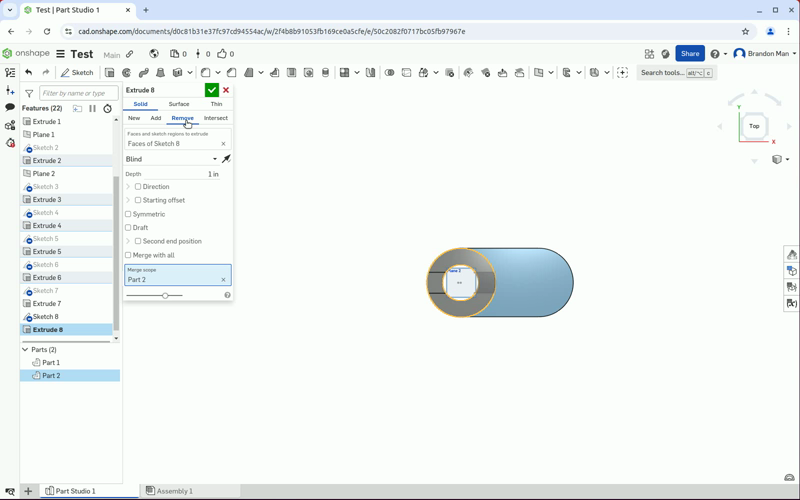
key(tab, 4)
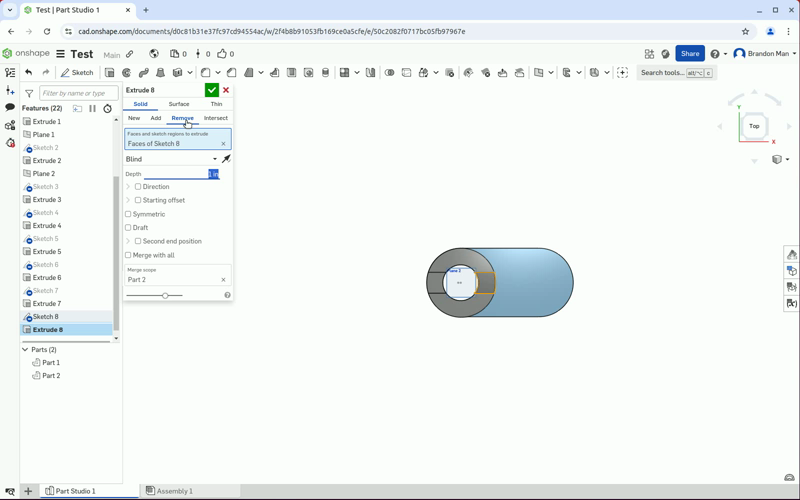
text(2.166)
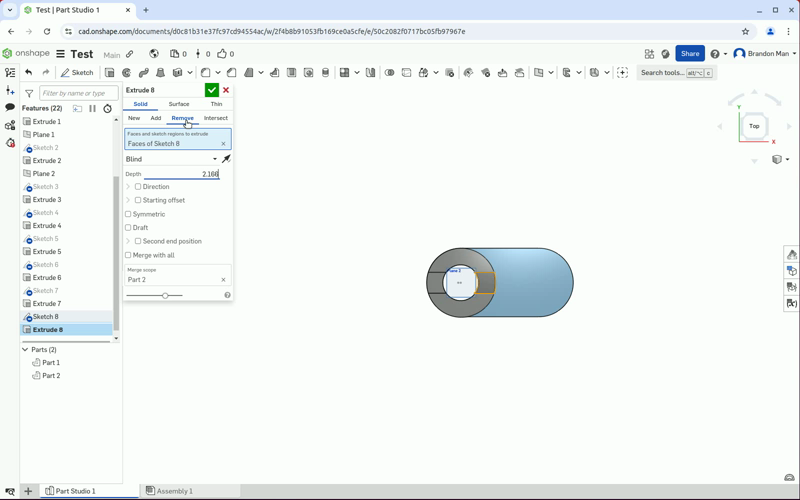
key(tab, 6)
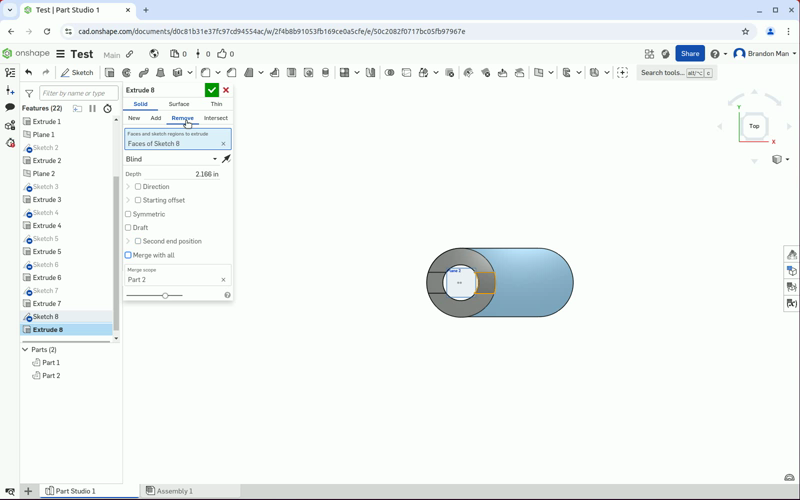
key(space)
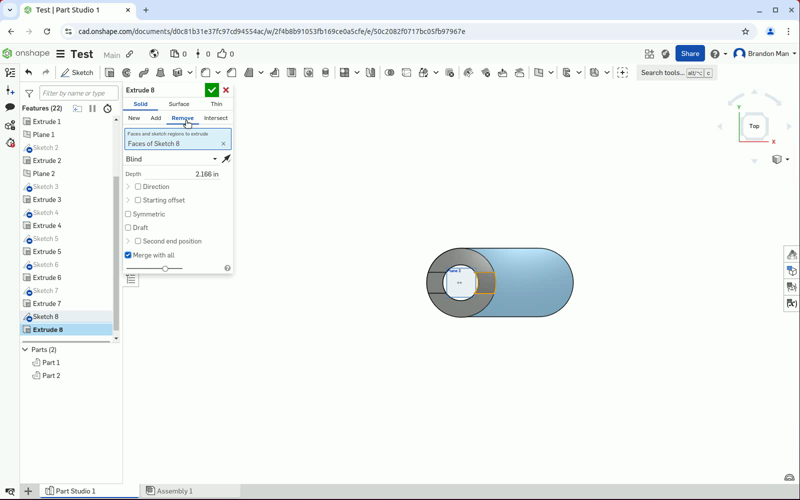
key(enter)
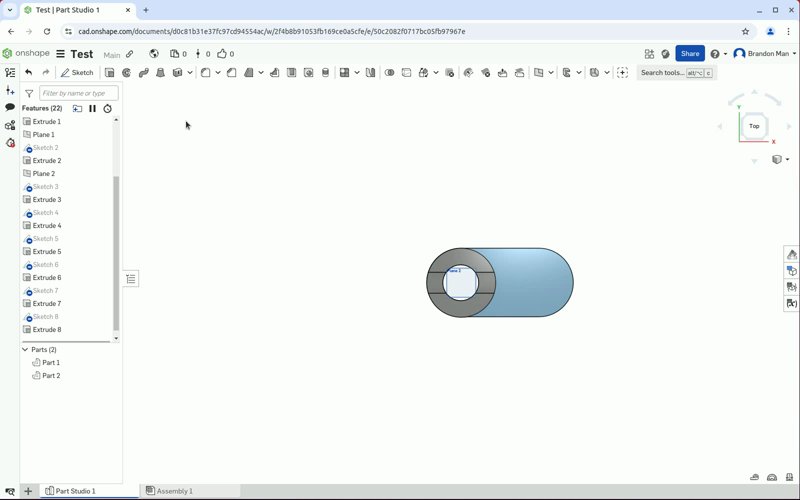
key(shift+h)
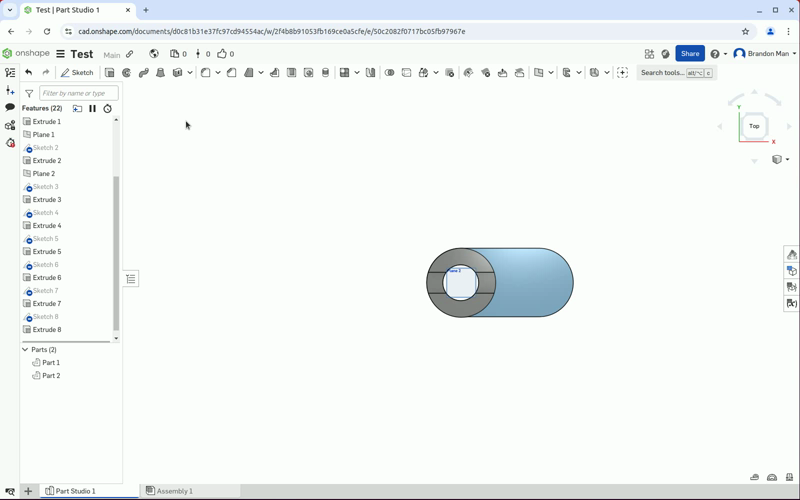
key(shift+h)
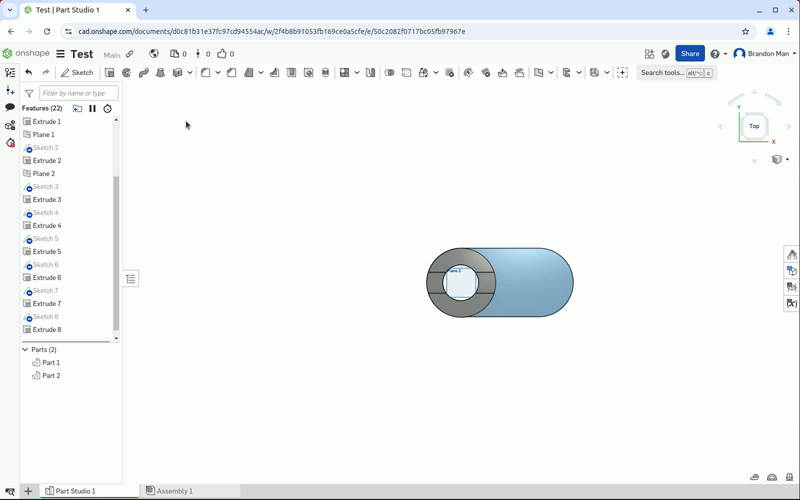
key(shift+7)
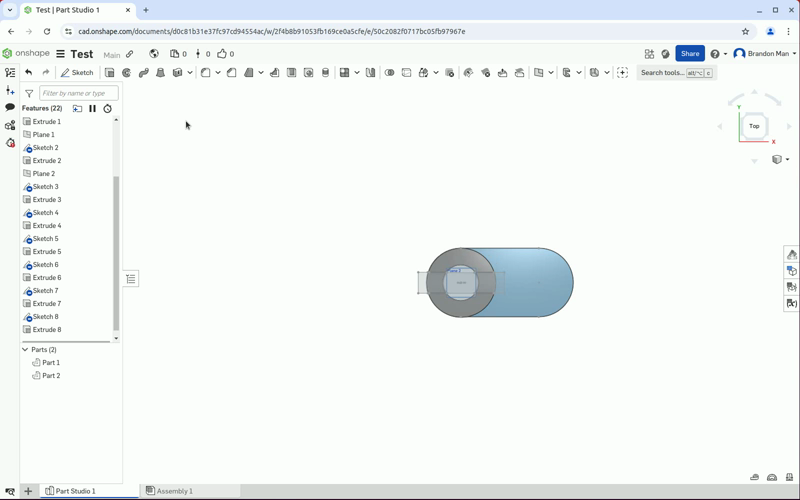
key(up, 3)
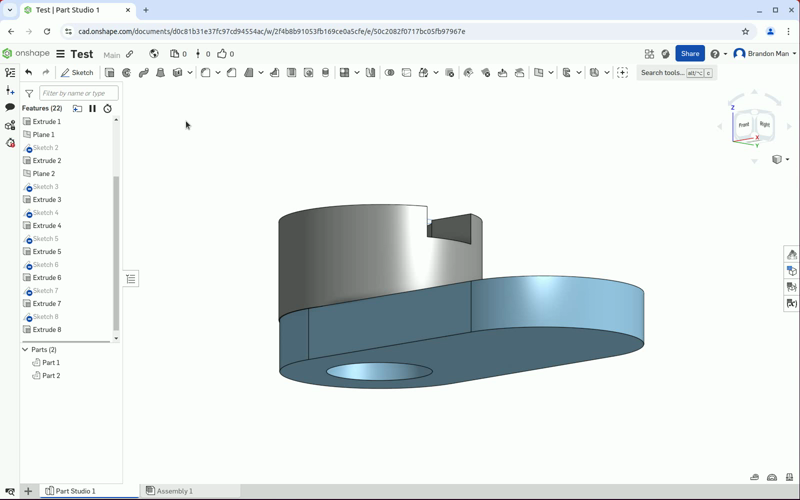
key(left, 3)
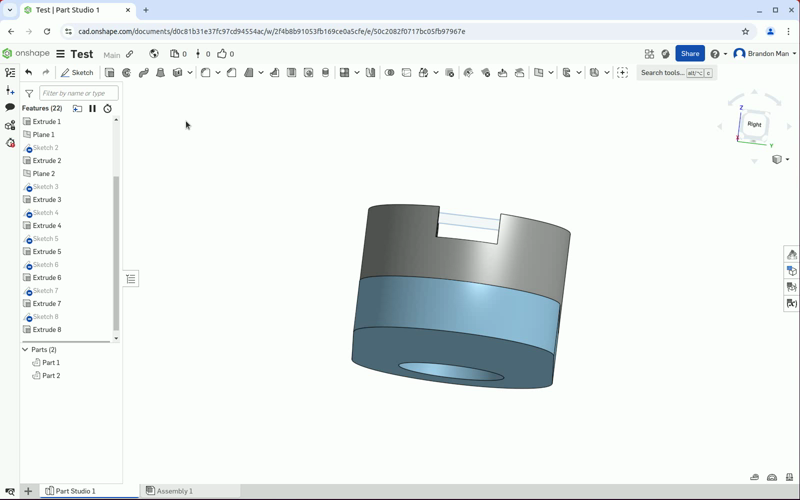
key(right, 3)
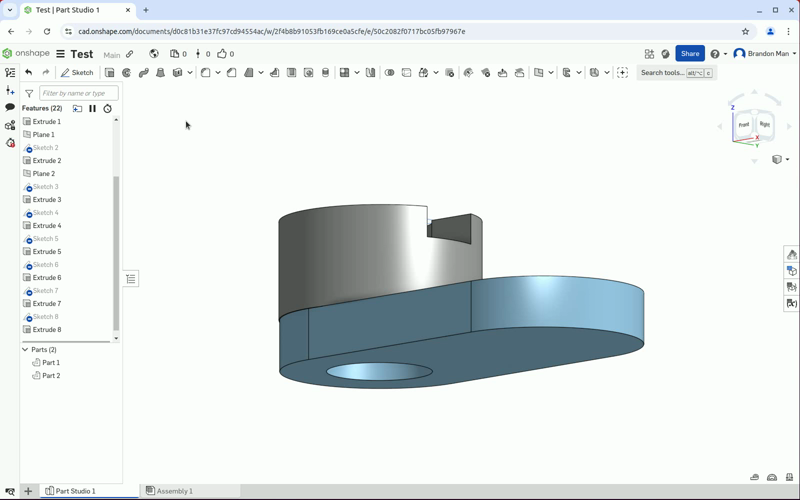
key(down, 3)
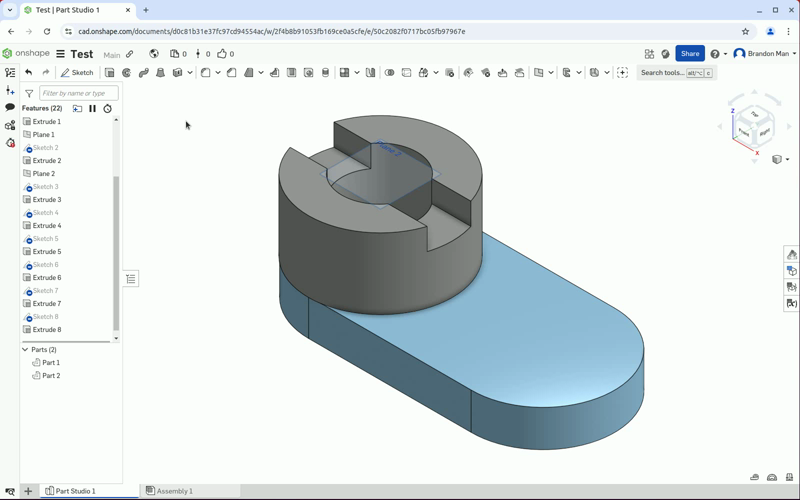
mouse_move(69, 111)
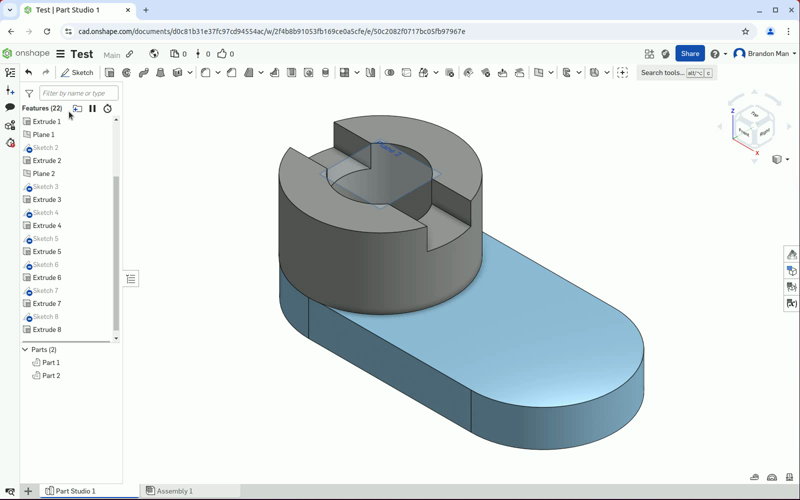
click(69, 111)